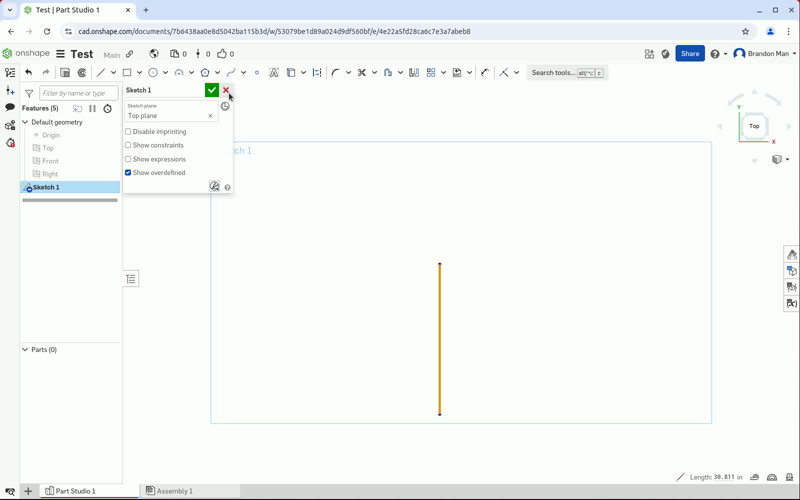
key(shift+h)
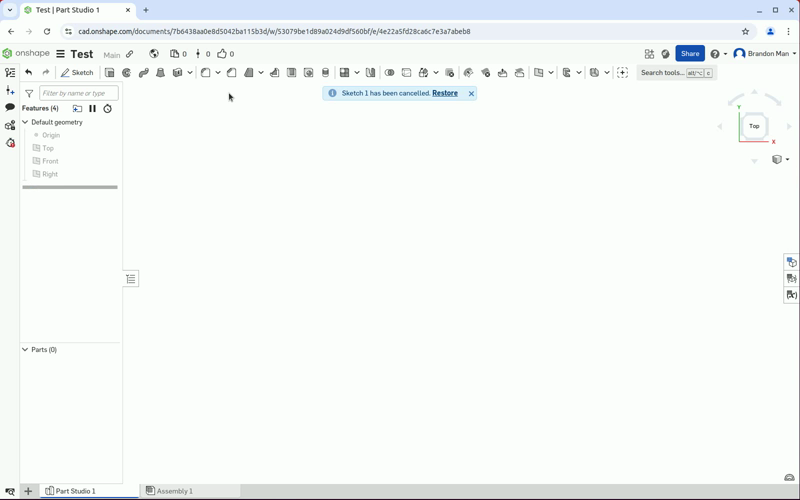
mouse_move(73, 352)
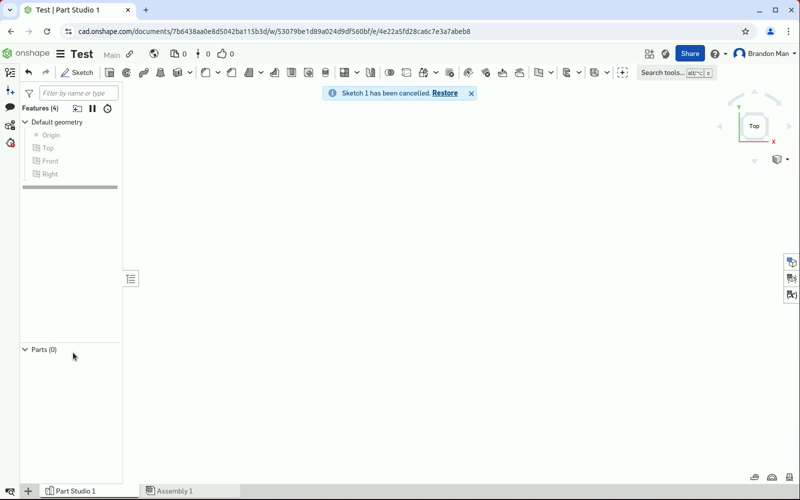
key(y)
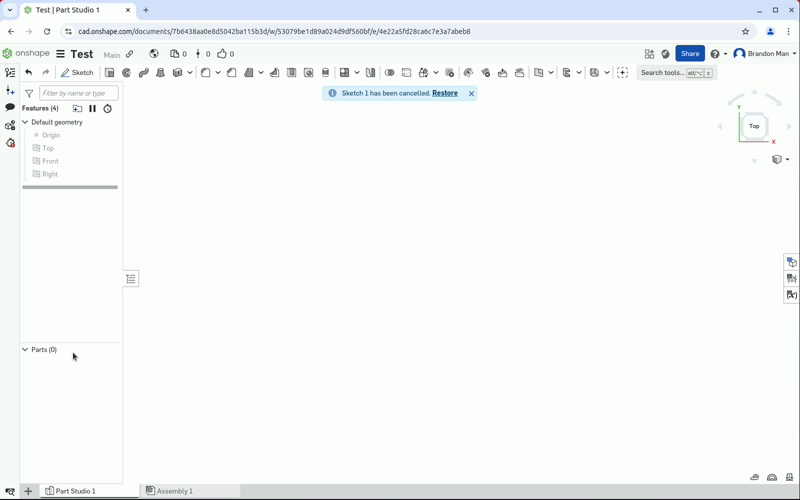
key(shift+p)
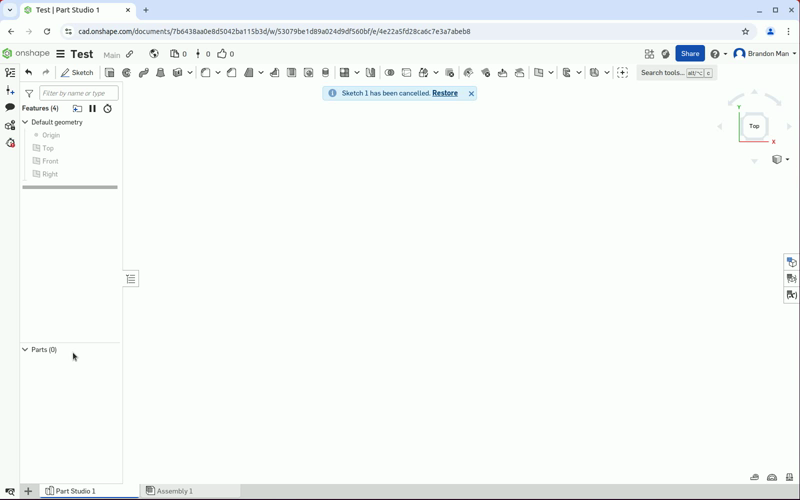
key(space)
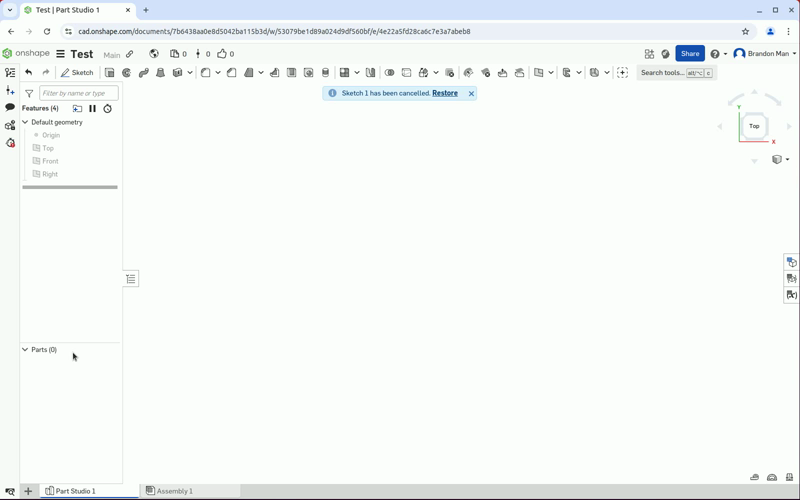
key_down(shift)
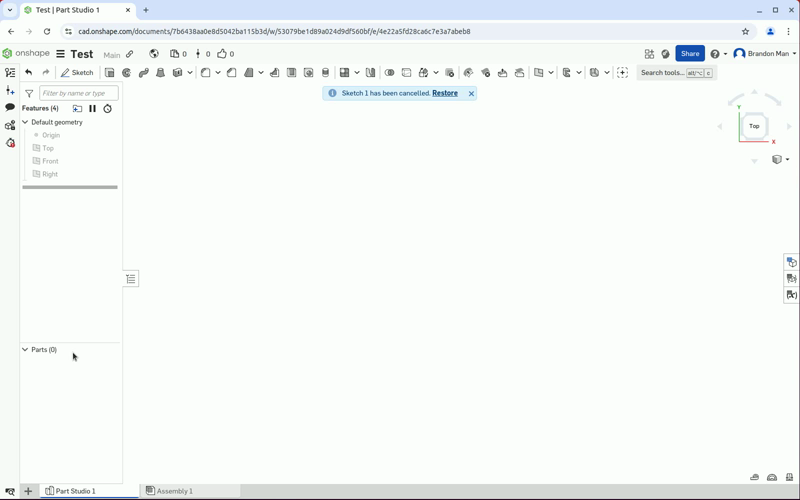
key(up)
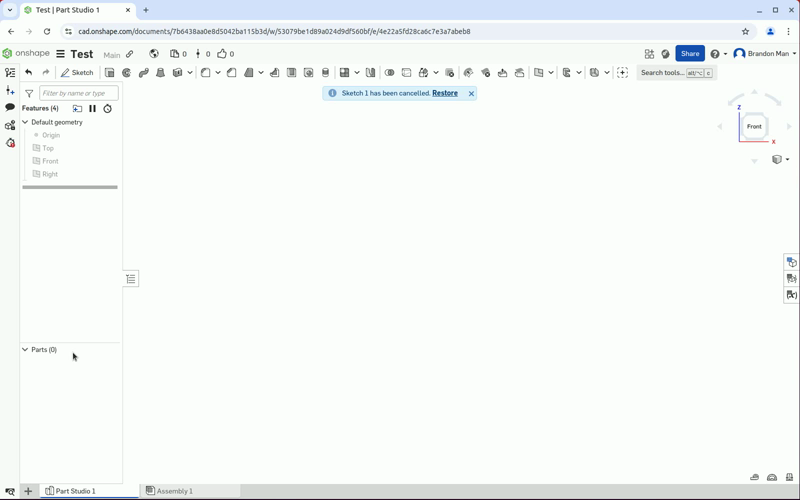
key_up(shift)
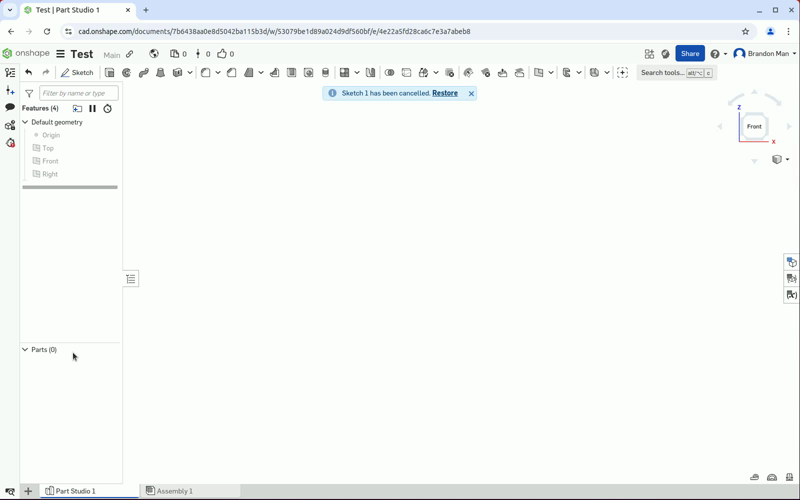
mouse_move(73, 352)
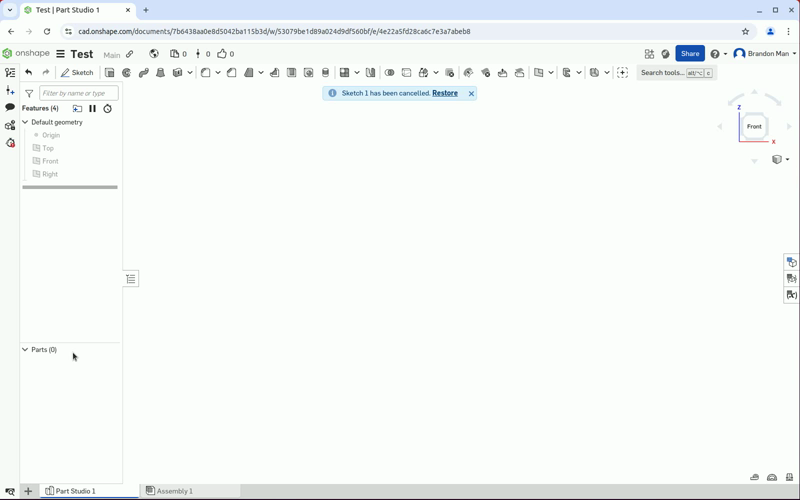
key(shift+y)
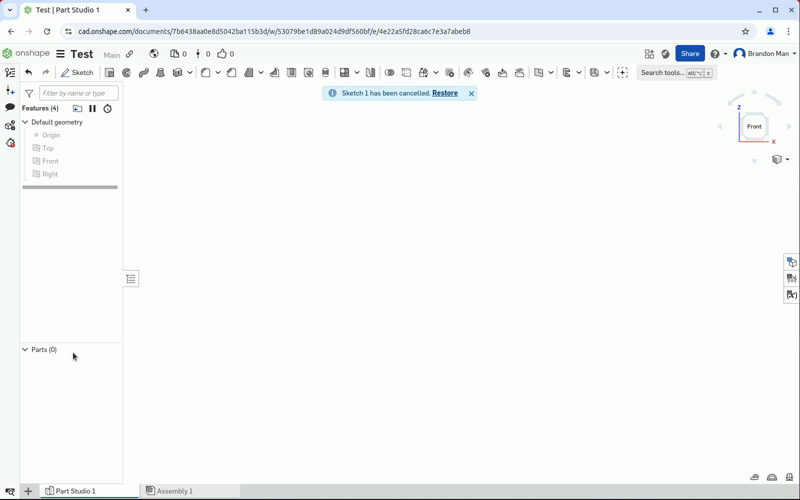
key(shift+s)
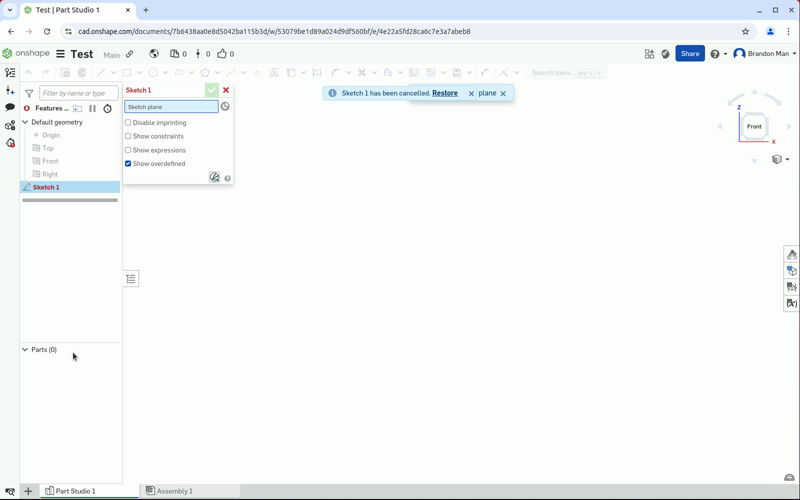
mouse_move(73, 163)
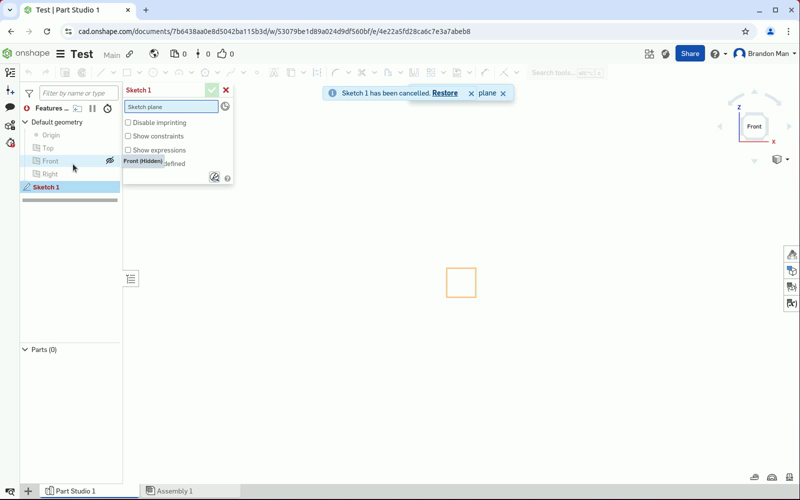
click(73, 163)
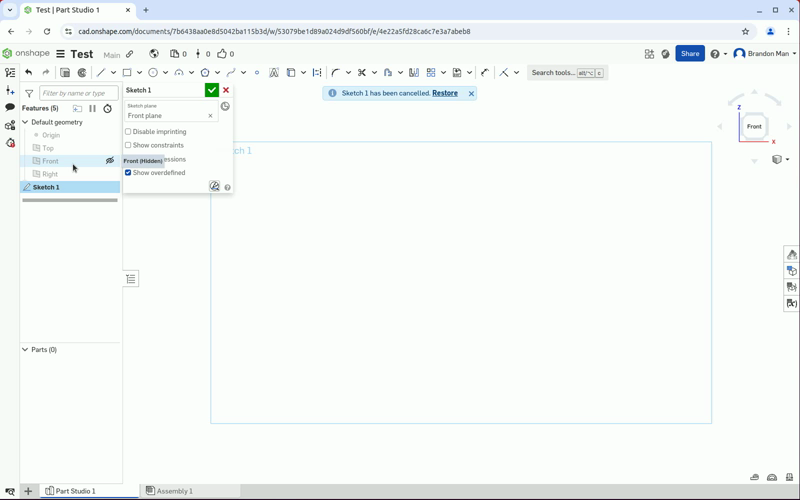
mouse_move(73, 352)
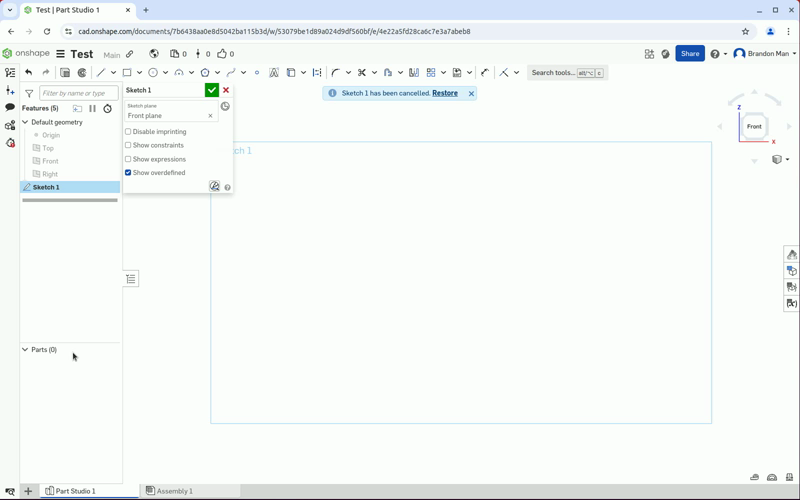
key(y)
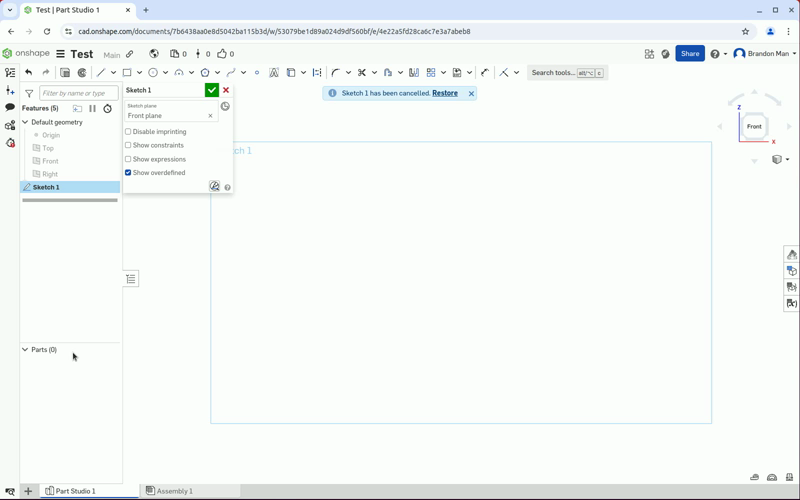
key(l)
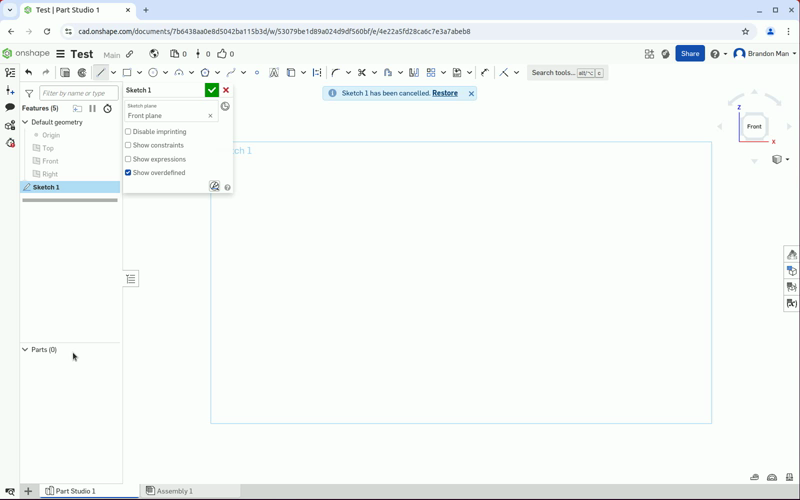
key_down(shift)
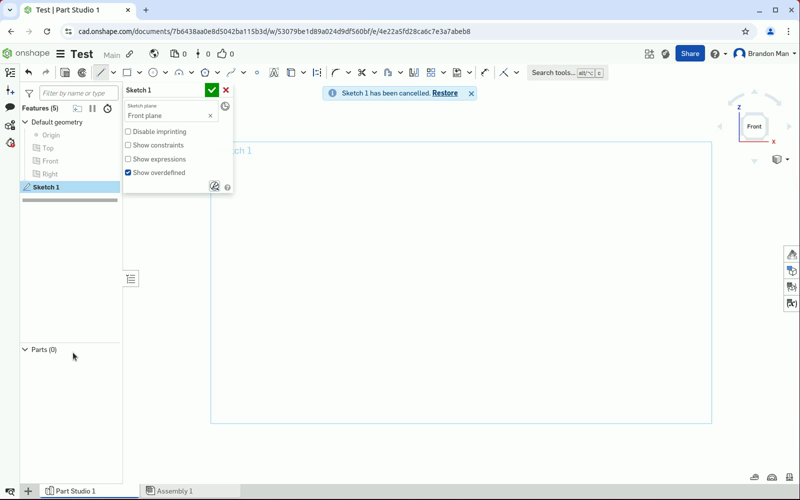
mouse_move(443, 223)
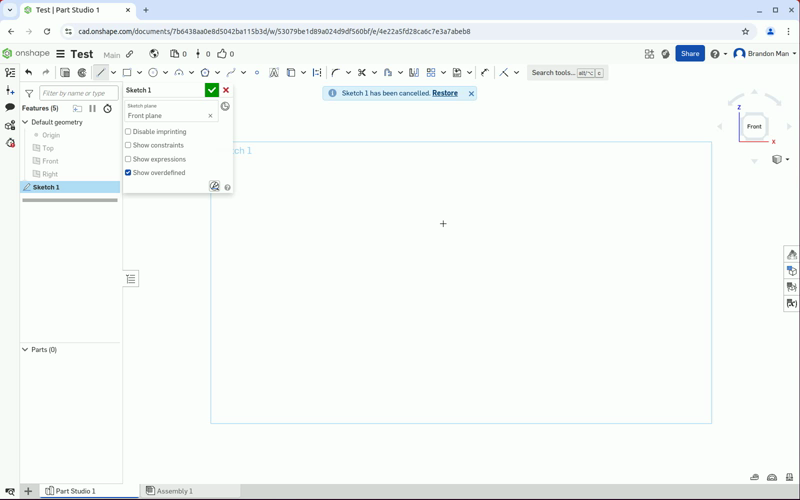
click(443, 223)
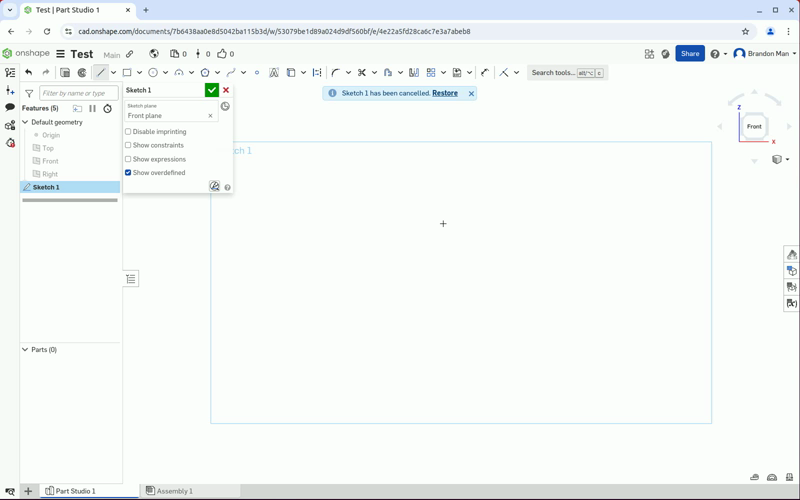
key_up(shift)
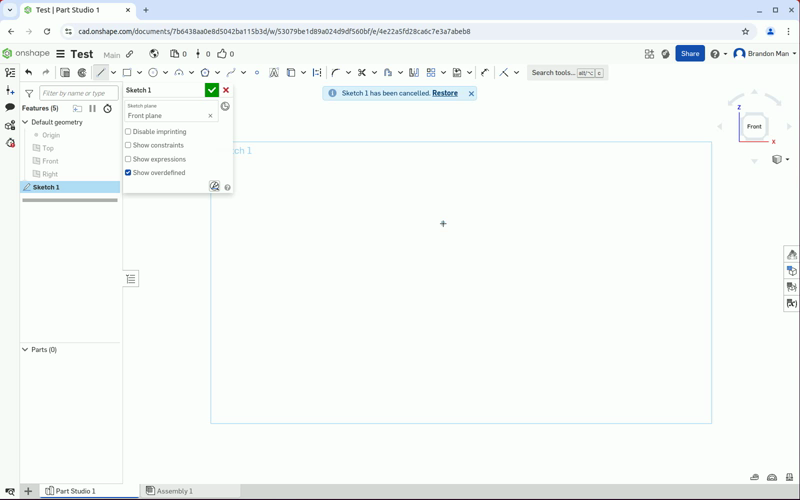
key_down(shift)
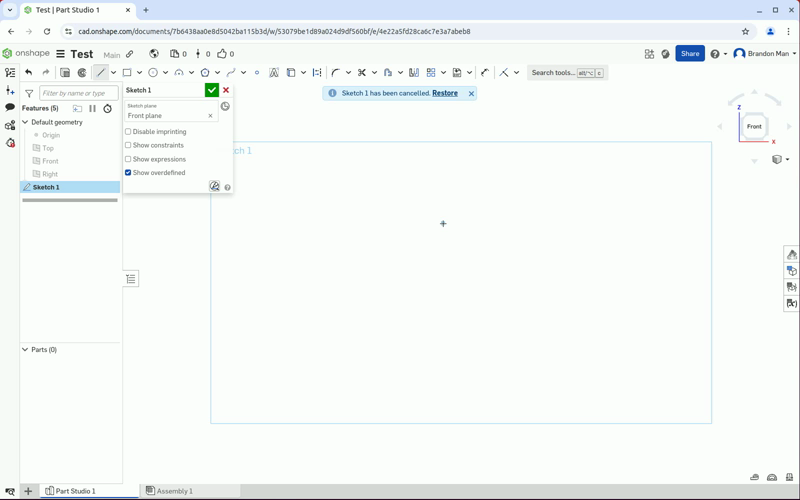
mouse_move(473, 223)
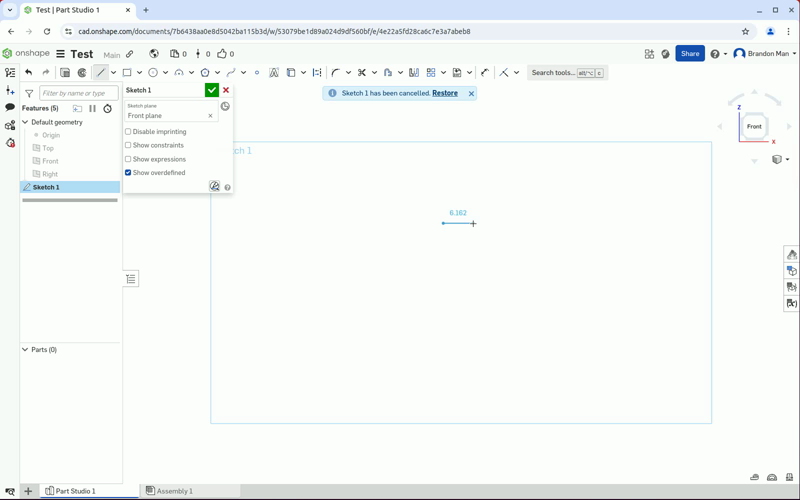
mouse_move(460, 223)
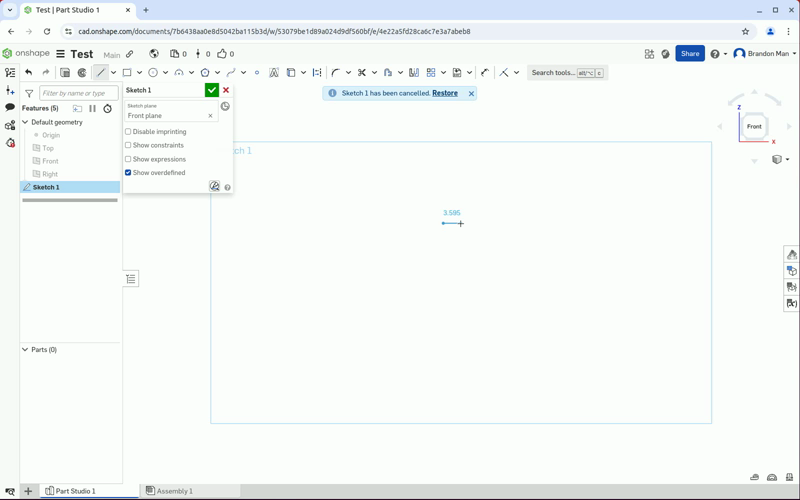
click(460, 223)
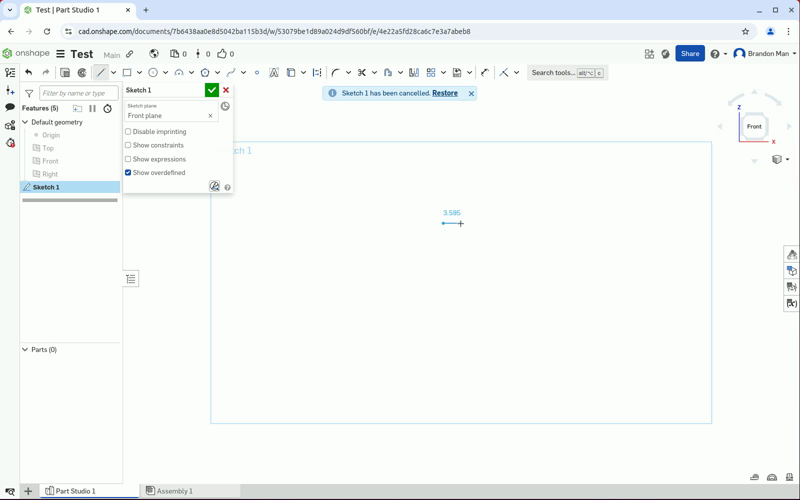
key_up(shift)
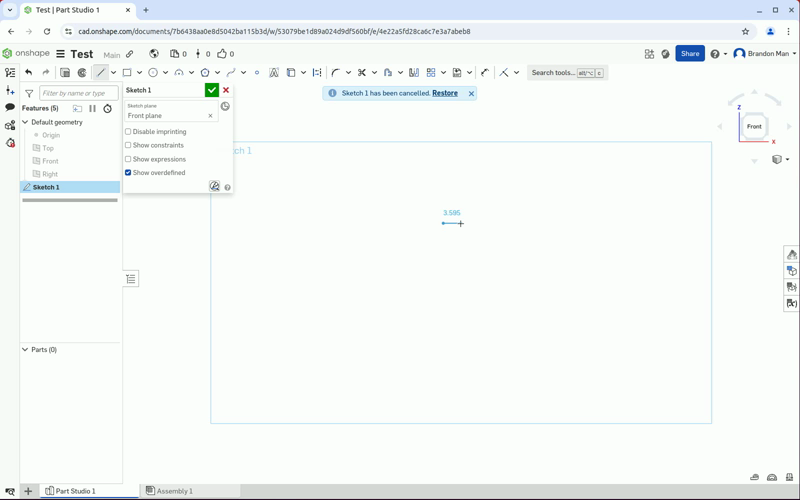
key_down(shift)
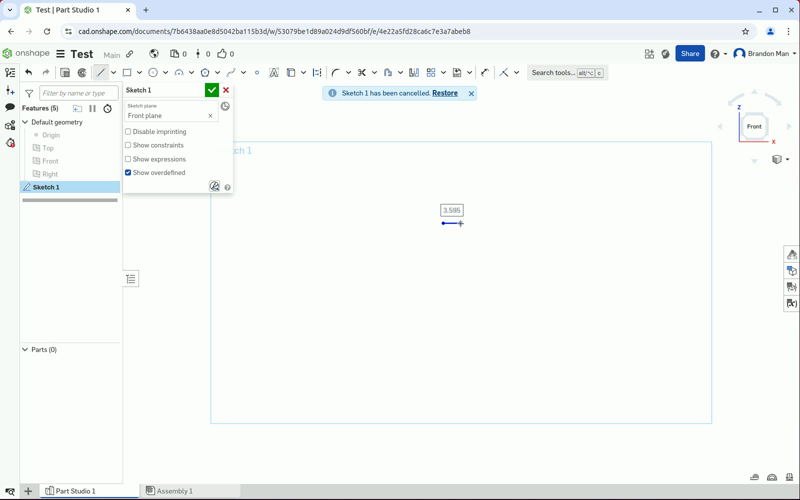
mouse_move(490, 223)
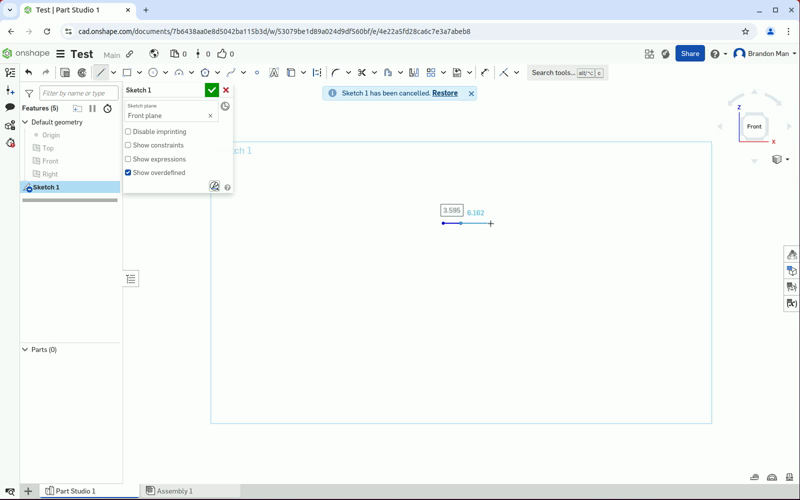
mouse_move(460, 282)
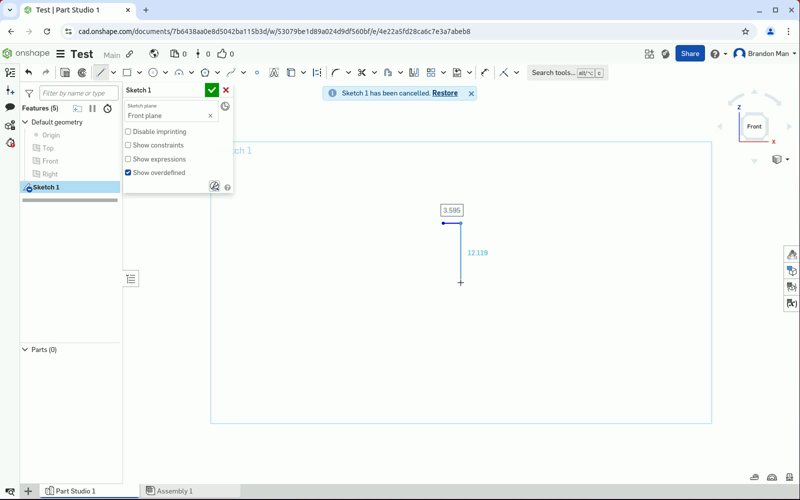
click(460, 282)
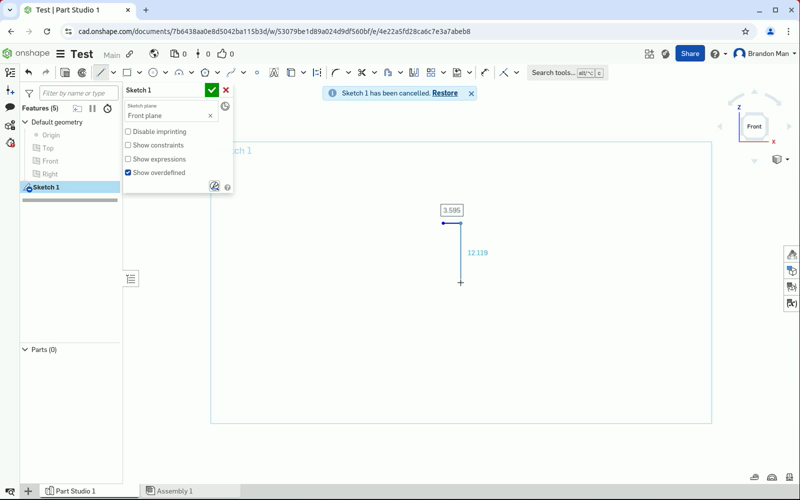
key_up(shift)
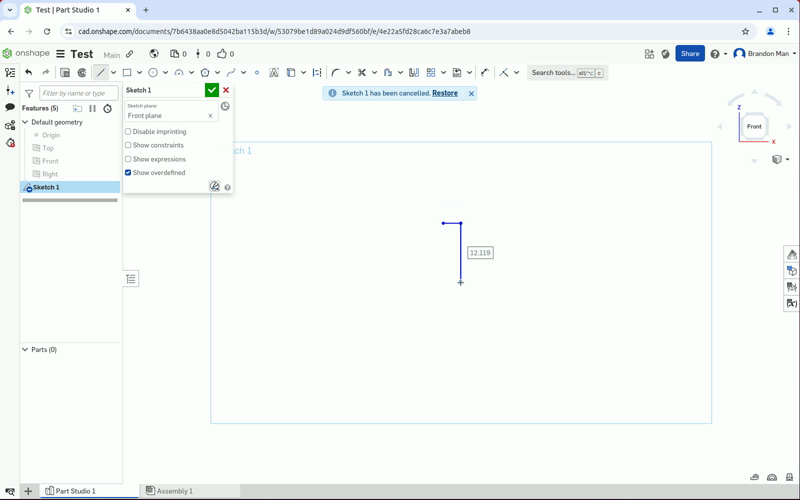
key_down(shift)
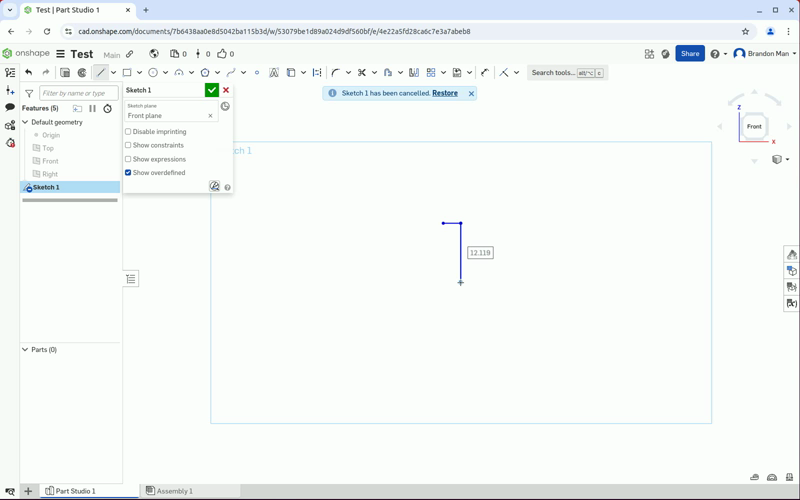
mouse_move(545, 282)
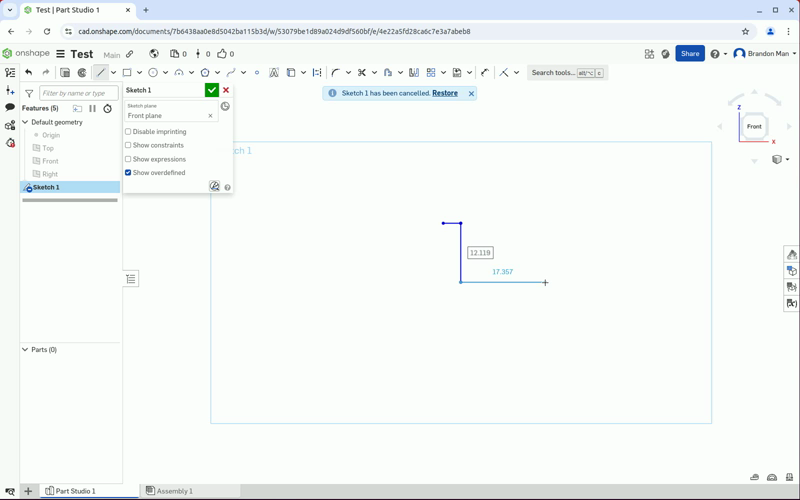
click(545, 282)
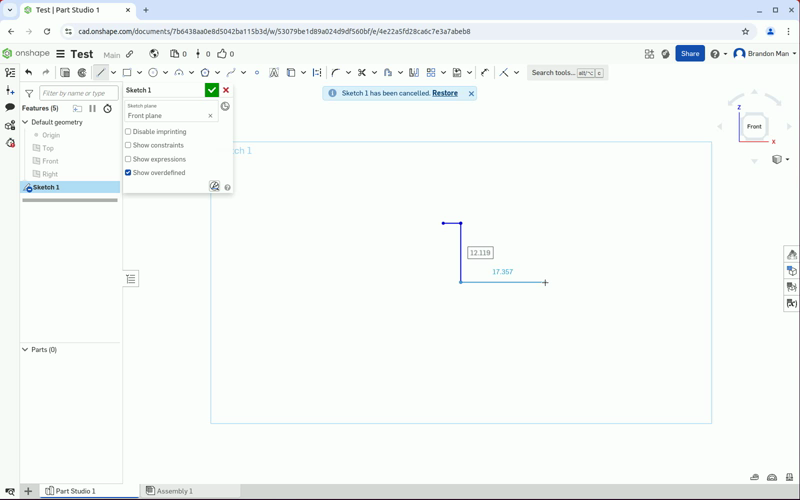
key_up(shift)
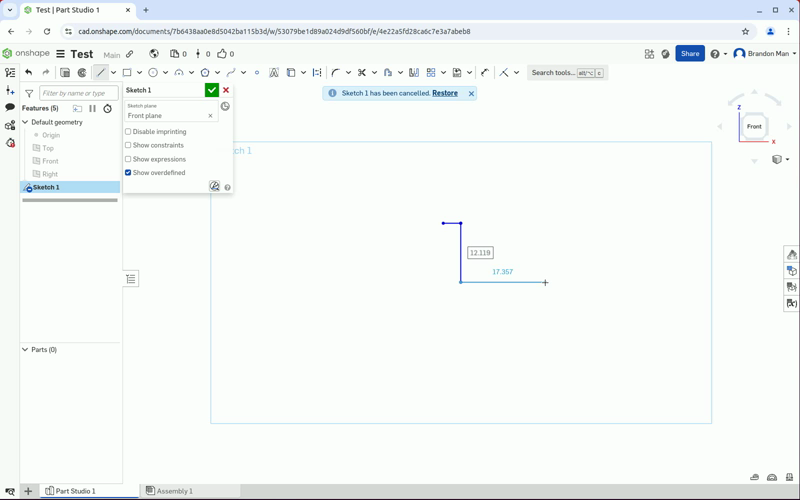
key_down(shift)
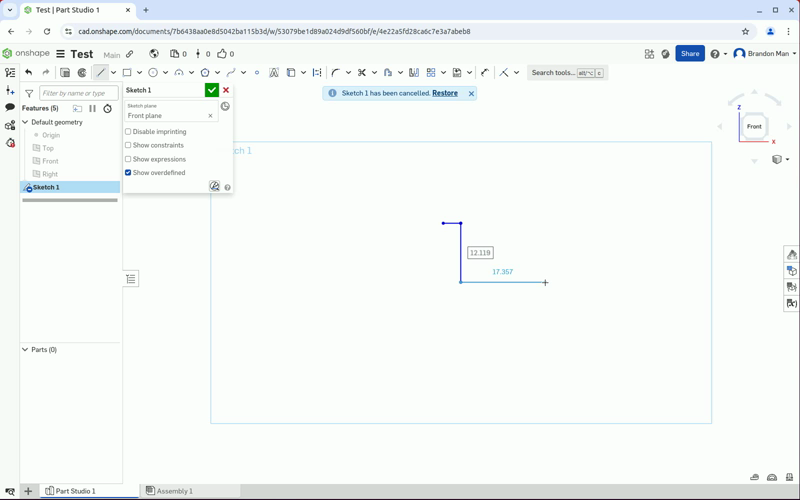
mouse_move(575, 282)
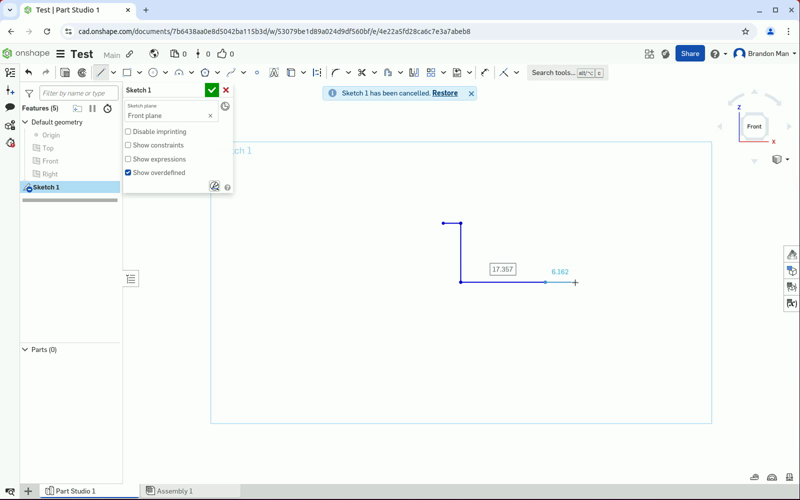
mouse_move(545, 223)
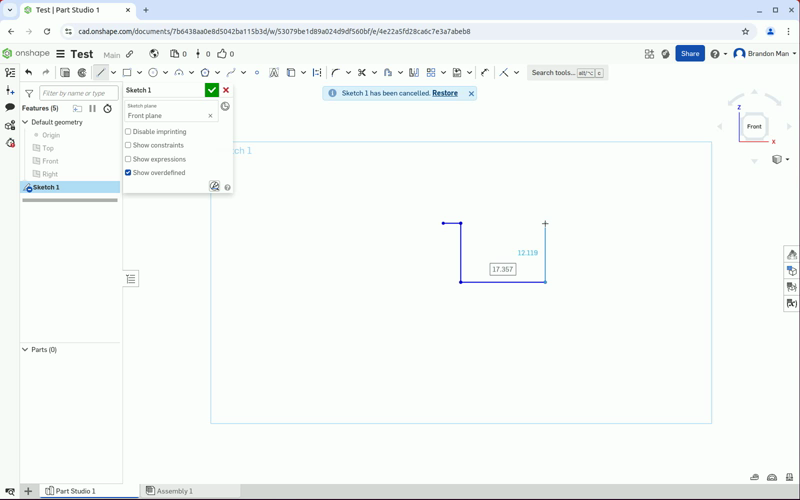
click(545, 223)
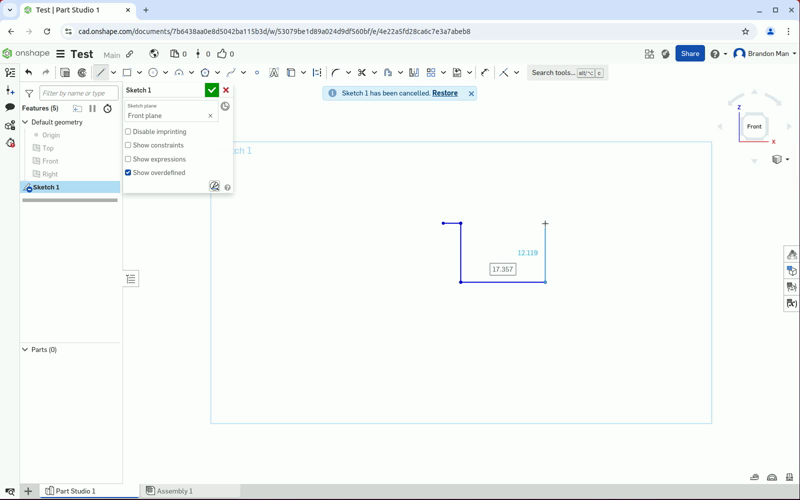
key_up(shift)
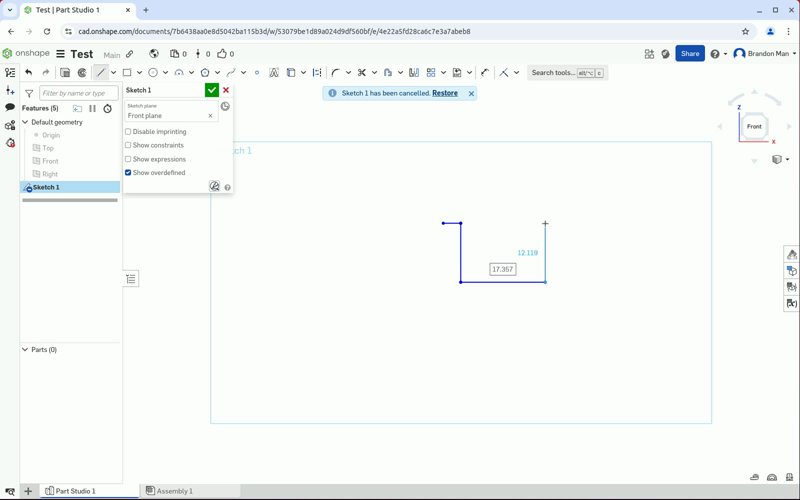
key_down(shift)
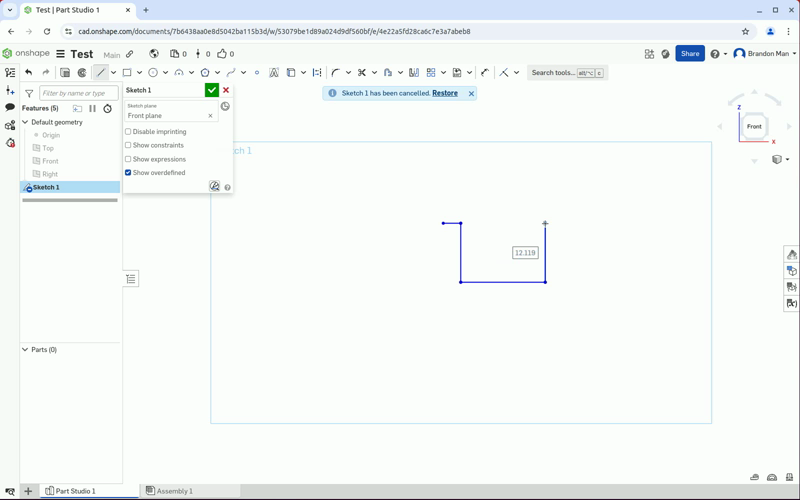
mouse_move(575, 223)
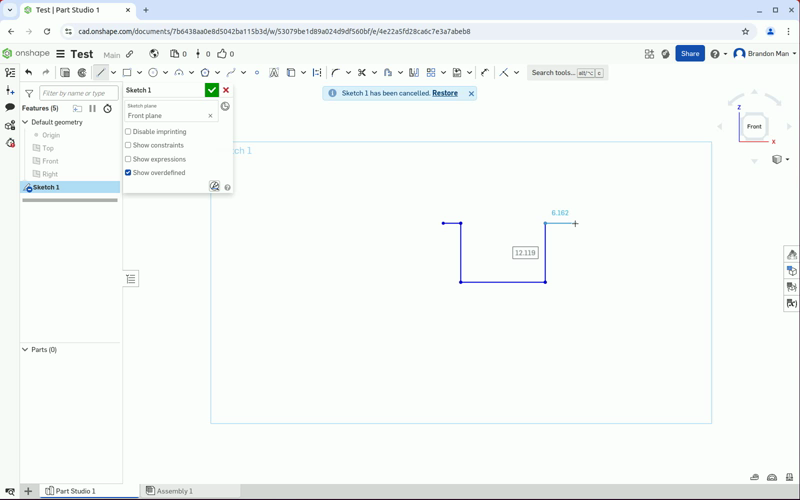
mouse_move(562, 223)
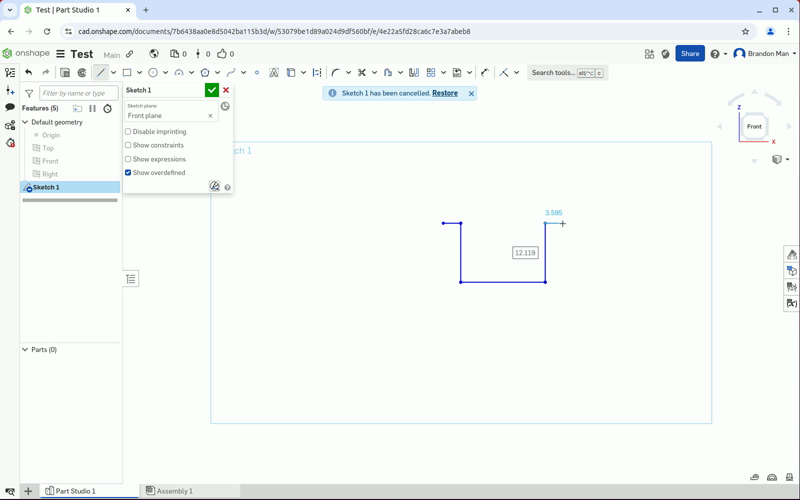
click(562, 223)
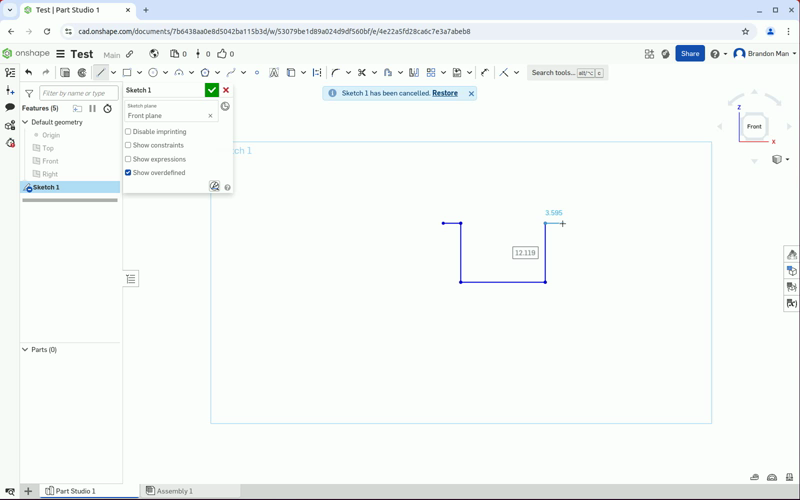
key_up(shift)
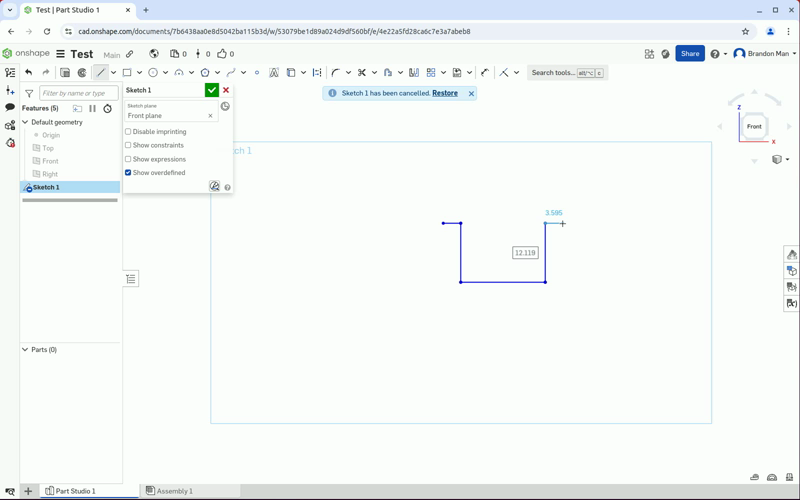
key_down(shift)
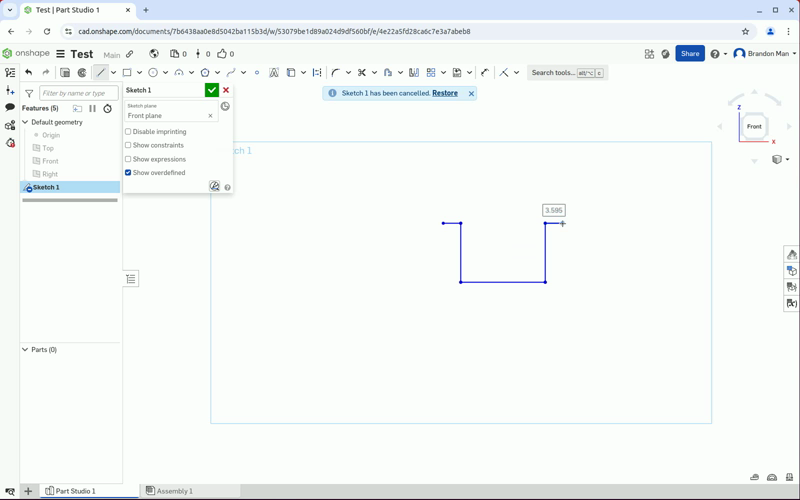
mouse_move(589, 223)
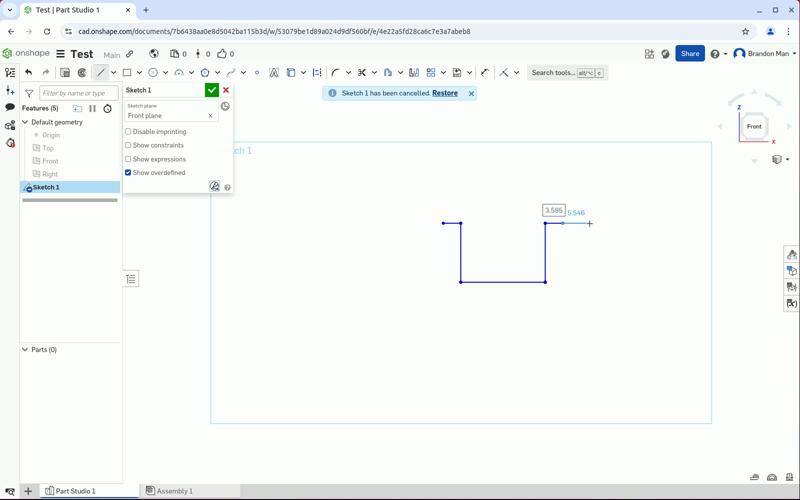
mouse_move(562, 214)
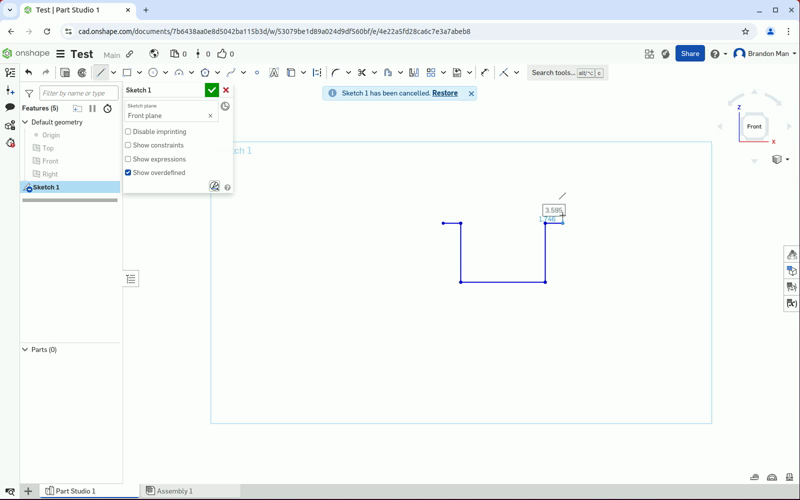
click(562, 214)
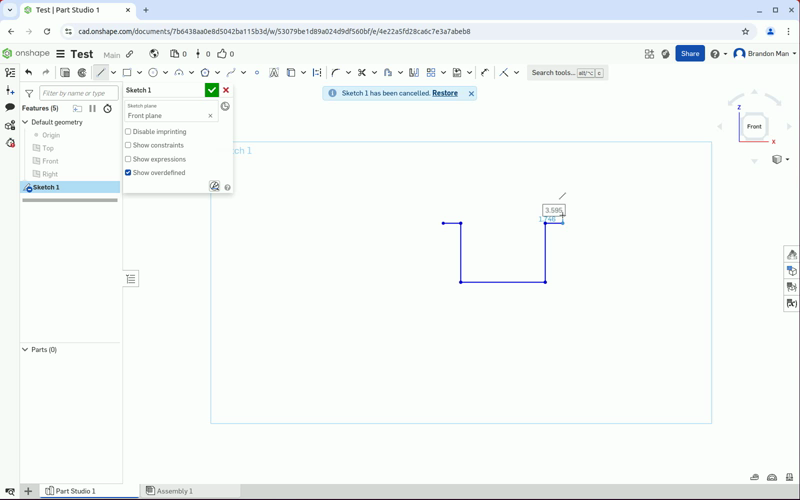
key_up(shift)
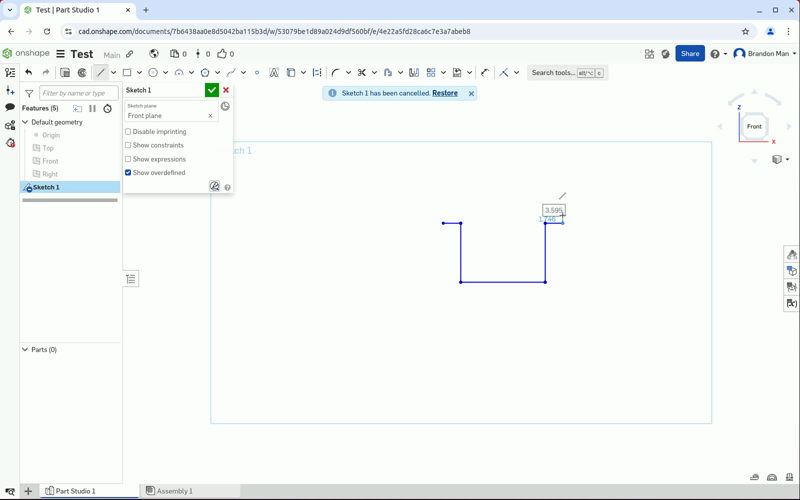
key_down(shift)
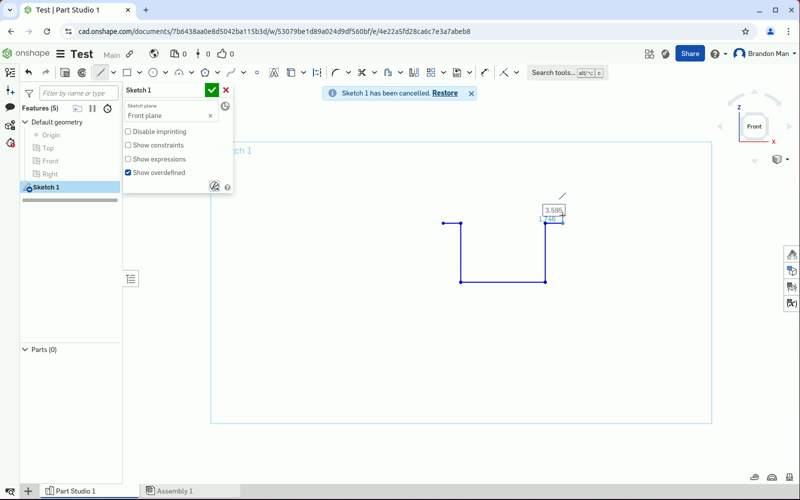
mouse_move(589, 214)
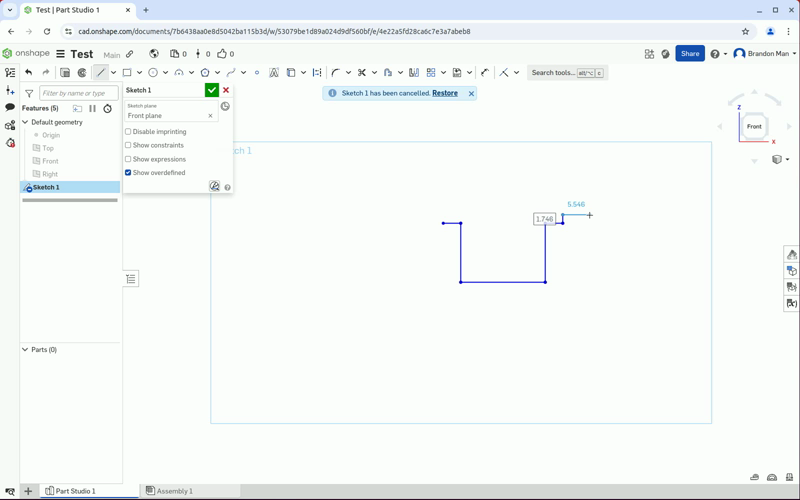
mouse_move(545, 214)
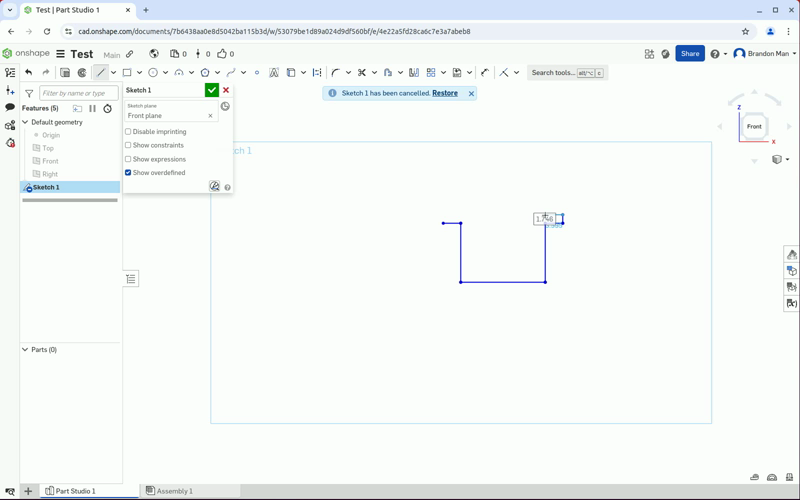
click(545, 214)
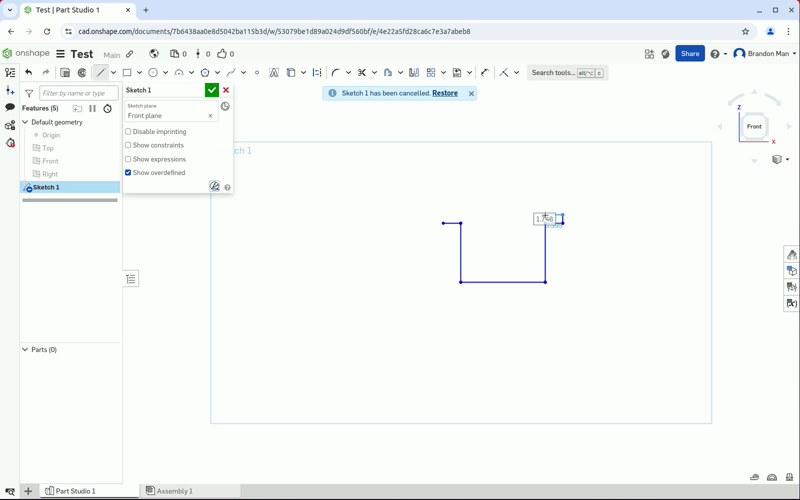
key_up(shift)
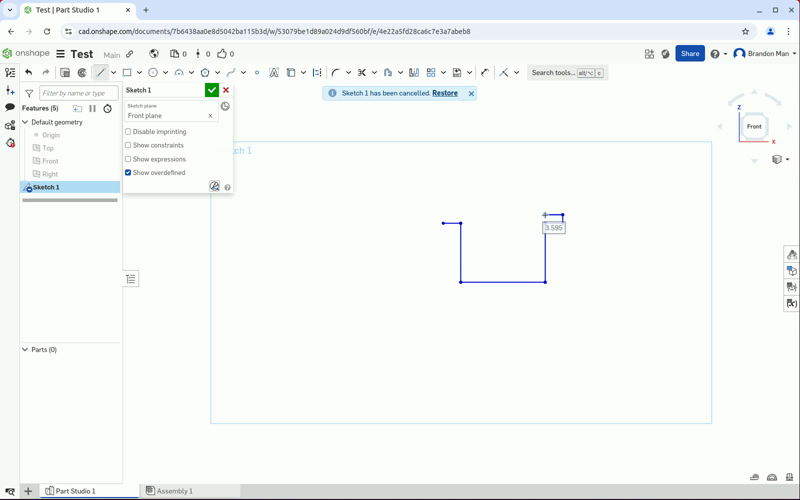
key_down(shift)
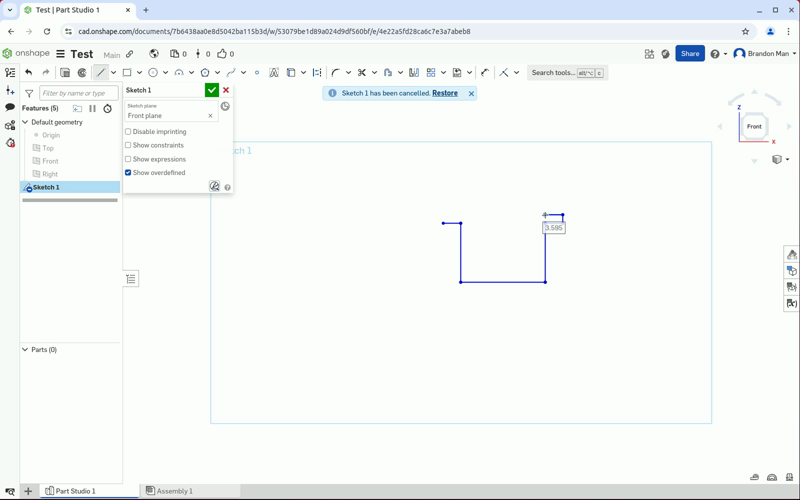
mouse_move(575, 214)
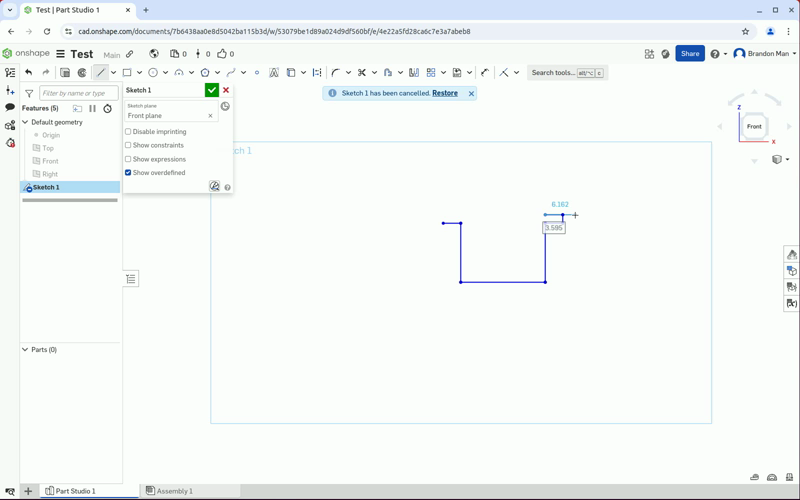
mouse_move(545, 198)
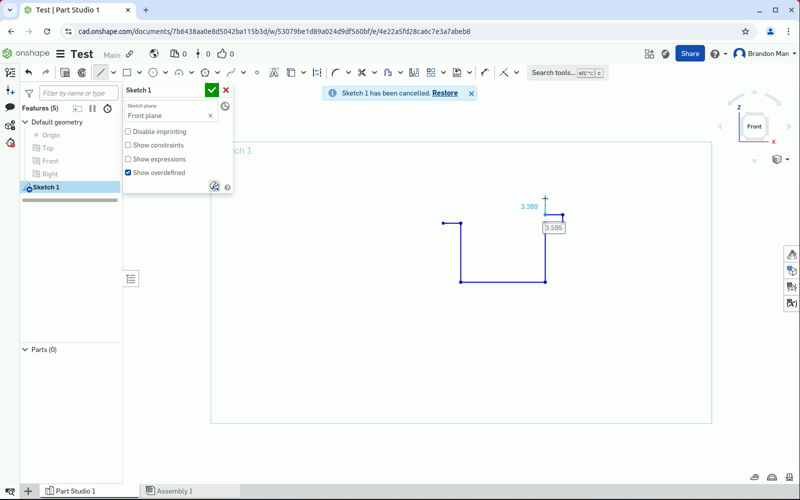
click(545, 198)
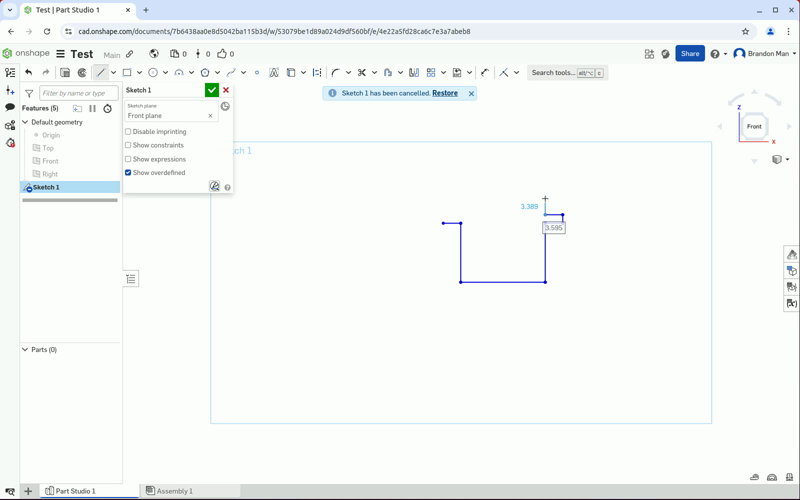
key_up(shift)
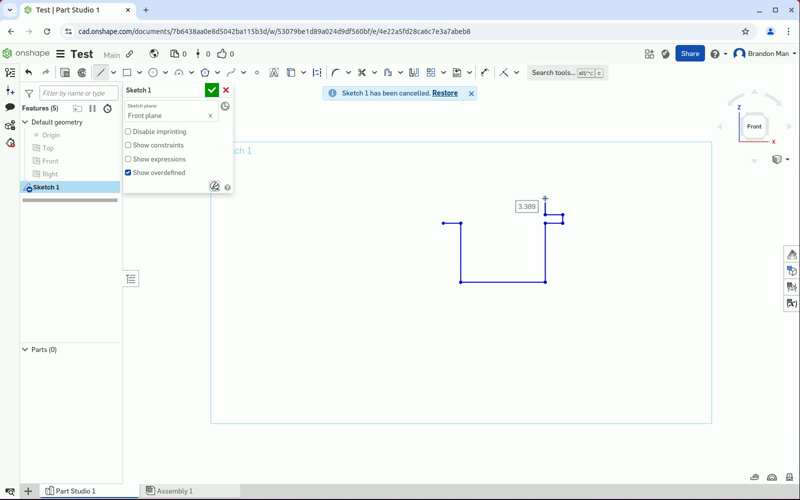
key_down(shift)
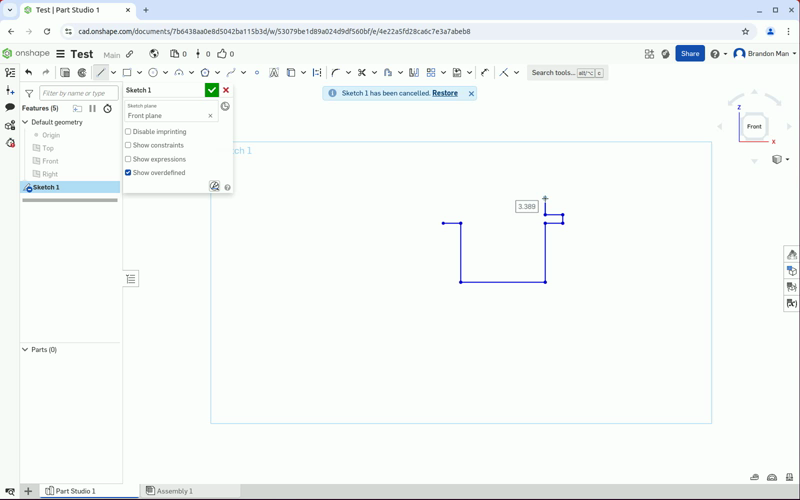
mouse_move(460, 198)
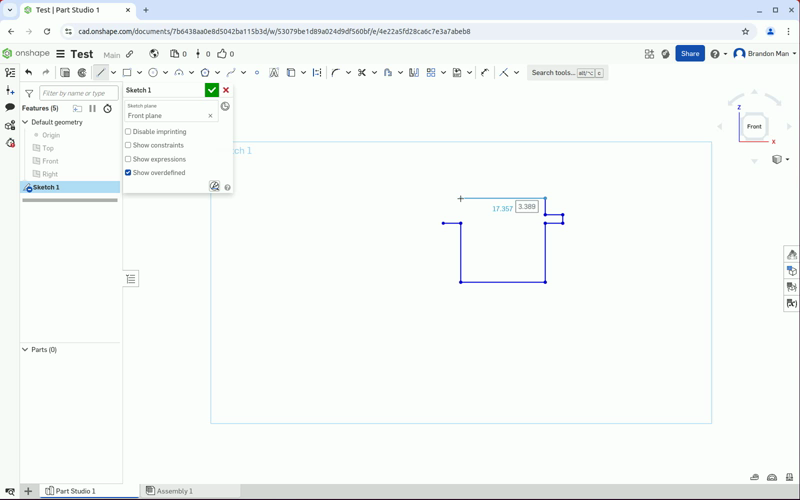
click(460, 198)
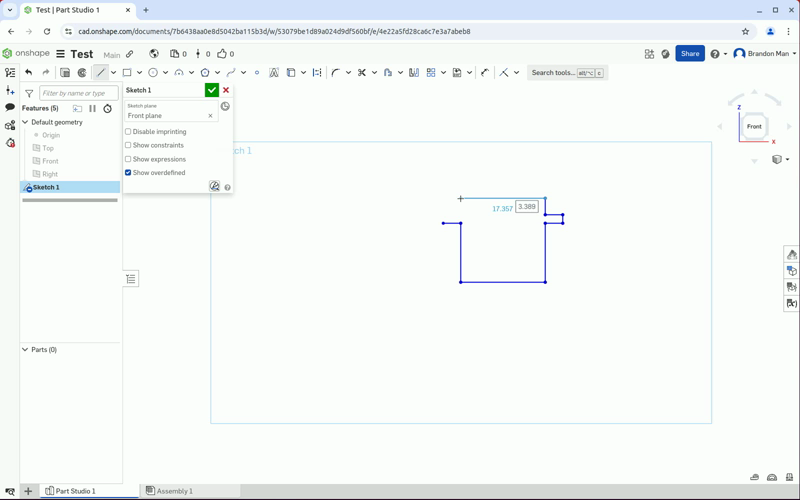
key_up(shift)
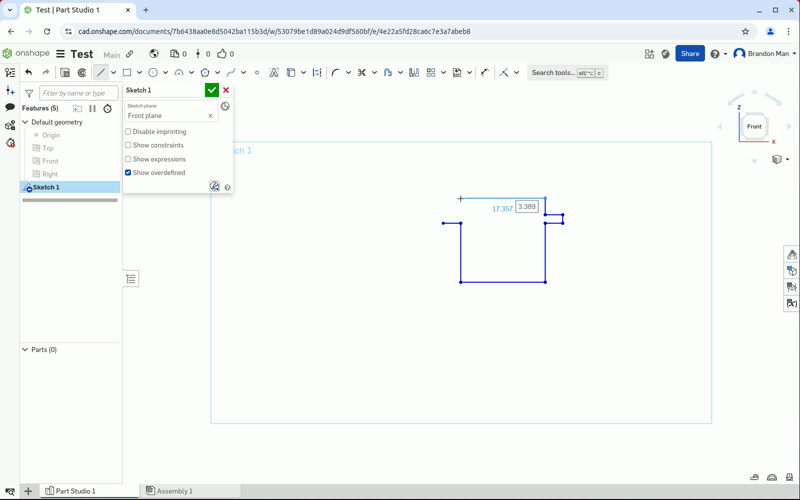
key_down(shift)
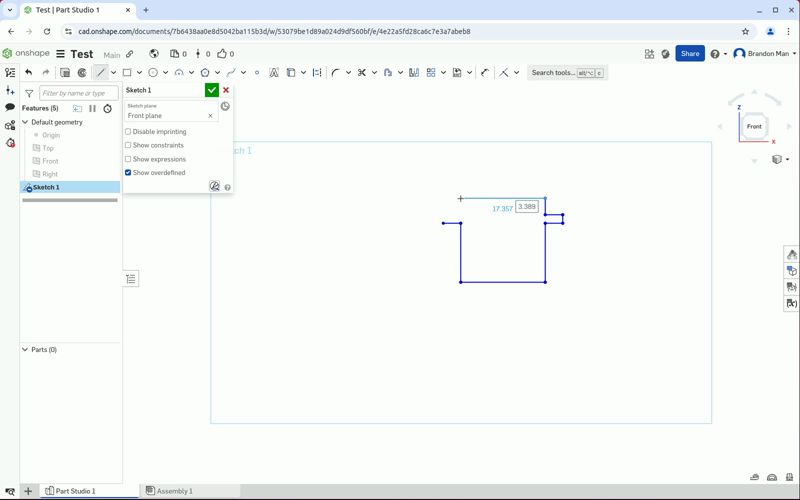
mouse_move(490, 198)
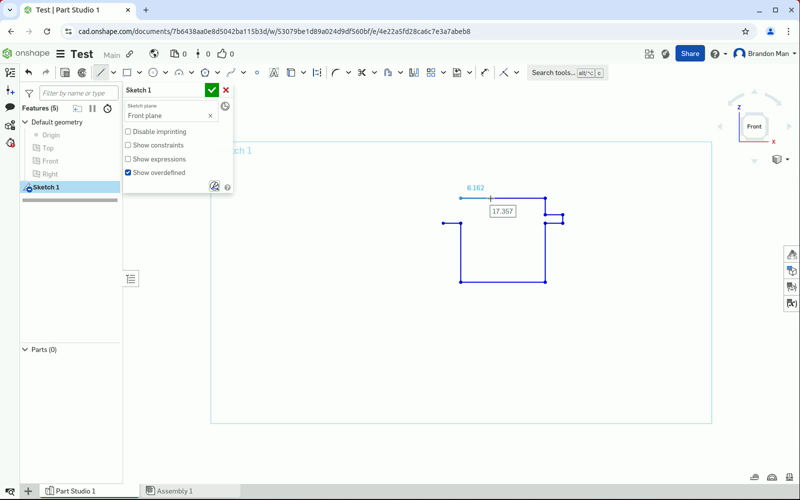
mouse_move(460, 214)
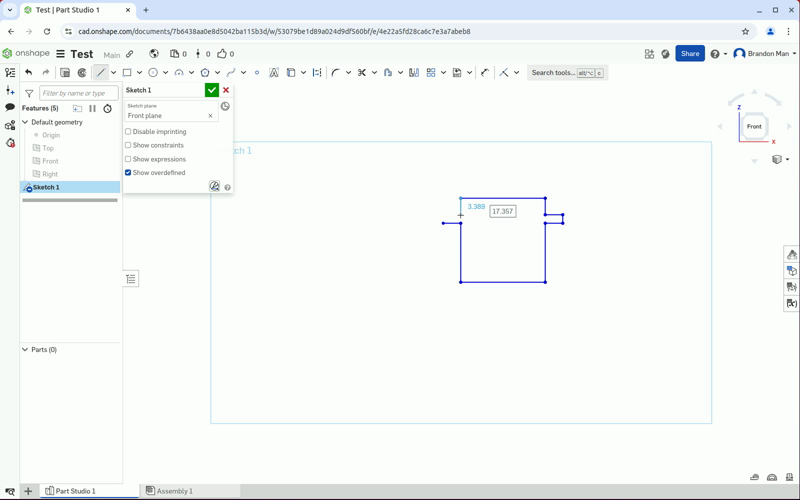
click(460, 214)
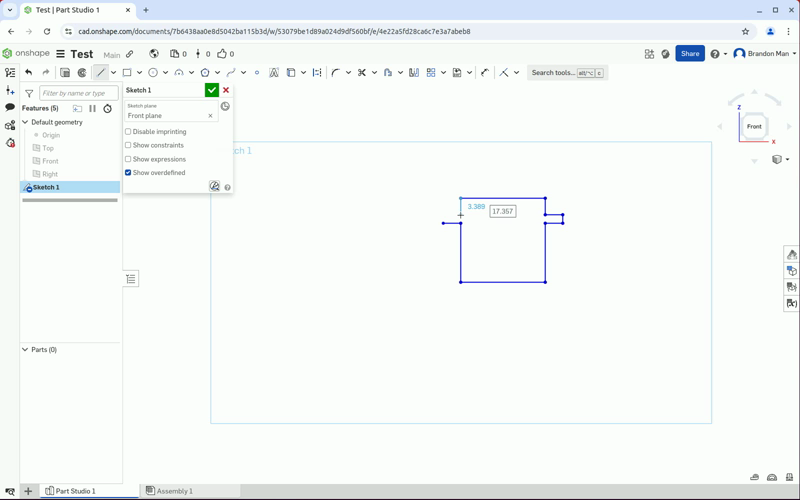
key_up(shift)
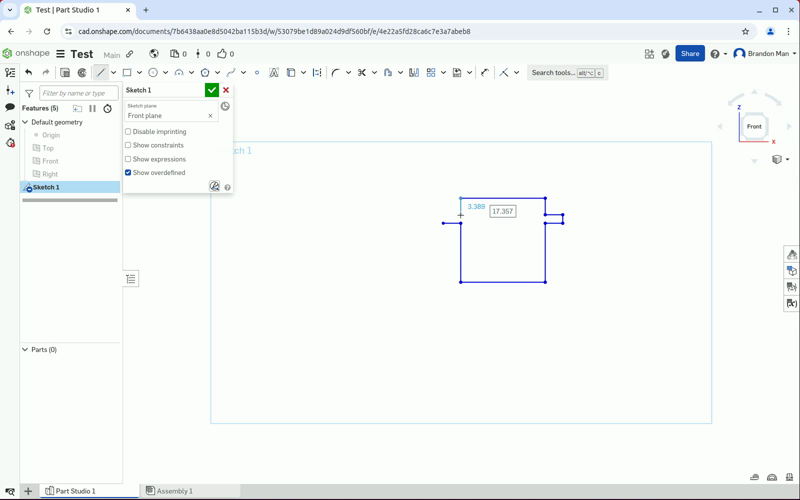
key_down(shift)
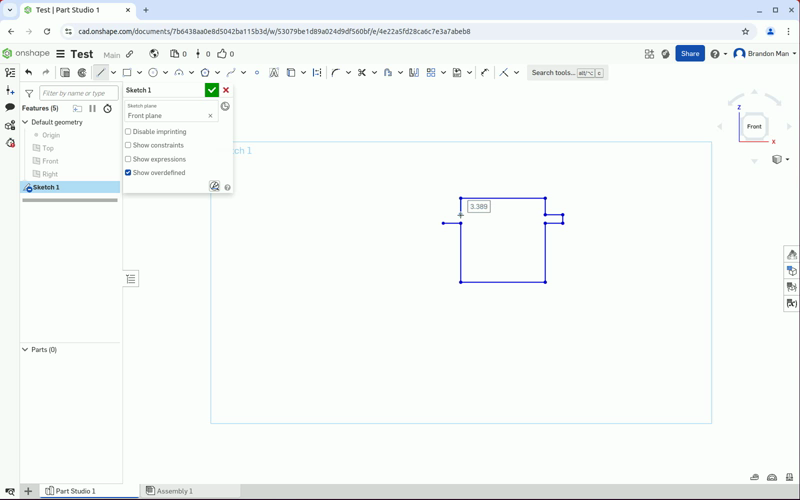
mouse_move(490, 214)
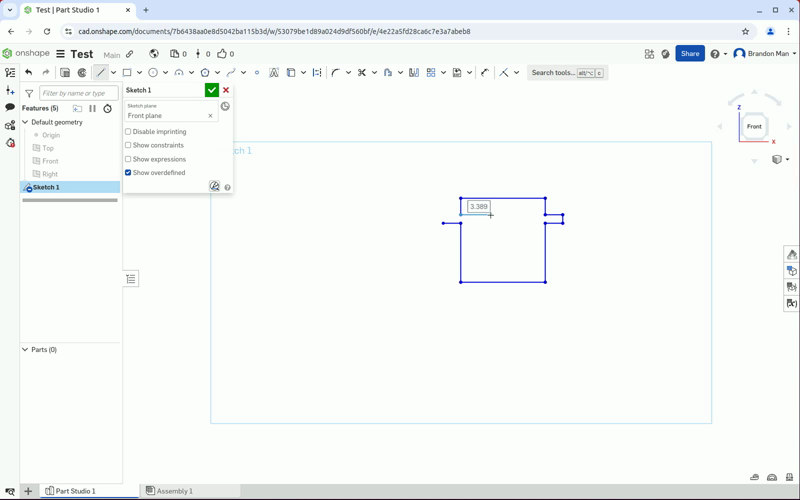
mouse_move(443, 214)
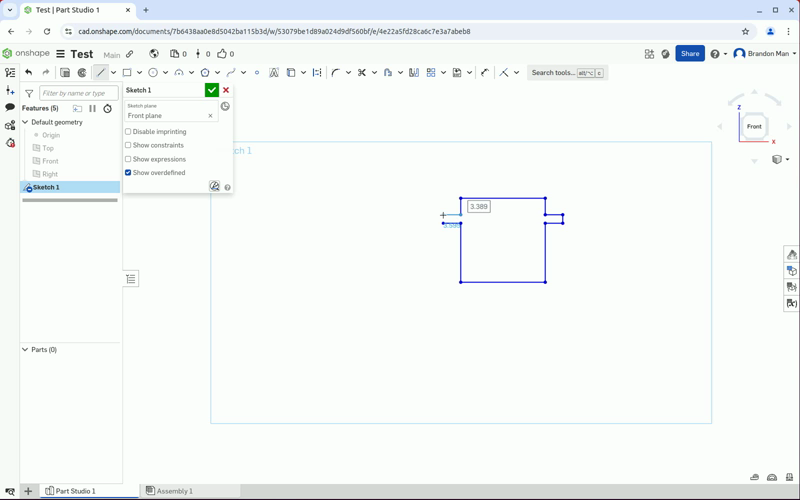
click(443, 214)
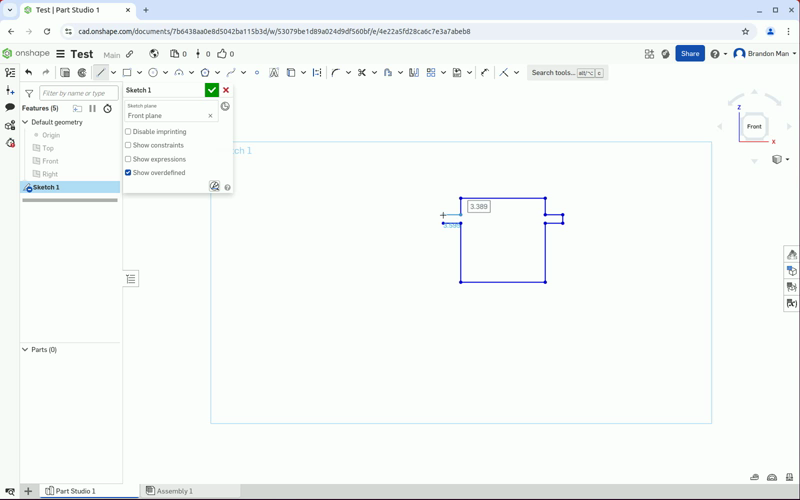
key_up(shift)
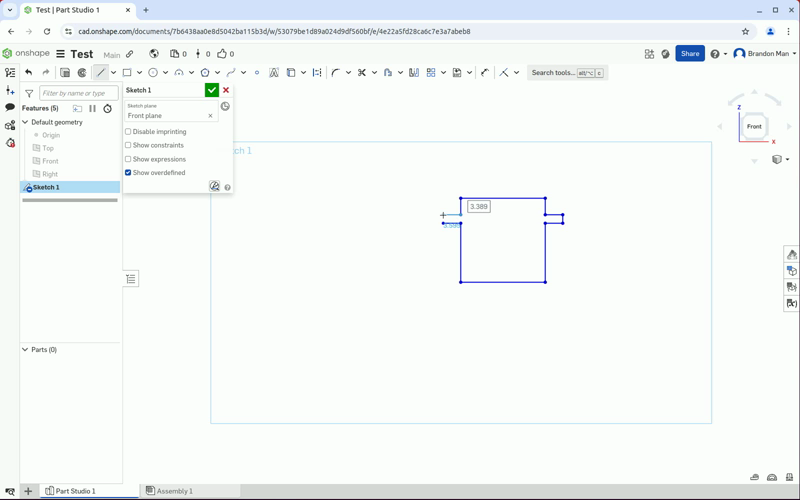
mouse_move(473, 214)
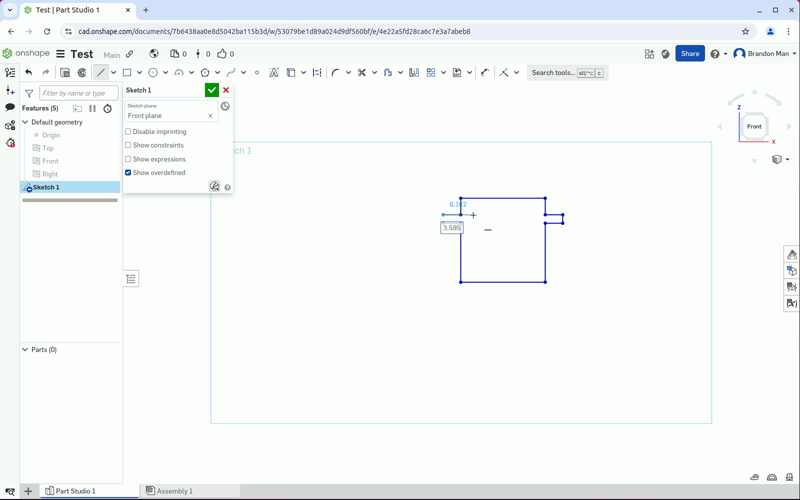
key_down(shift)
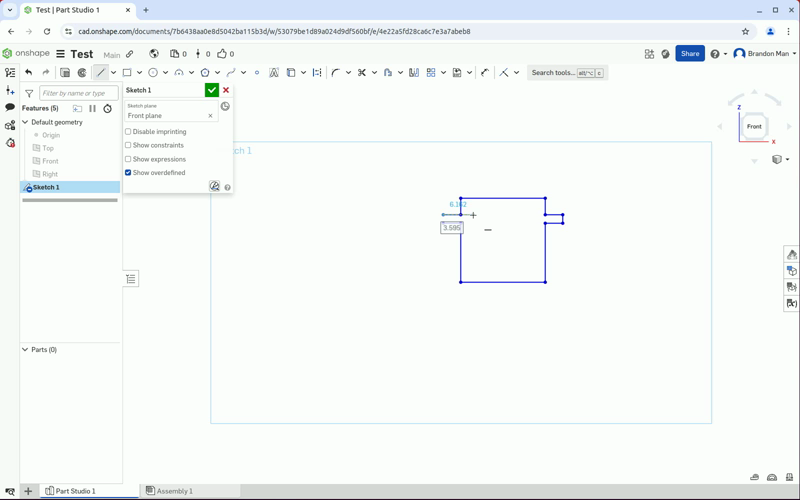
mouse_move(443, 223)
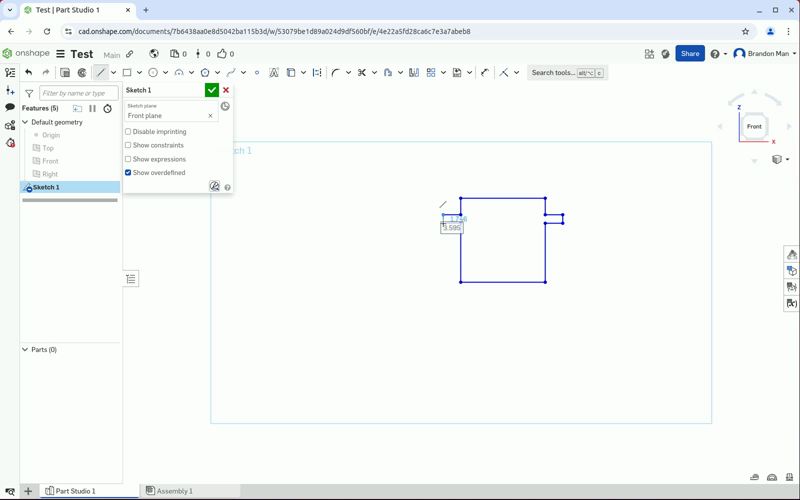
key_up(shift)
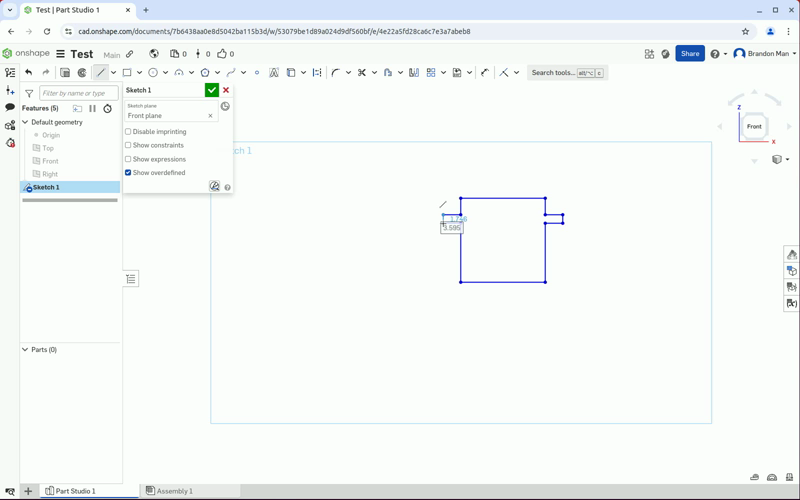
click(443, 223)
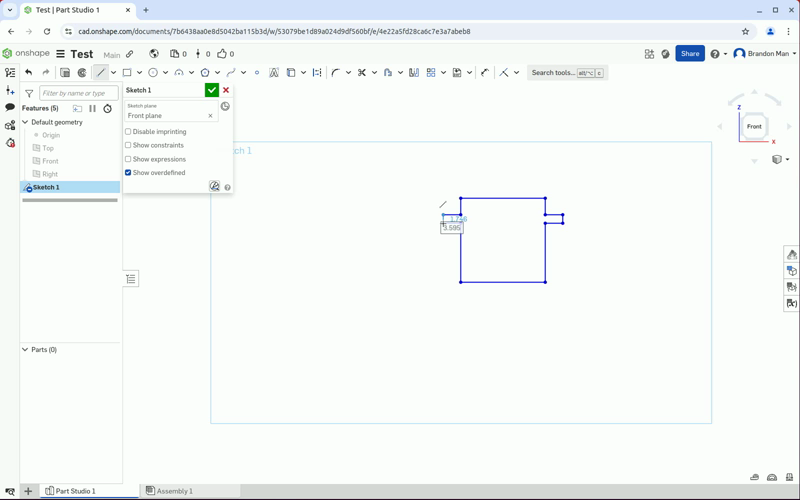
key(esc)
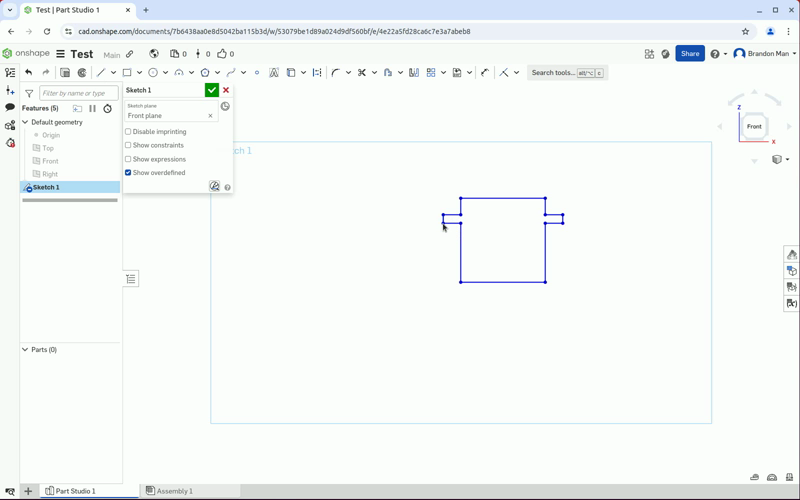
mouse_move(517, 259)
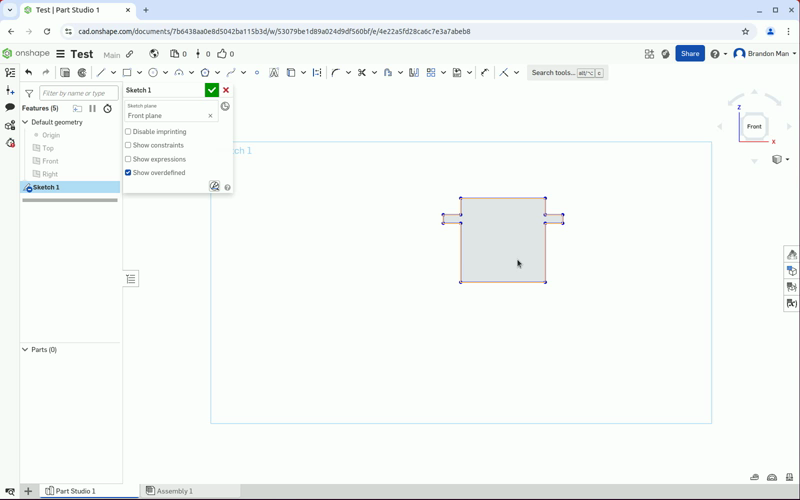
click(517, 259)
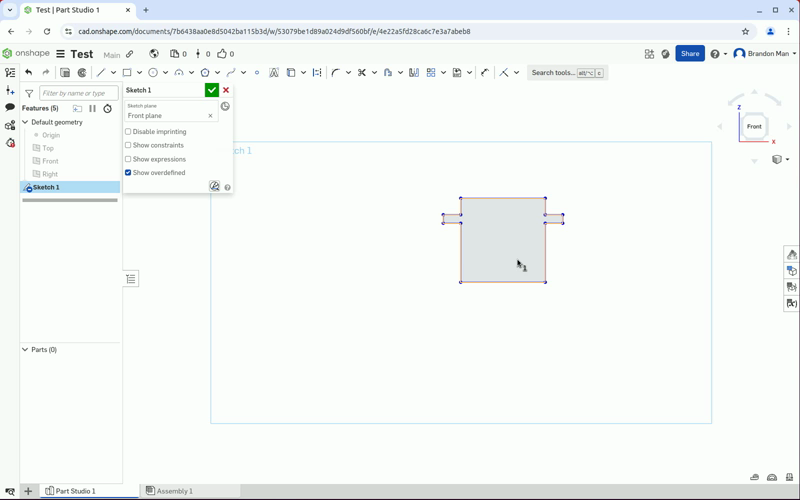
mouse_move(73, 352)
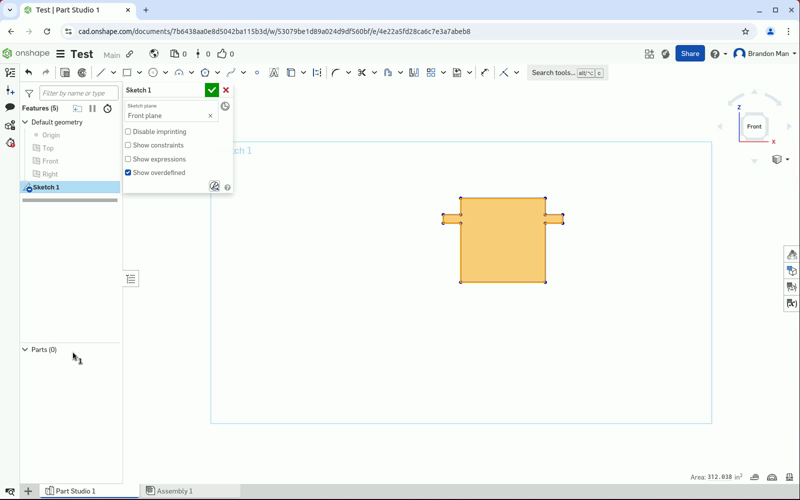
key(shift+y)
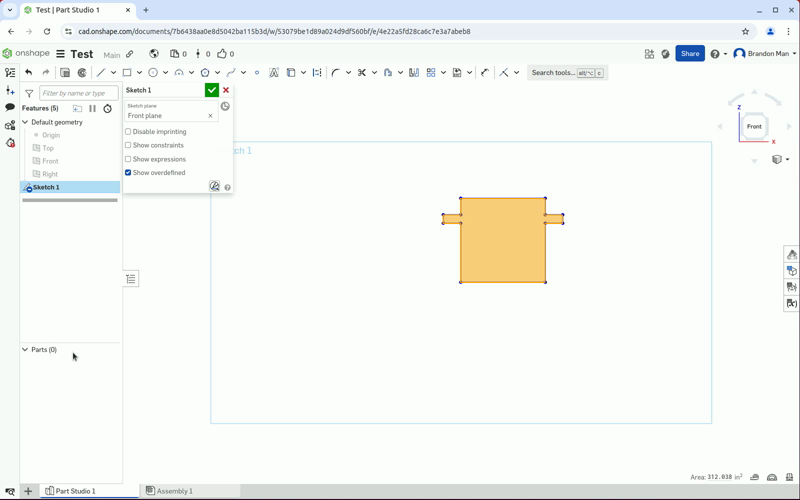
key(shift+e)
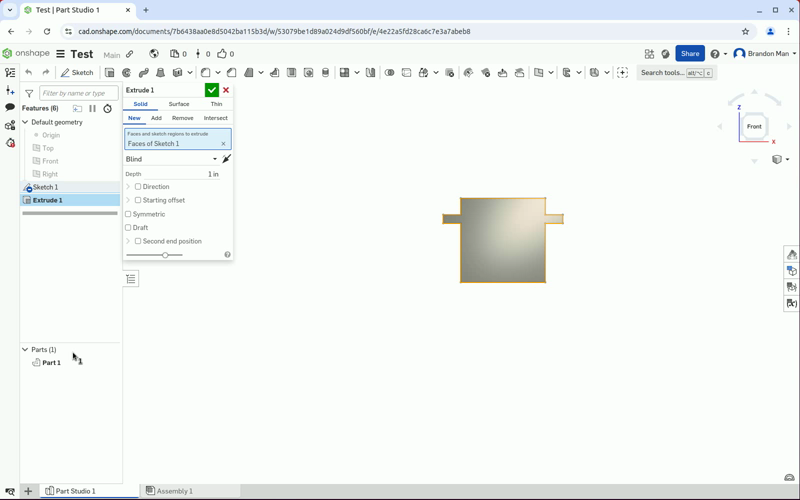
mouse_move(143, 106)
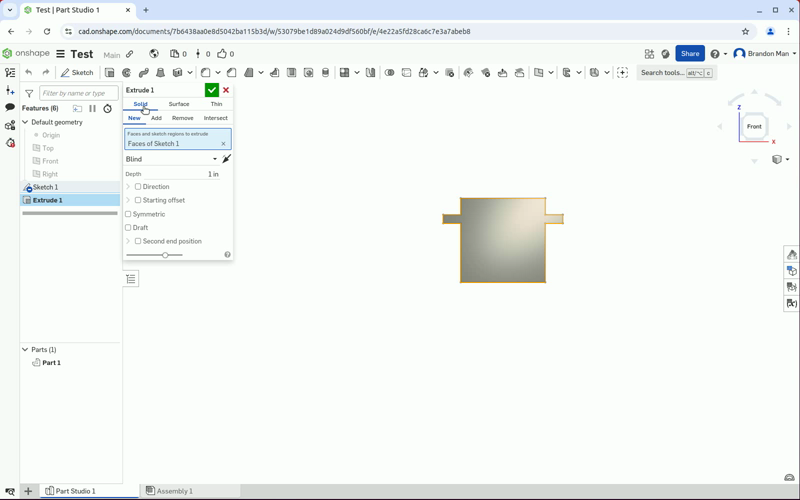
click(143, 106)
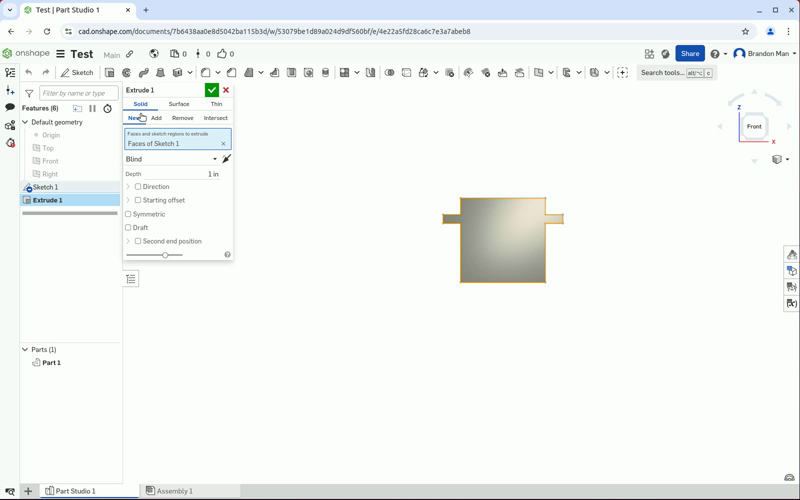
mouse_move(137, 120)
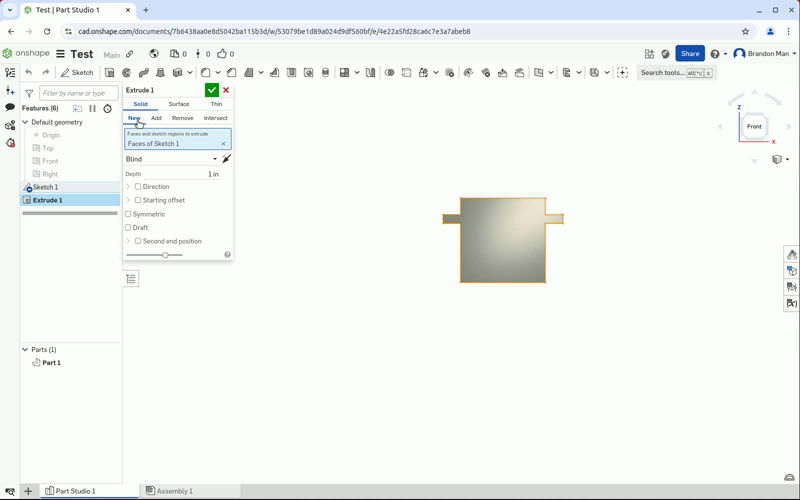
click(137, 120)
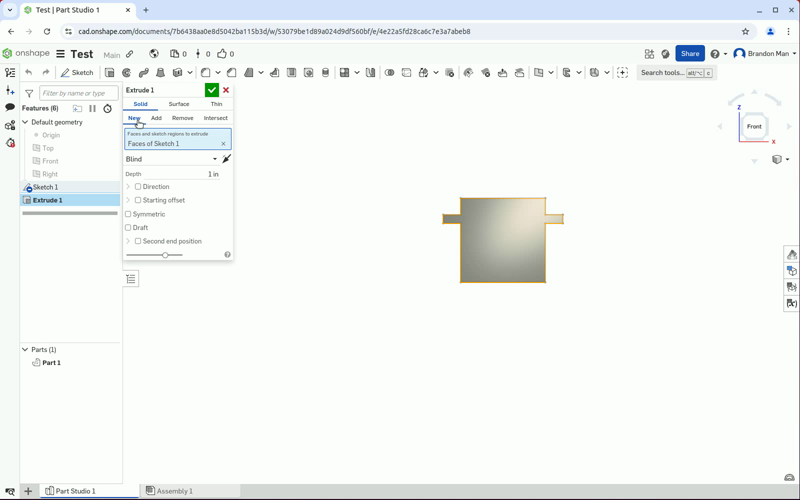
key(tab, 4)
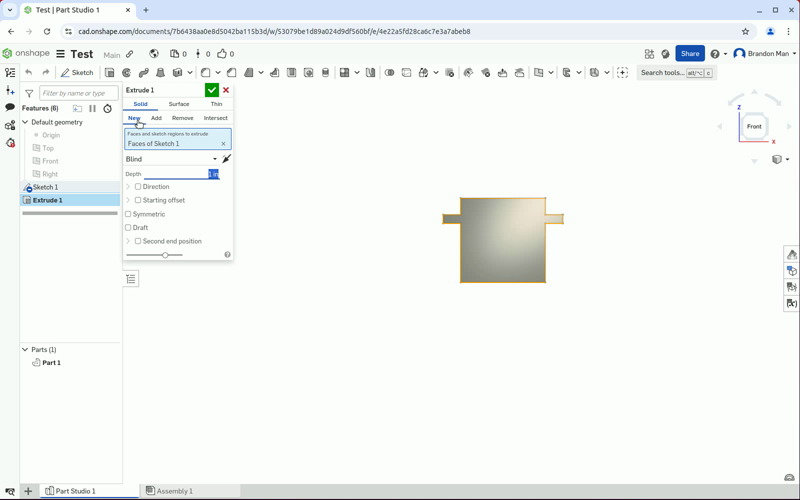
text(-9.147)
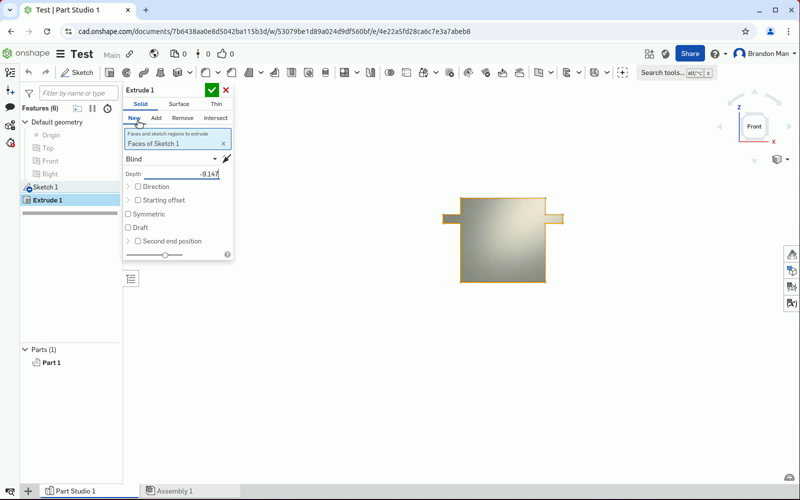
key(enter)
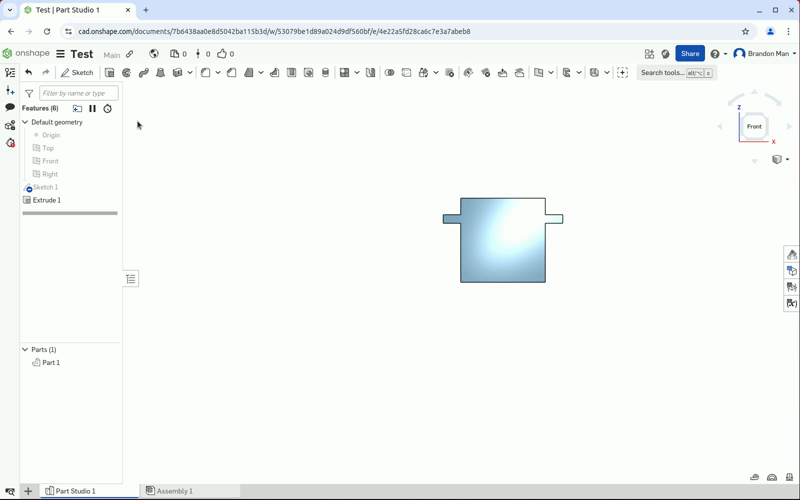
key(shift+h)
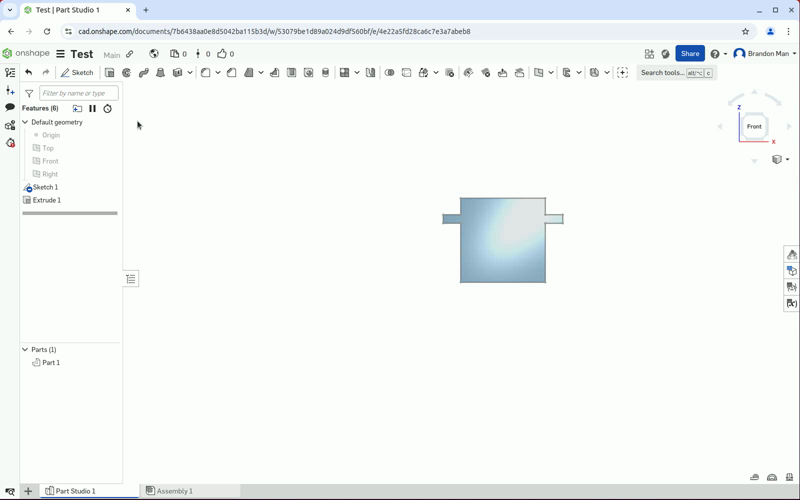
key(shift+h)
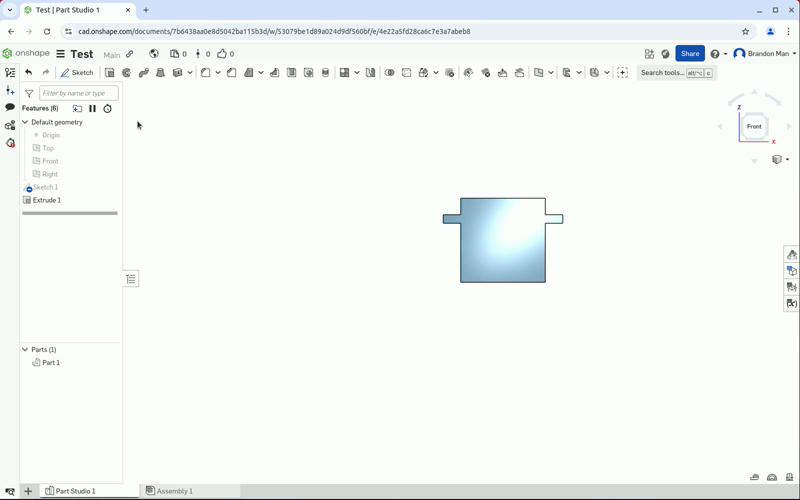
mouse_move(73, 189)
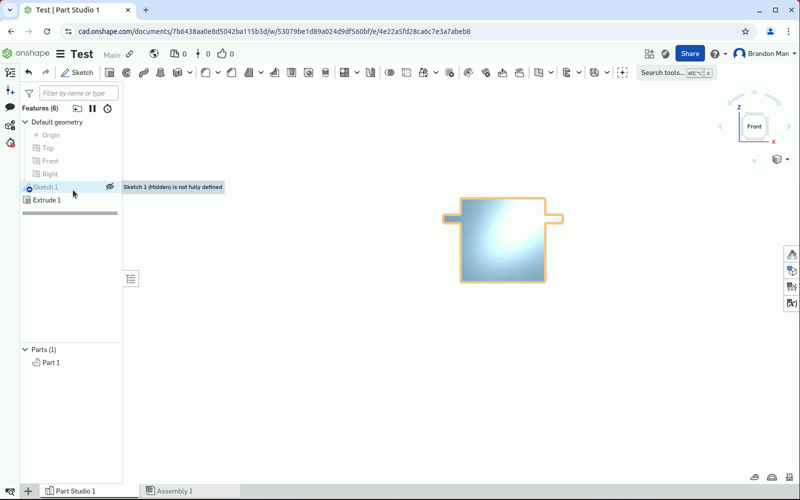
click(73, 189)
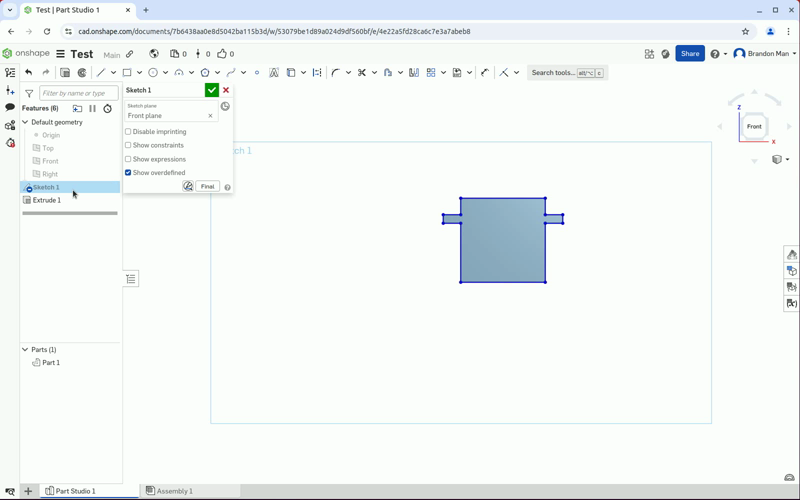
mouse_move(229, 92)
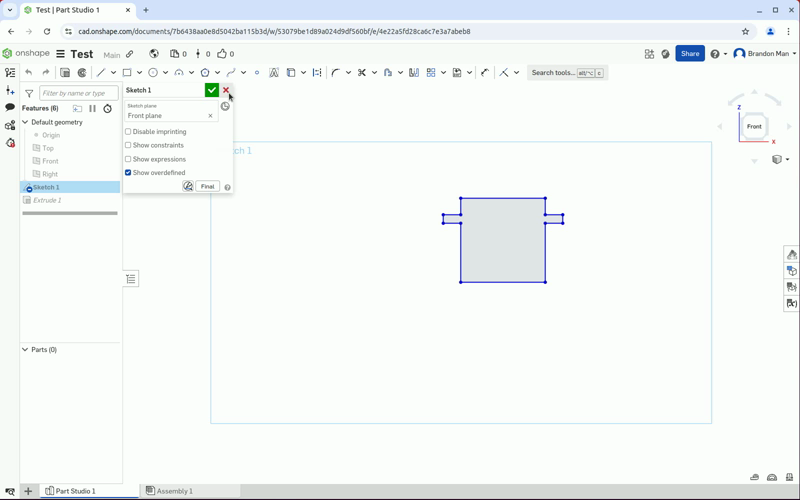
click(229, 92)
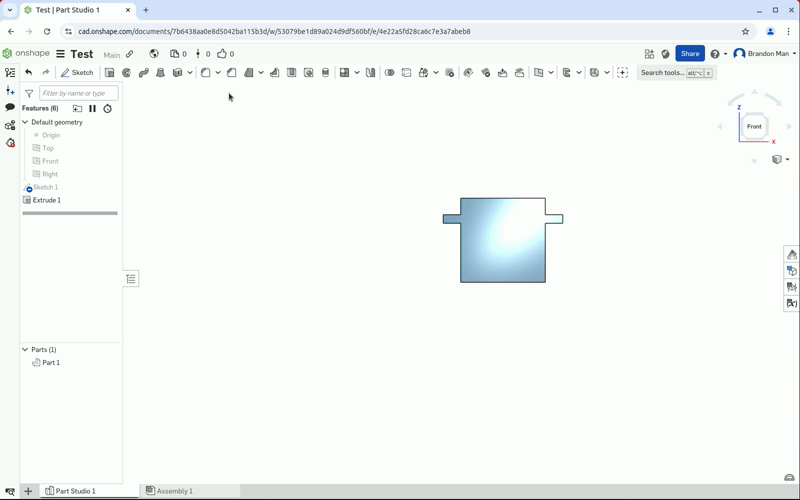
mouse_move(73, 352)
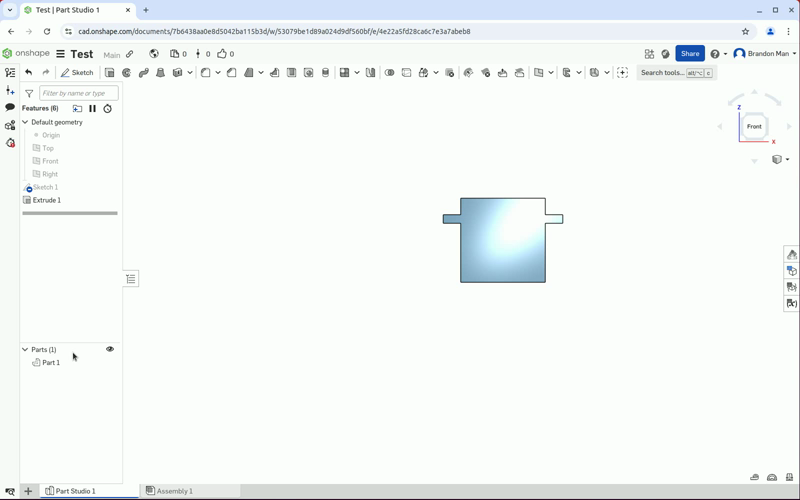
key(y)
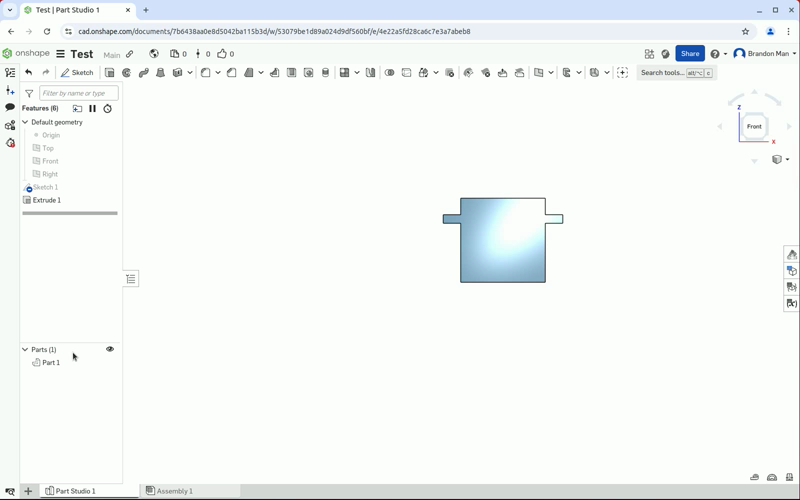
key(shift+p)
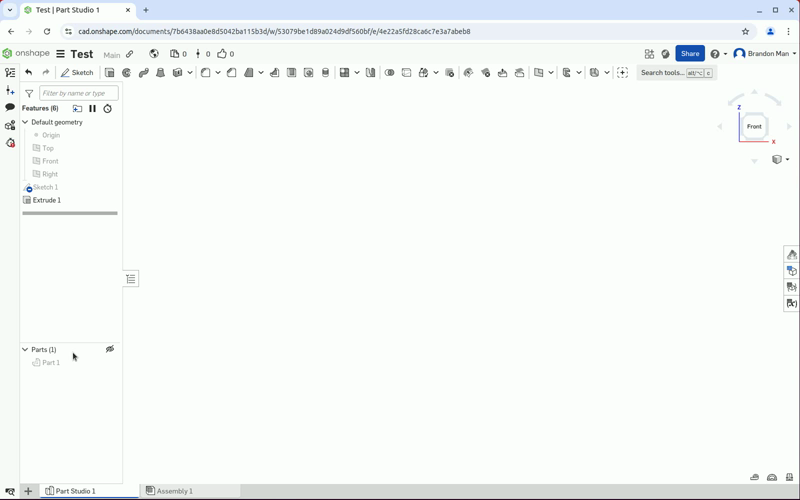
key(space)
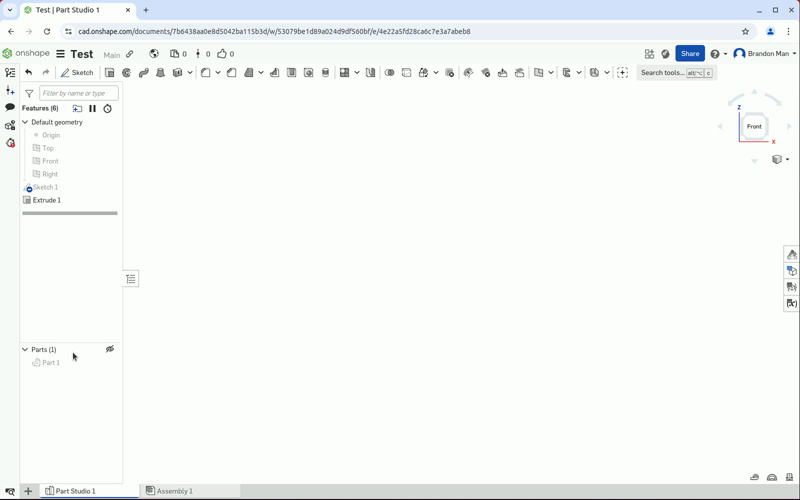
key_down(shift)
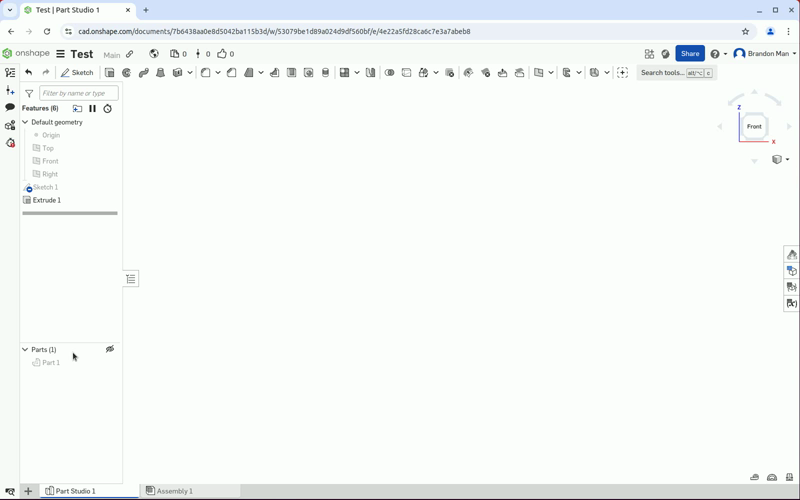
key(down)
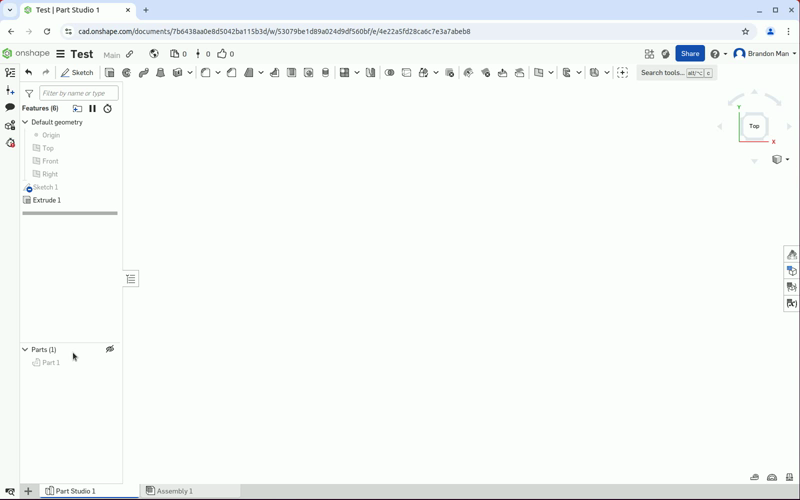
key_up(shift)
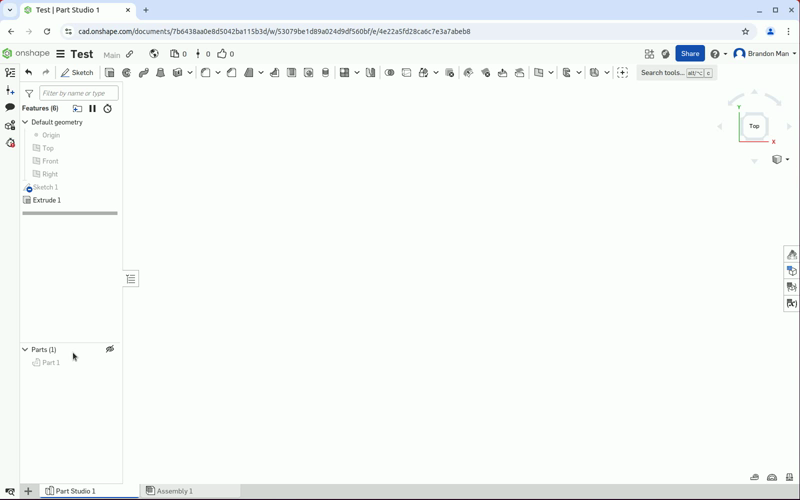
mouse_move(73, 352)
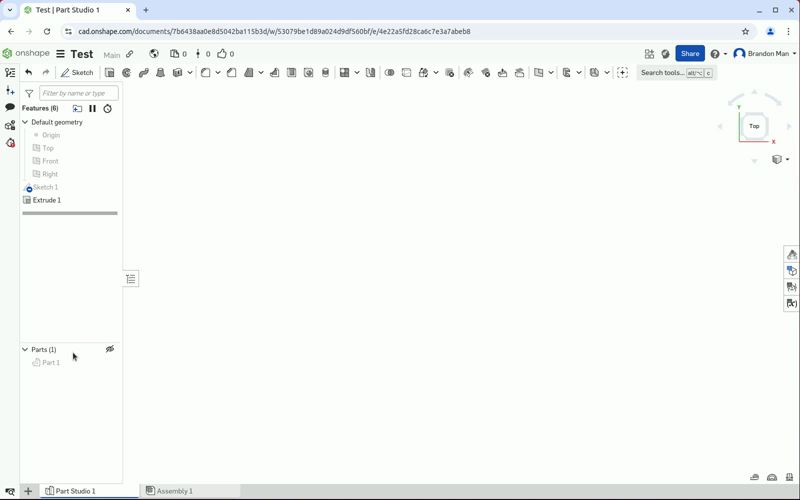
key(shift+y)
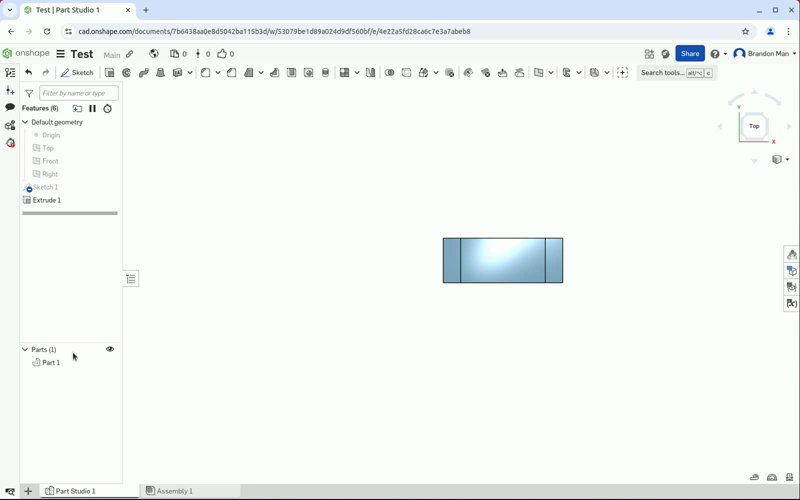
mouse_move(541, 75)
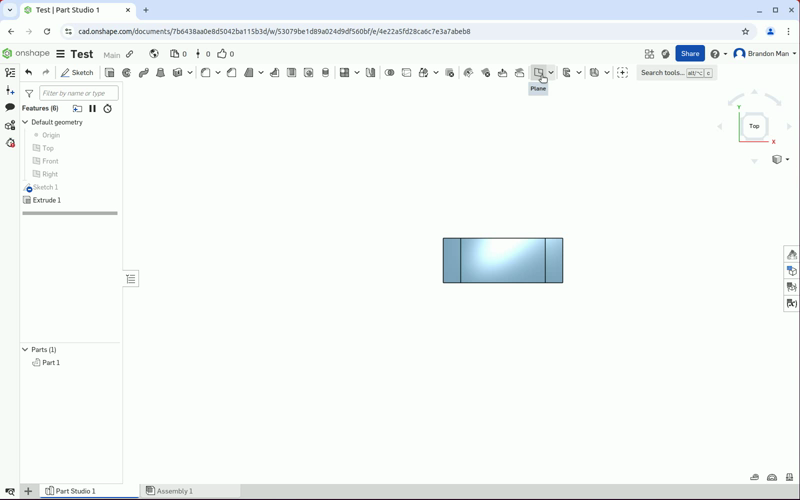
click(541, 75)
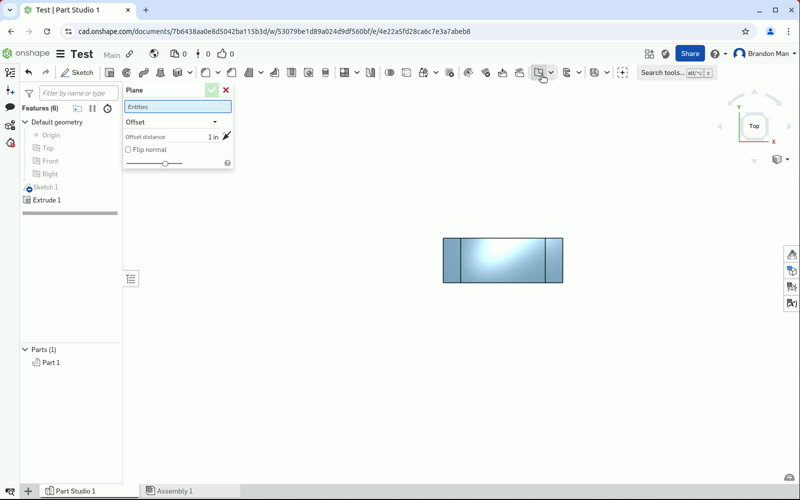
mouse_move(73, 150)
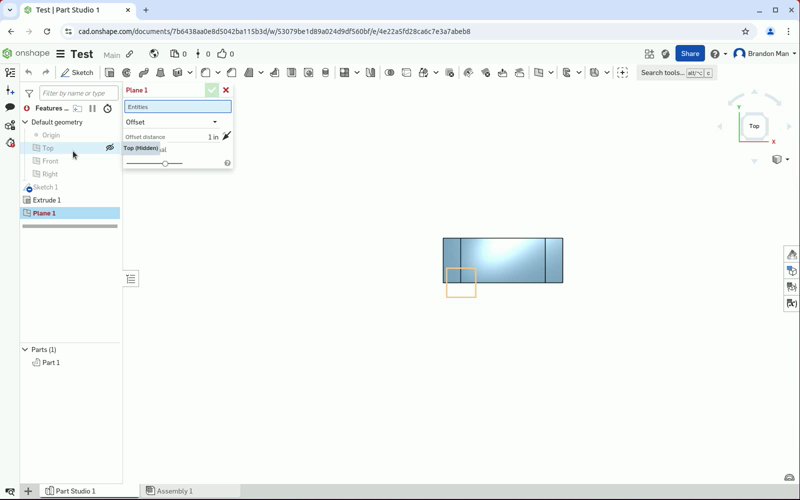
click(73, 150)
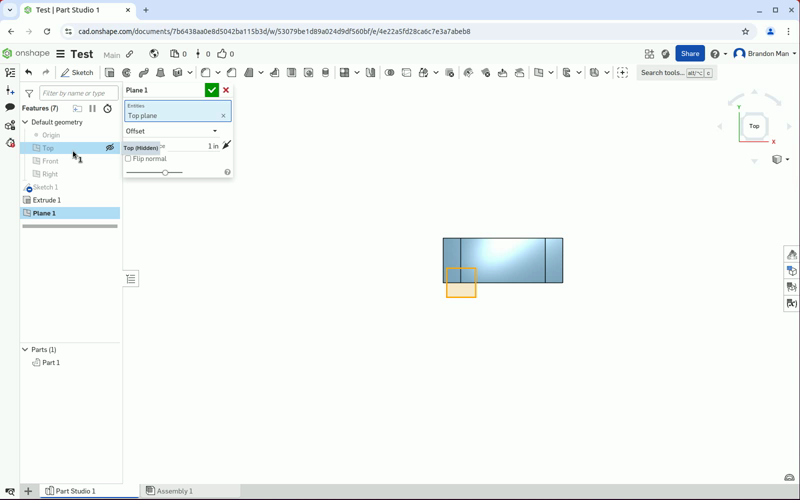
key(tab, 2)
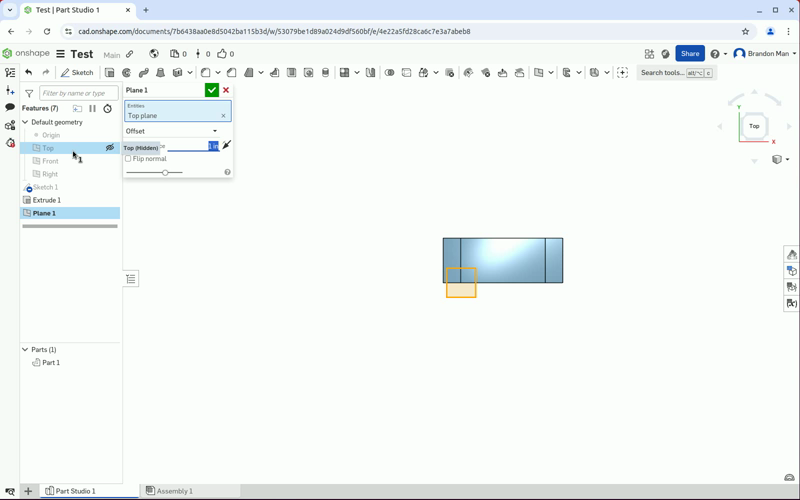
text(17.562)
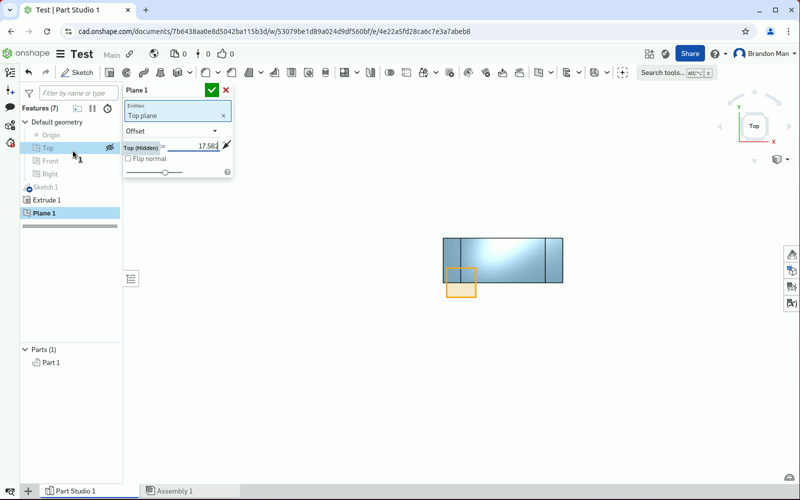
key(enter, 2)
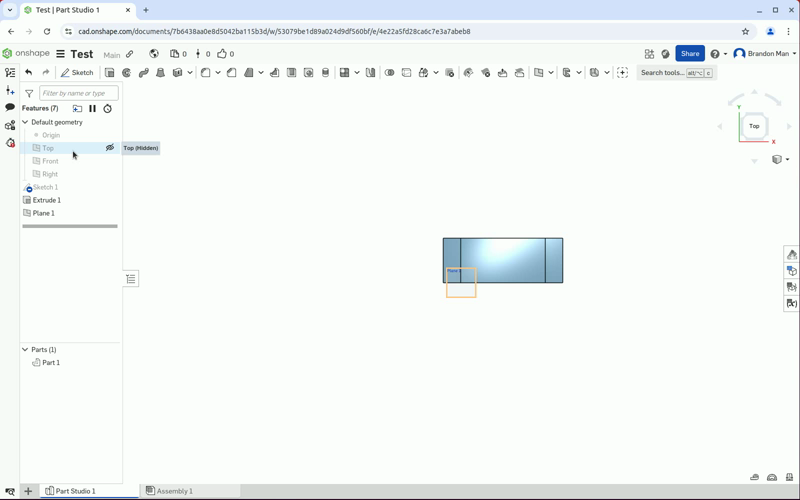
key(shift+s)
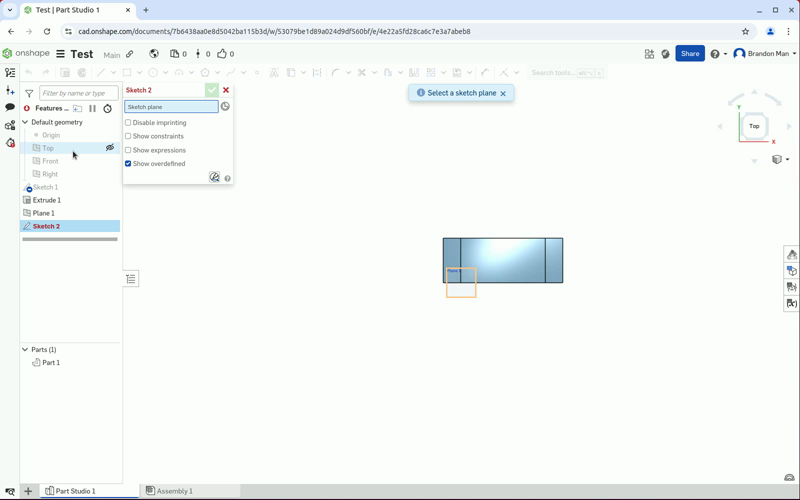
mouse_move(73, 215)
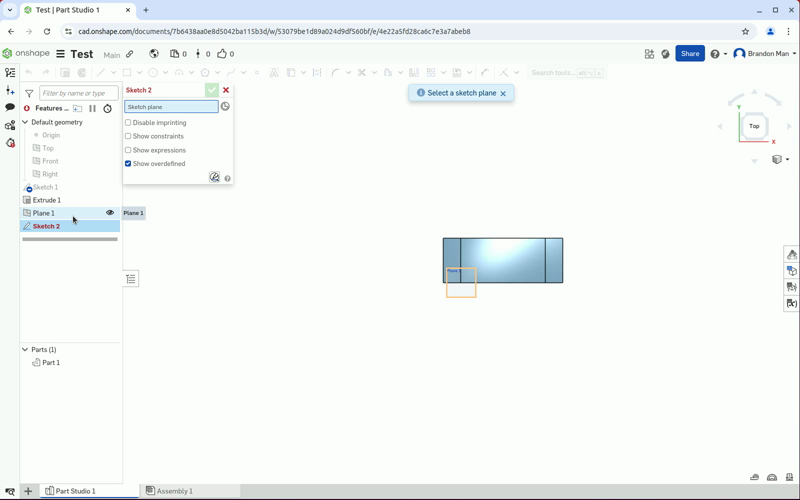
click(73, 215)
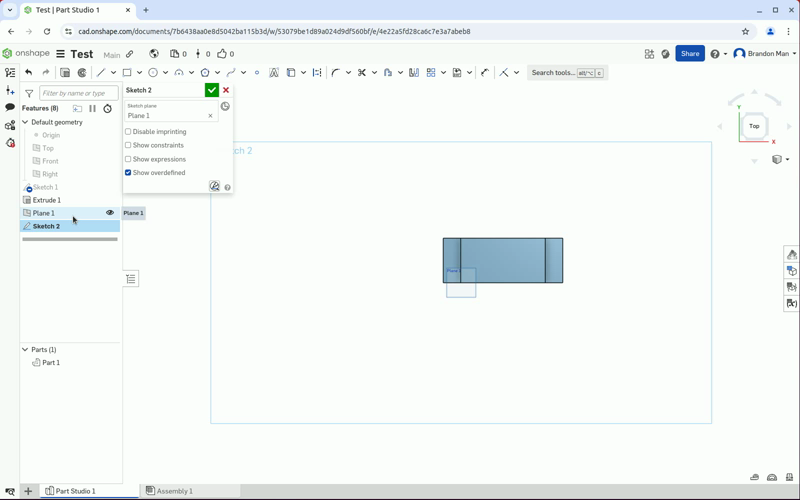
mouse_move(73, 352)
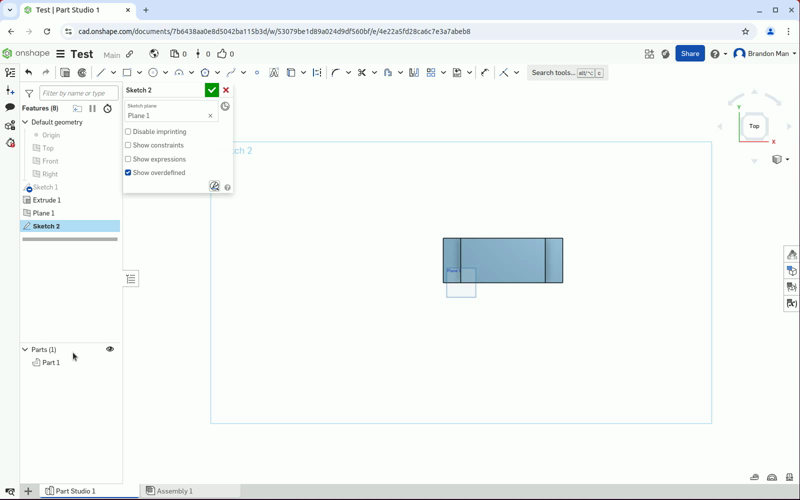
key(y)
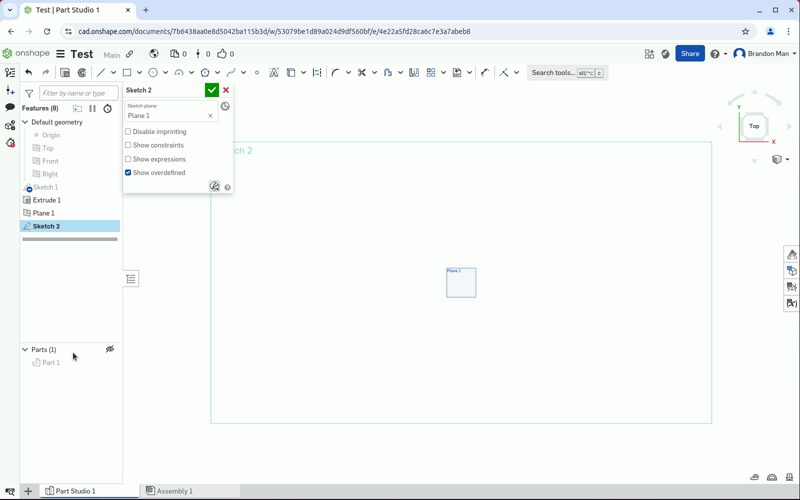
key(l)
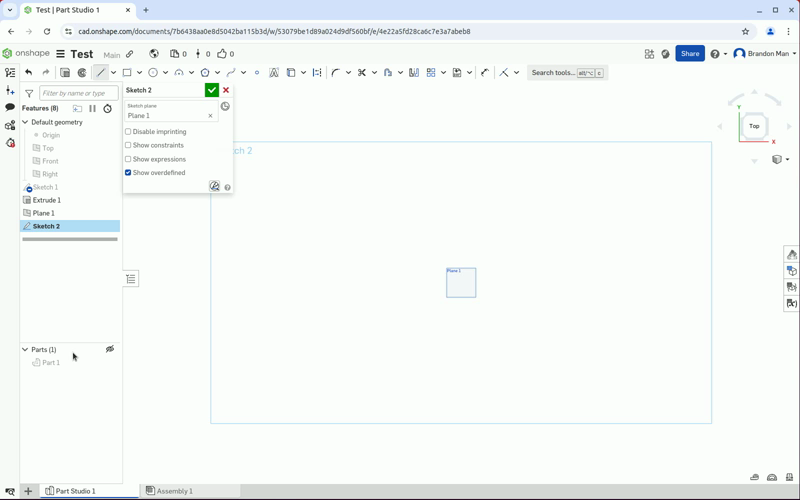
key_down(shift)
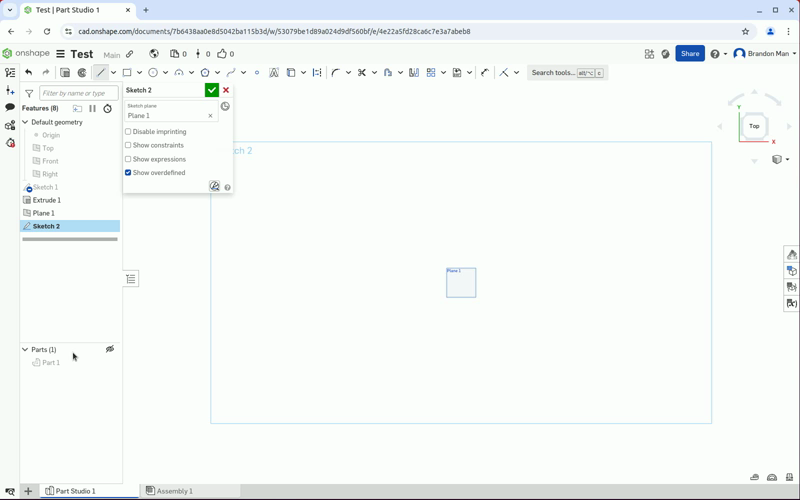
mouse_move(502, 270)
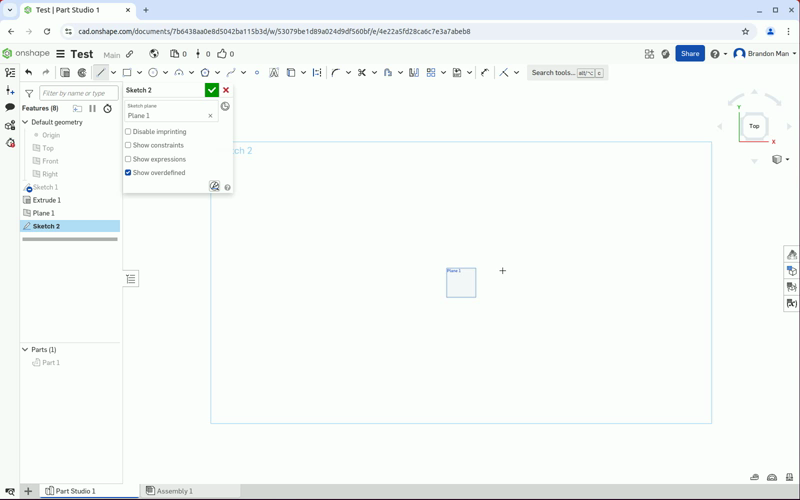
click(502, 270)
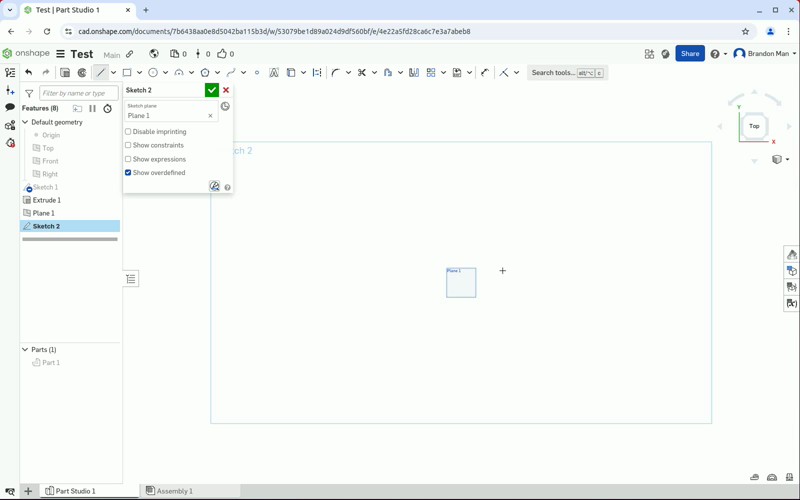
key_up(shift)
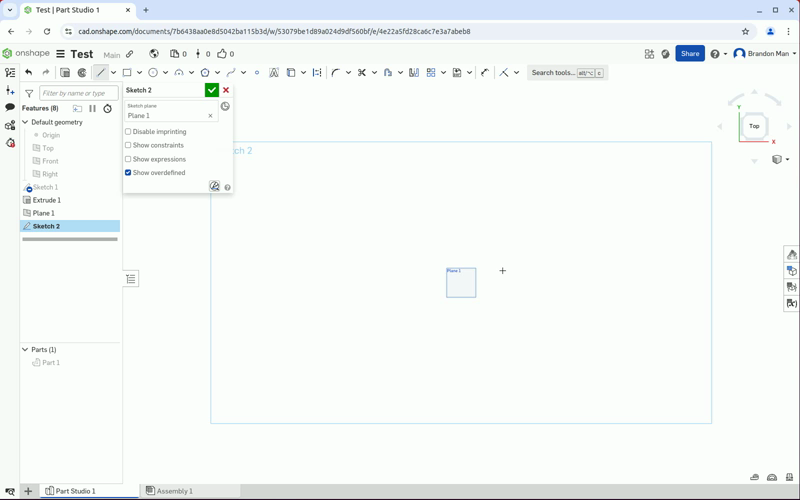
key_down(shift)
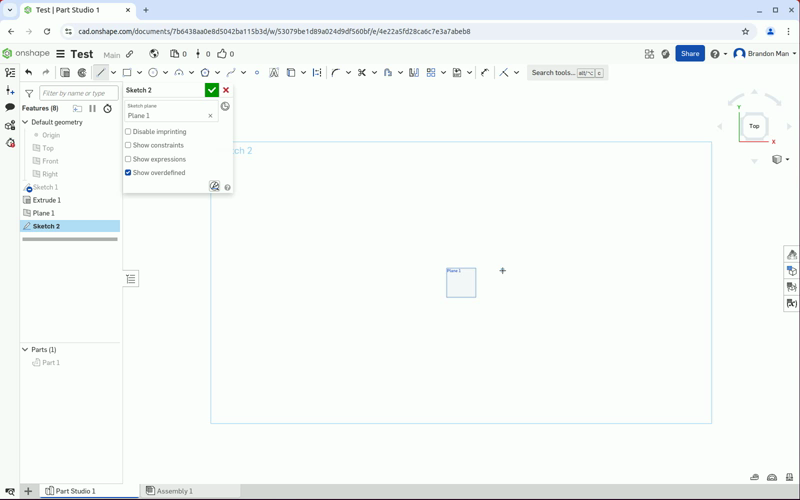
mouse_move(532, 270)
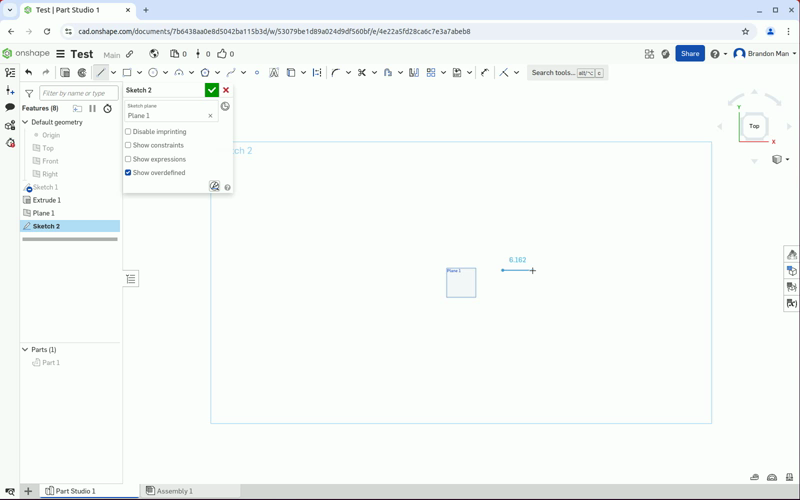
mouse_move(506, 270)
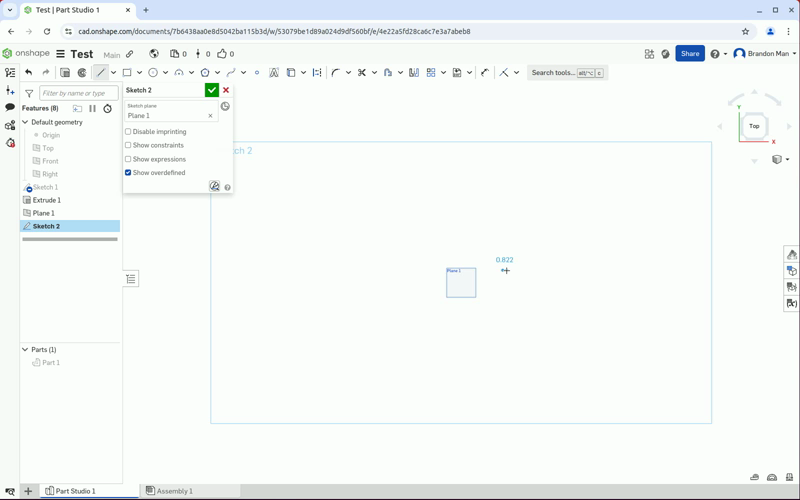
scroll(6)
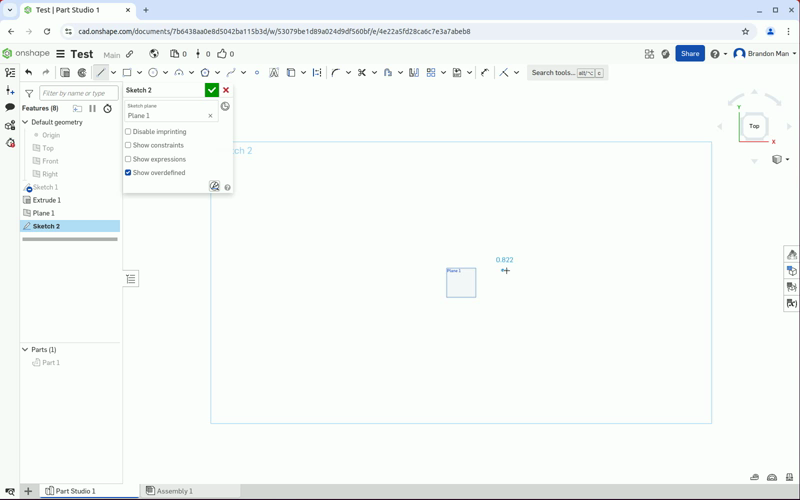
scroll(6)
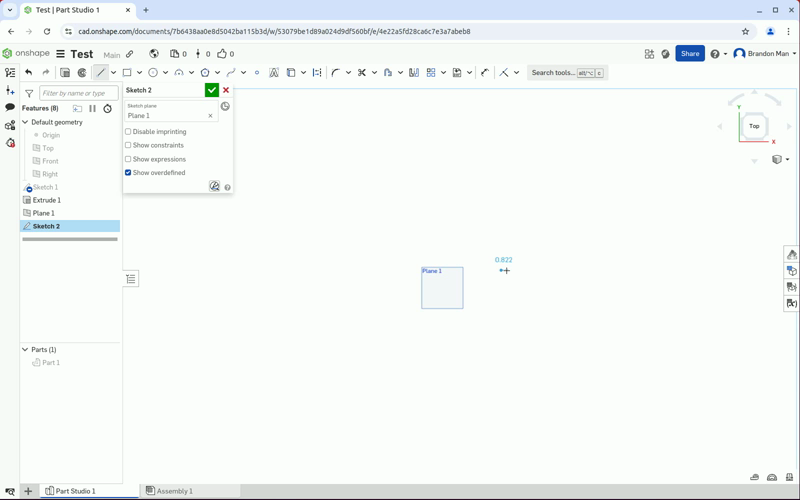
scroll(6)
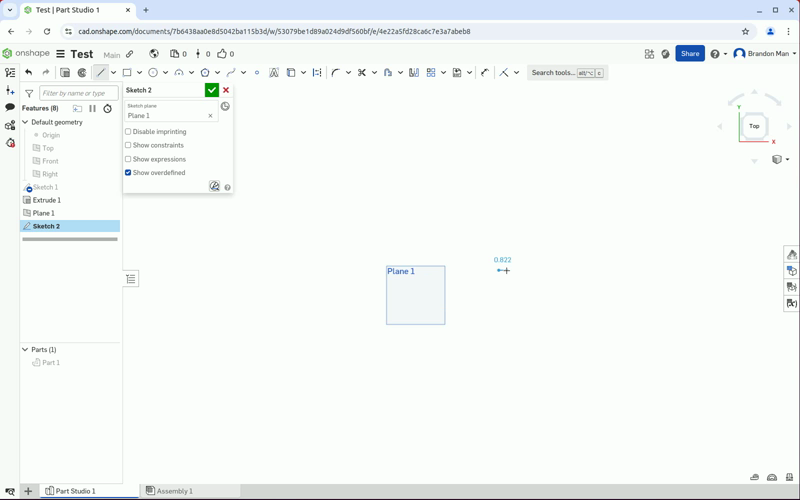
scroll(6)
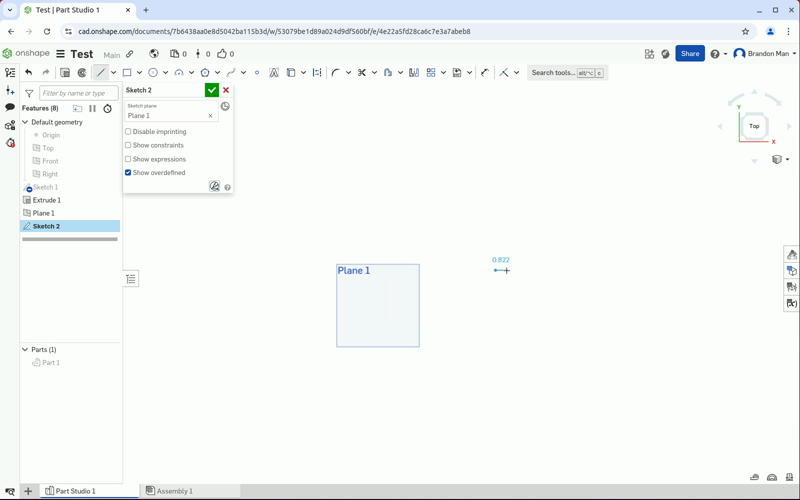
scroll(6)
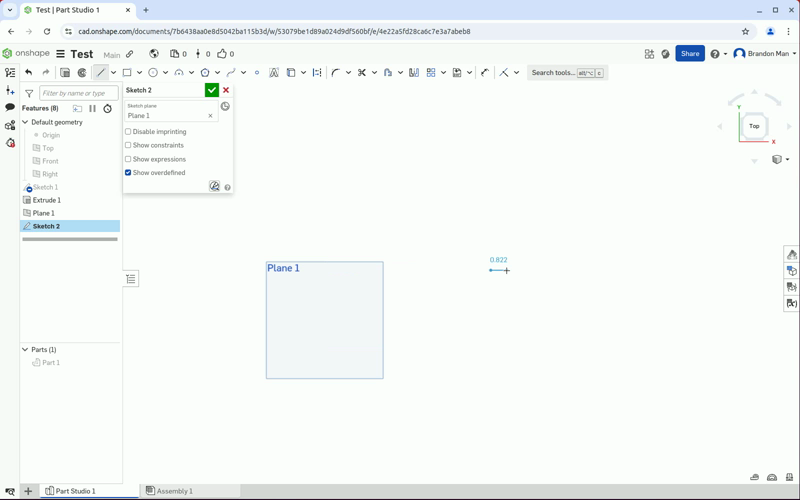
scroll(6)
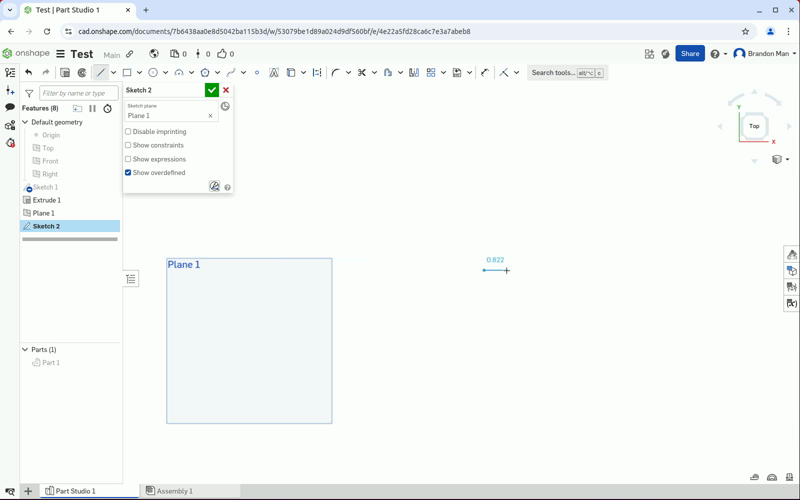
scroll(6)
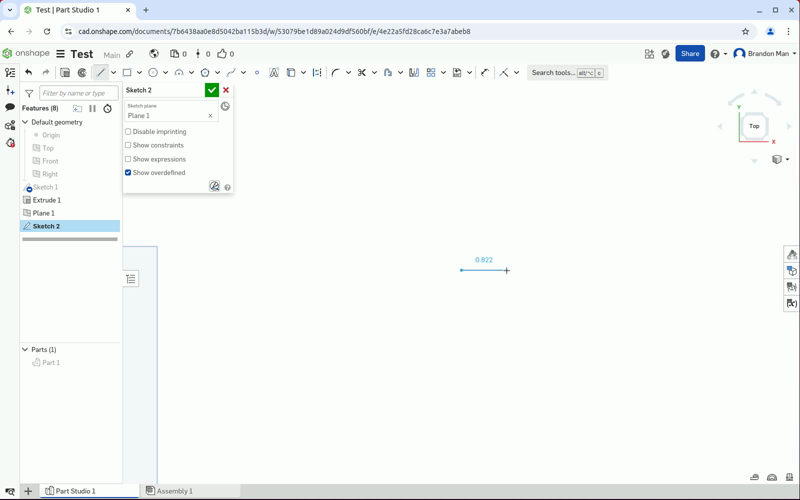
click(506, 270)
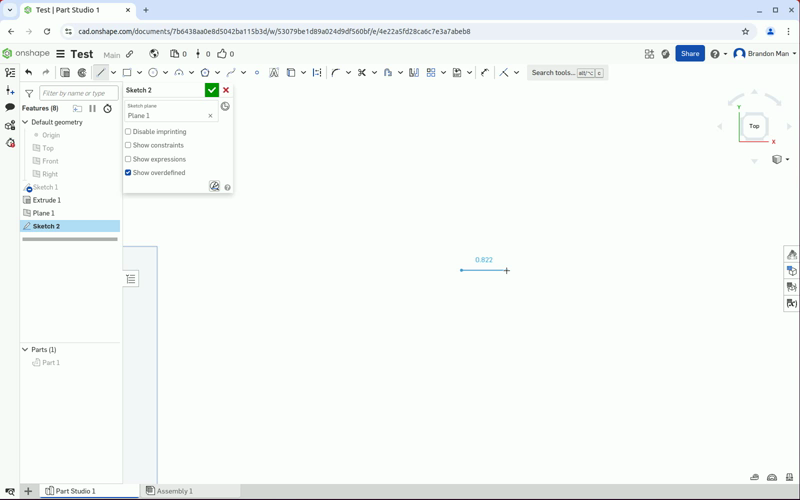
scroll(-6)
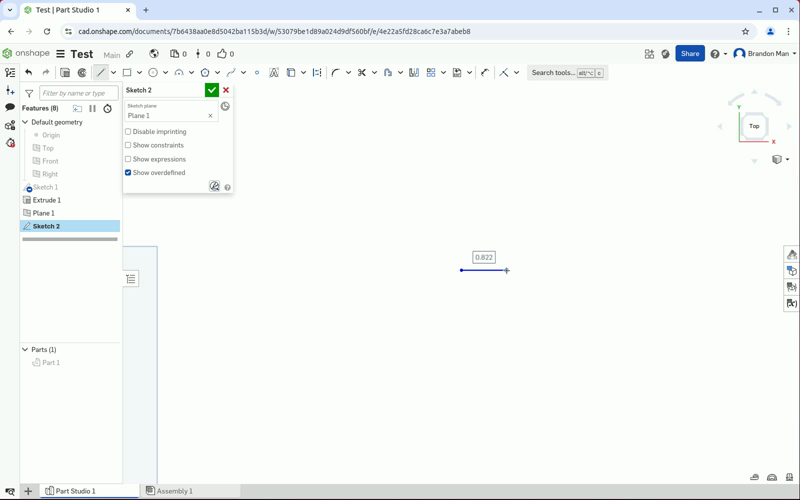
scroll(-6)
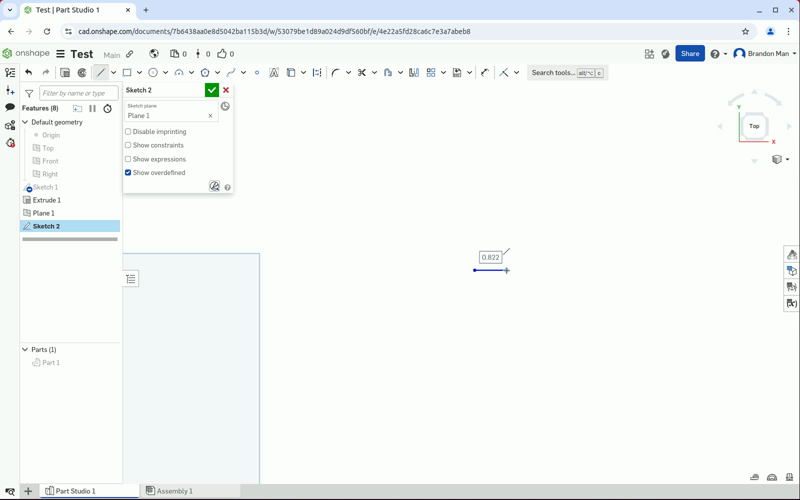
scroll(-6)
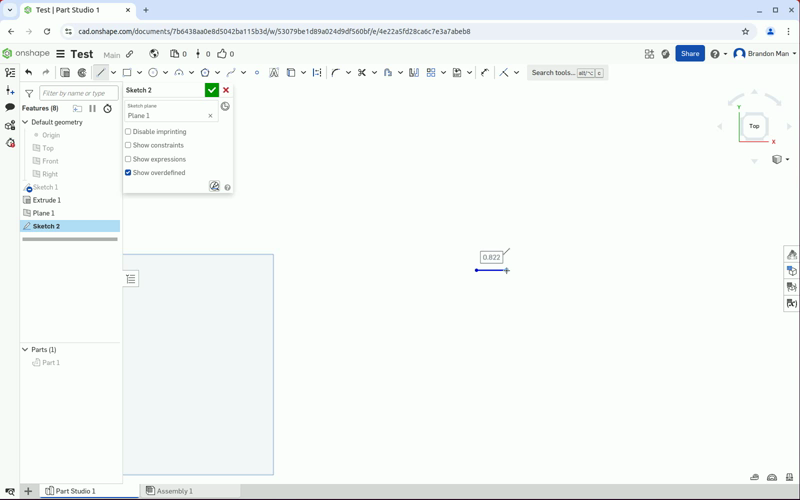
scroll(-6)
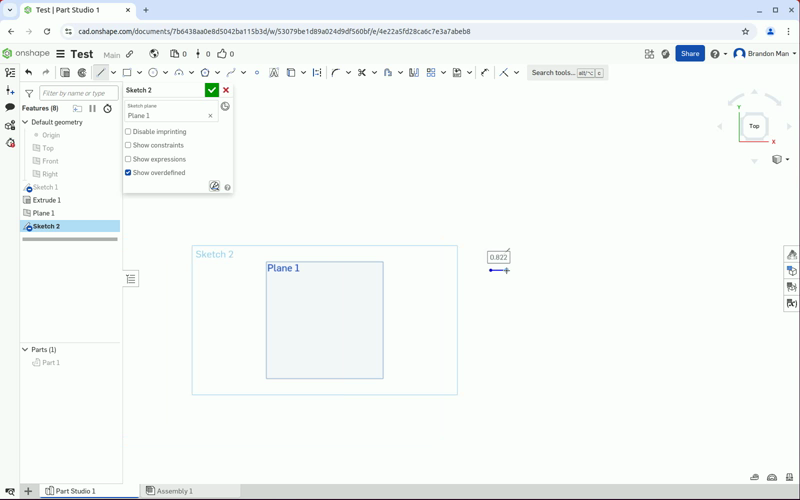
scroll(-6)
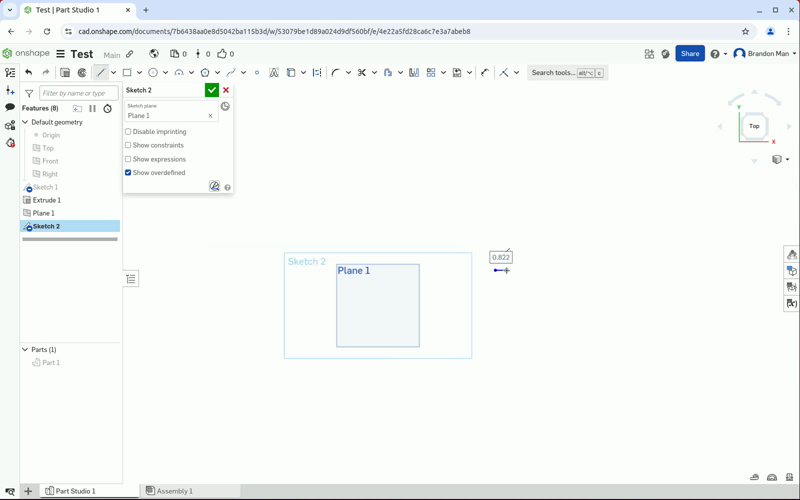
scroll(-6)
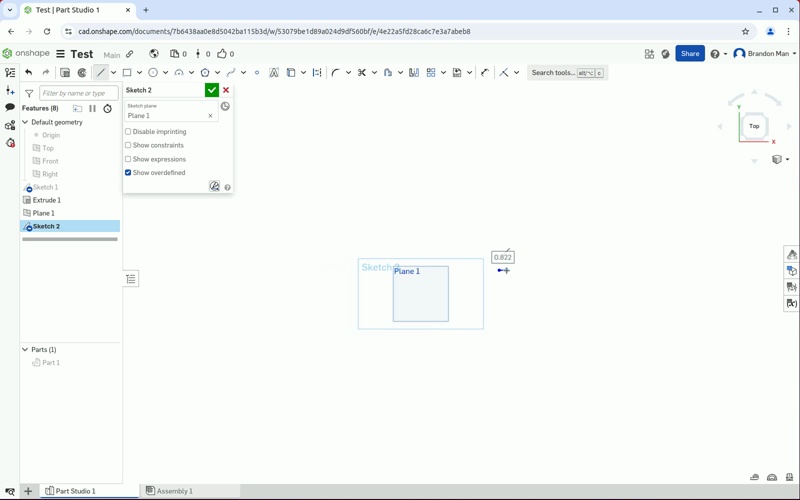
scroll(-6)
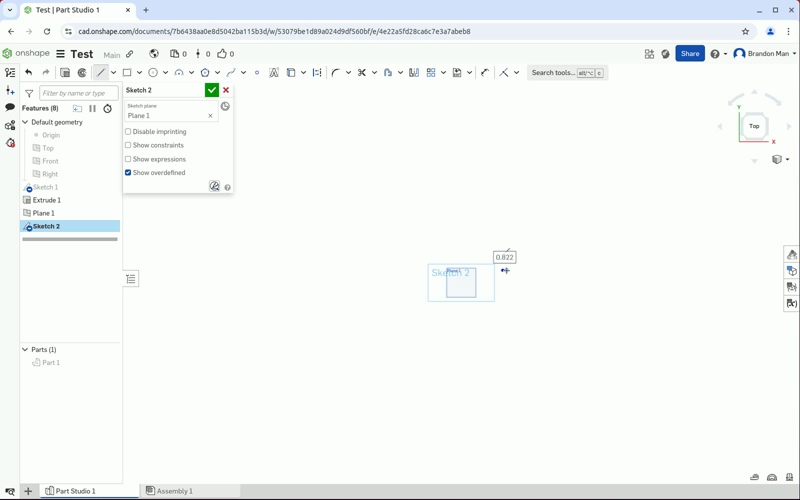
key_up(shift)
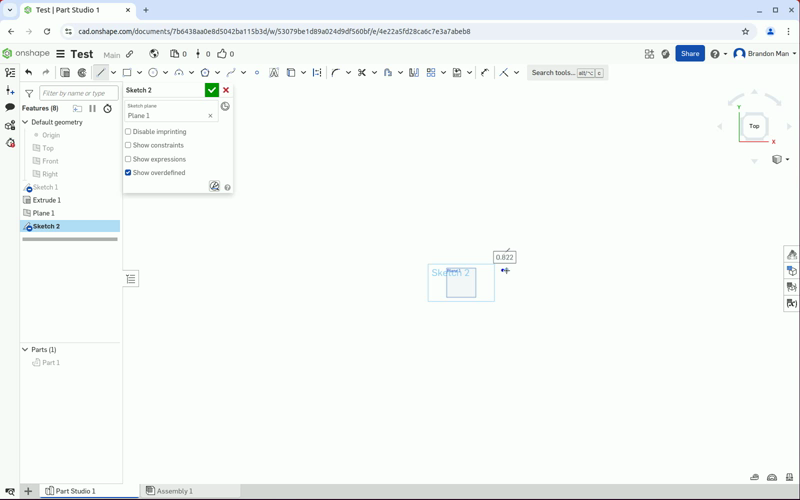
key(esc)
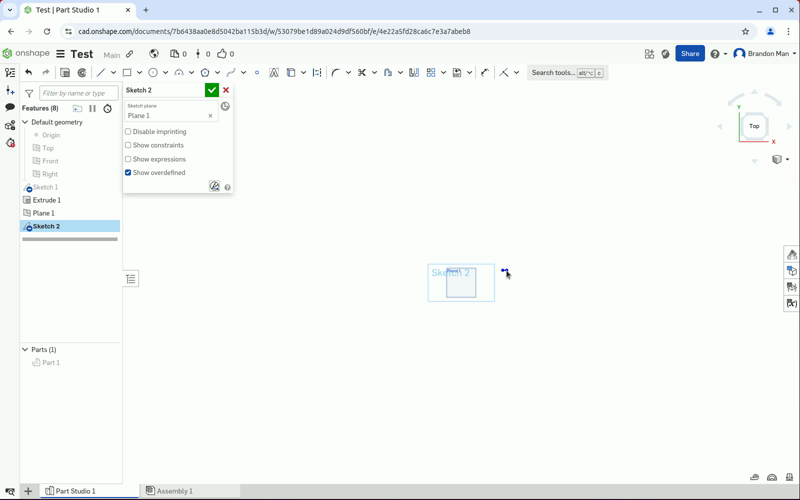
key(a)
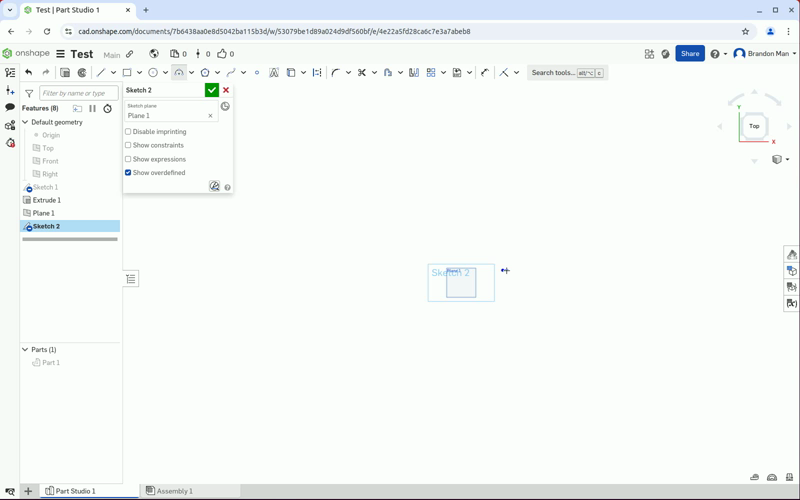
mouse_move(506, 270)
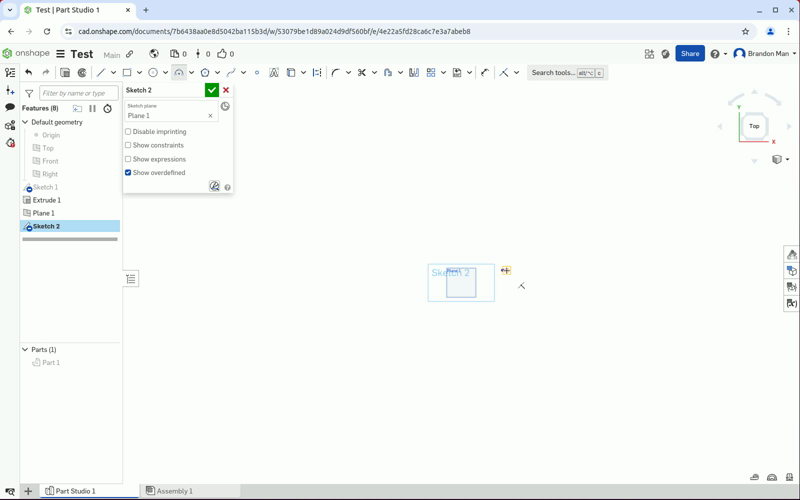
scroll(6)
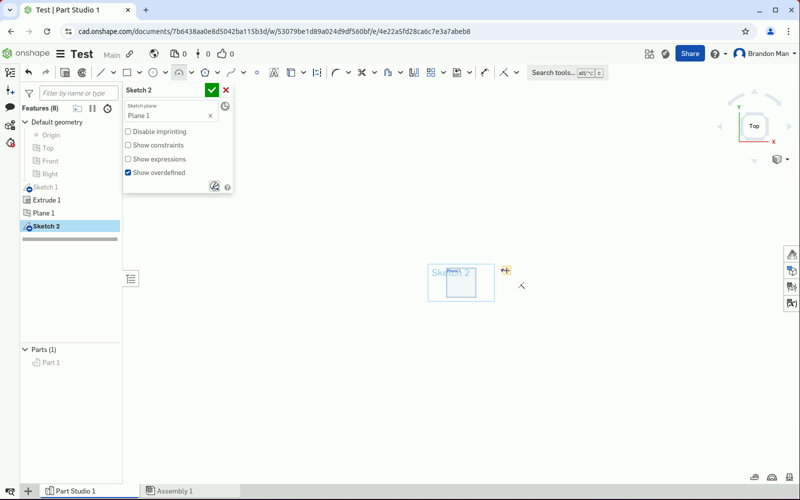
scroll(6)
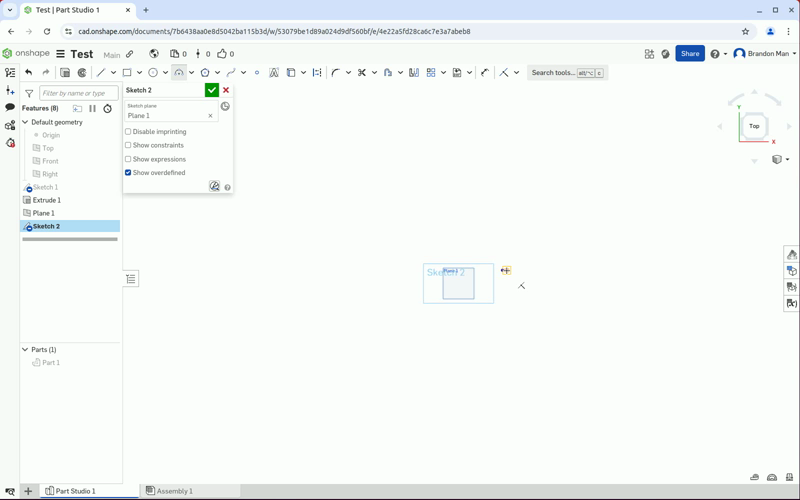
scroll(6)
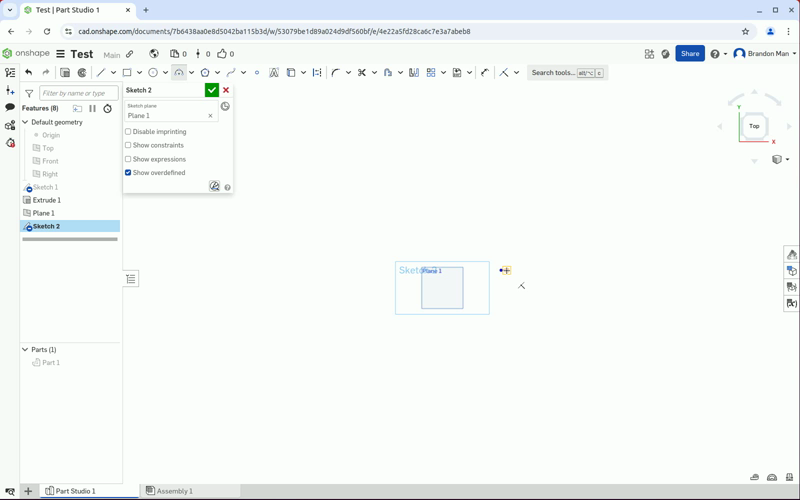
scroll(6)
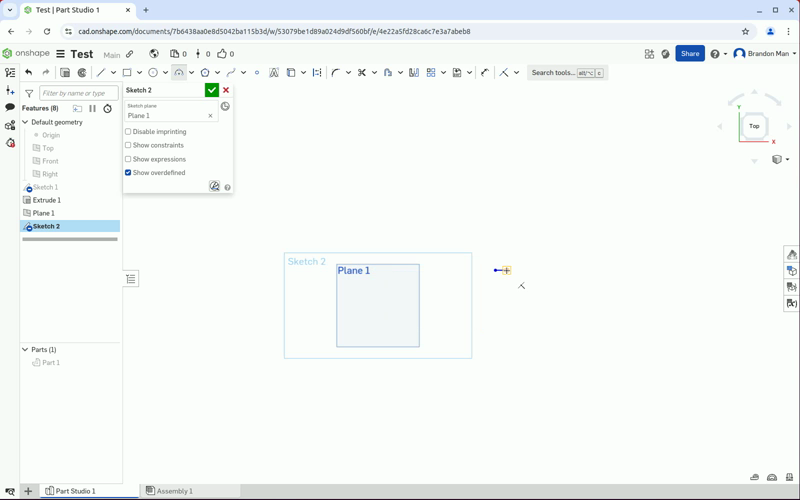
scroll(6)
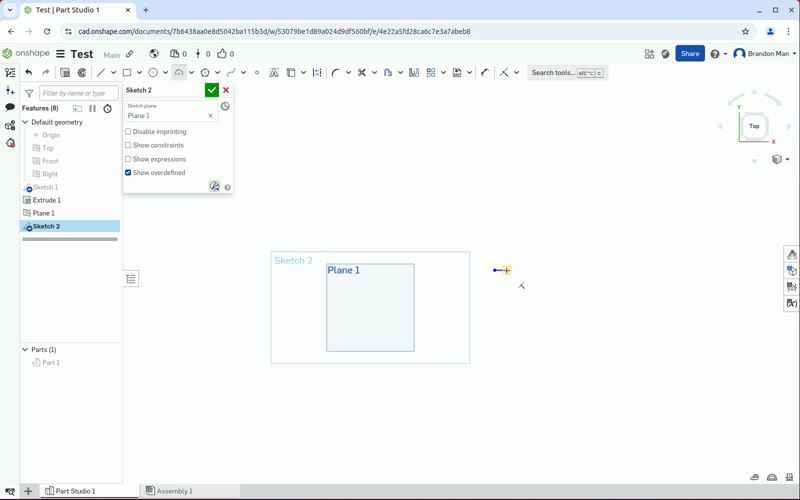
scroll(6)
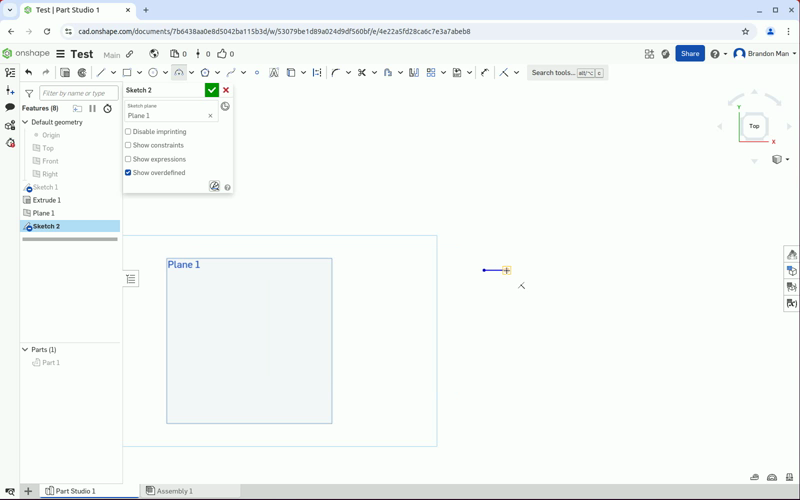
scroll(6)
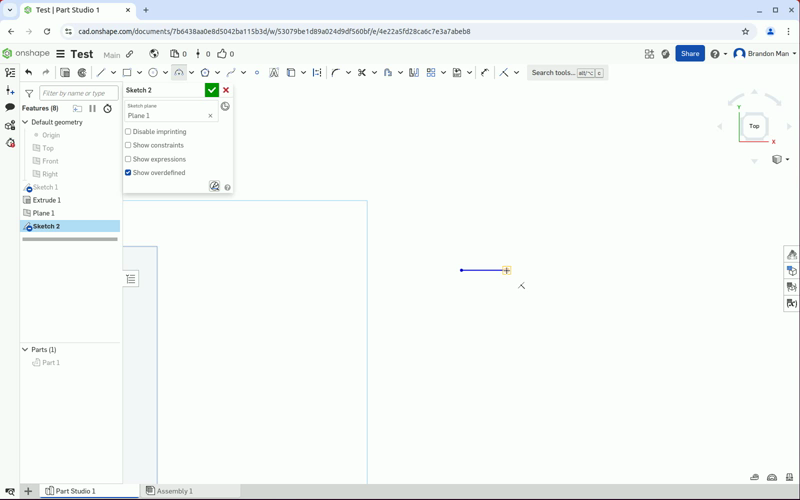
click(506, 270)
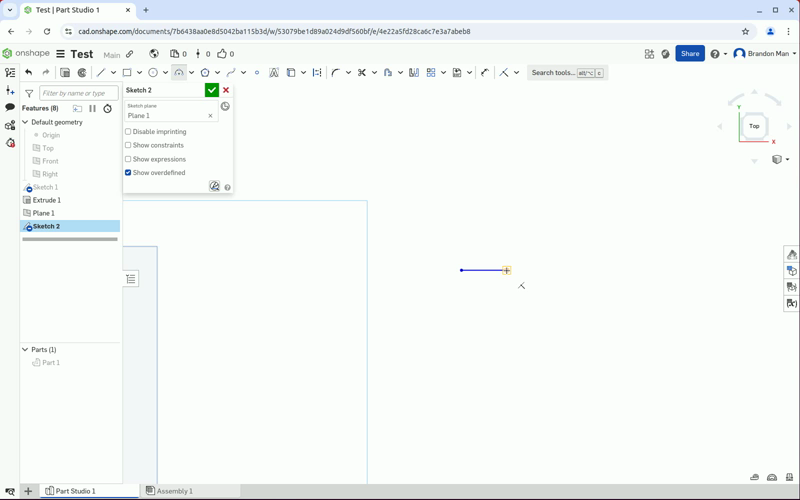
scroll(-6)
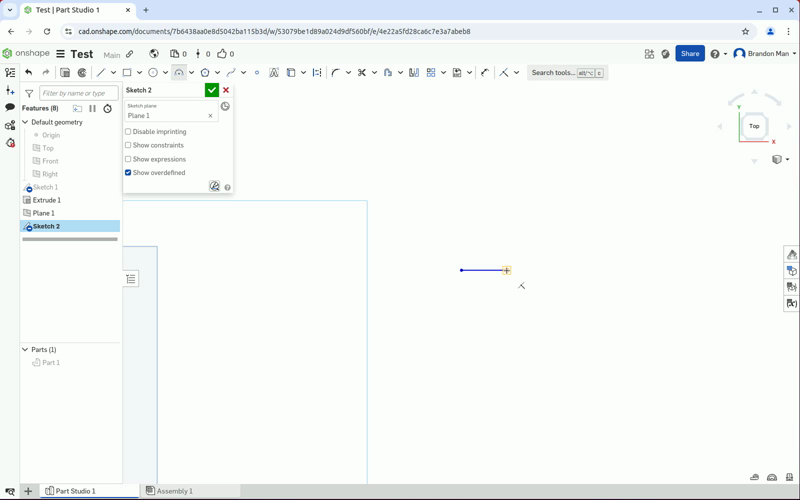
scroll(-6)
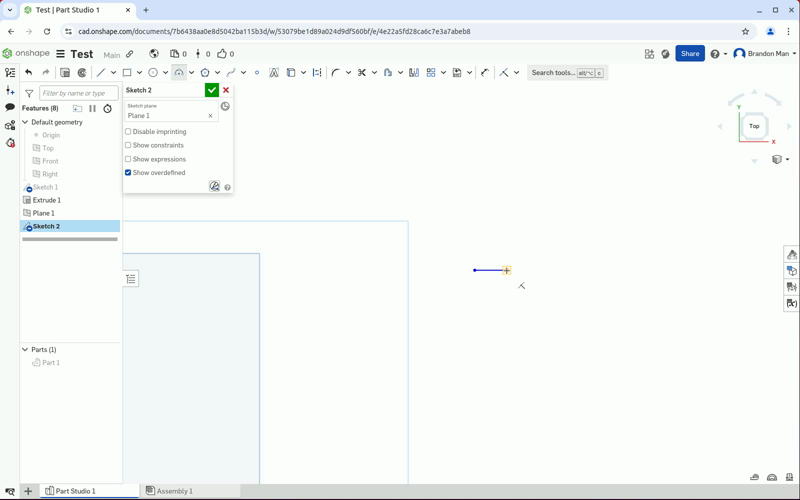
scroll(-6)
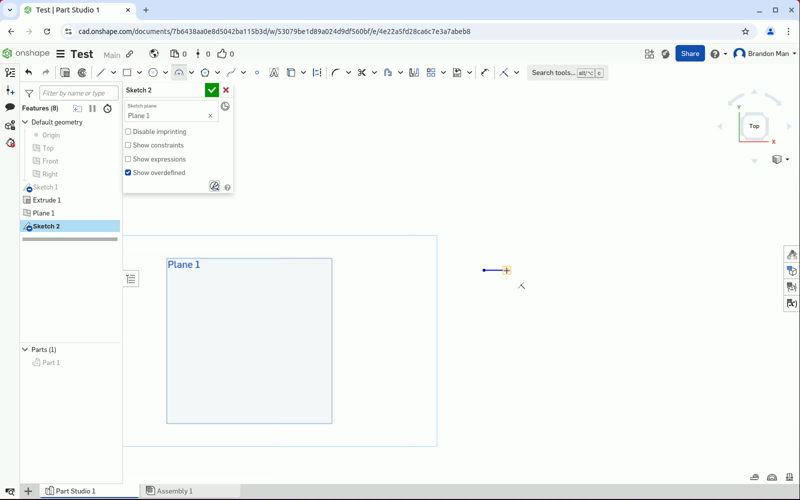
scroll(-6)
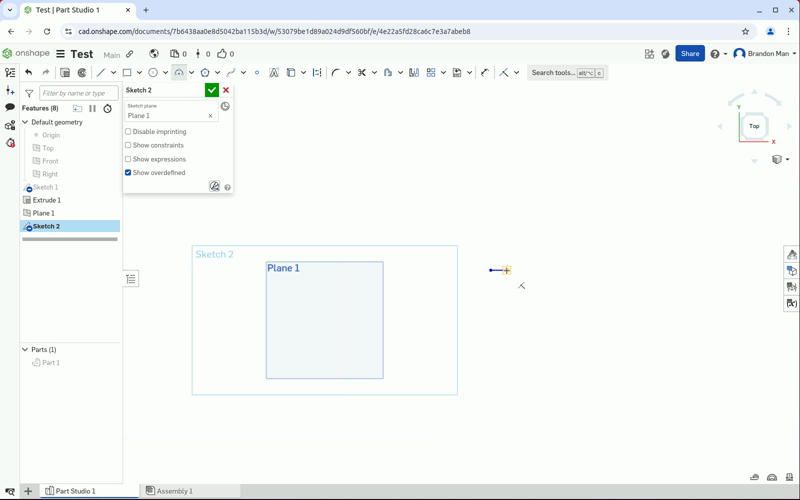
scroll(-6)
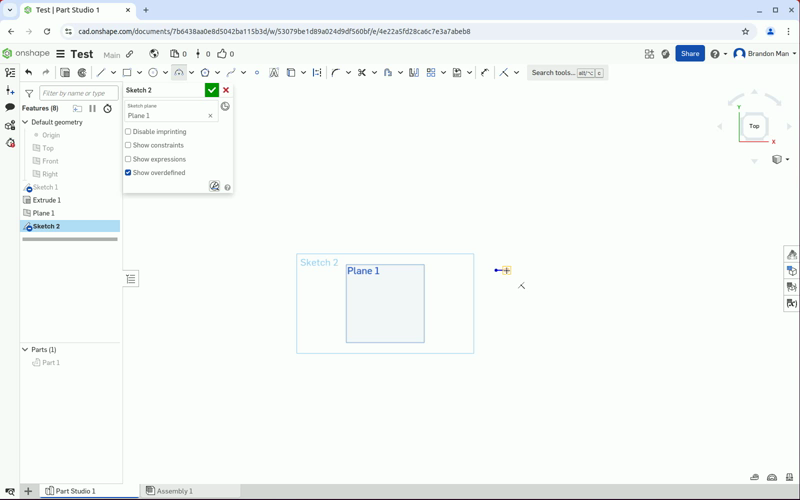
scroll(-6)
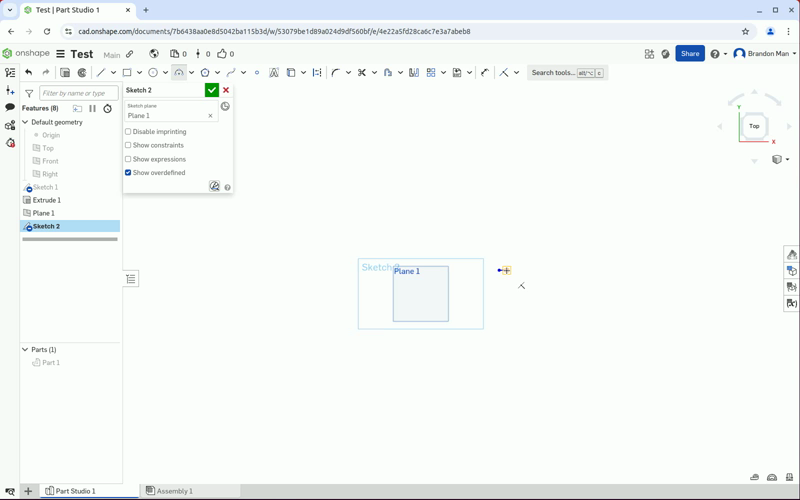
scroll(-6)
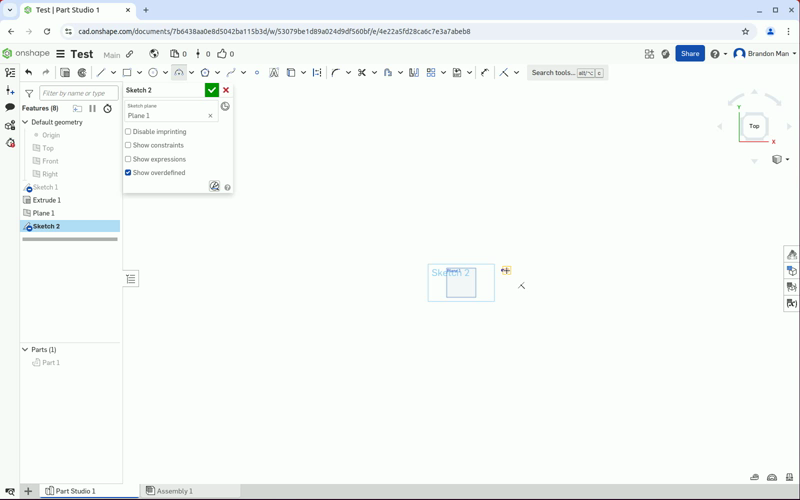
key_down(shift)
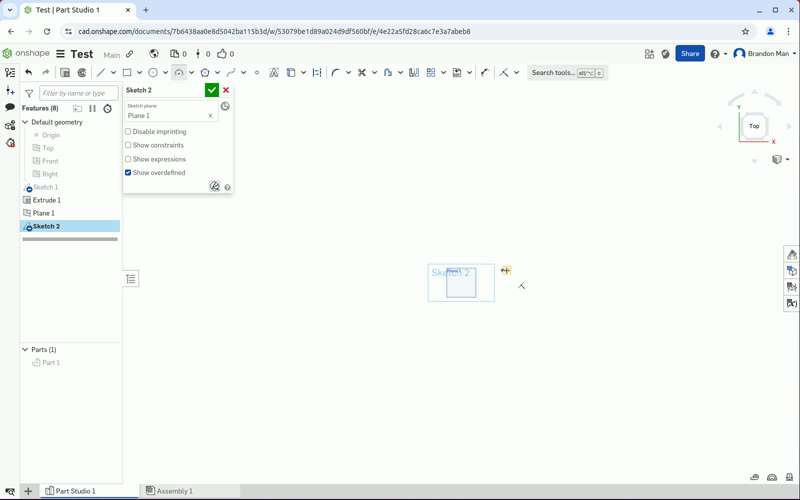
mouse_move(506, 251)
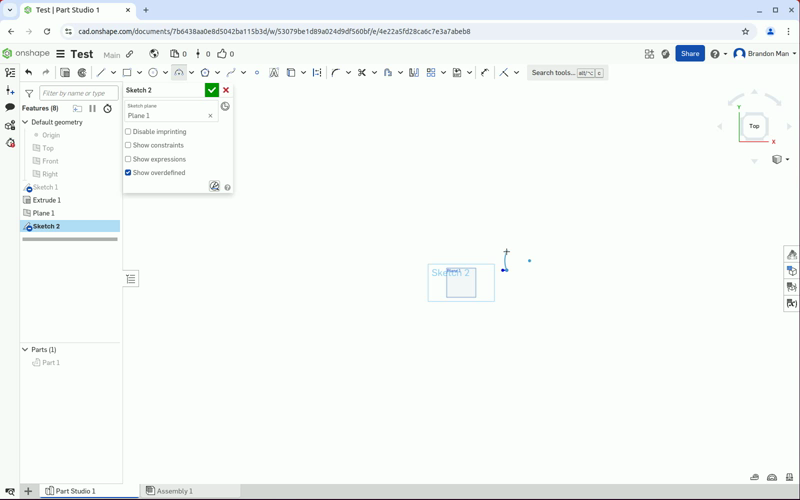
click(506, 251)
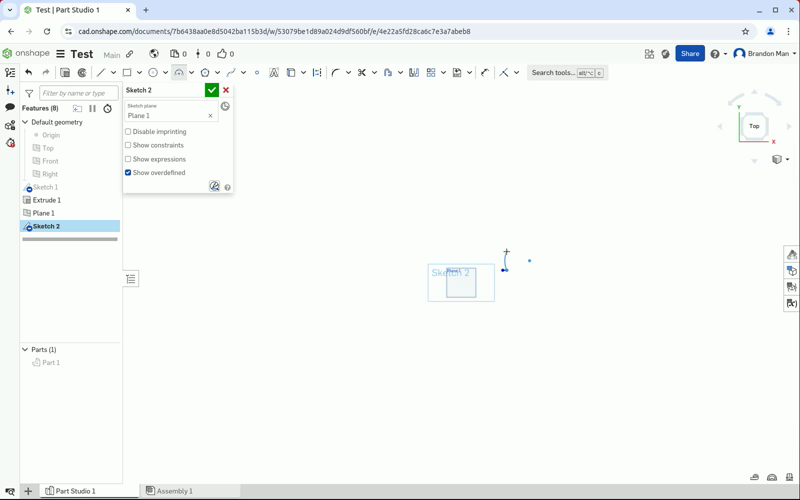
mouse_move(516, 260)
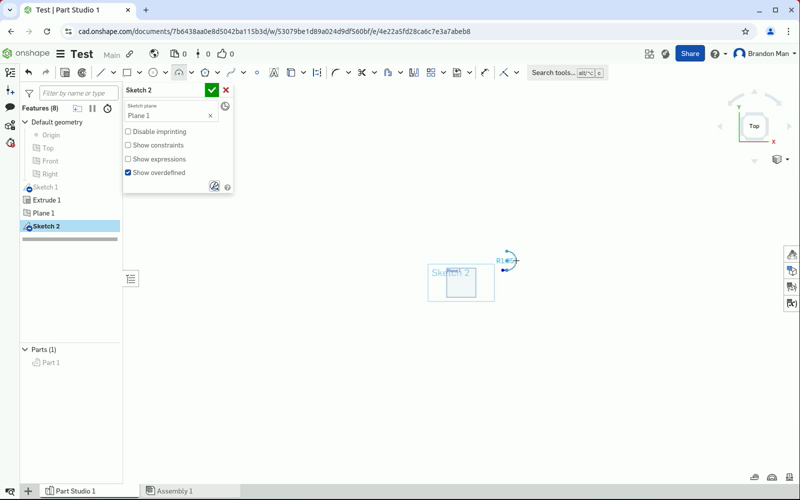
click(516, 260)
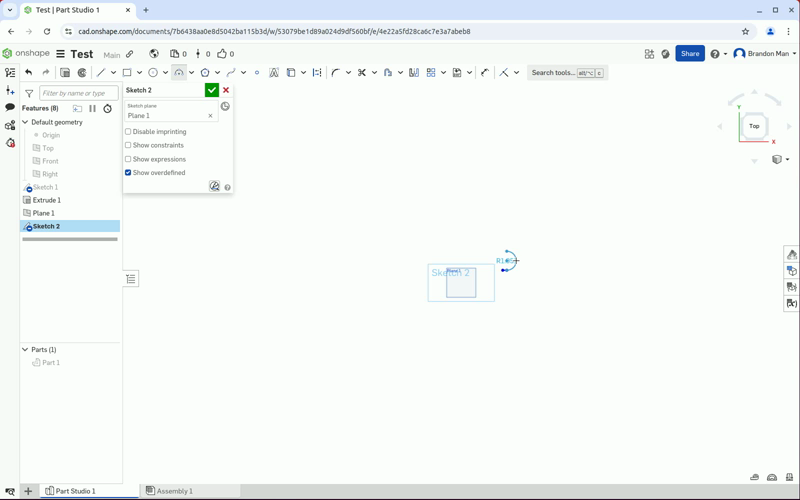
key_up(shift)
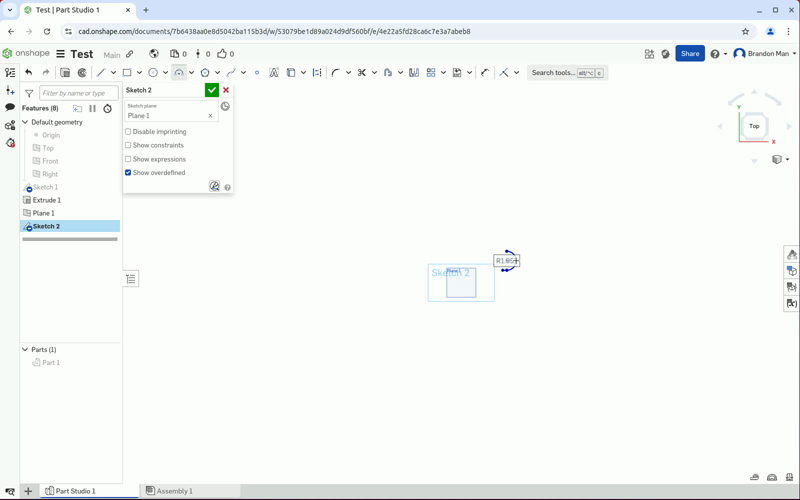
key(esc)
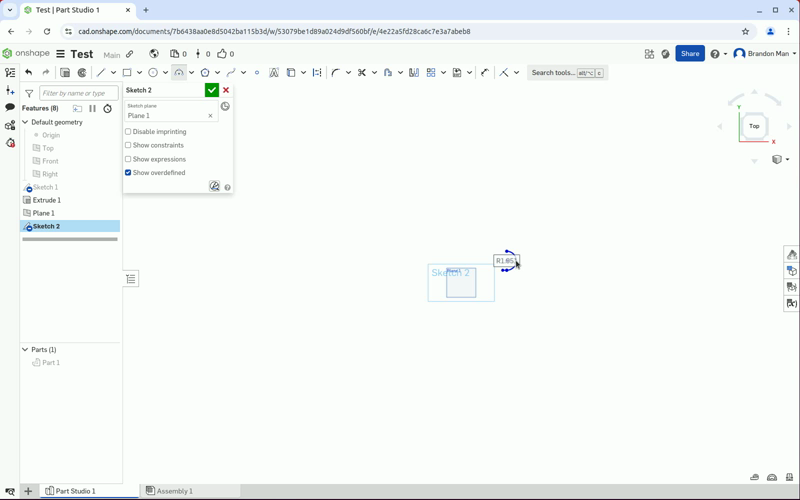
key(l)
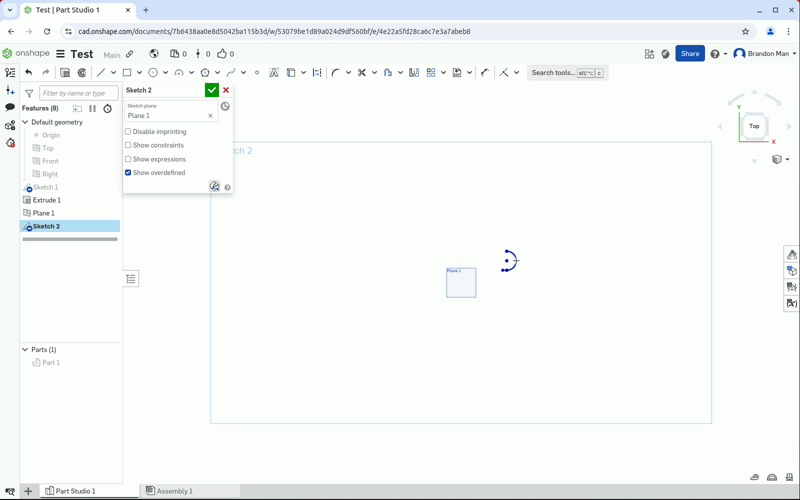
mouse_move(506, 251)
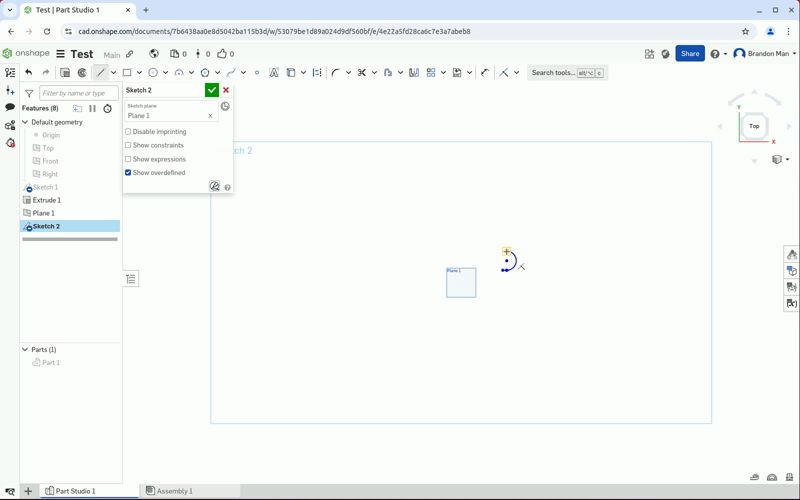
click(506, 251)
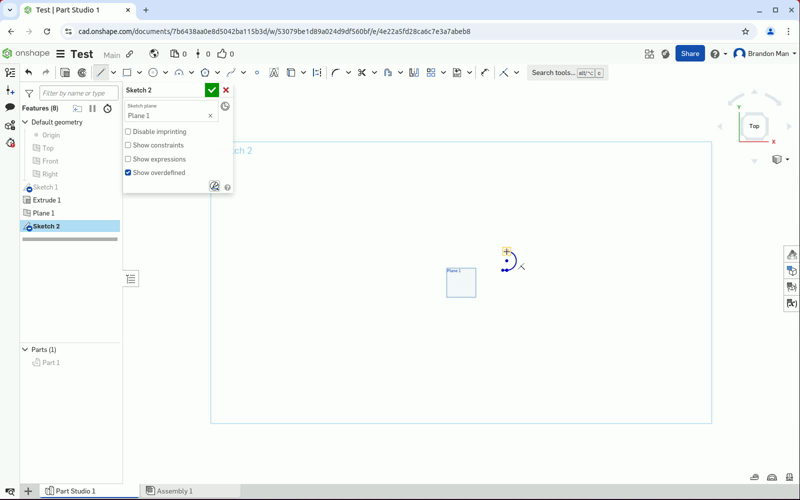
key_down(shift)
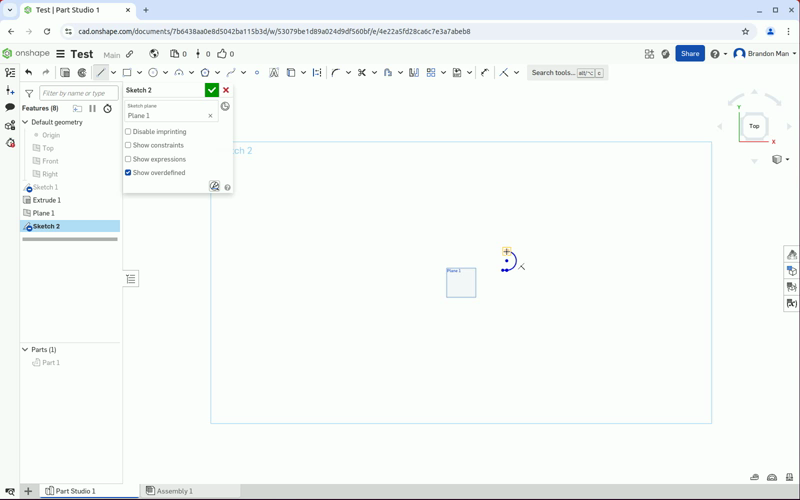
mouse_move(536, 251)
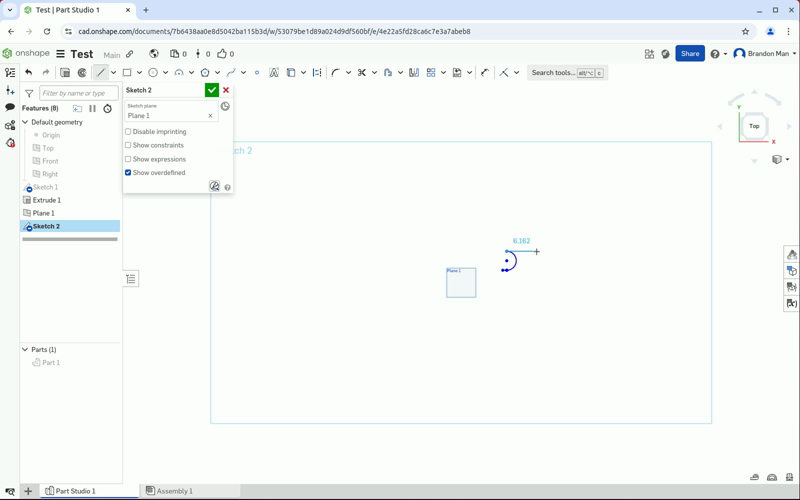
mouse_move(502, 251)
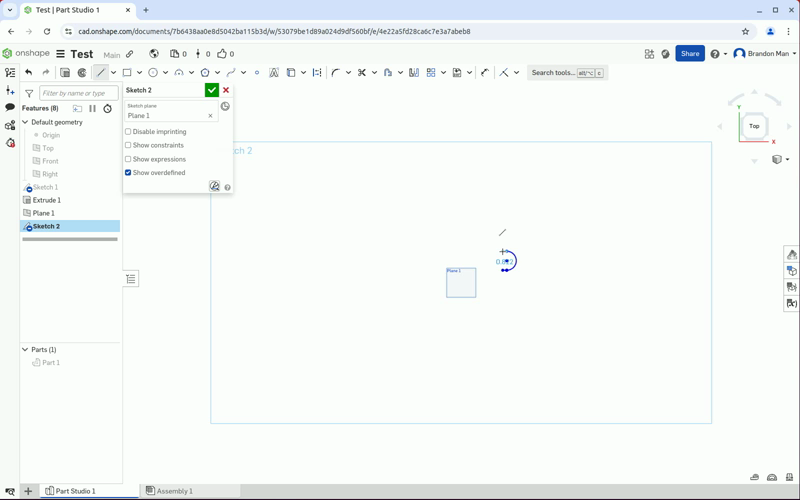
scroll(6)
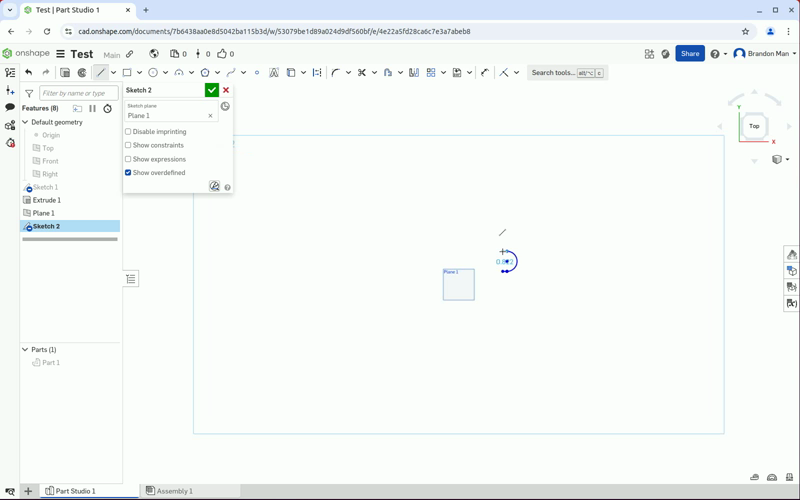
scroll(6)
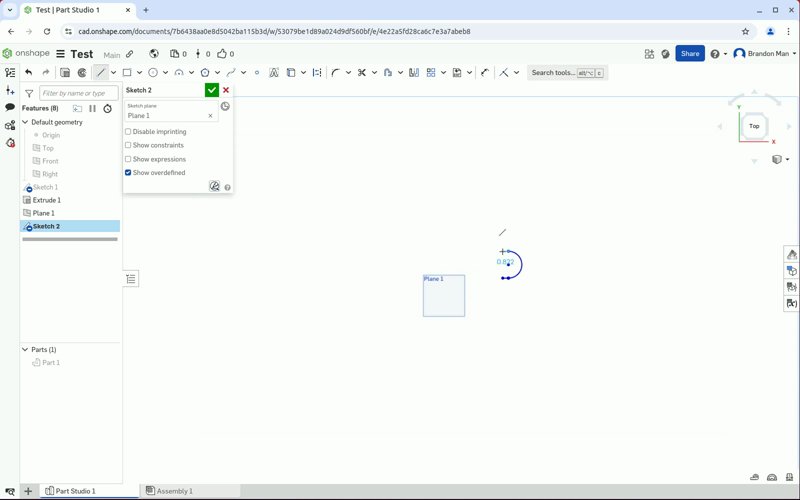
scroll(6)
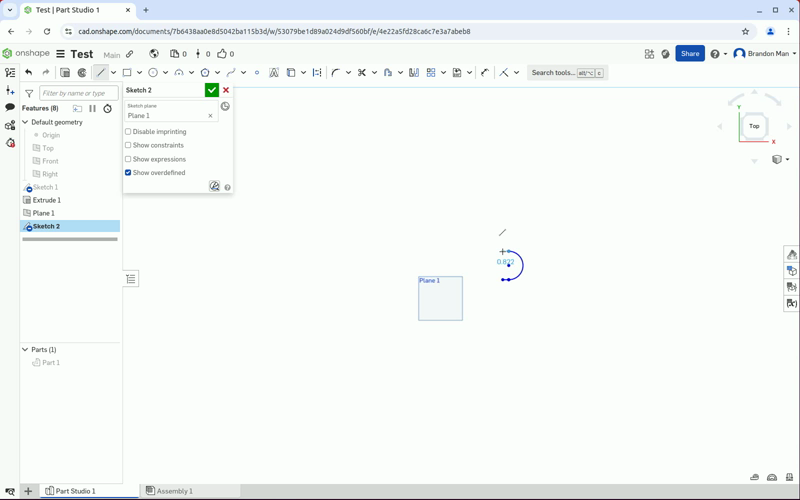
scroll(6)
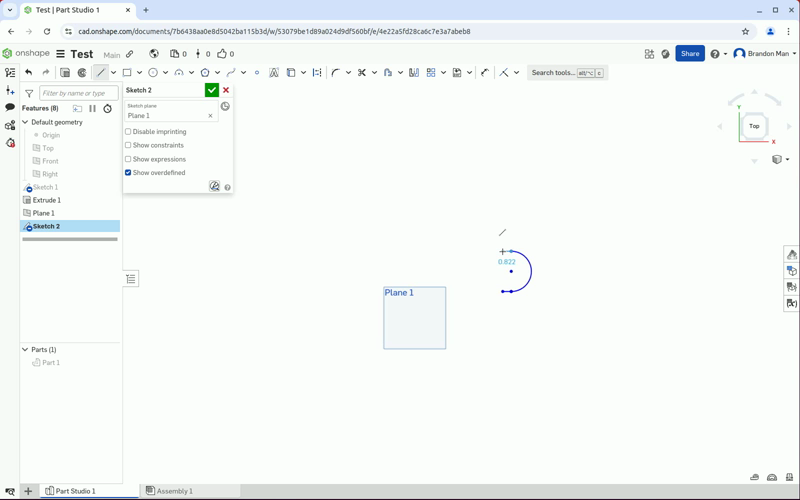
scroll(6)
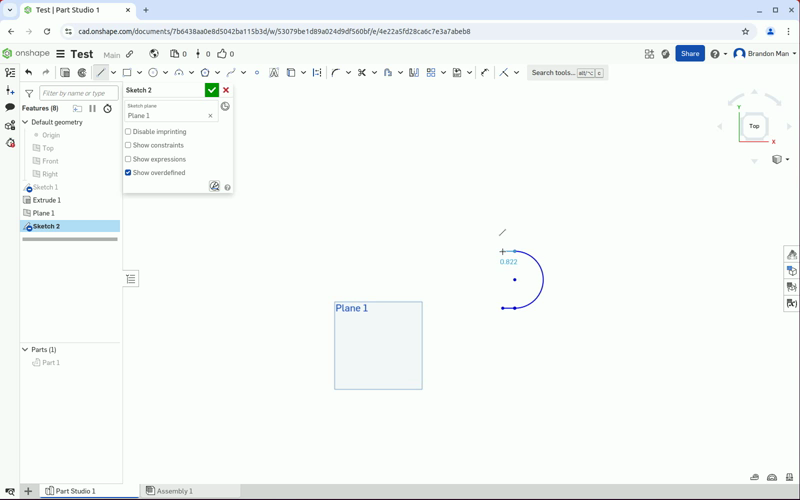
scroll(6)
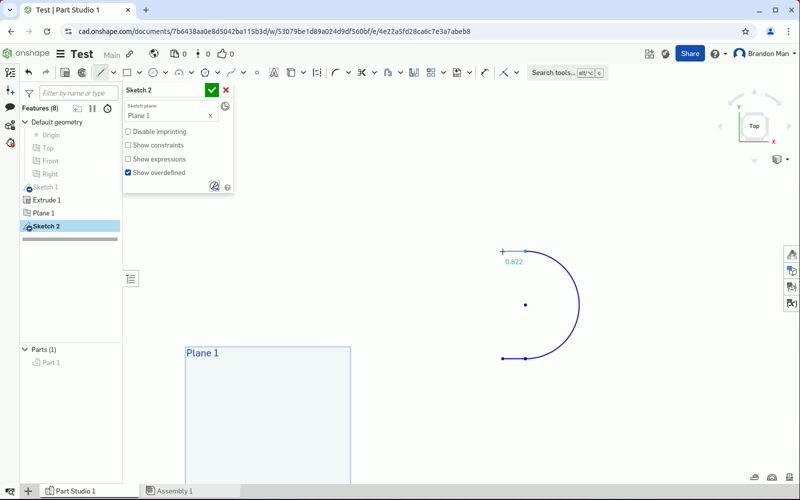
scroll(6)
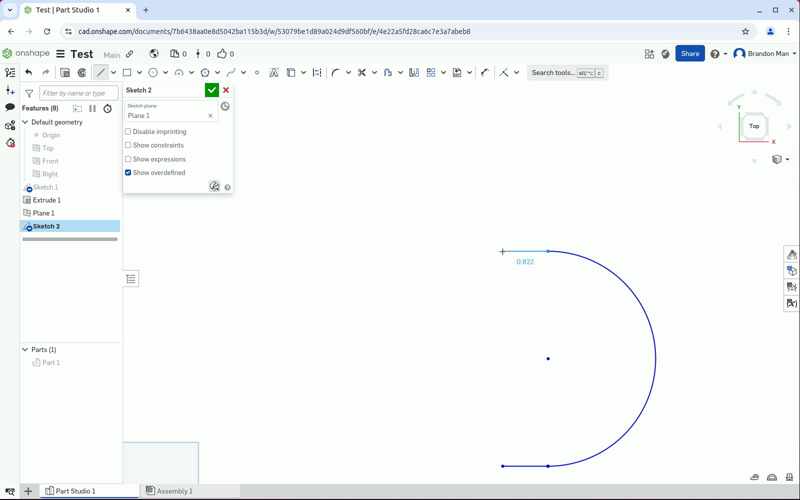
click(502, 251)
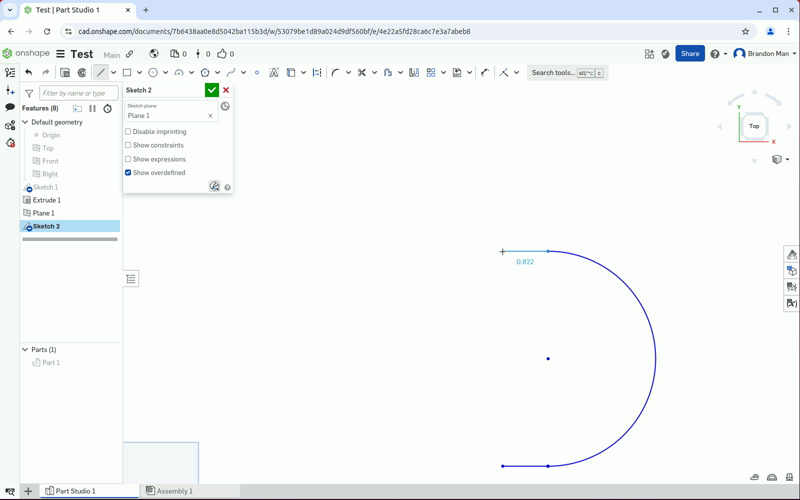
scroll(-6)
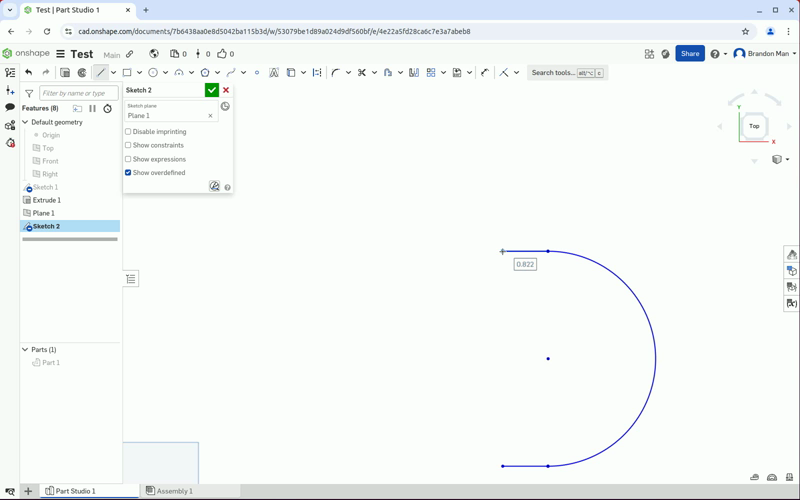
scroll(-6)
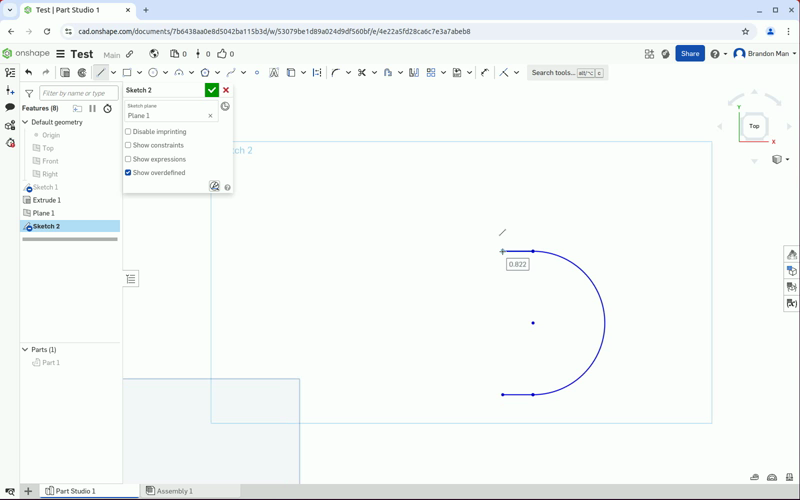
scroll(-6)
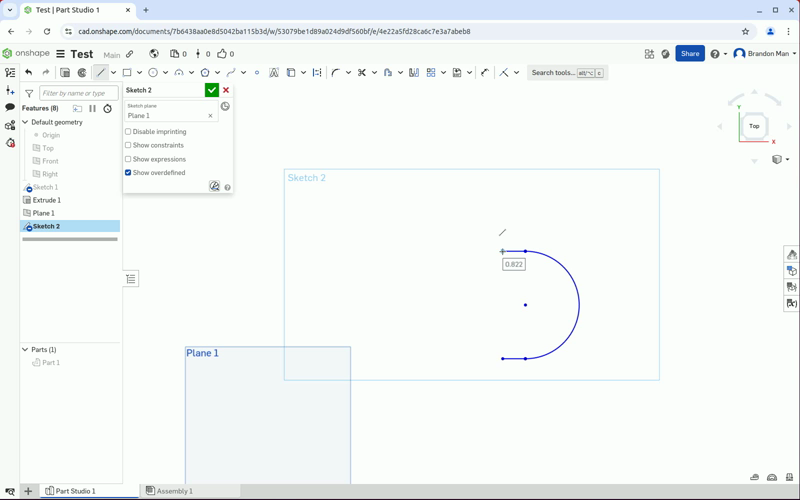
scroll(-6)
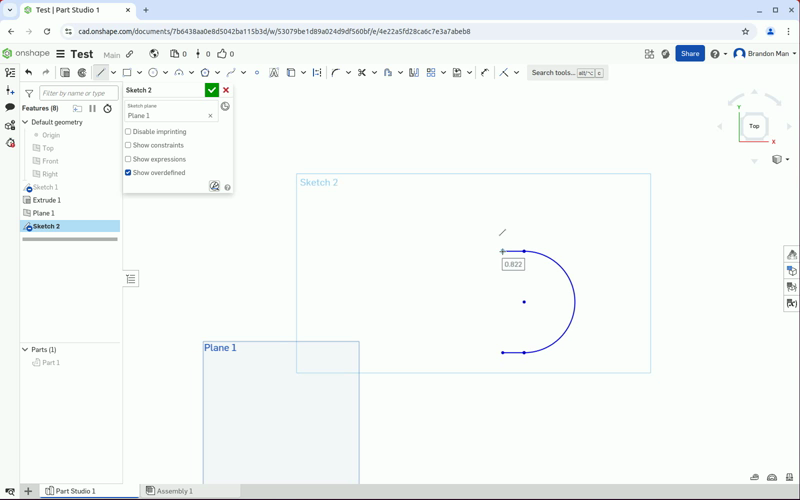
scroll(-6)
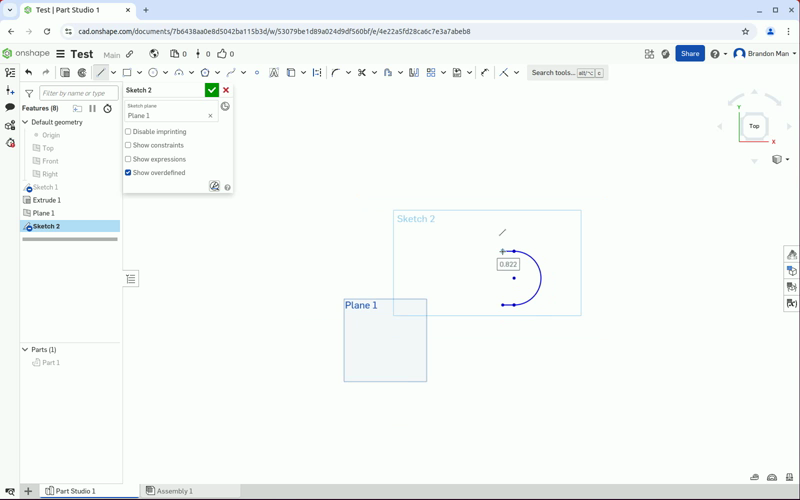
scroll(-6)
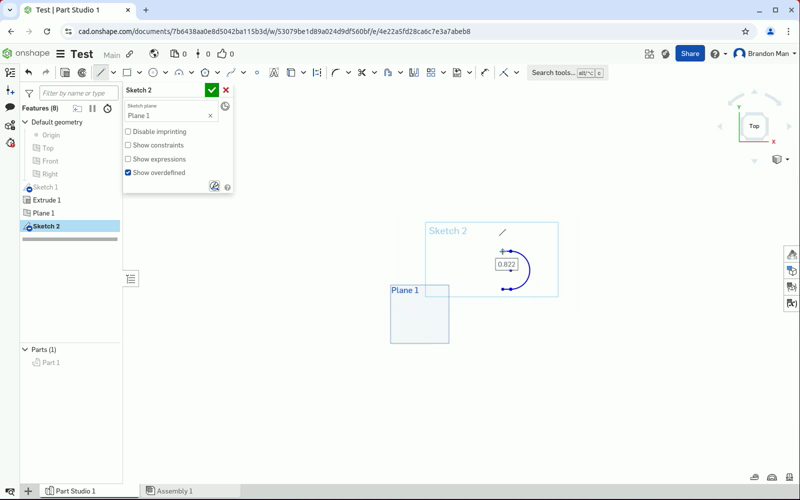
scroll(-6)
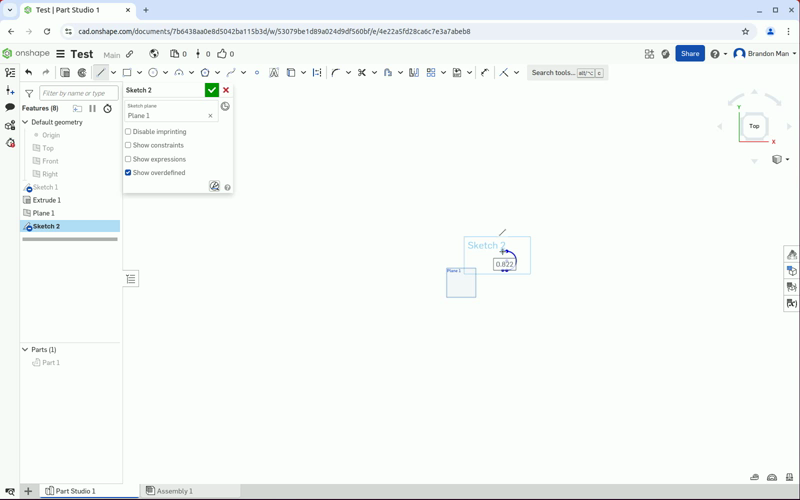
key_up(shift)
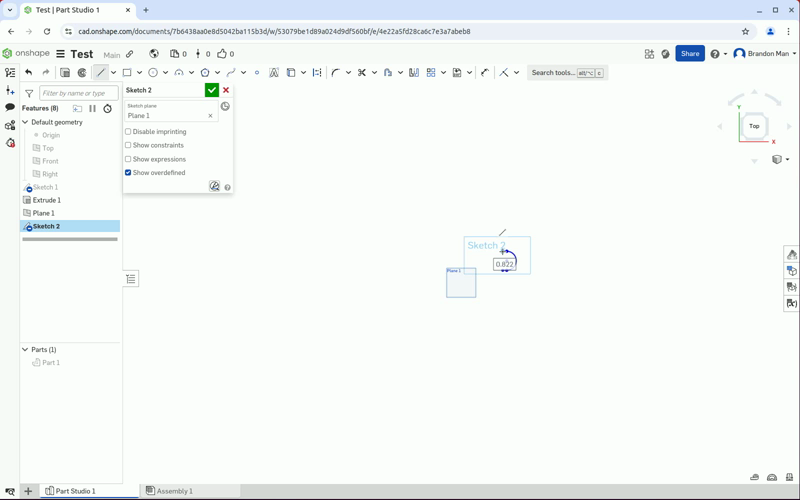
key(esc)
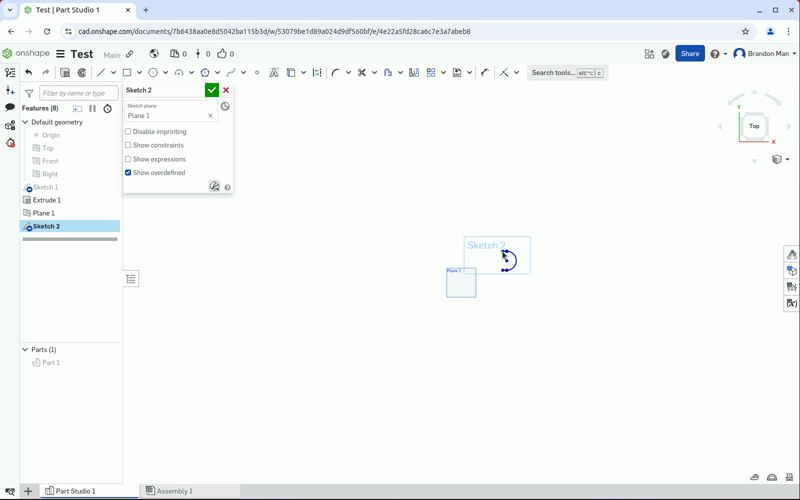
key(a)
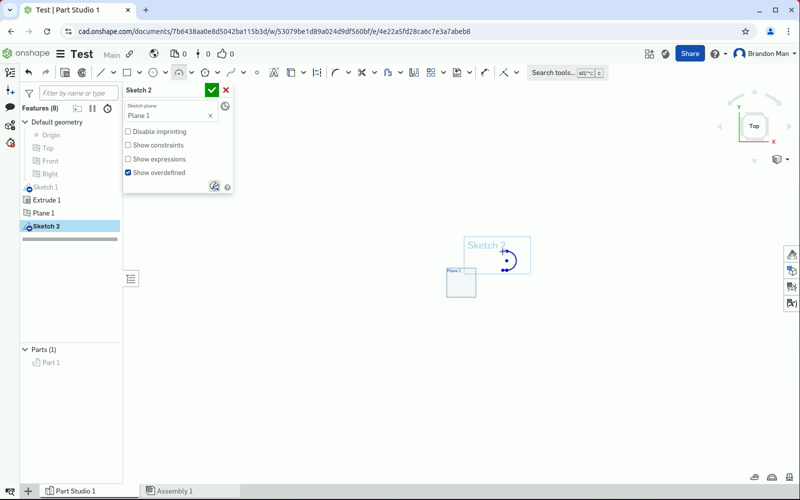
mouse_move(502, 251)
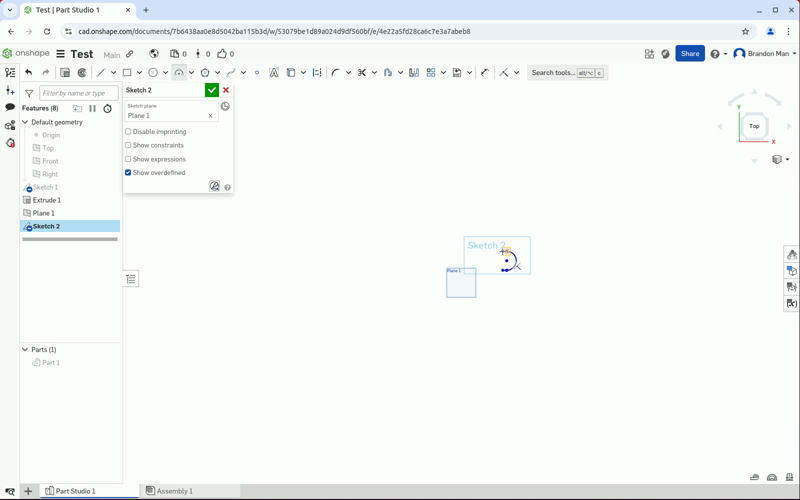
scroll(6)
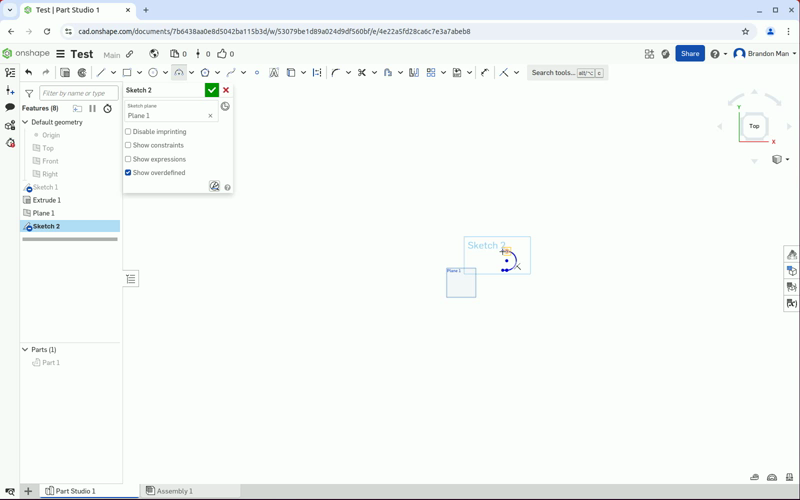
scroll(6)
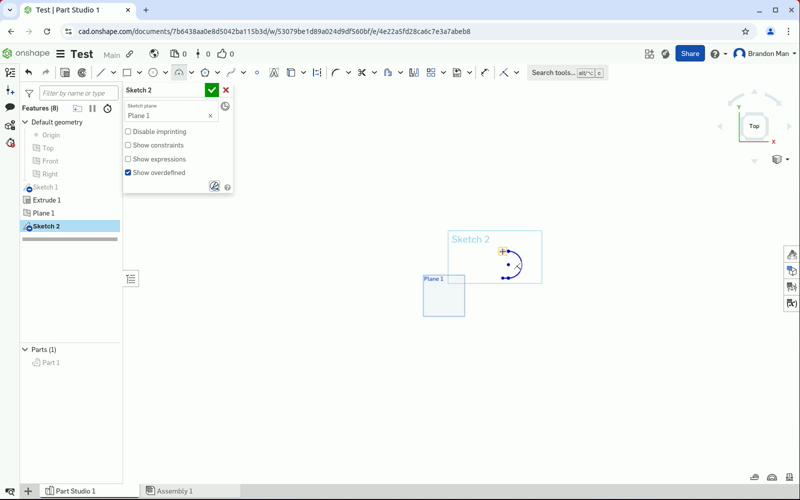
scroll(6)
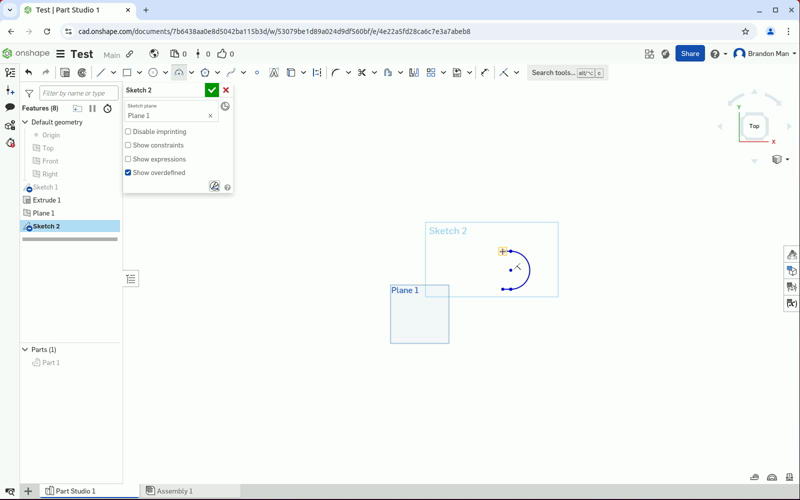
scroll(6)
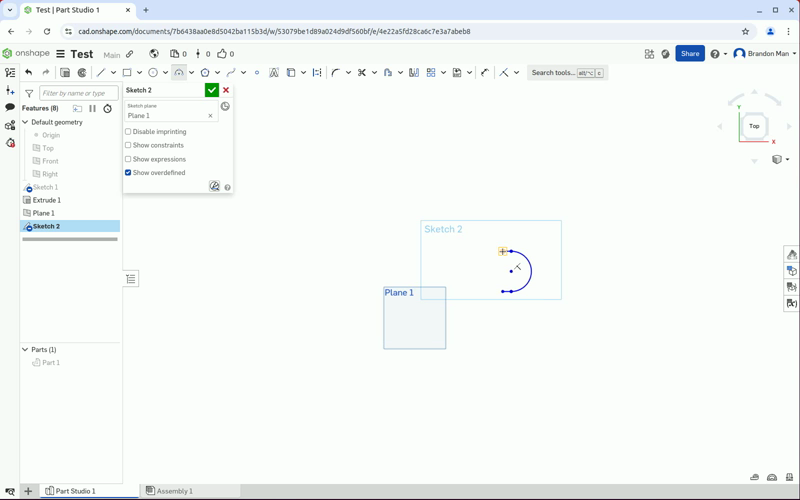
scroll(6)
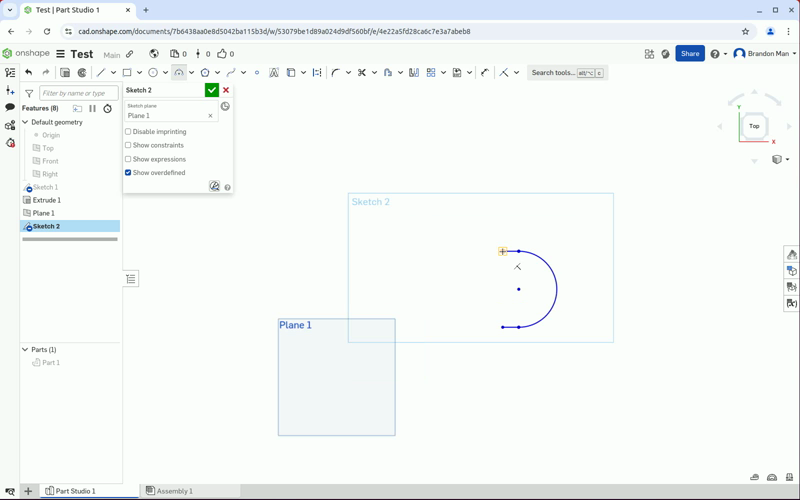
scroll(6)
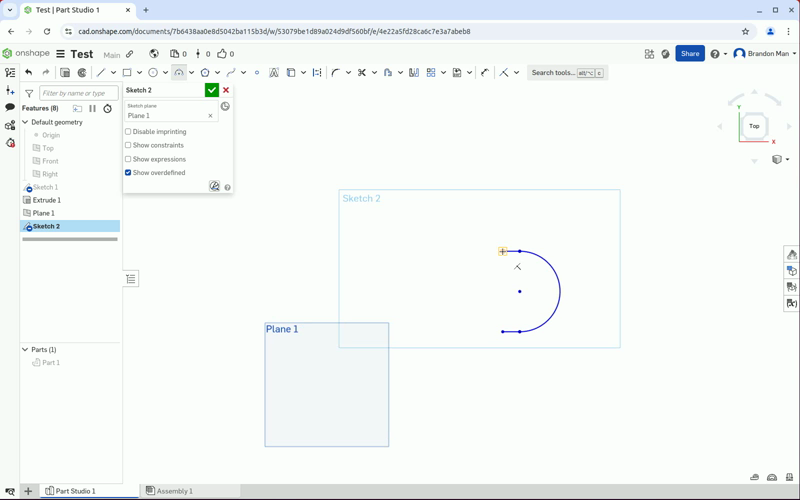
scroll(6)
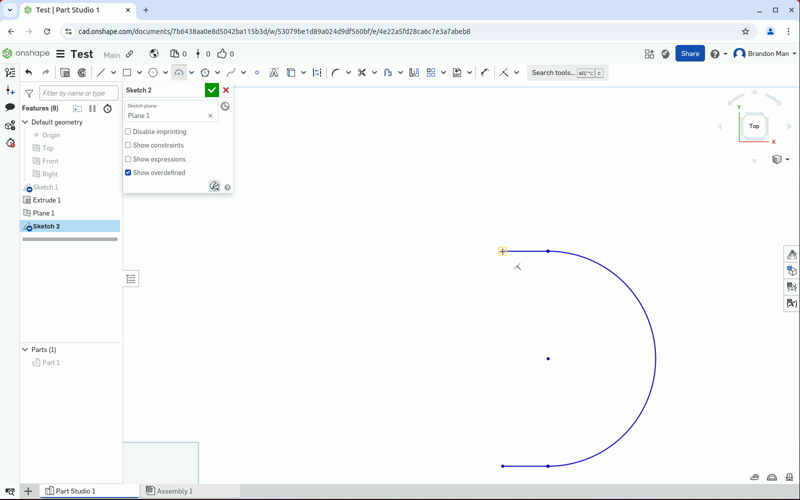
click(502, 251)
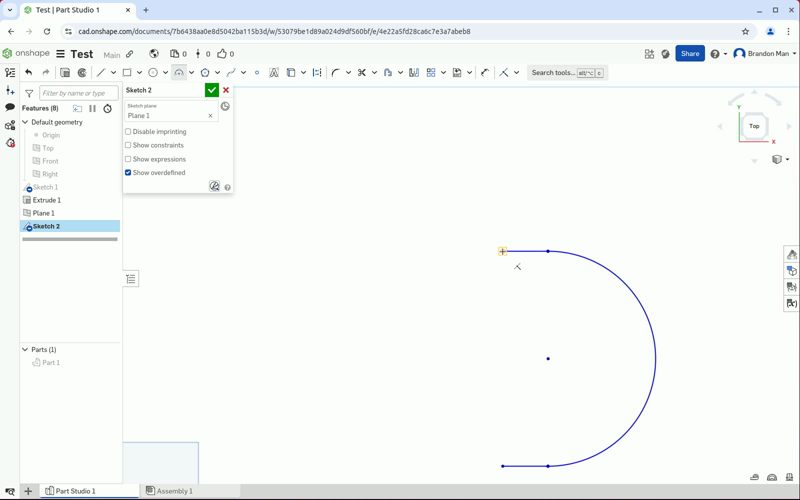
scroll(-6)
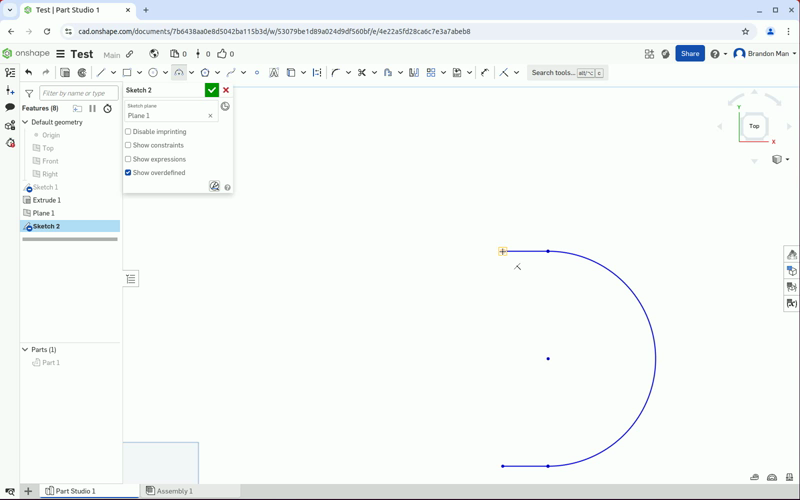
scroll(-6)
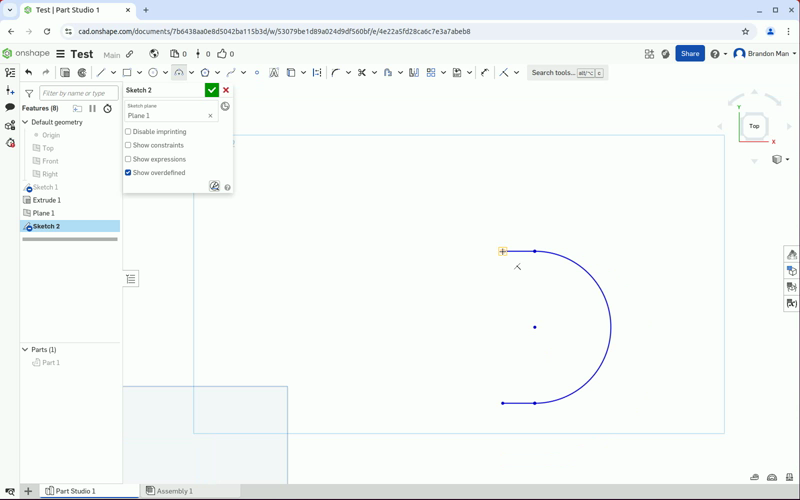
scroll(-6)
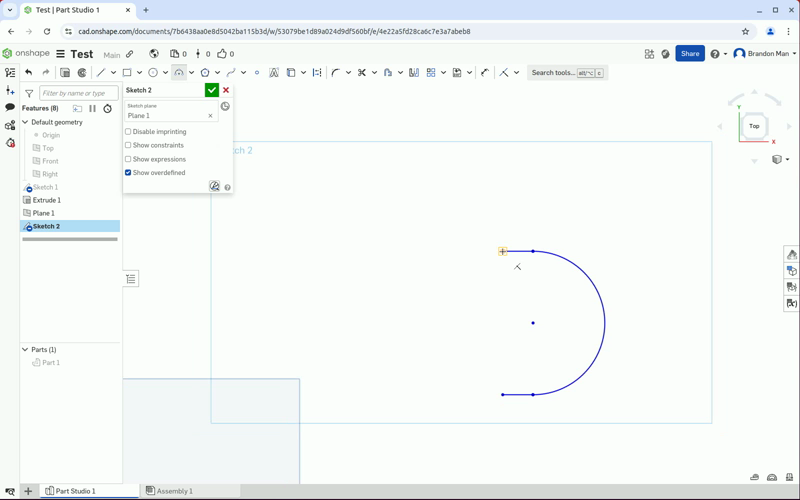
scroll(-6)
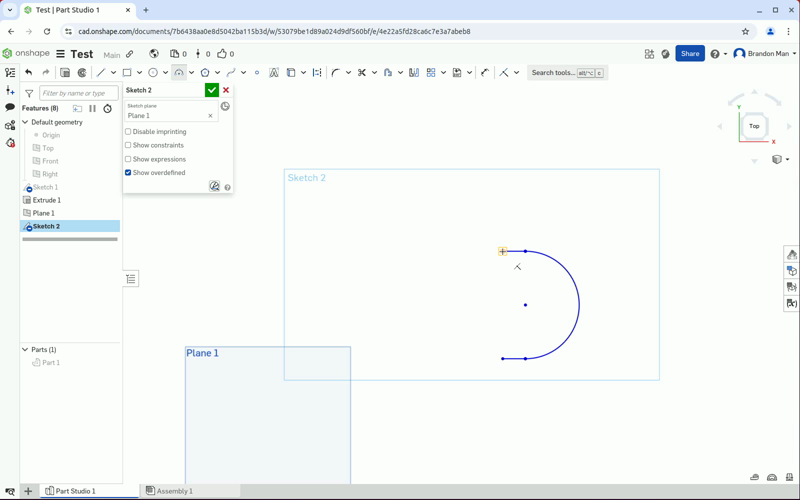
scroll(-6)
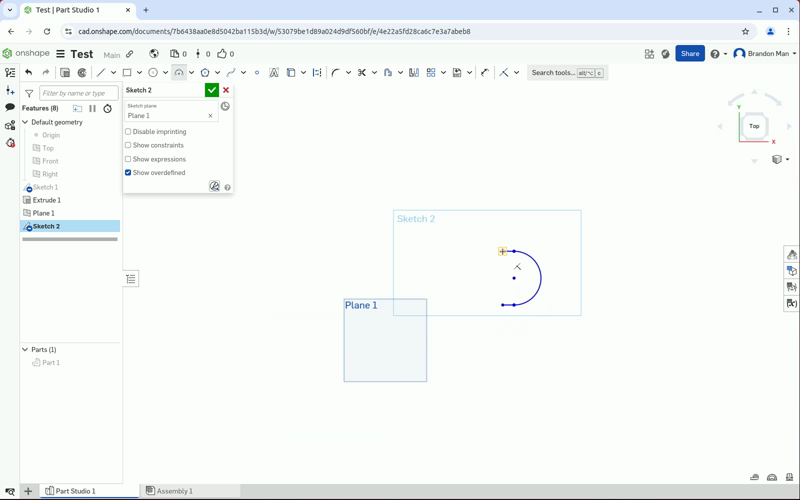
scroll(-6)
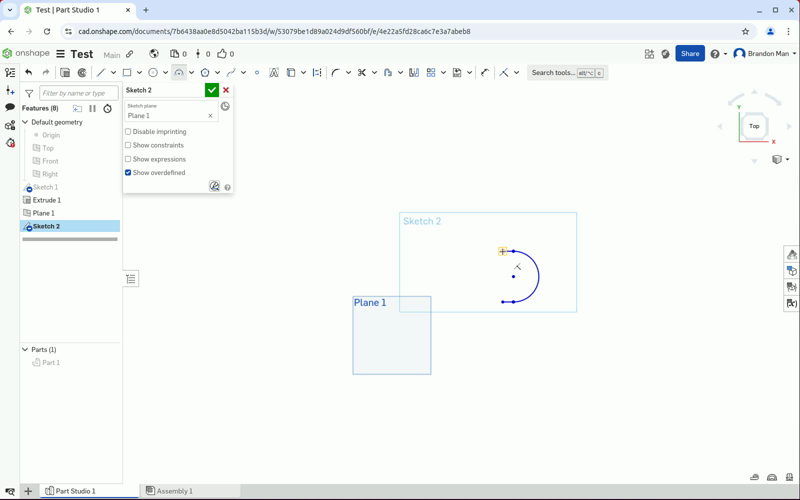
scroll(-6)
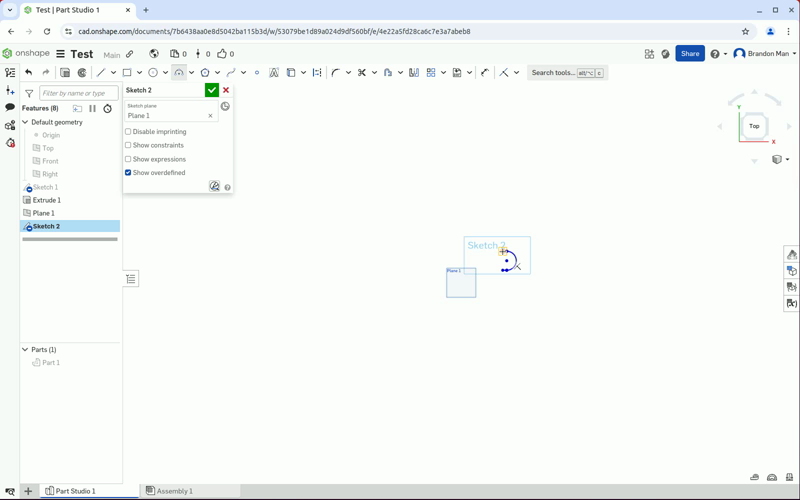
mouse_move(502, 270)
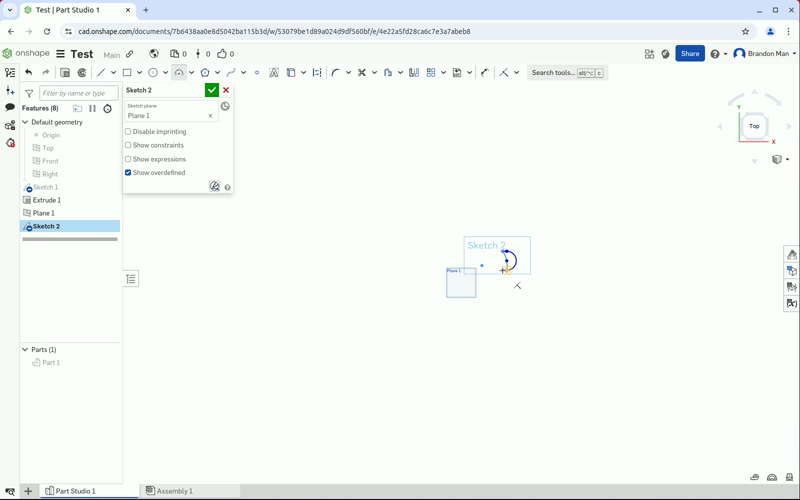
scroll(6)
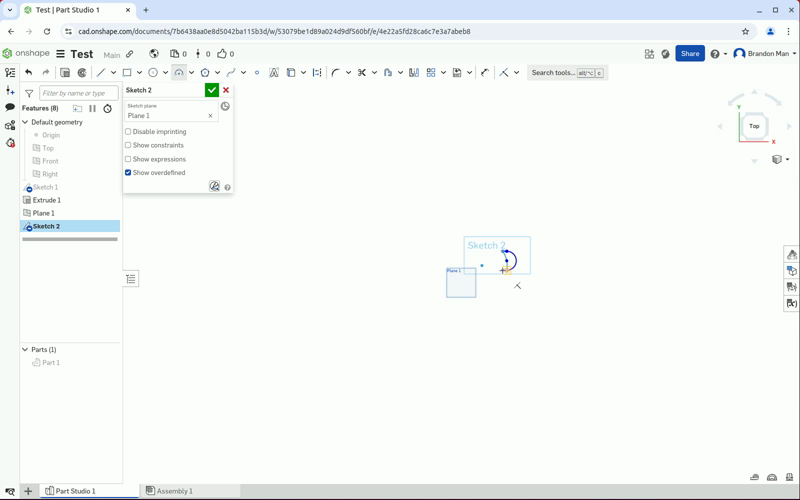
scroll(6)
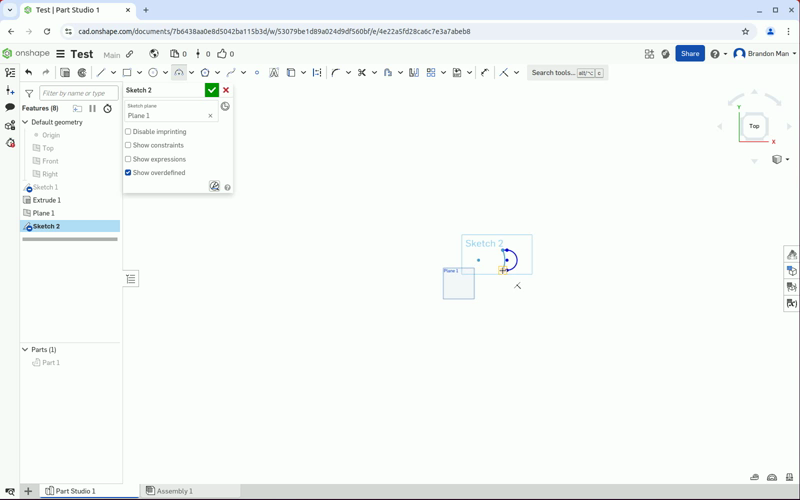
scroll(6)
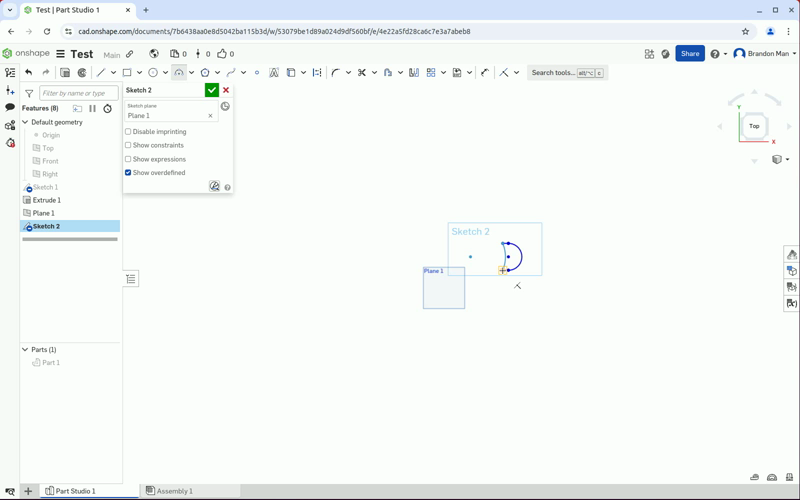
scroll(6)
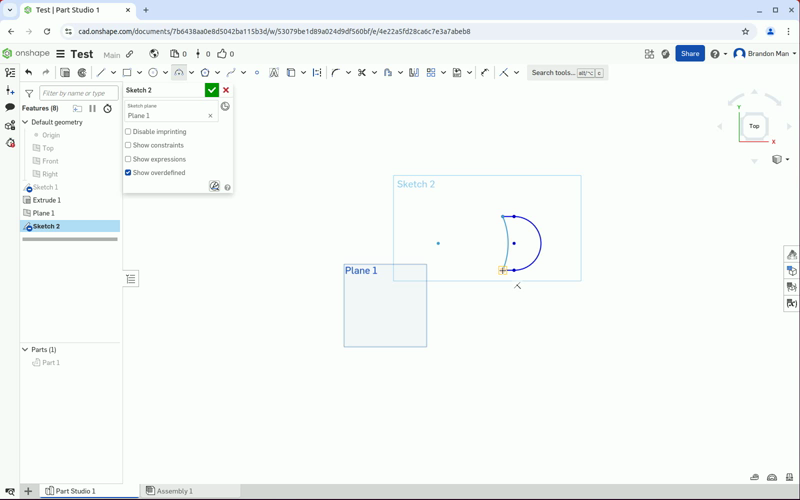
scroll(6)
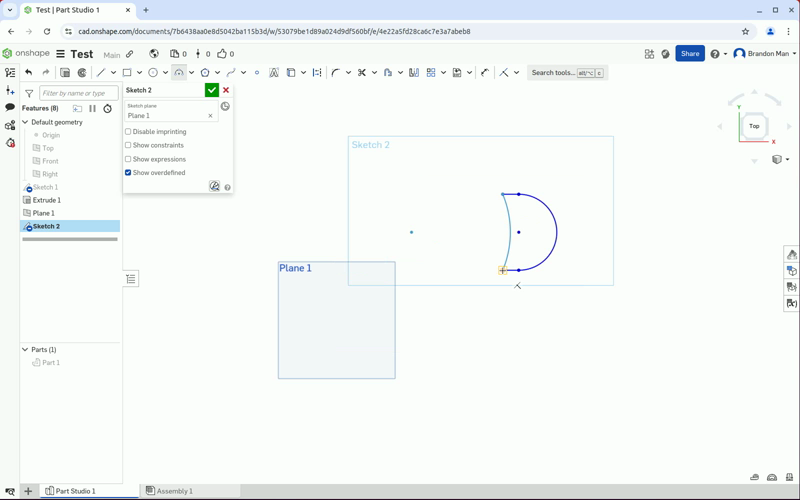
scroll(6)
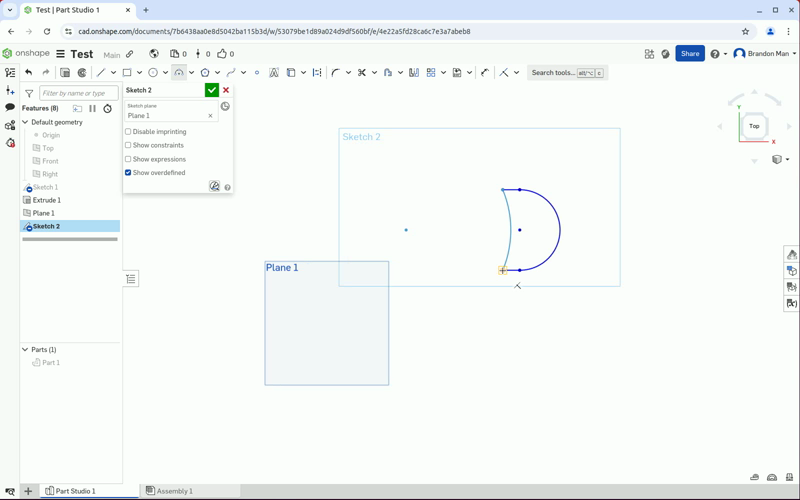
scroll(6)
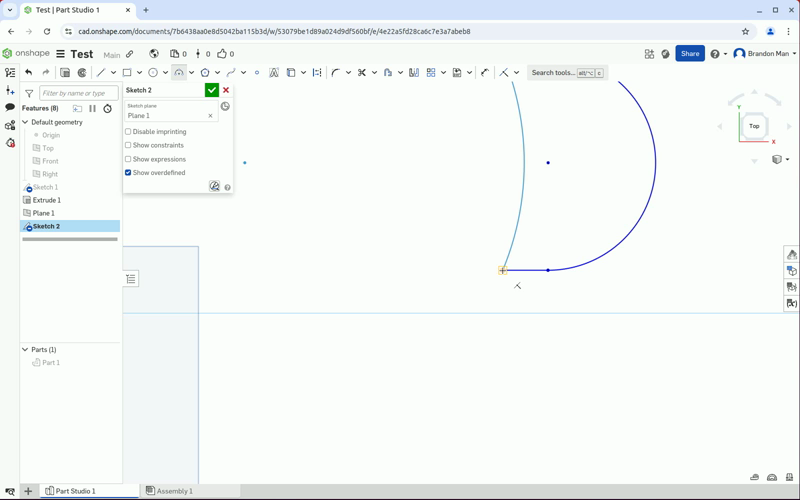
click(502, 270)
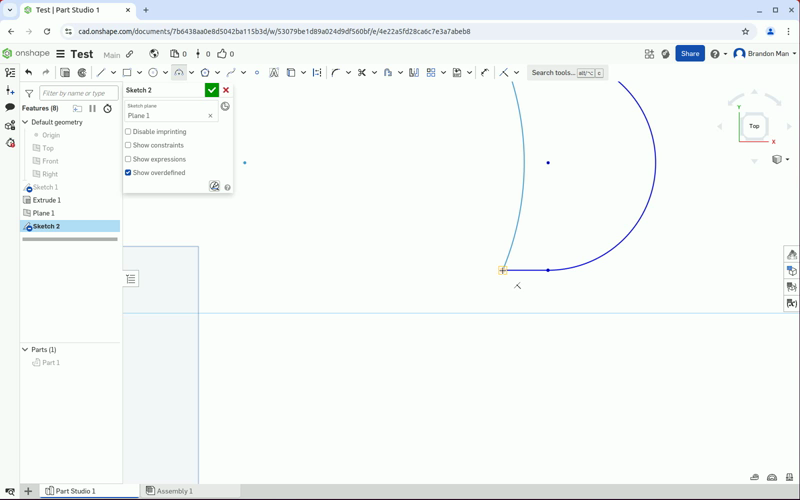
scroll(-6)
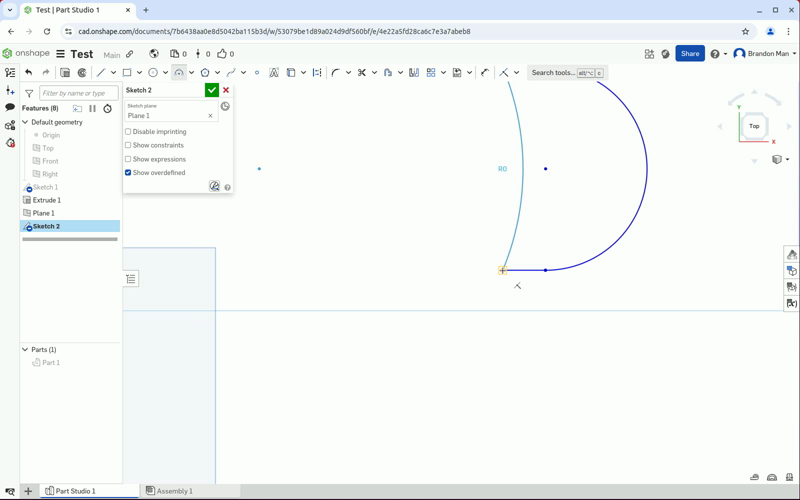
scroll(-6)
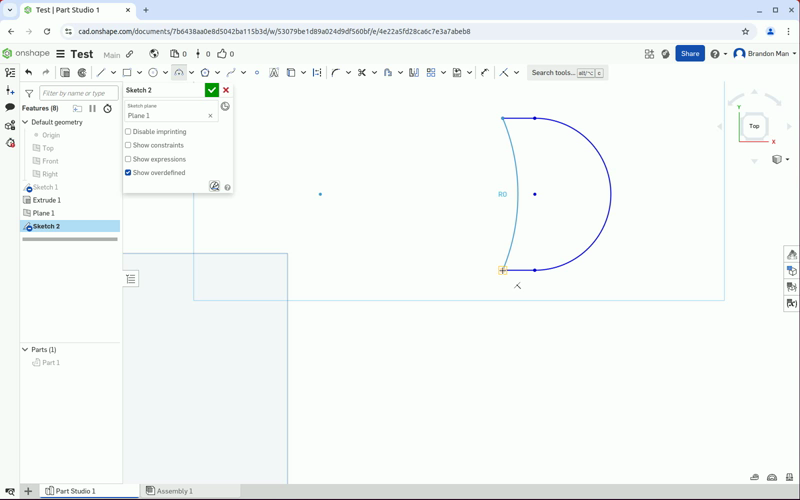
scroll(-6)
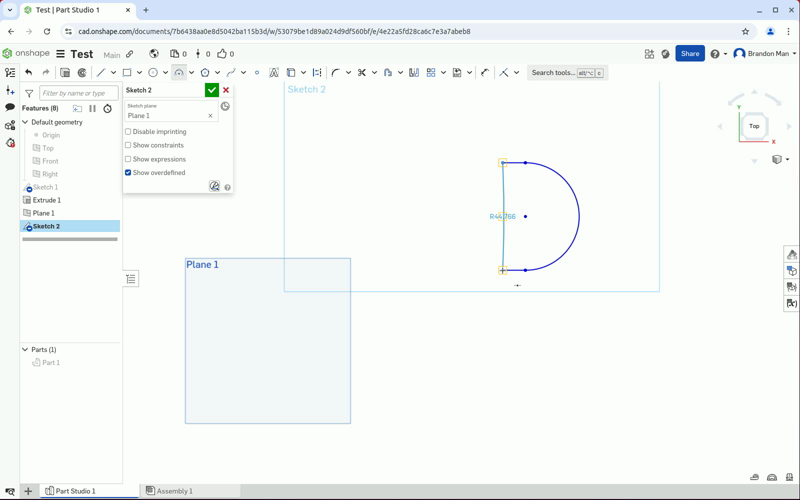
scroll(-6)
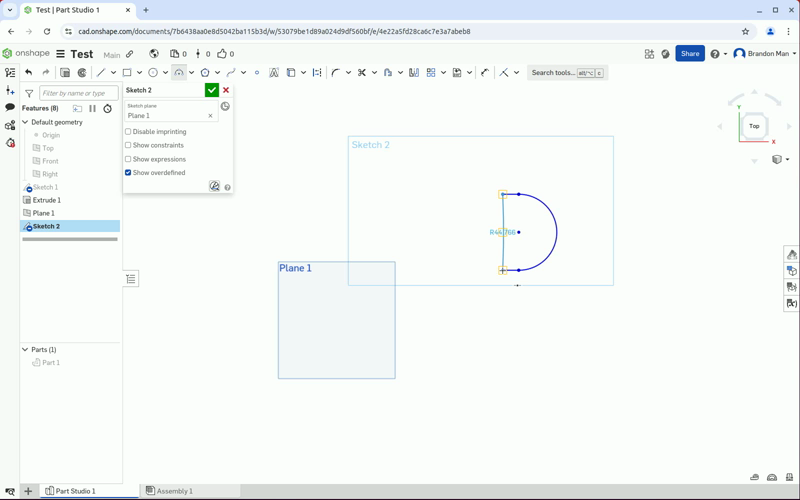
scroll(-6)
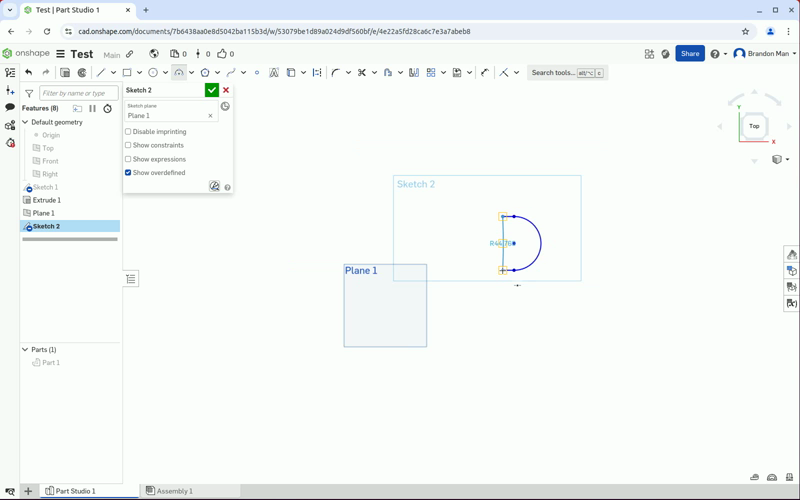
scroll(-6)
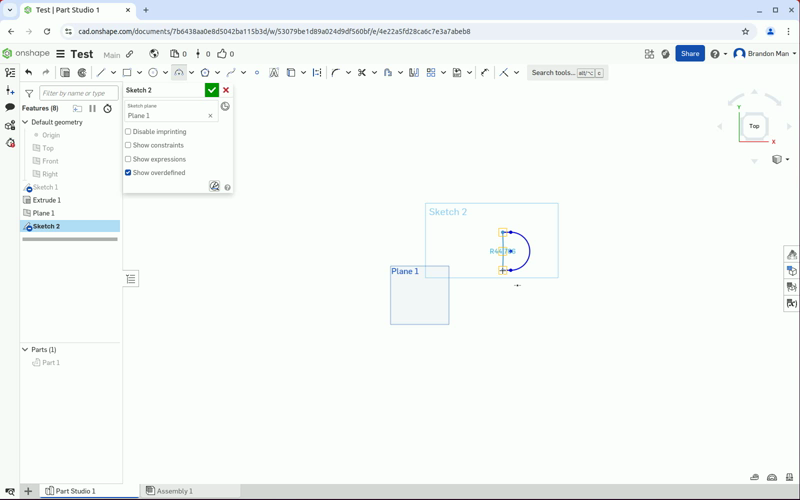
scroll(-6)
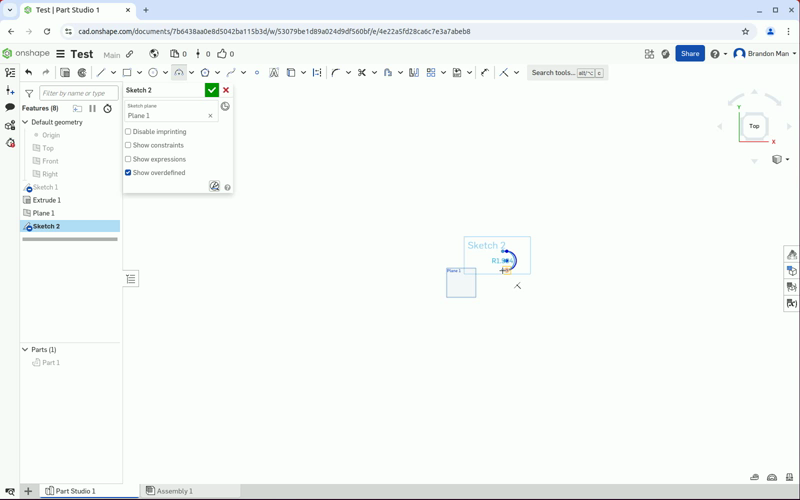
key_down(shift)
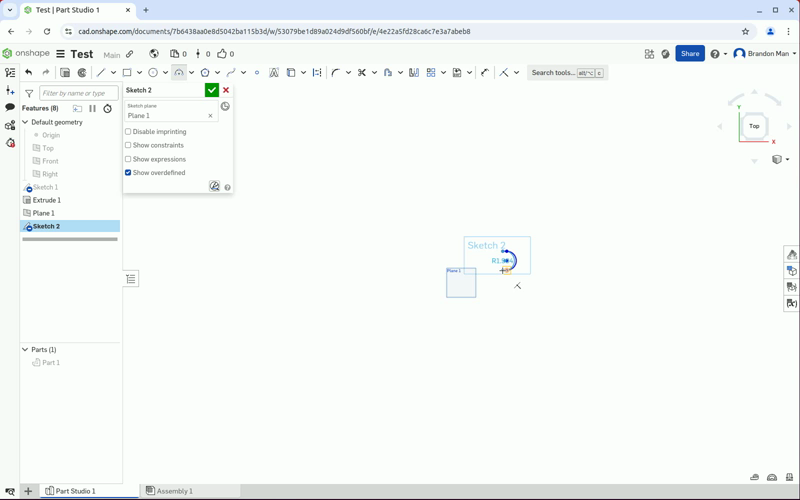
mouse_move(460, 260)
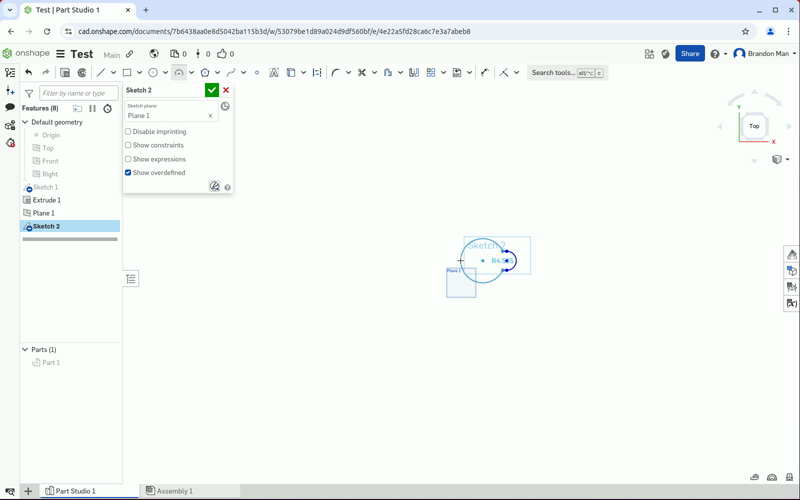
click(460, 260)
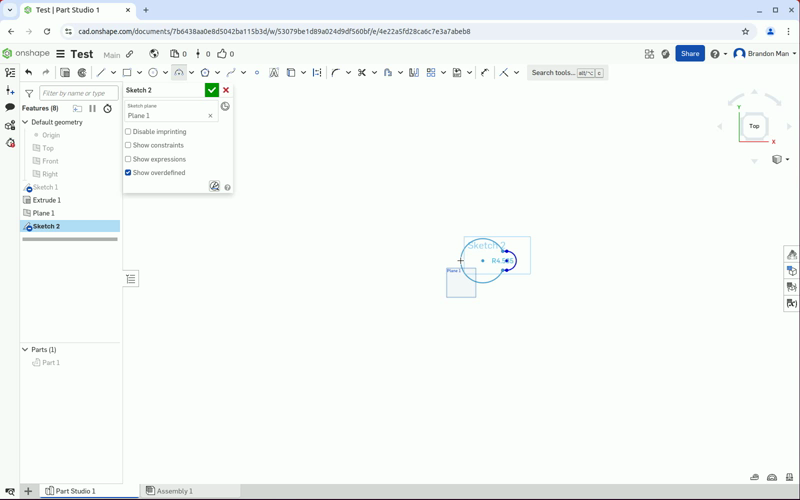
key_up(shift)
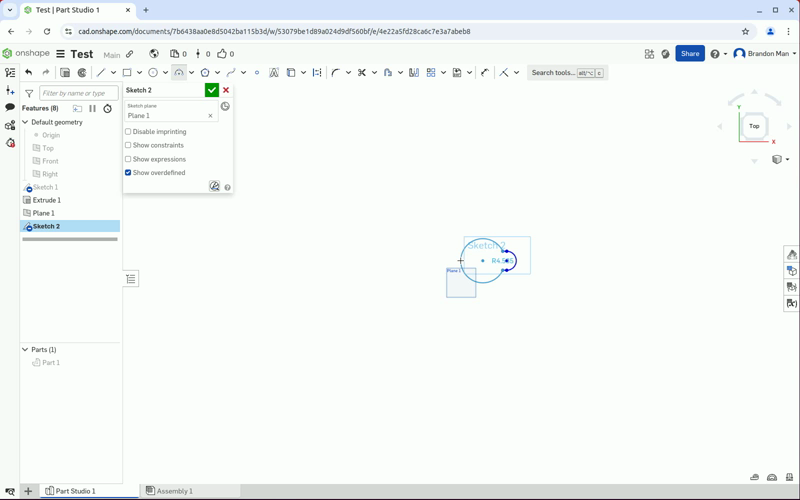
key(esc)
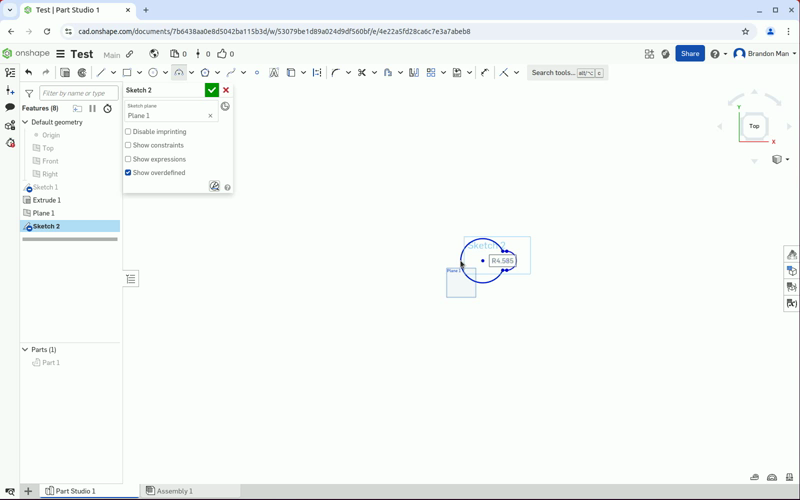
mouse_move(490, 244)
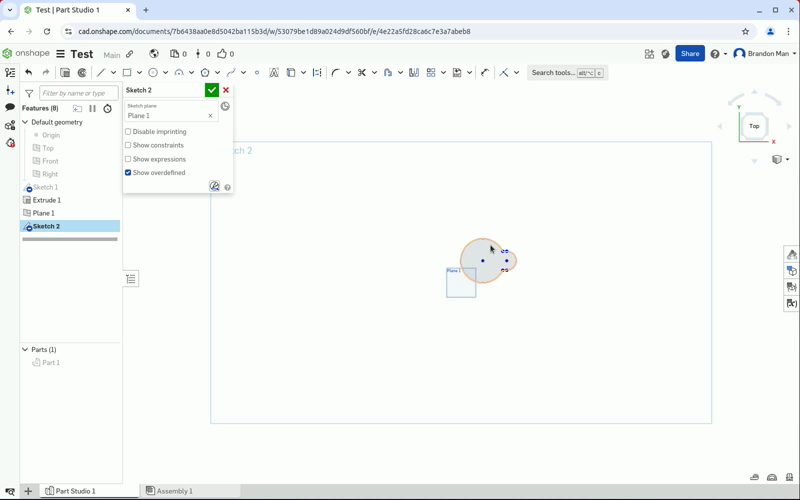
scroll(6)
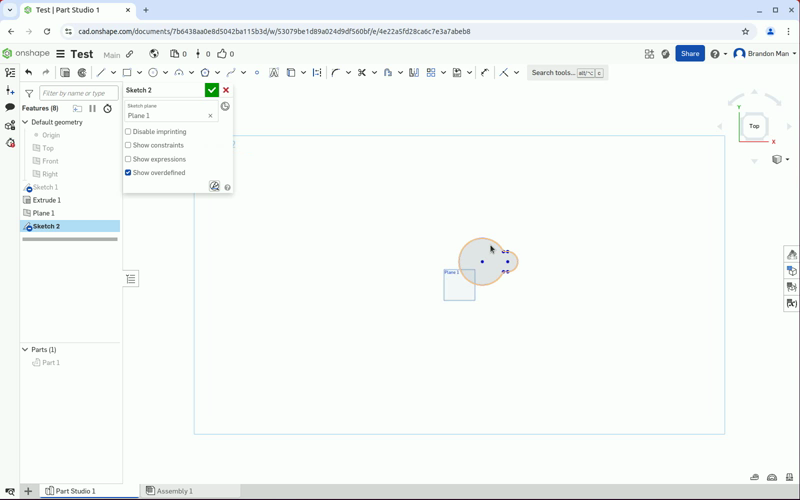
scroll(6)
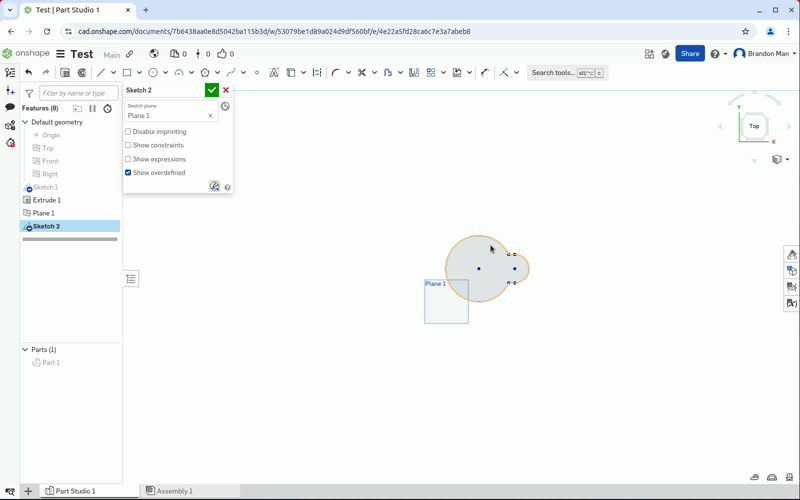
scroll(6)
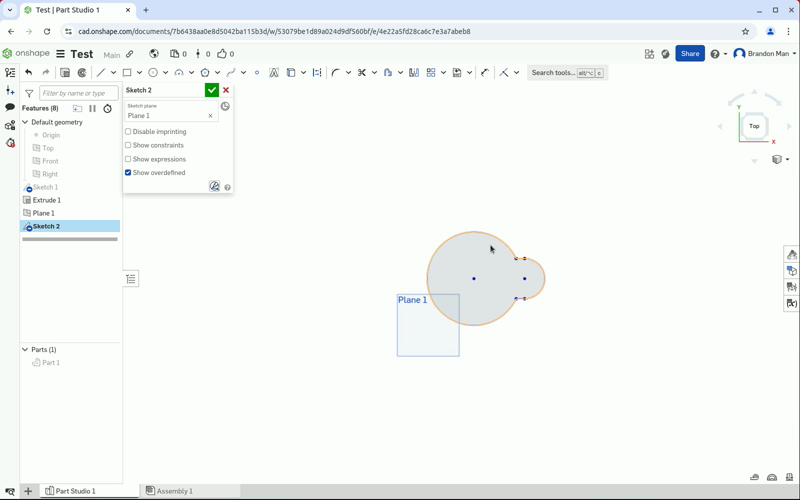
scroll(6)
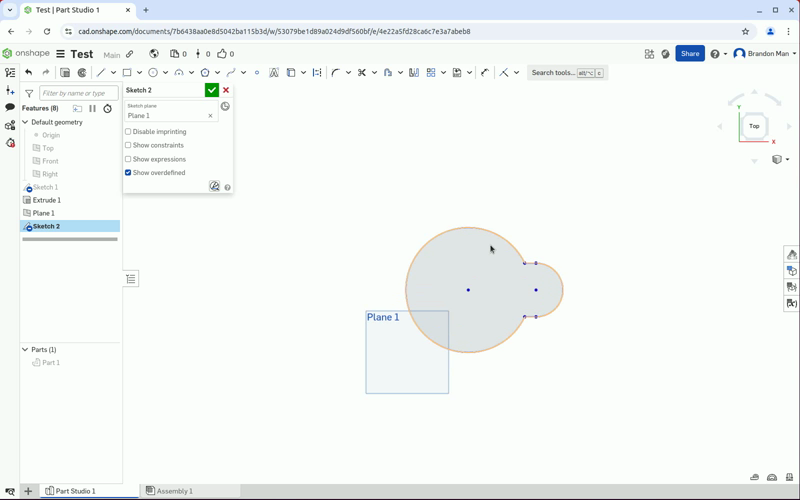
scroll(6)
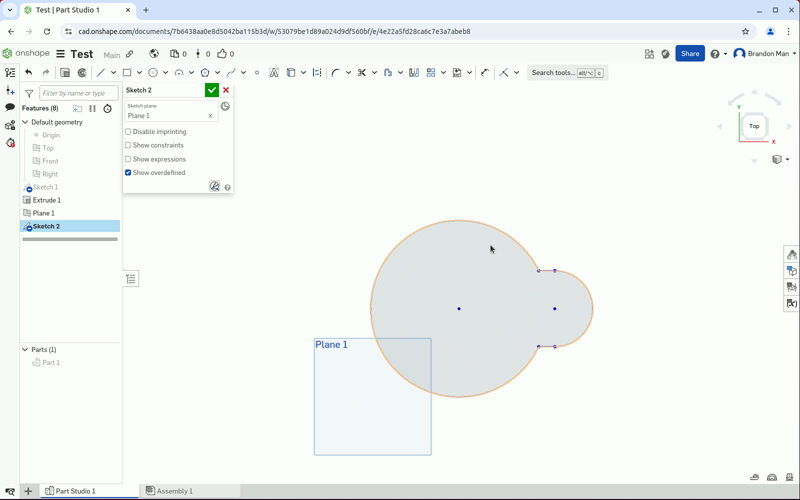
scroll(6)
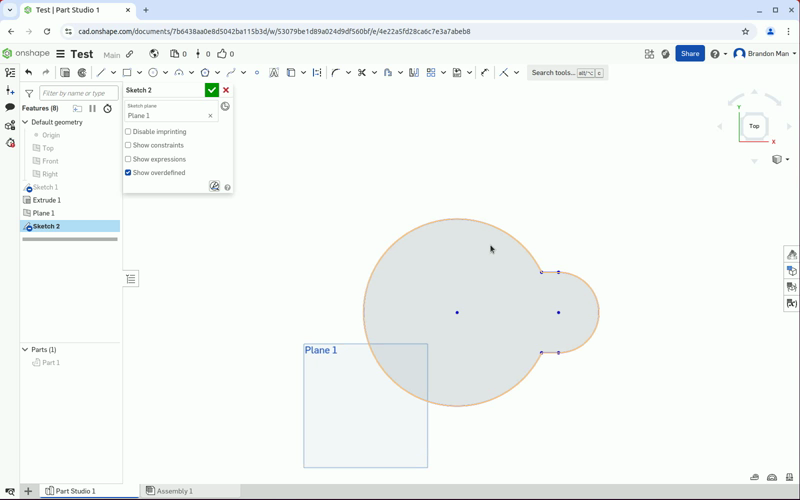
scroll(6)
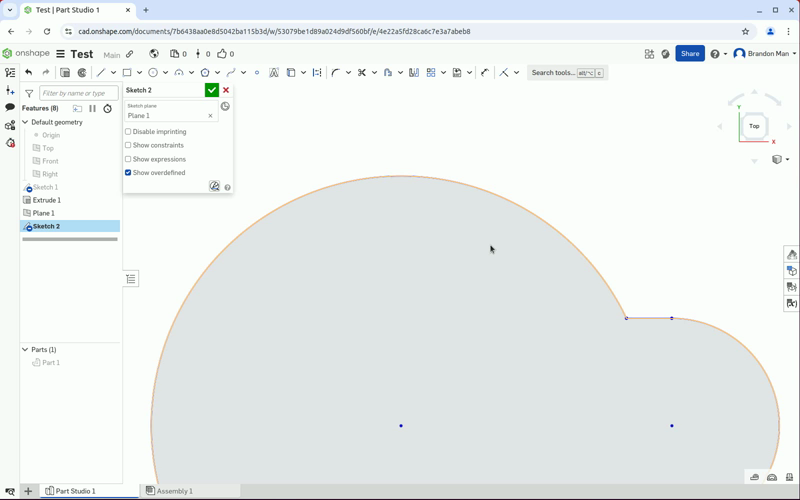
click(490, 244)
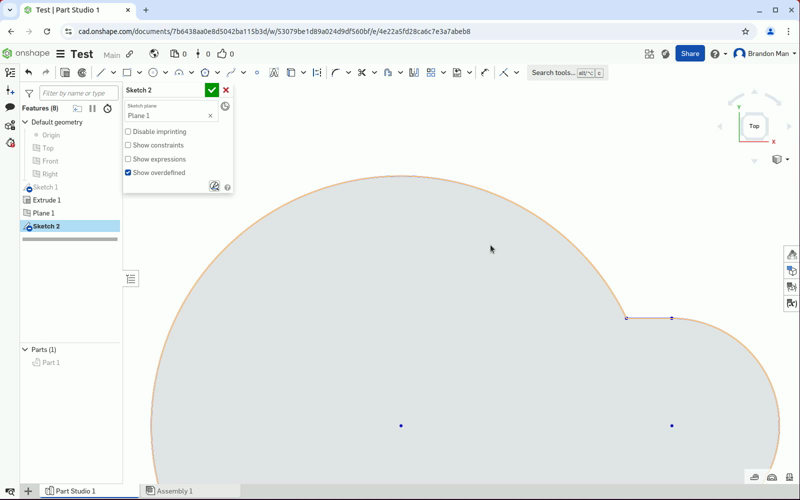
scroll(-6)
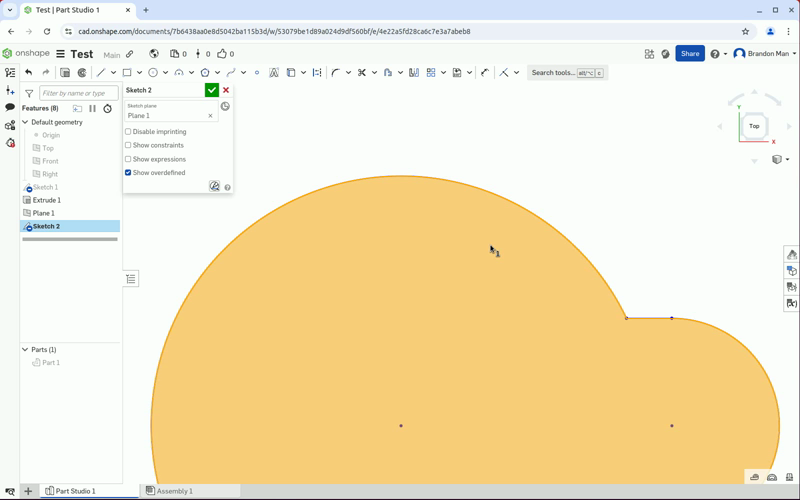
scroll(-6)
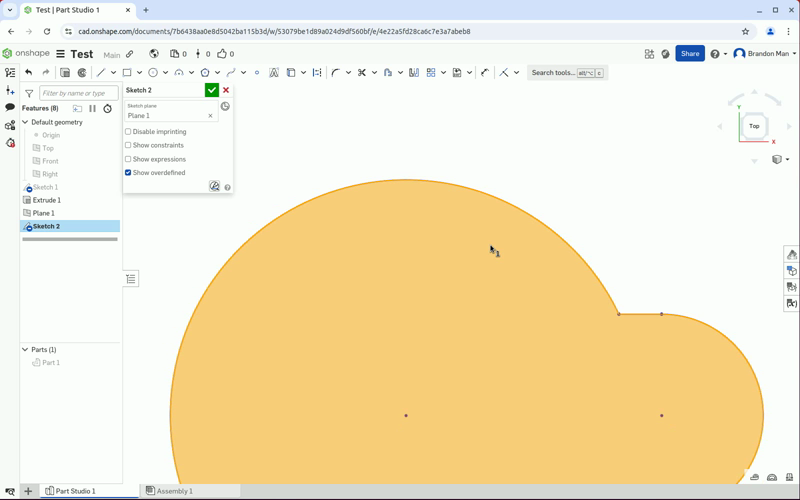
scroll(-6)
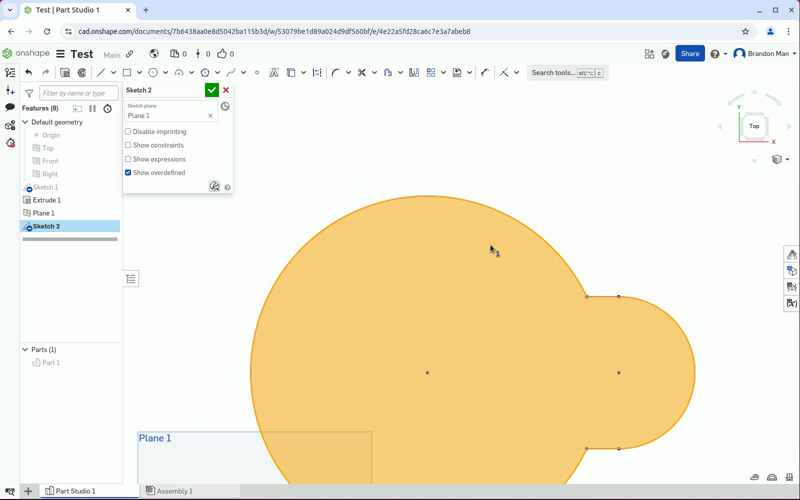
scroll(-6)
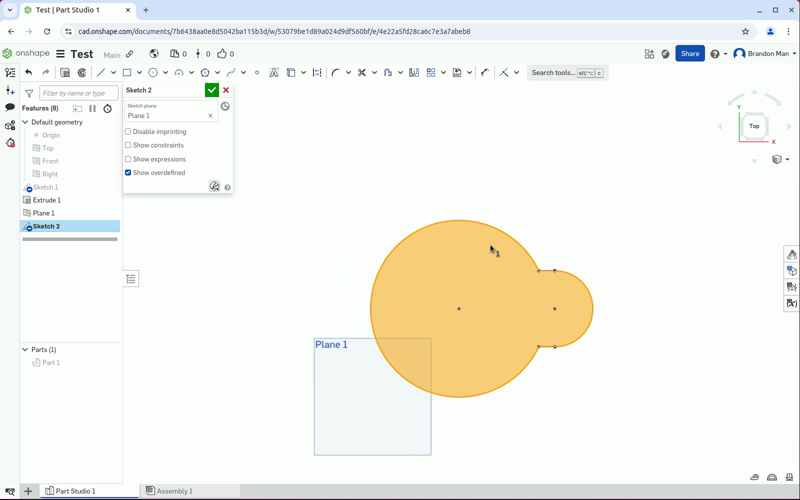
scroll(-6)
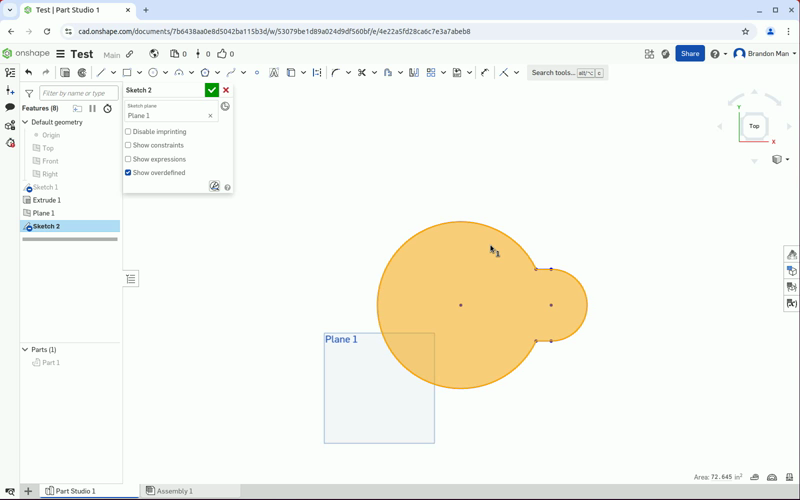
scroll(-6)
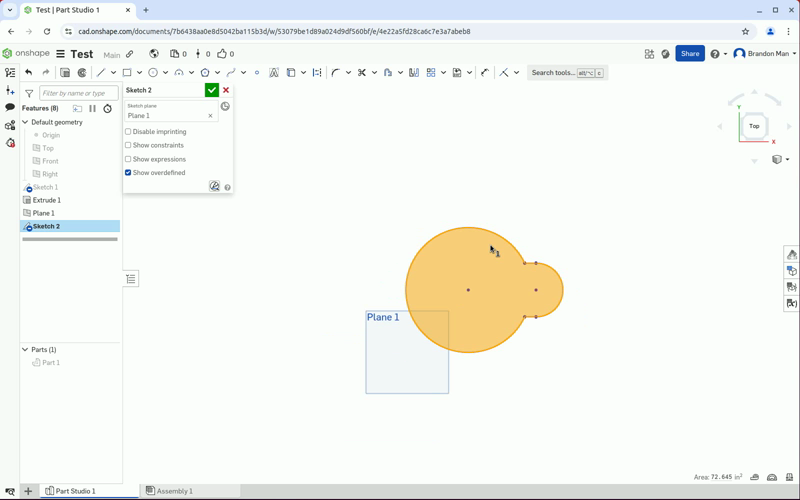
scroll(-6)
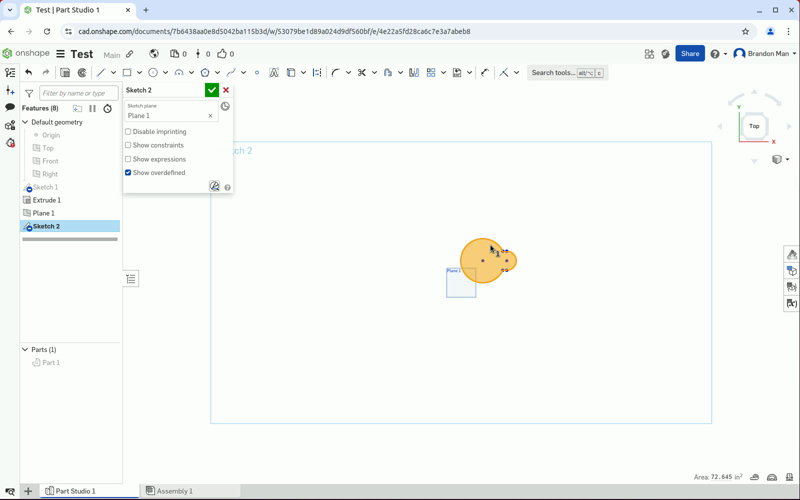
mouse_move(73, 352)
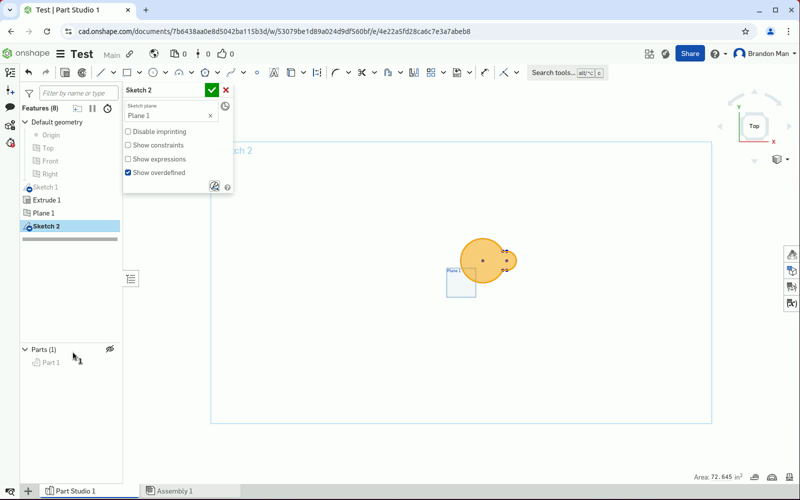
key(shift+y)
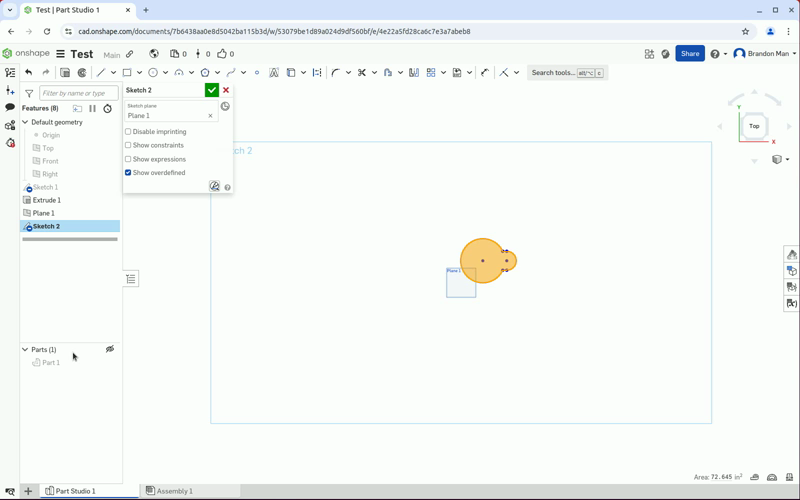
key(shift+e)
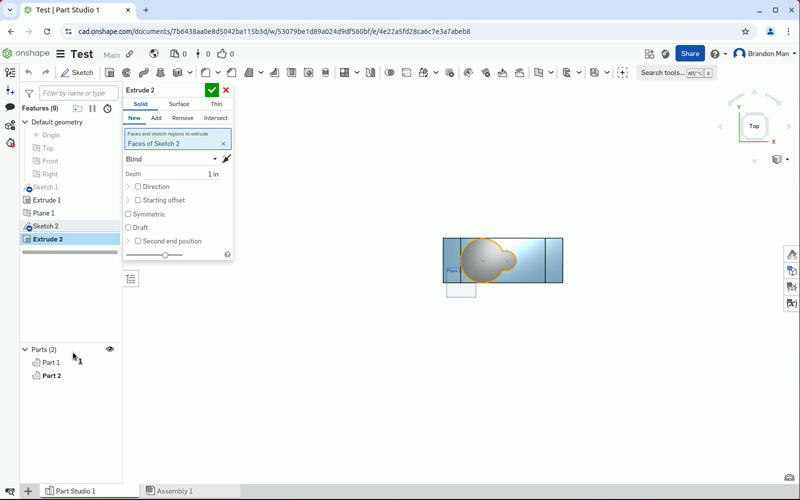
mouse_move(143, 106)
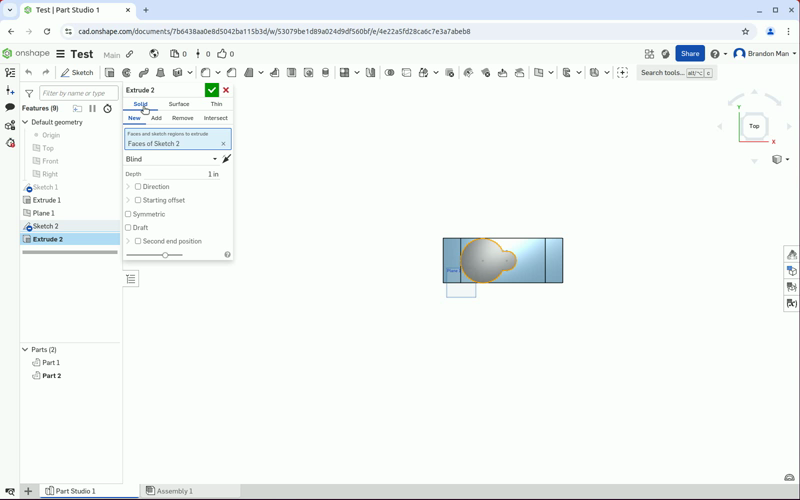
click(143, 106)
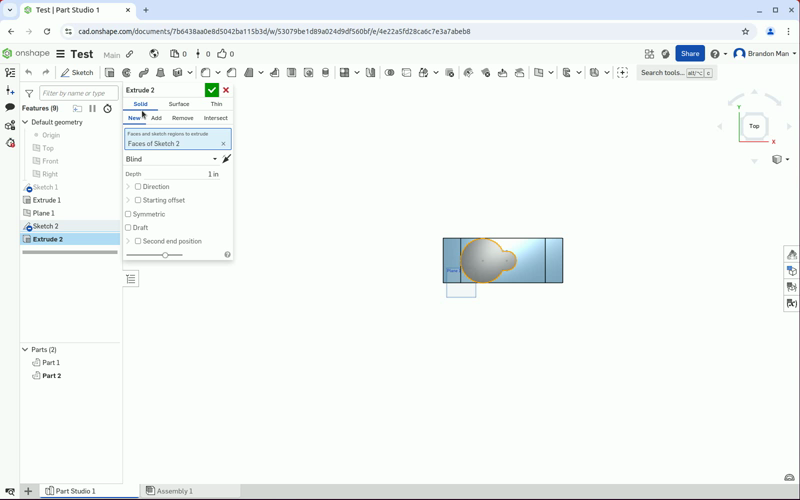
mouse_move(137, 120)
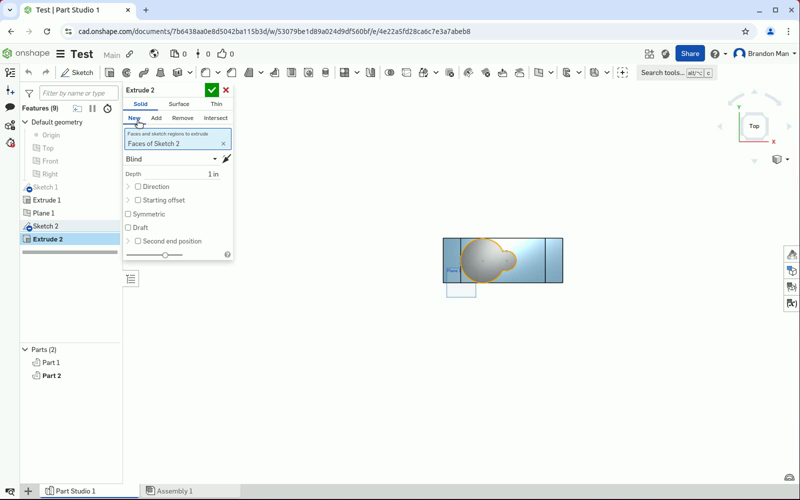
click(137, 120)
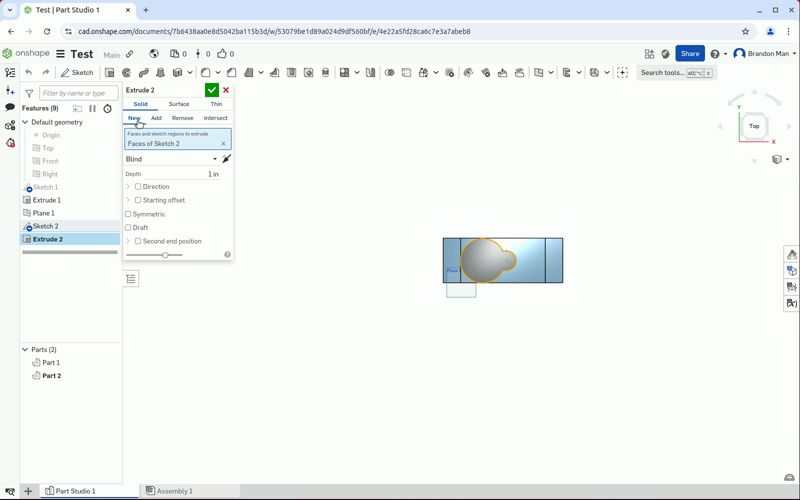
key(tab, 4)
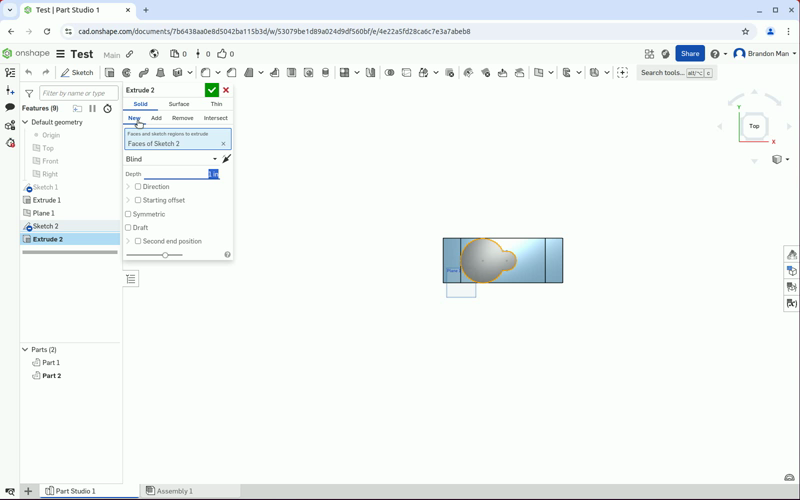
text(3.129)
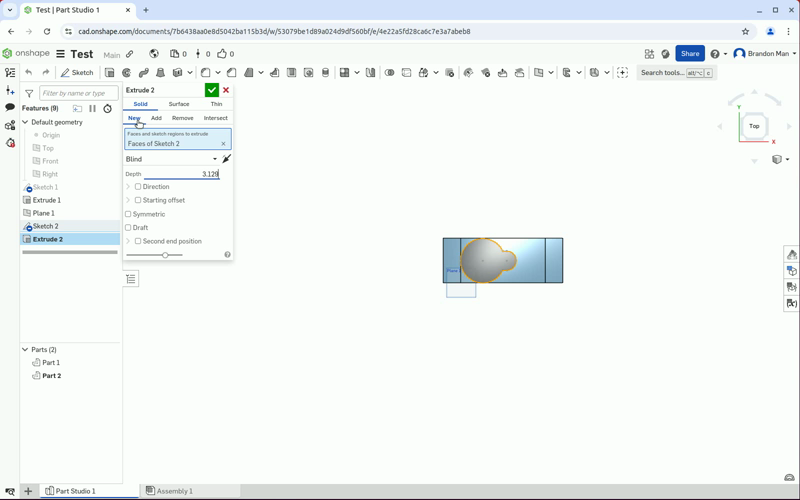
key(enter)
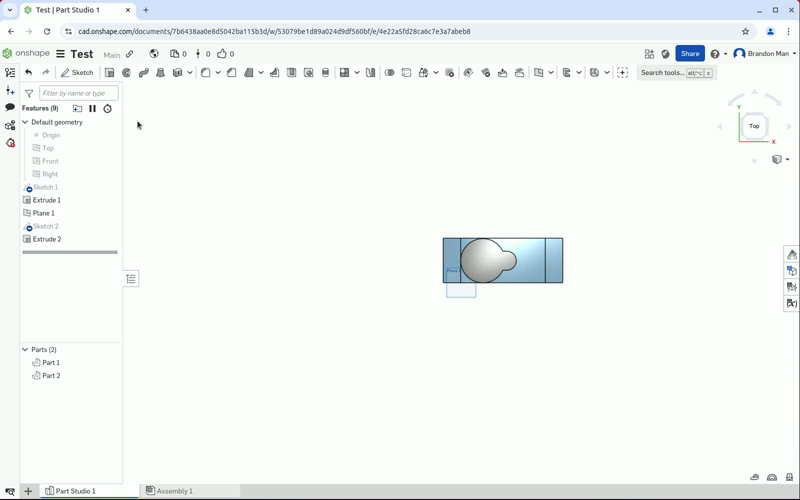
key(shift+h)
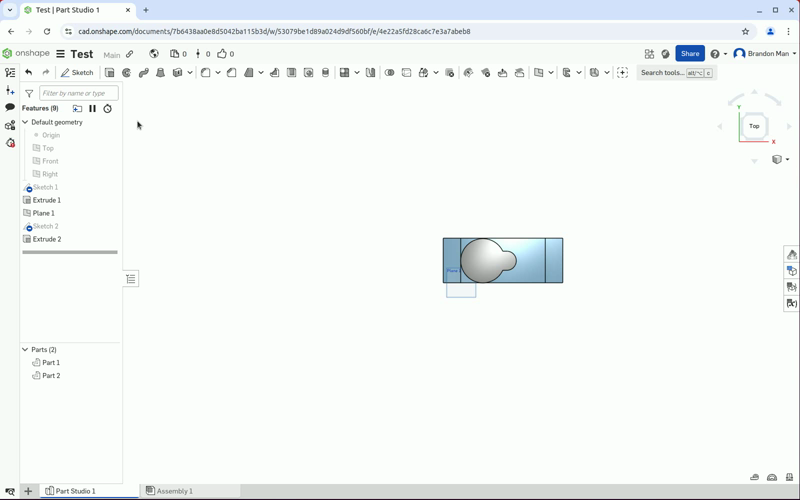
key(shift+h)
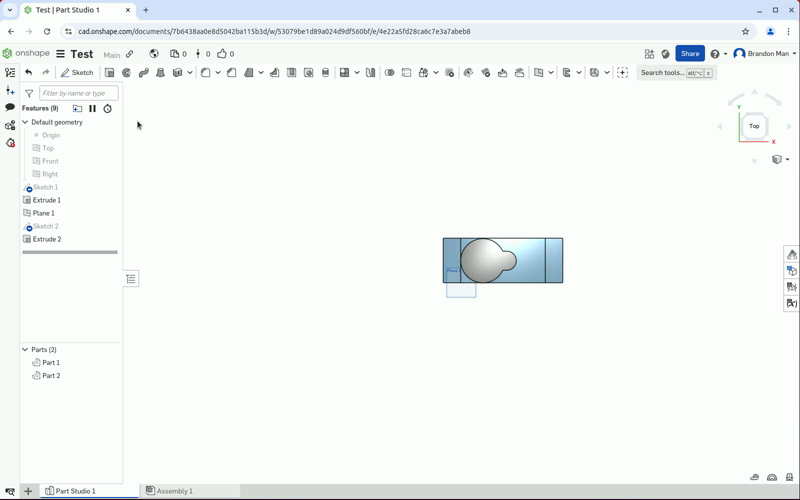
mouse_move(73, 189)
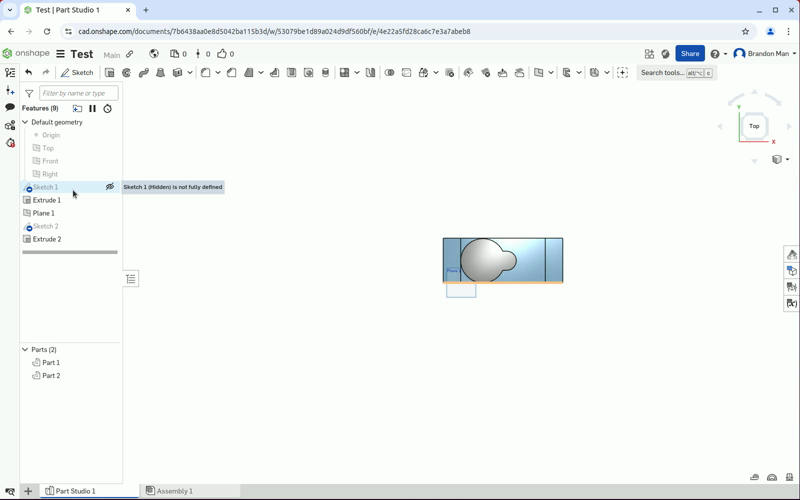
click(73, 189)
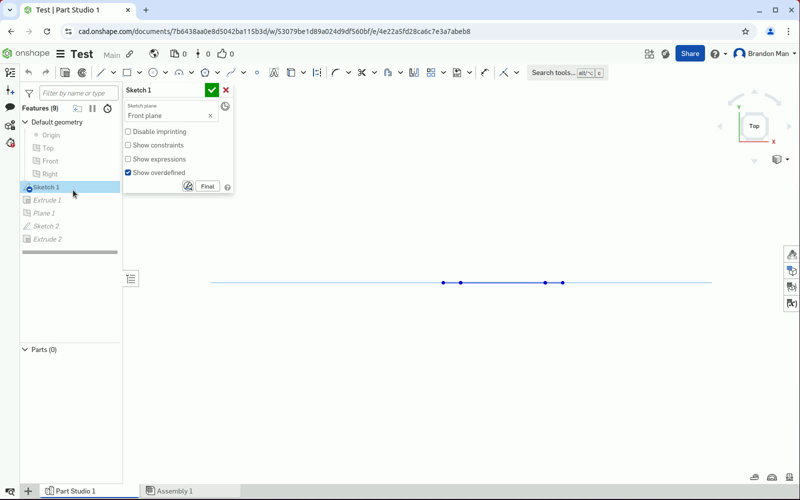
mouse_move(229, 92)
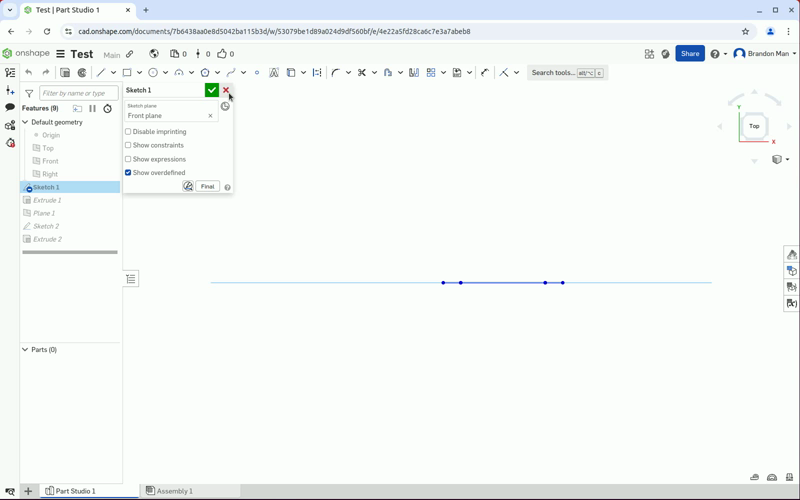
click(229, 92)
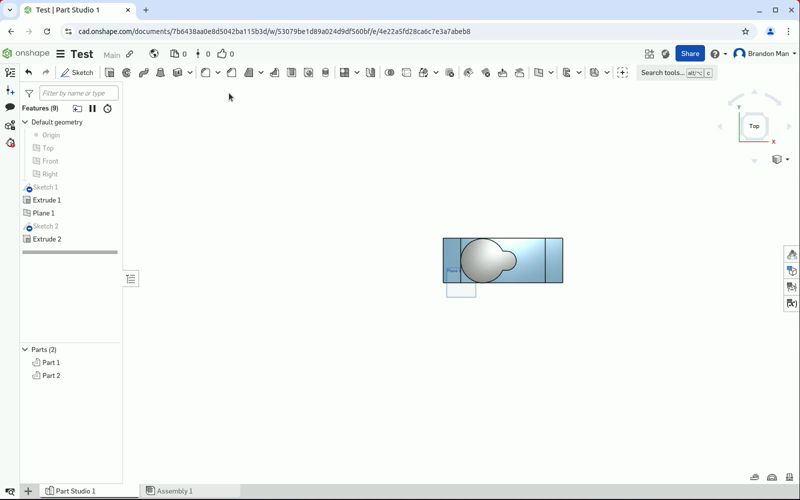
mouse_move(541, 75)
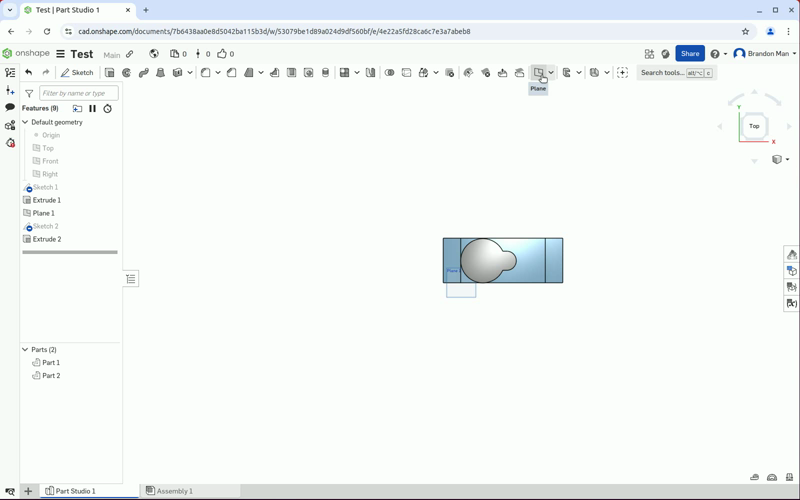
click(541, 75)
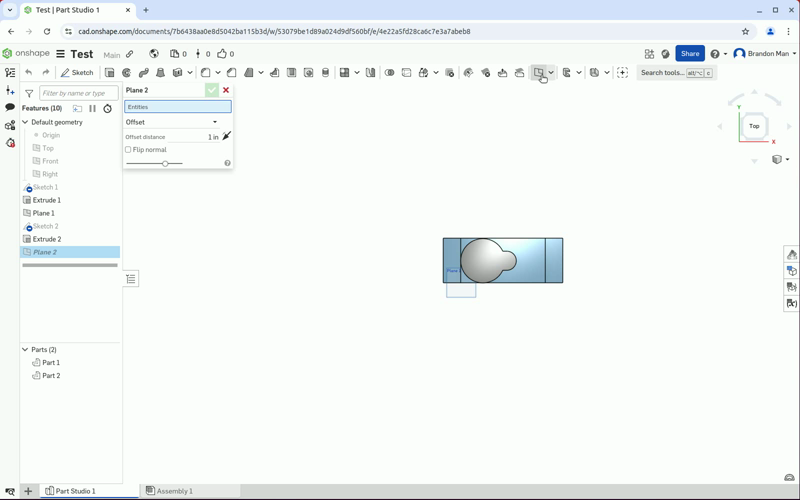
mouse_move(73, 150)
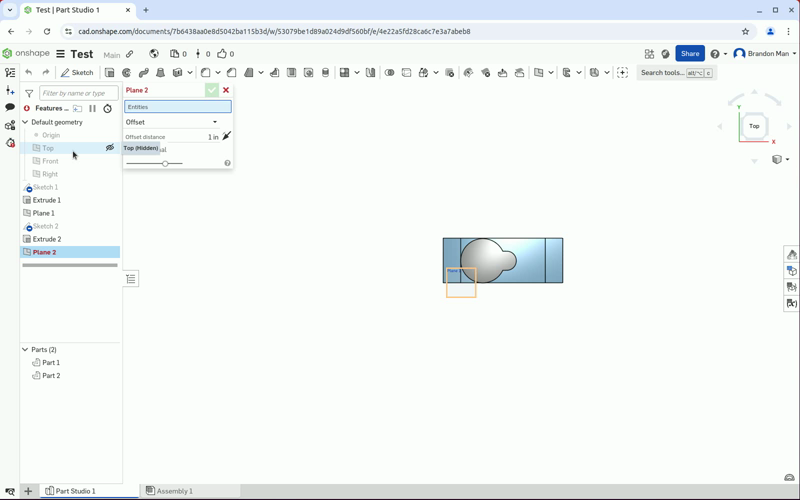
click(73, 150)
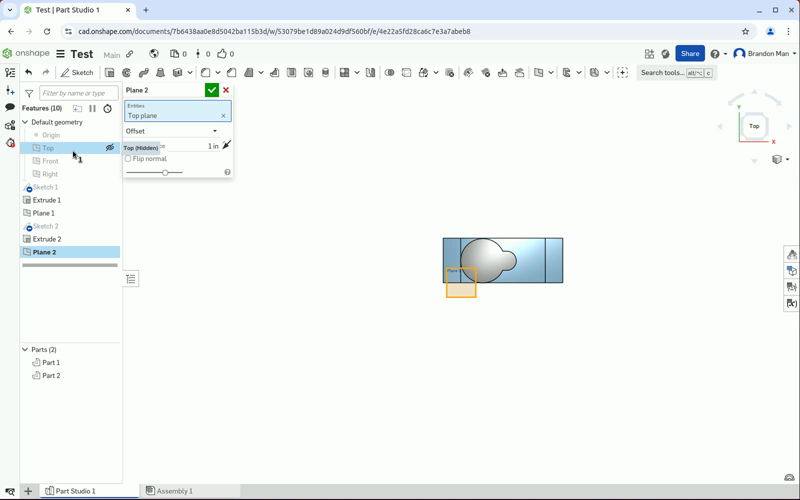
key(tab, 2)
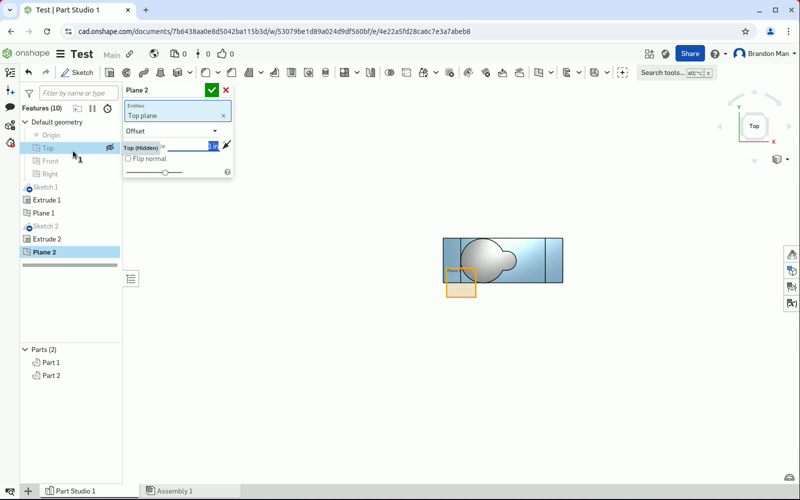
text(14.204)
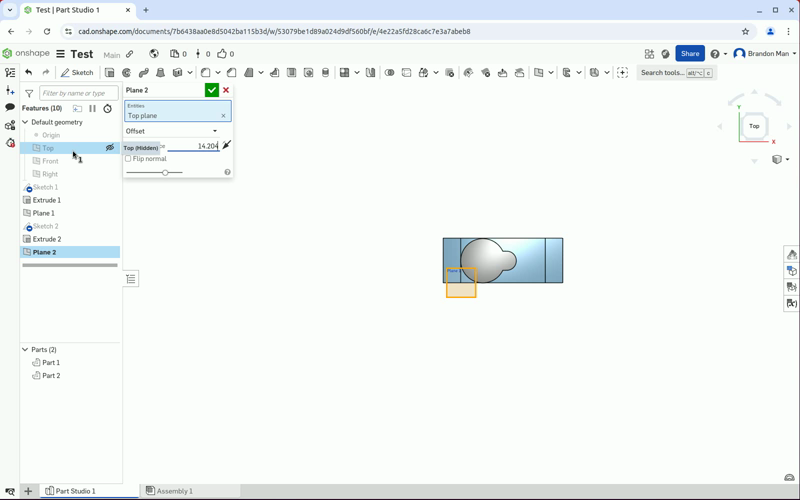
key(enter, 2)
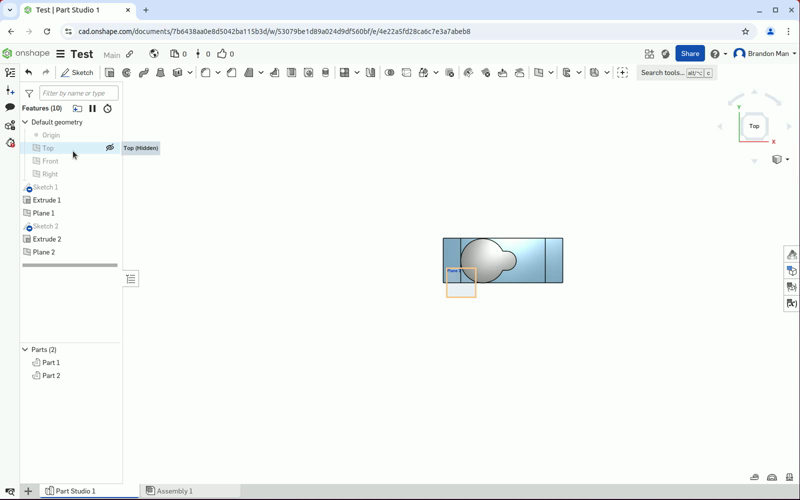
key(shift+s)
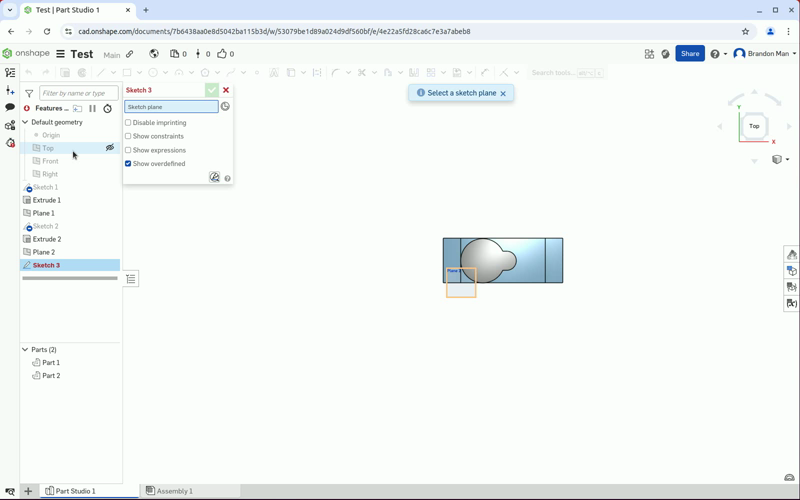
mouse_move(73, 254)
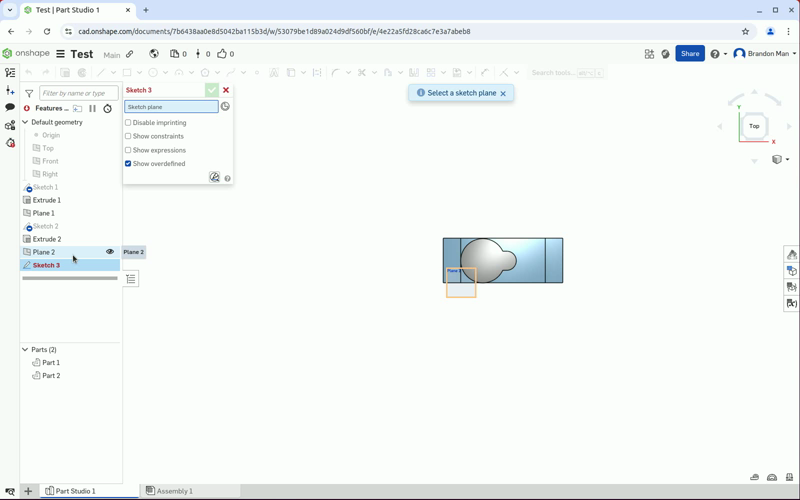
click(73, 254)
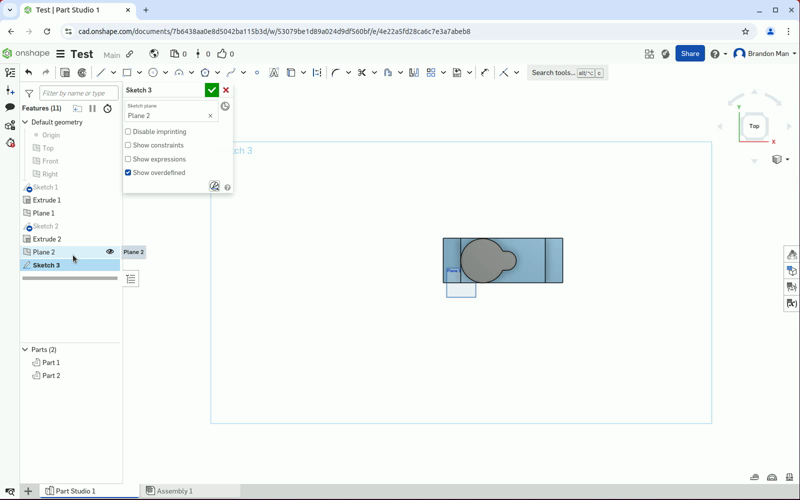
mouse_move(73, 352)
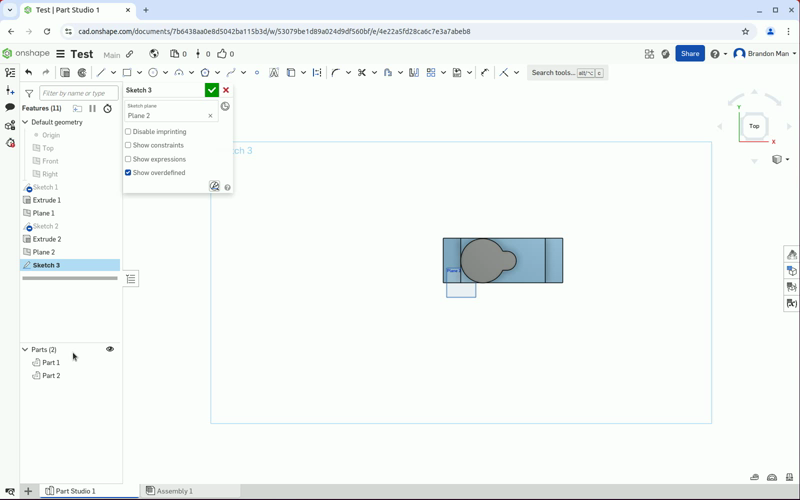
key(y)
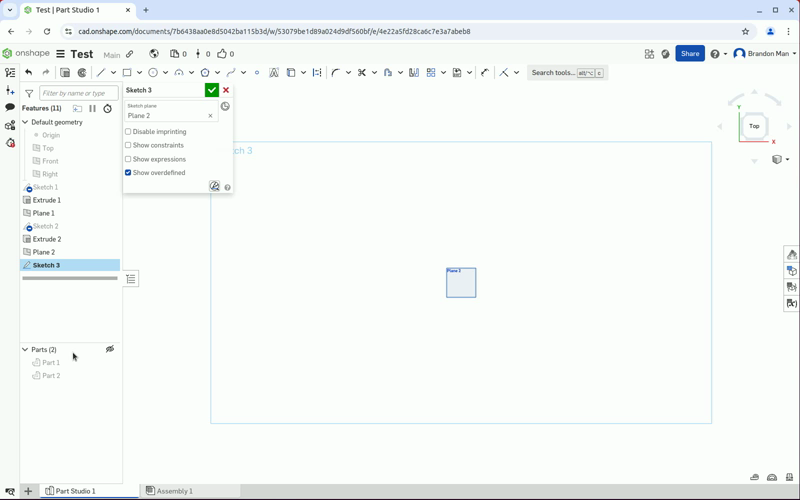
key(l)
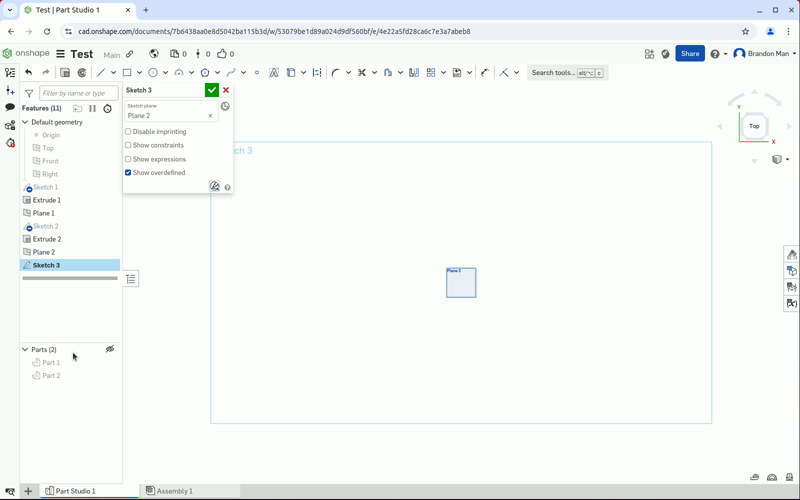
key_down(shift)
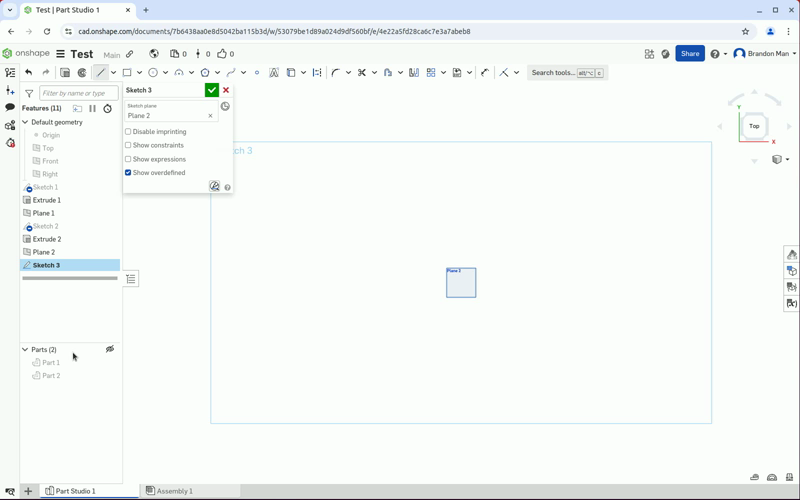
mouse_move(556, 262)
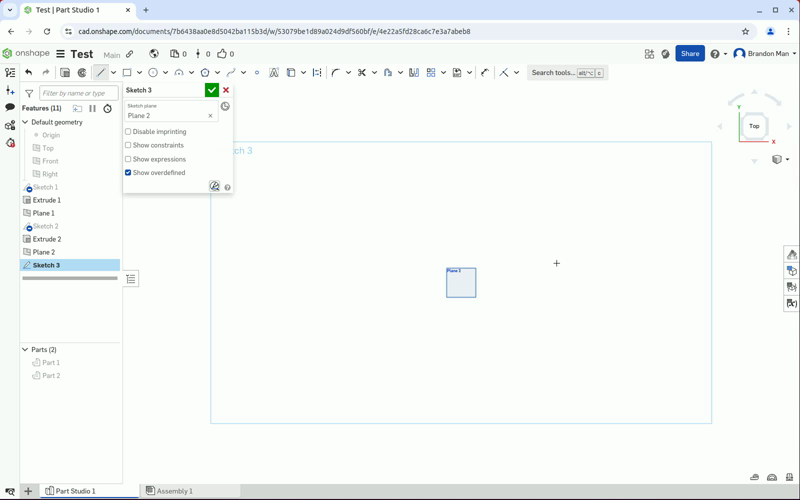
click(556, 262)
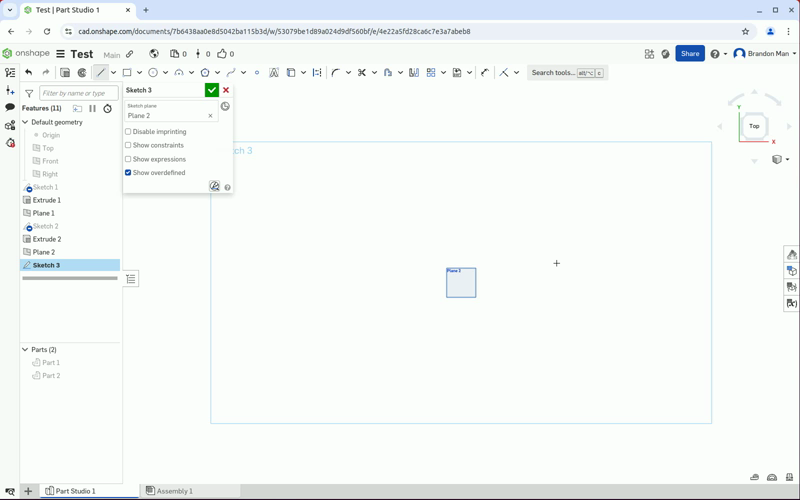
key_up(shift)
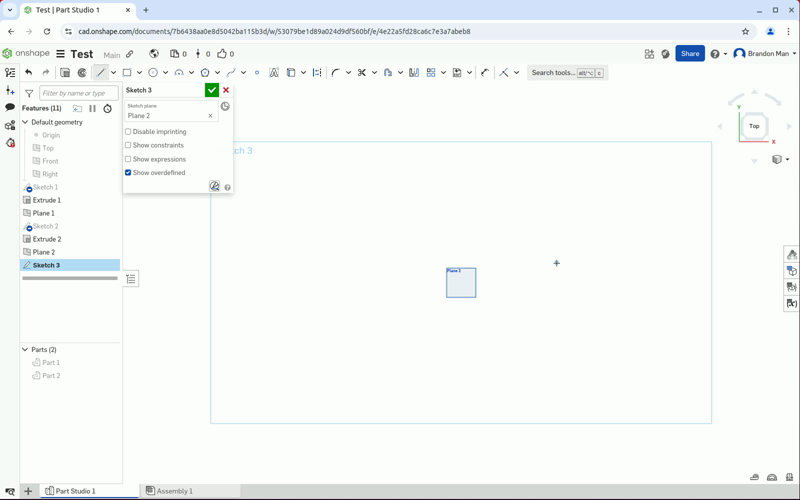
key_down(shift)
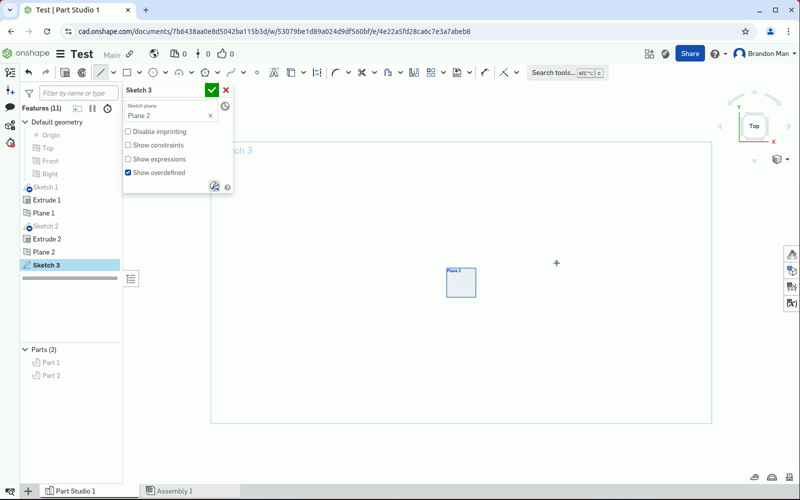
mouse_move(586, 262)
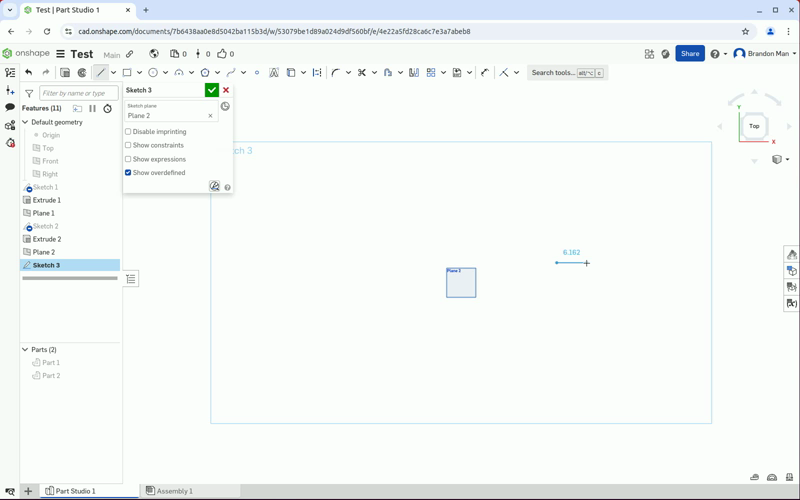
mouse_move(564, 262)
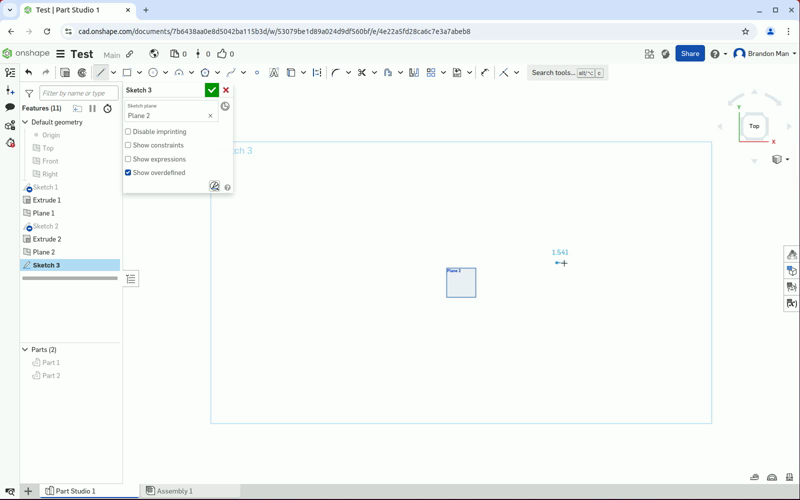
scroll(6)
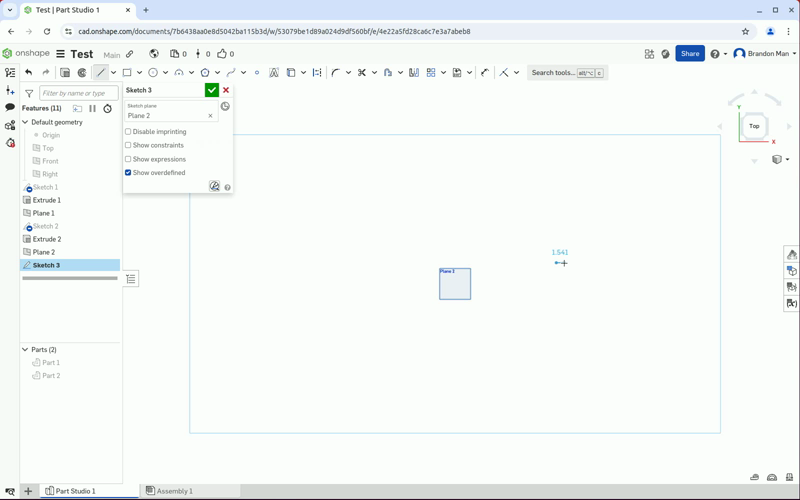
scroll(6)
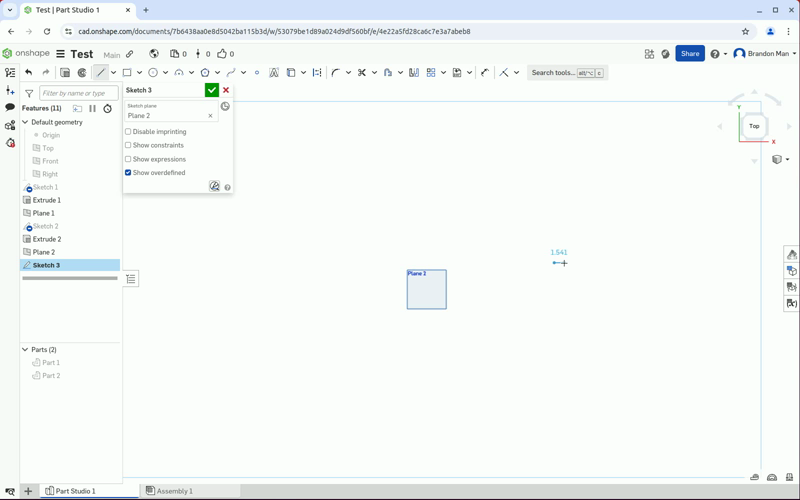
scroll(6)
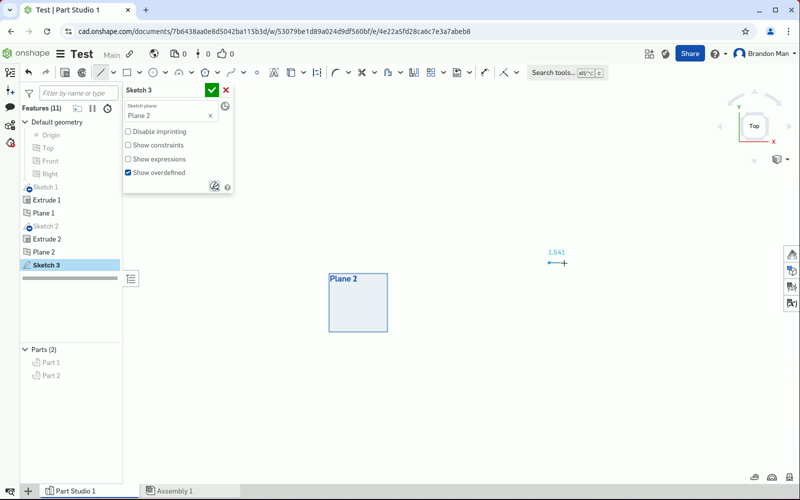
scroll(6)
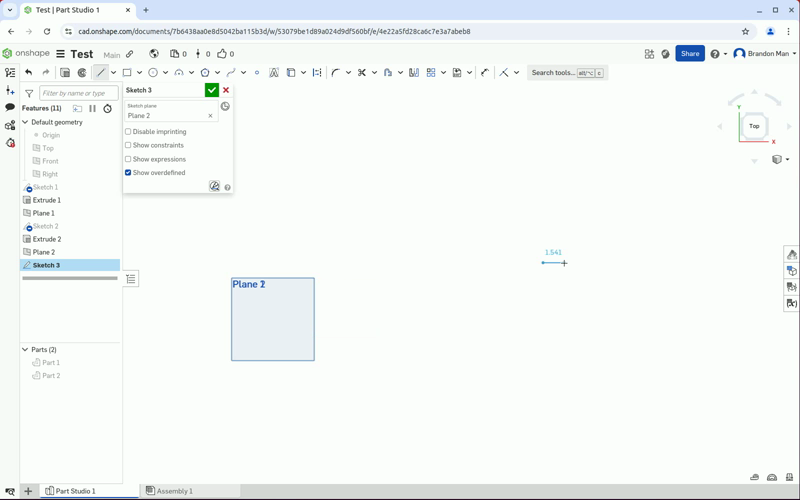
scroll(6)
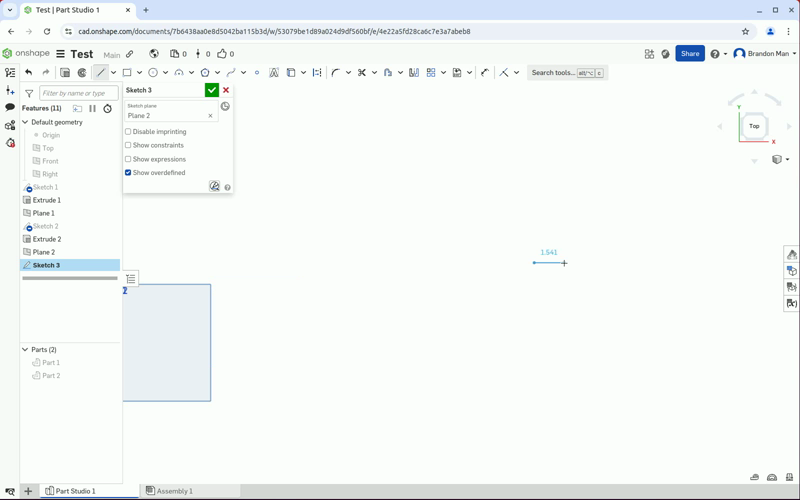
scroll(6)
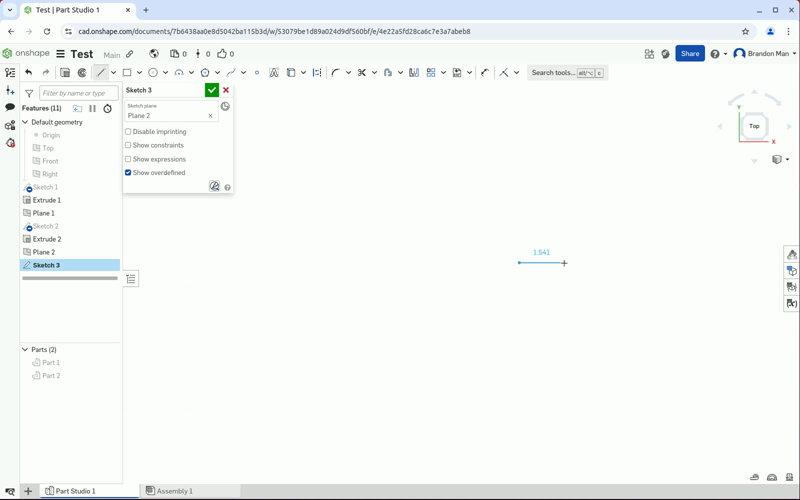
scroll(6)
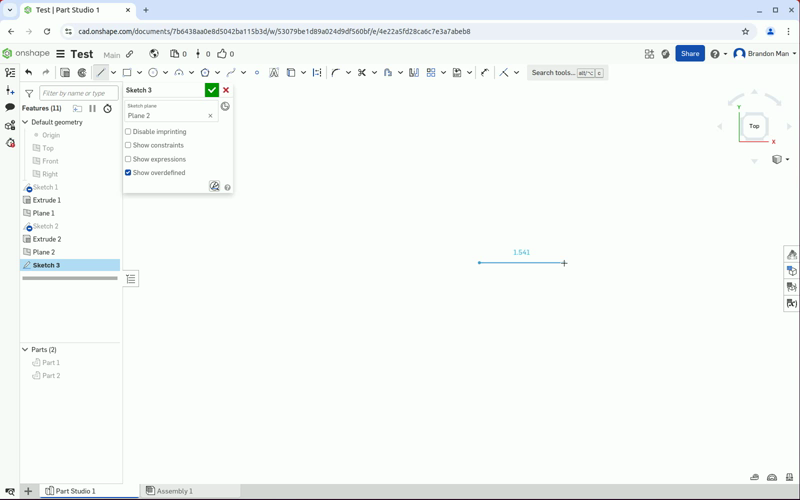
click(564, 262)
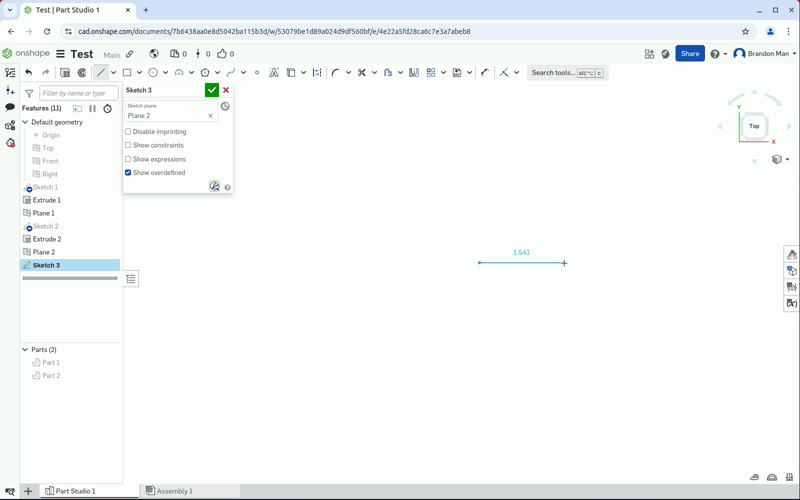
scroll(-6)
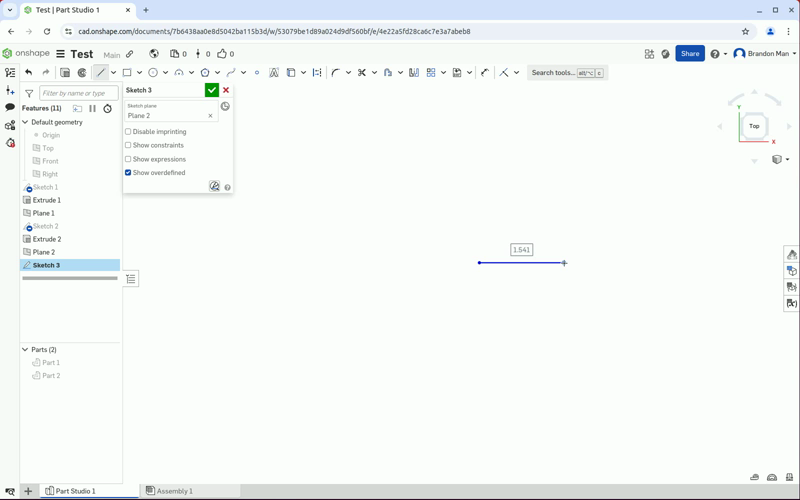
scroll(-6)
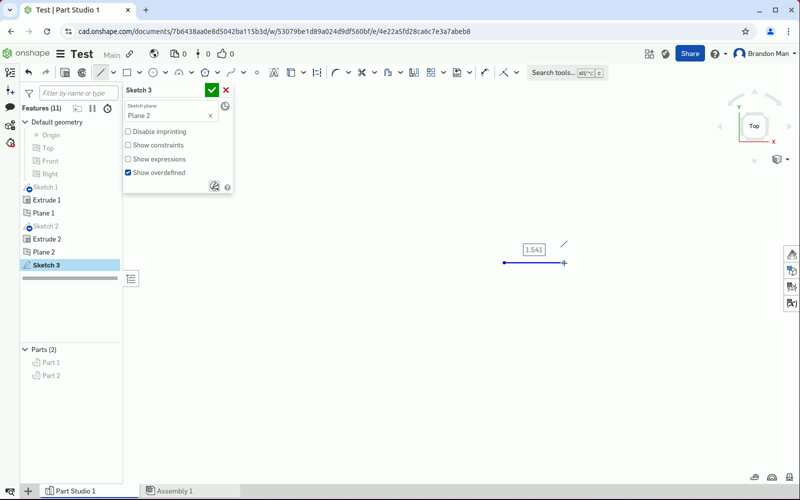
scroll(-6)
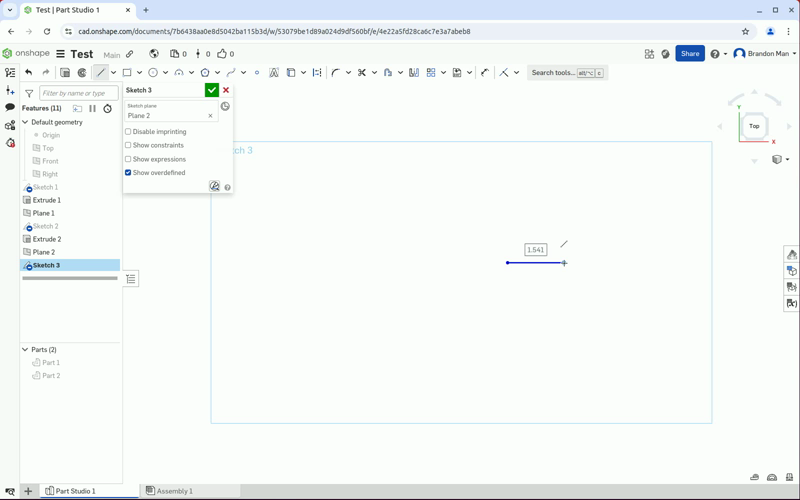
scroll(-6)
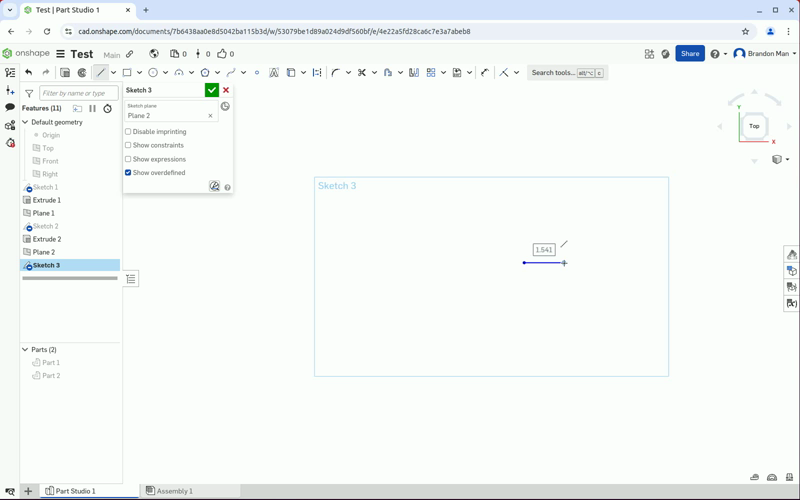
scroll(-6)
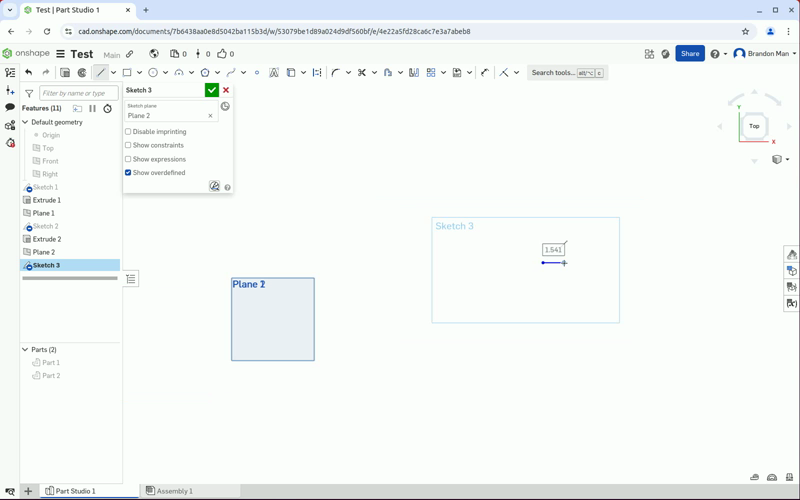
scroll(-6)
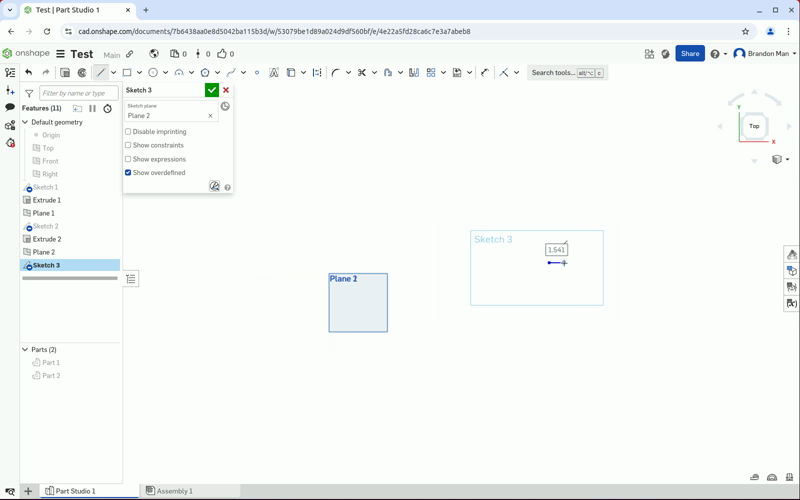
scroll(-6)
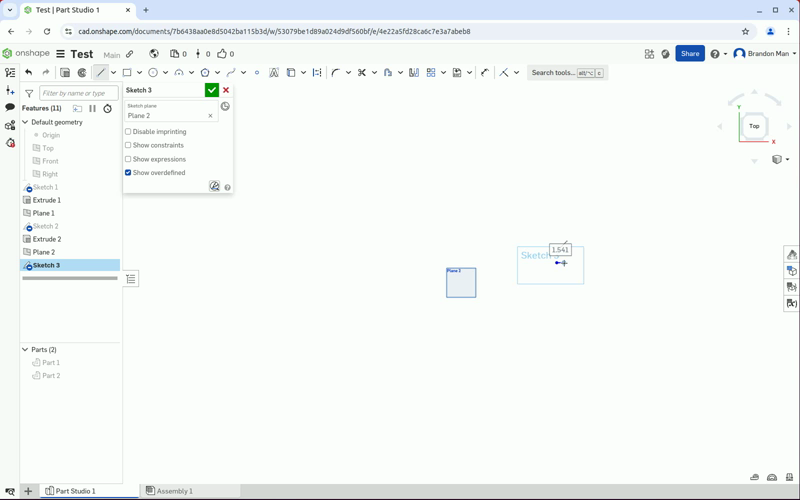
key_up(shift)
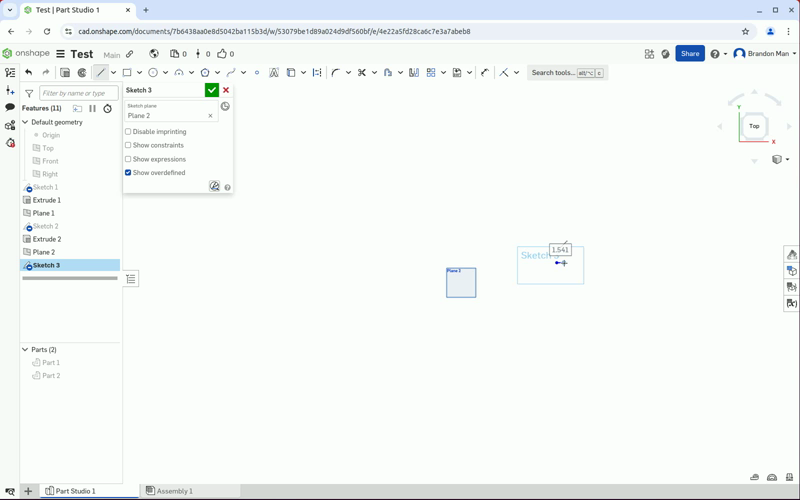
key_down(shift)
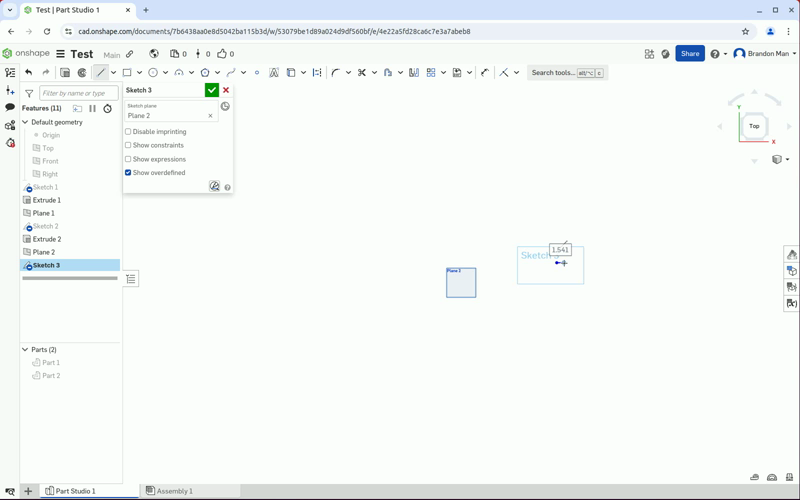
mouse_move(589, 262)
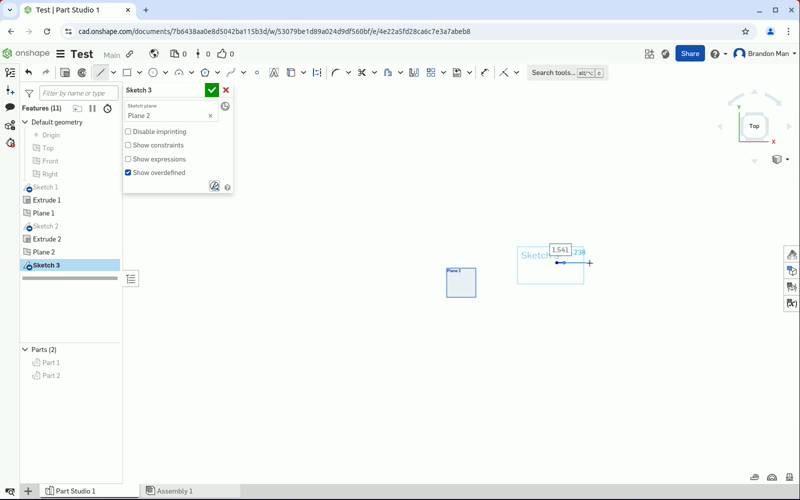
mouse_move(564, 257)
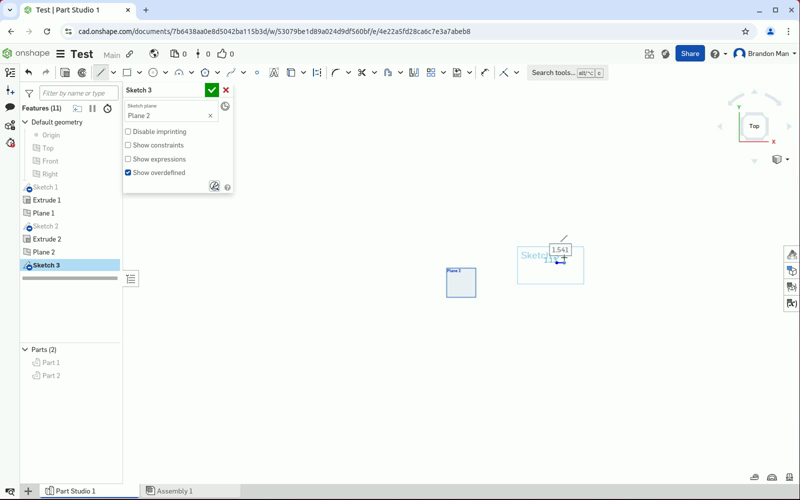
scroll(6)
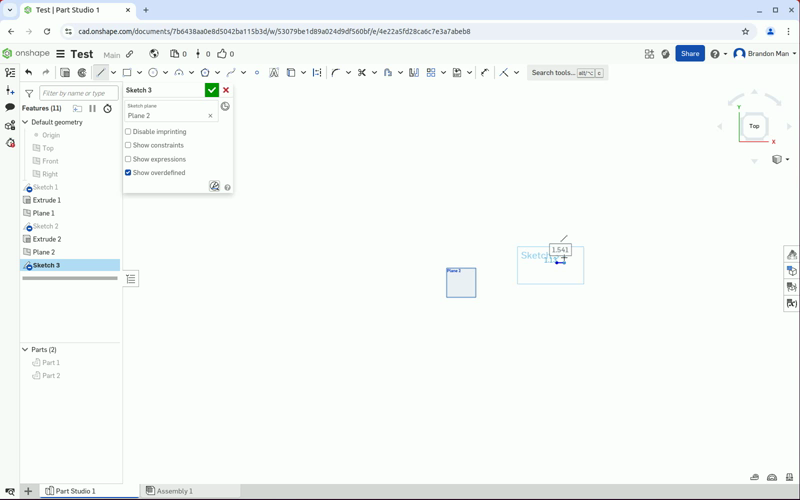
scroll(6)
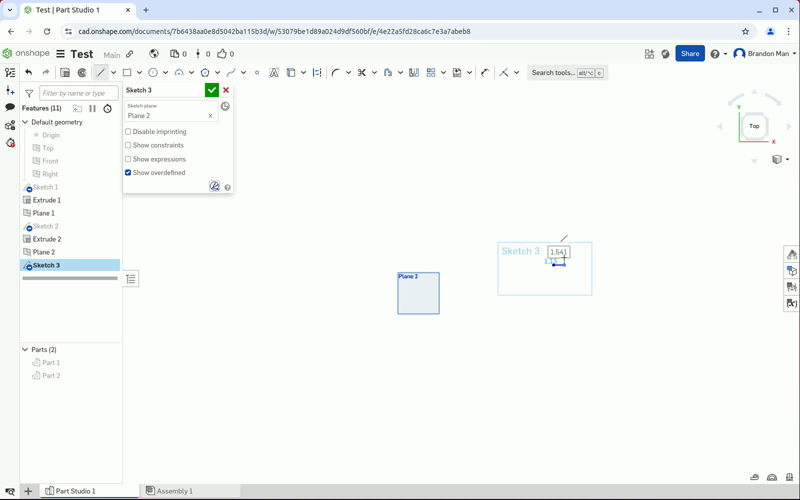
scroll(6)
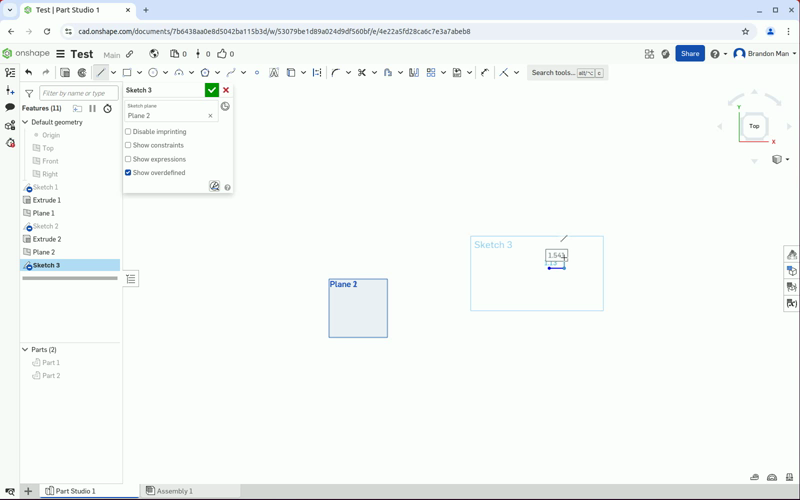
scroll(6)
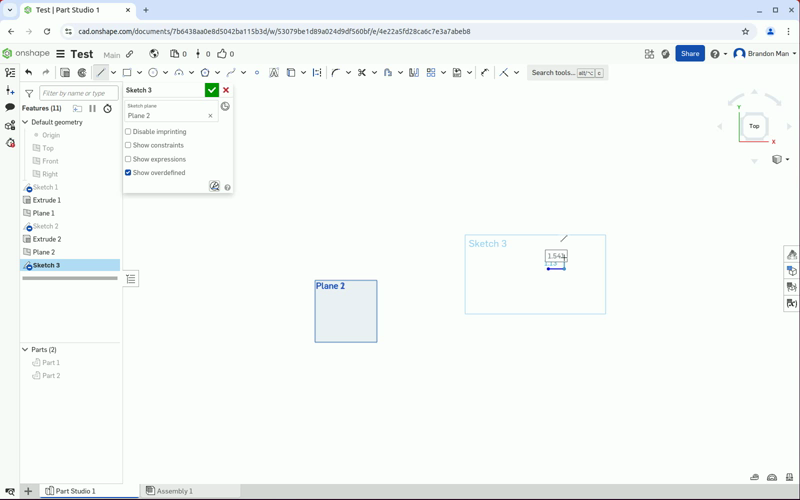
scroll(6)
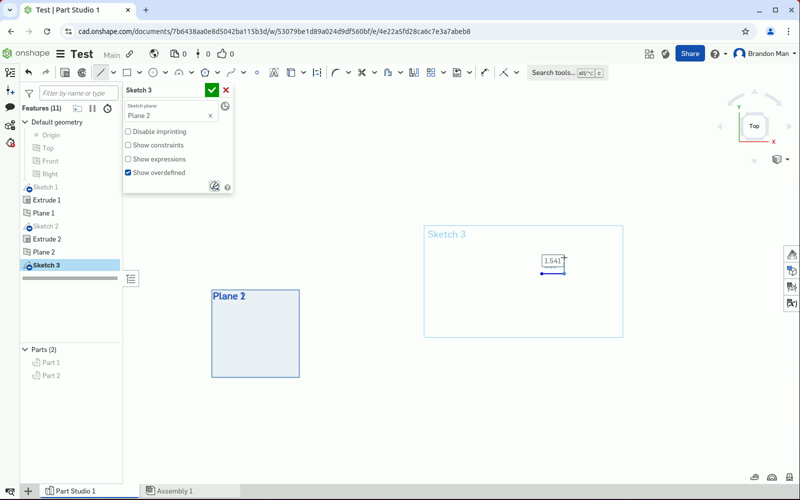
scroll(6)
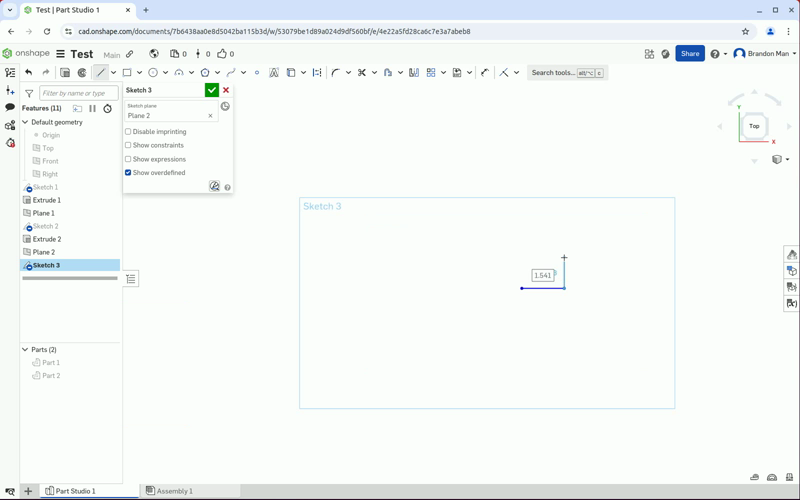
scroll(6)
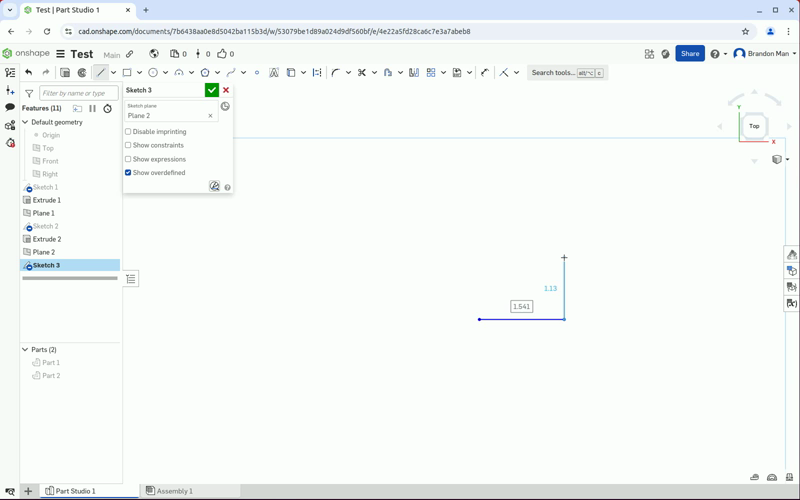
click(564, 257)
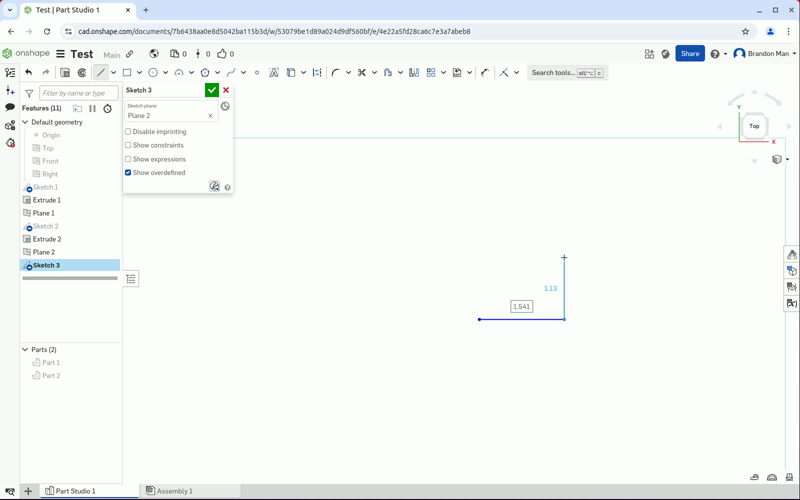
scroll(-6)
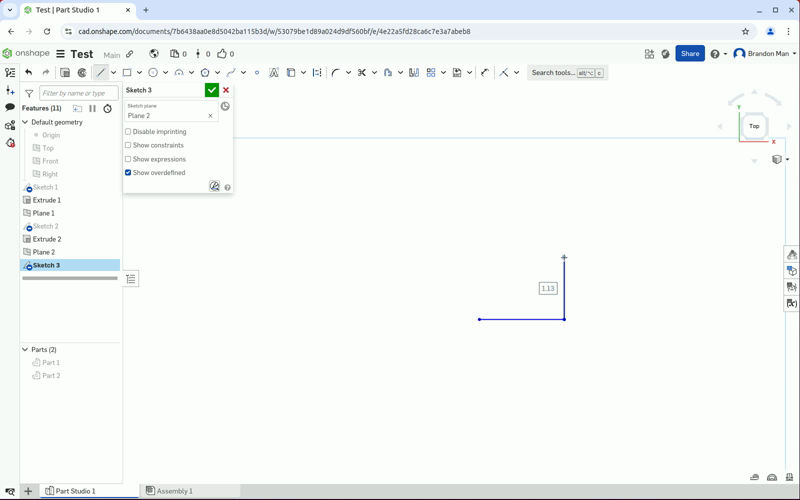
scroll(-6)
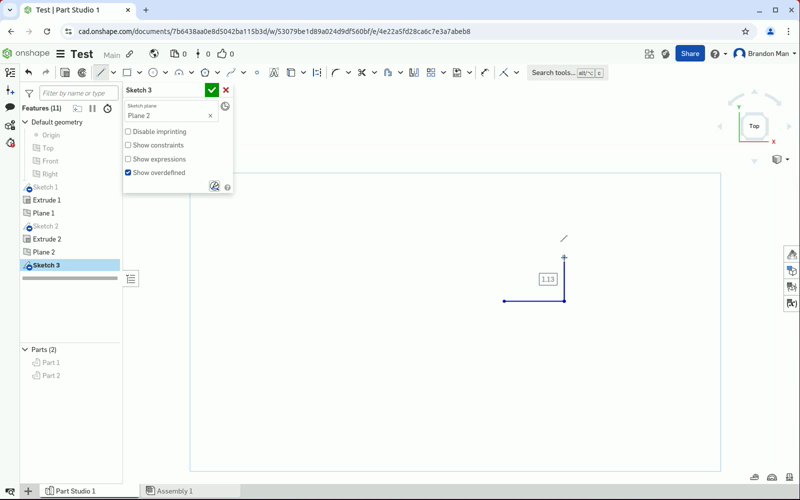
scroll(-6)
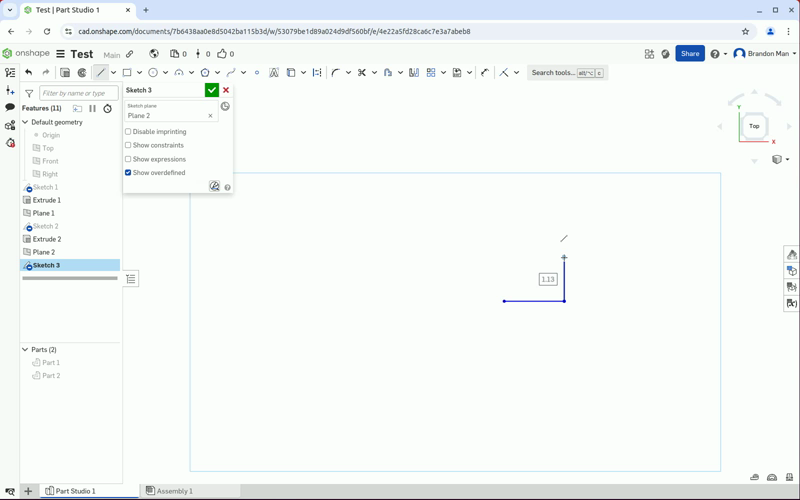
scroll(-6)
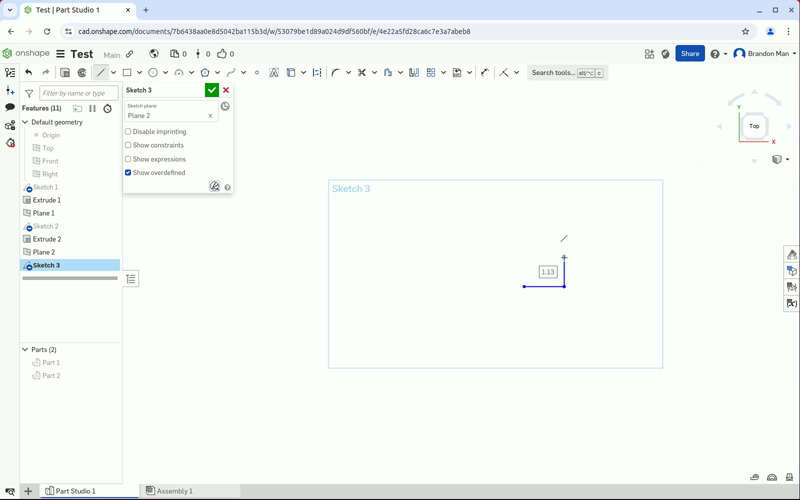
scroll(-6)
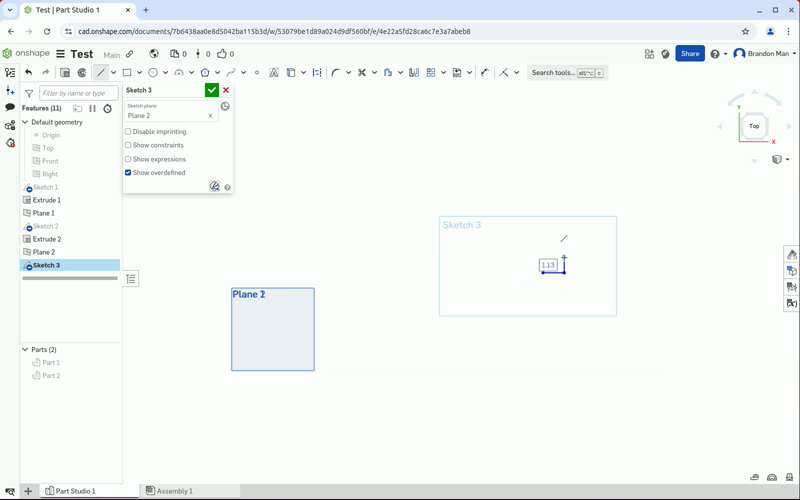
scroll(-6)
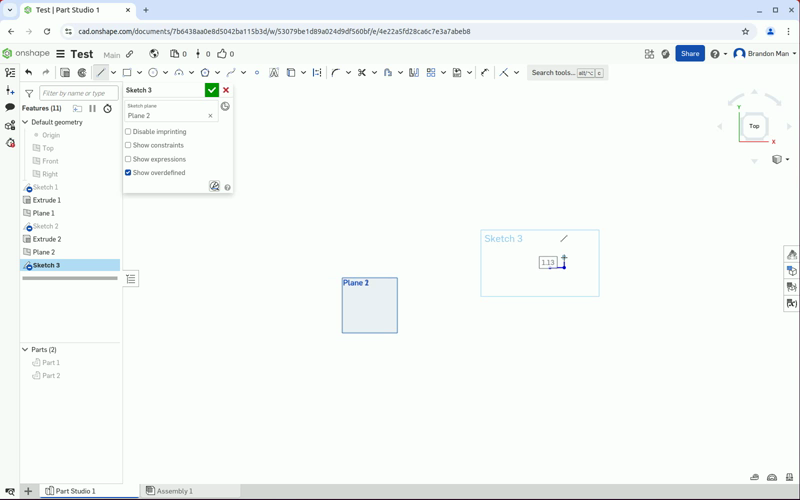
scroll(-6)
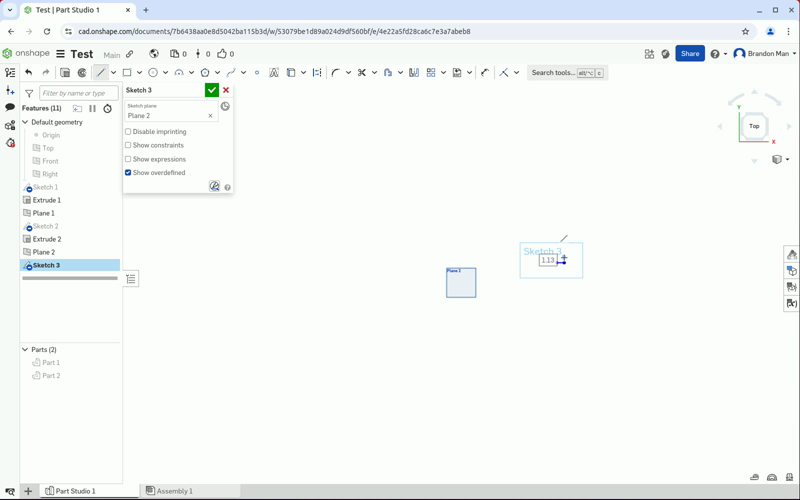
key_up(shift)
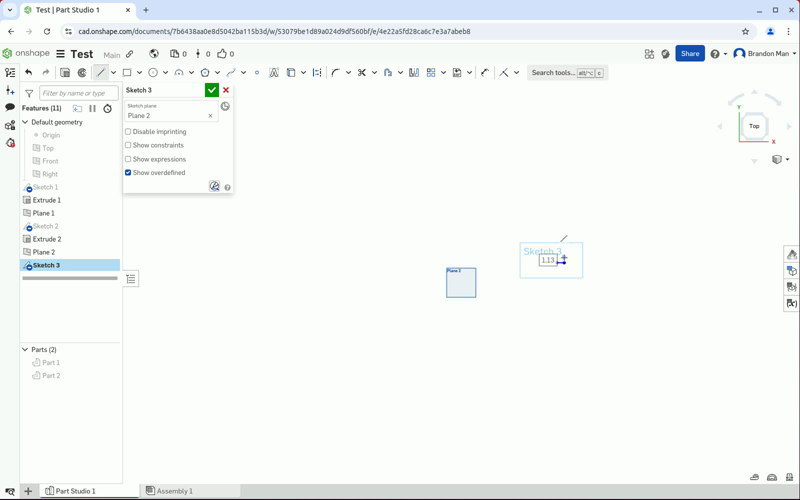
key_down(shift)
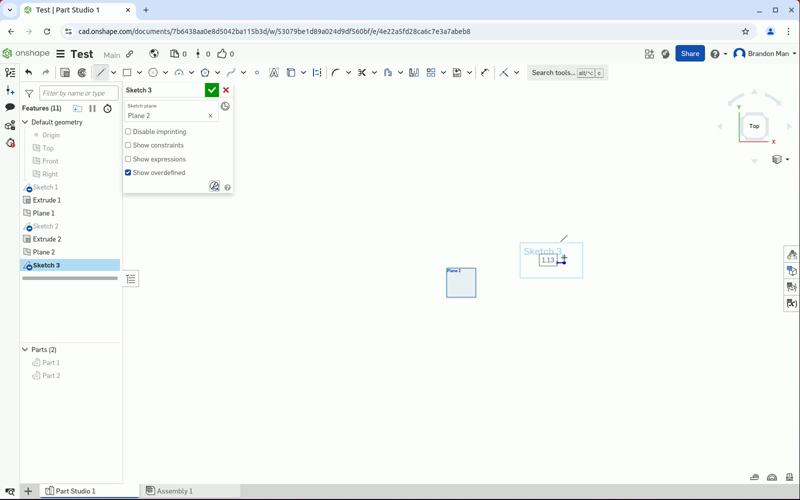
mouse_move(589, 257)
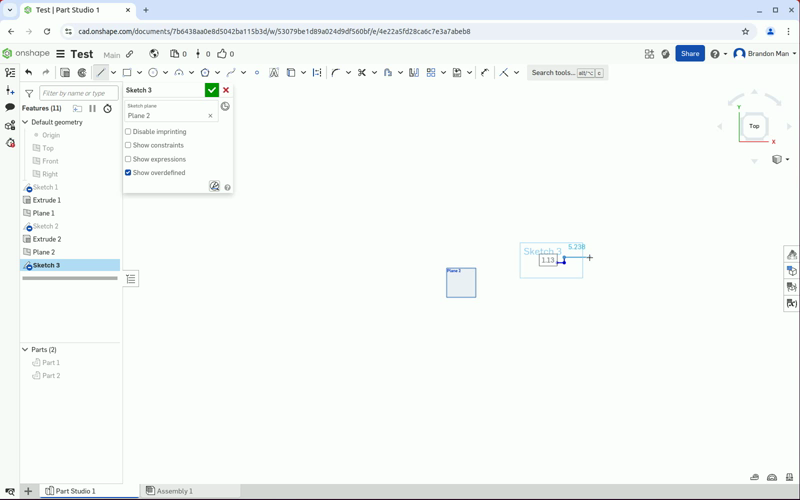
mouse_move(556, 257)
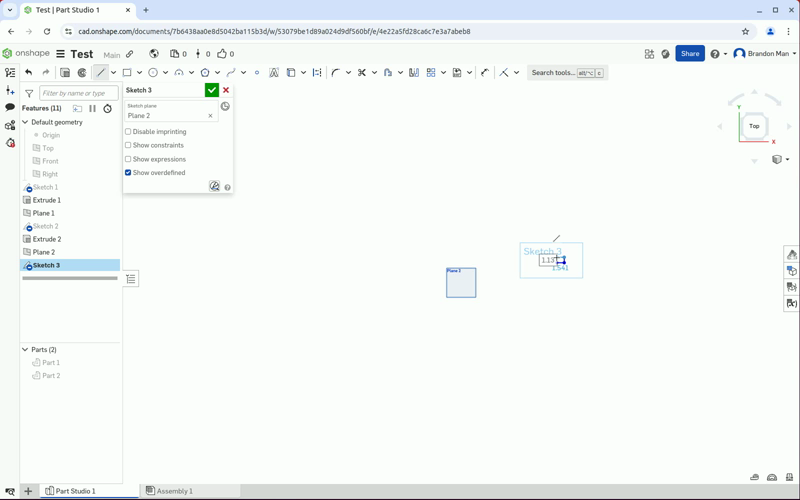
scroll(6)
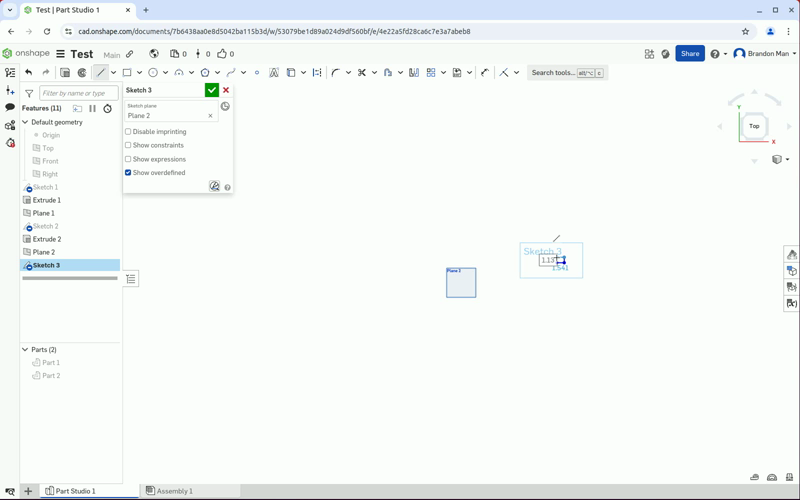
scroll(6)
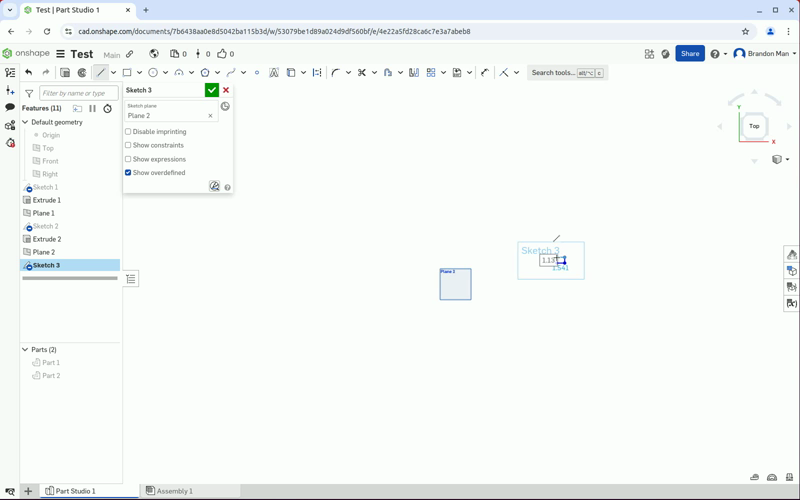
scroll(6)
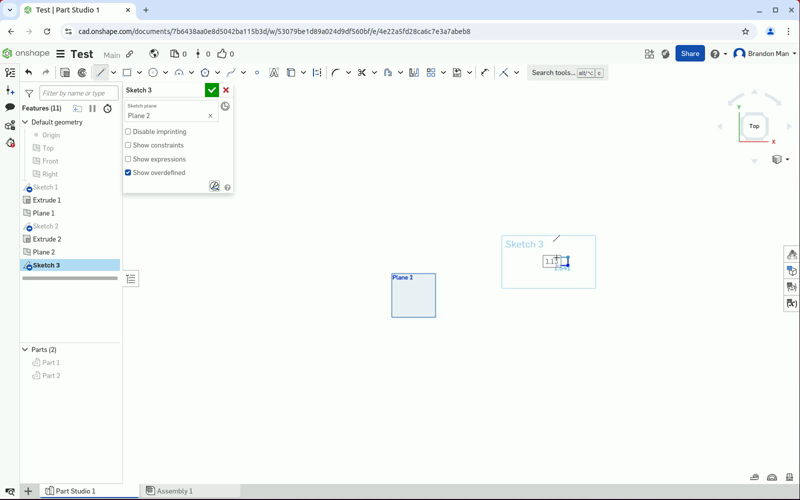
scroll(6)
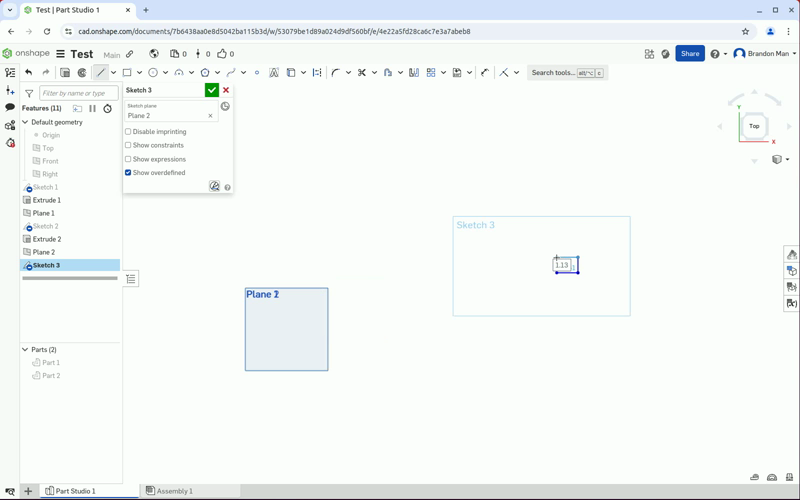
scroll(6)
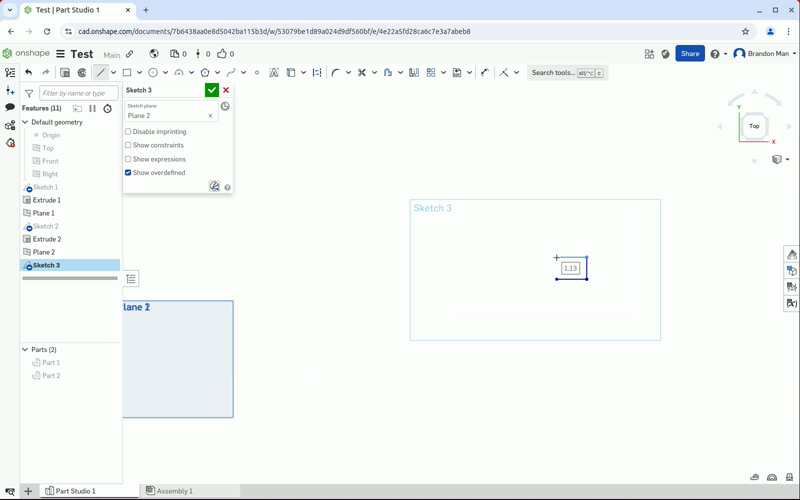
scroll(6)
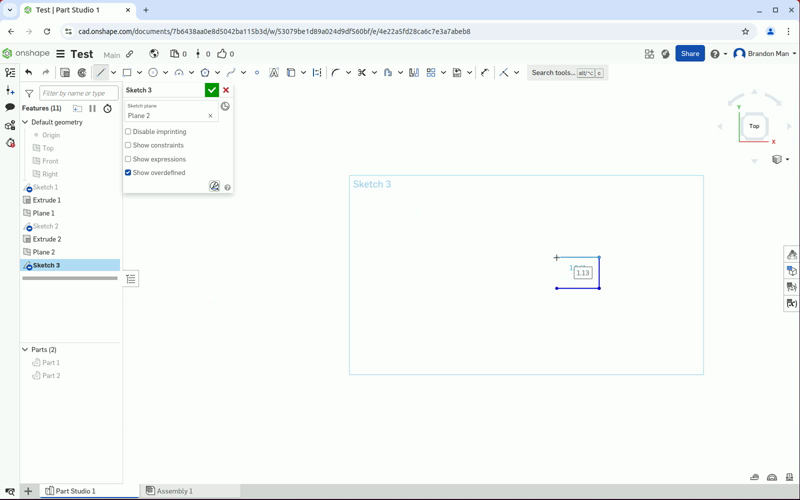
scroll(6)
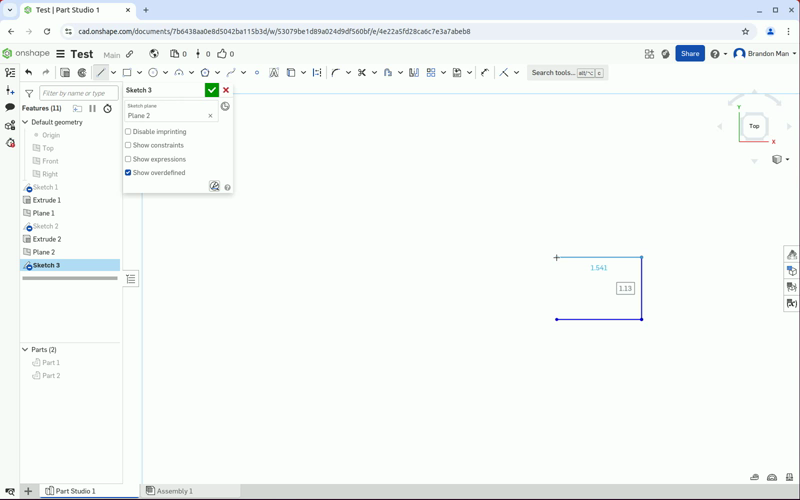
click(556, 257)
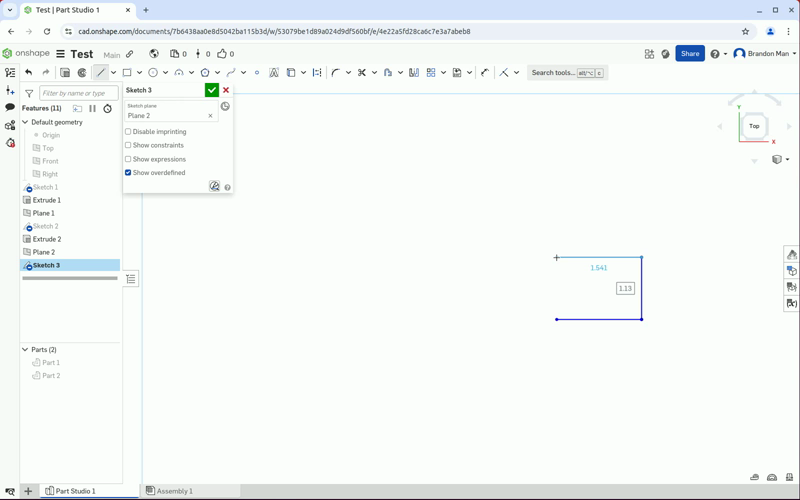
scroll(-6)
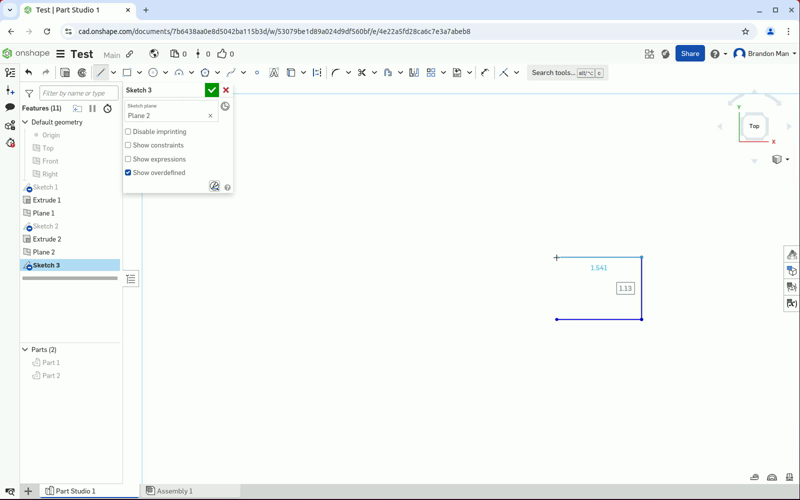
scroll(-6)
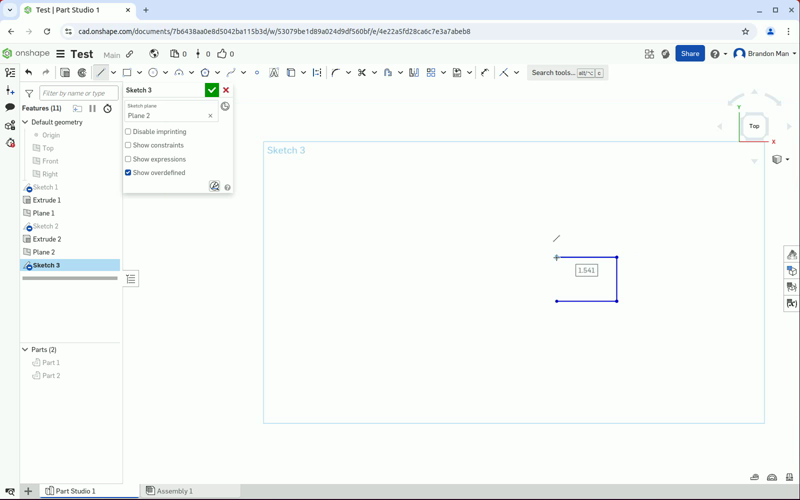
scroll(-6)
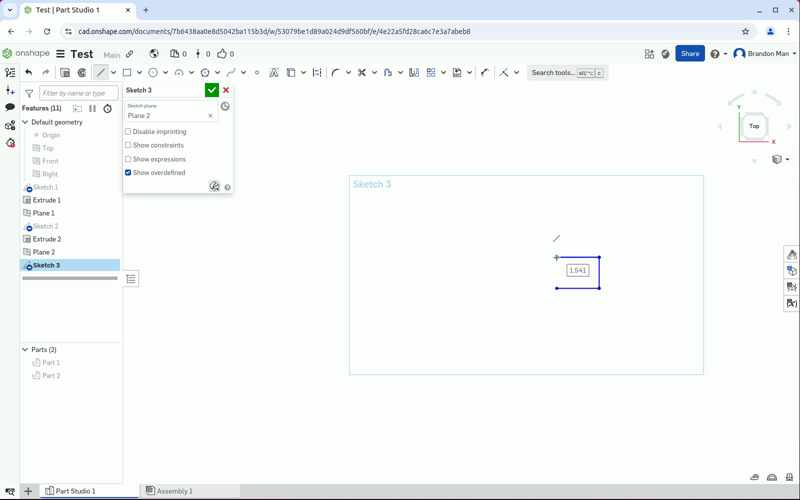
scroll(-6)
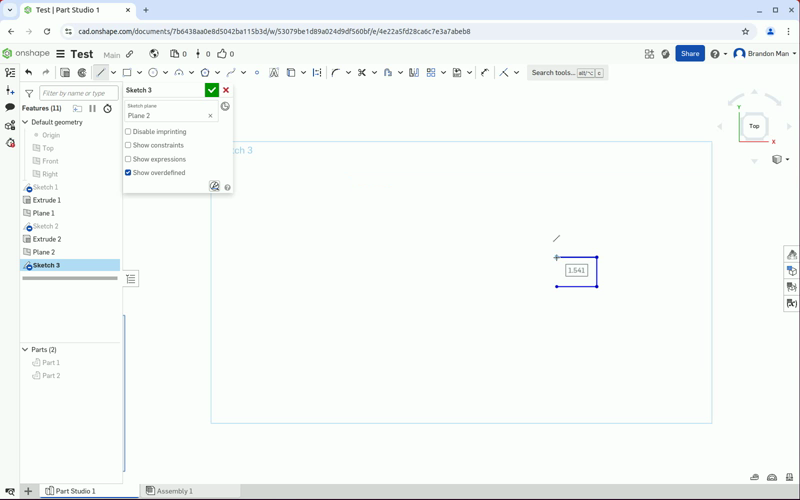
scroll(-6)
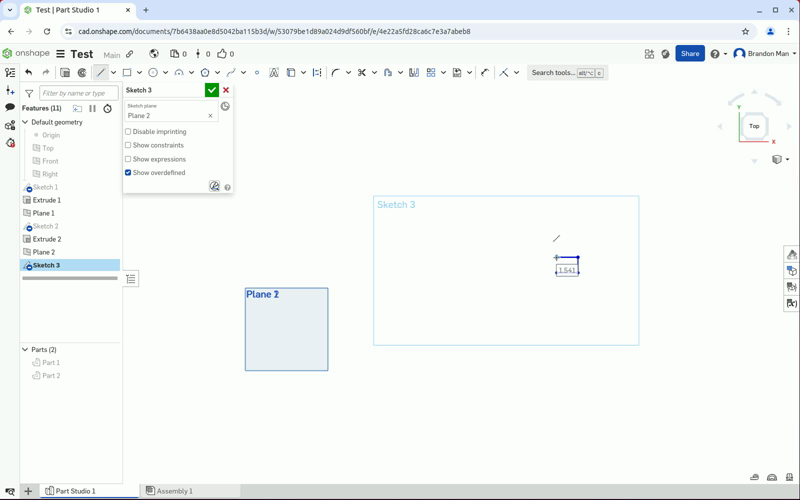
scroll(-6)
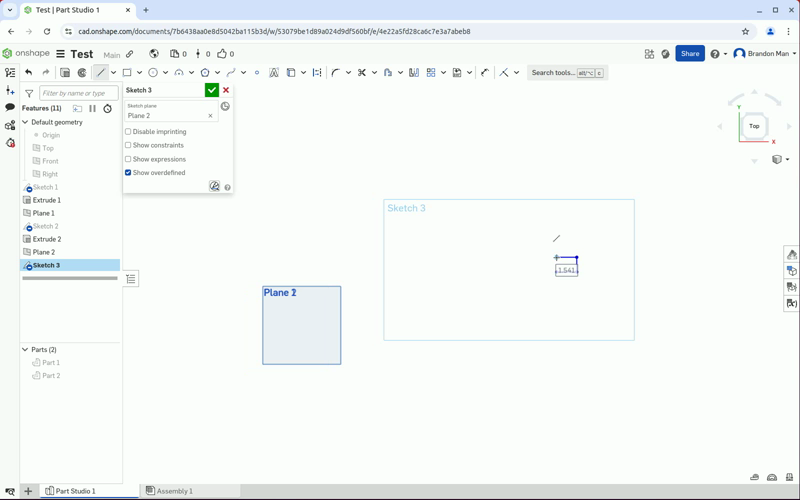
scroll(-6)
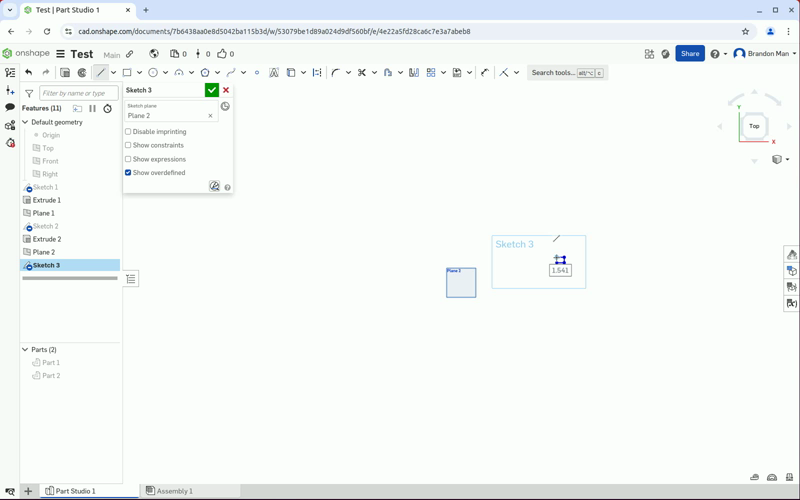
key_up(shift)
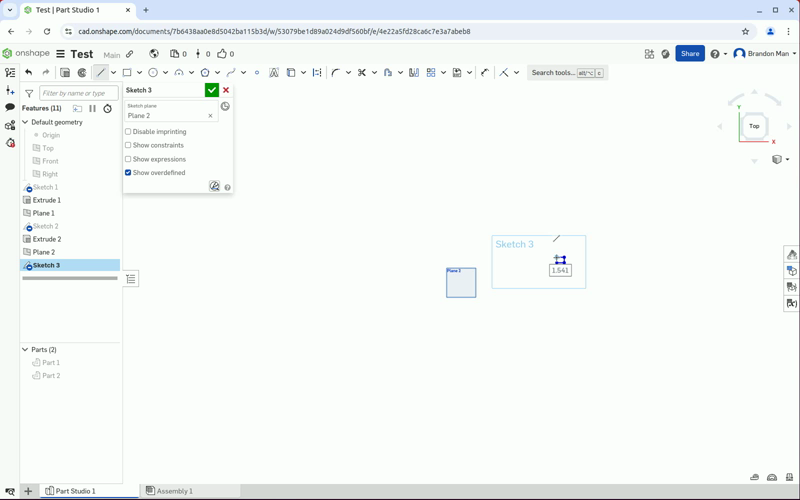
key(esc)
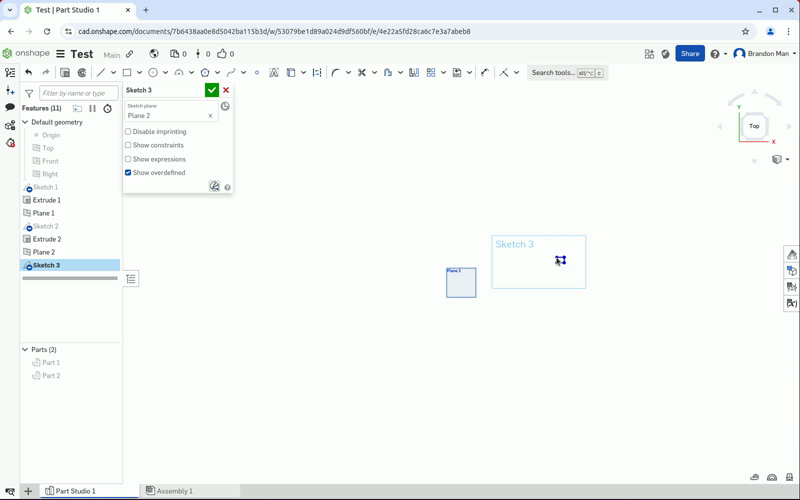
key(a)
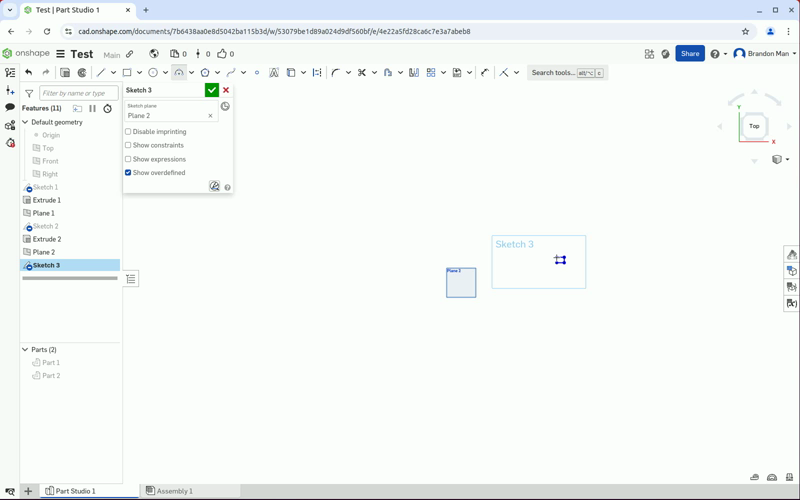
mouse_move(556, 257)
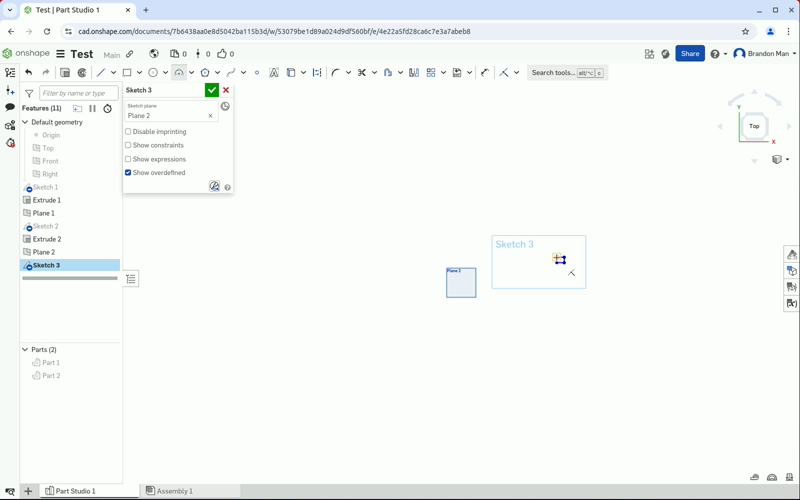
click(556, 257)
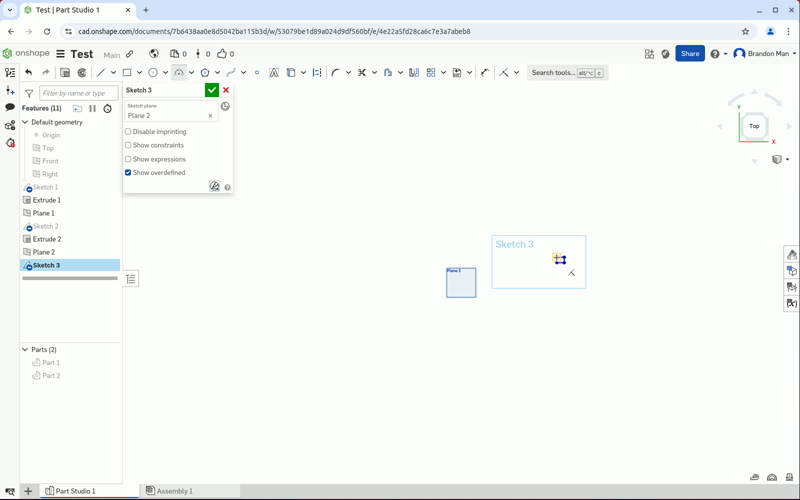
mouse_move(556, 262)
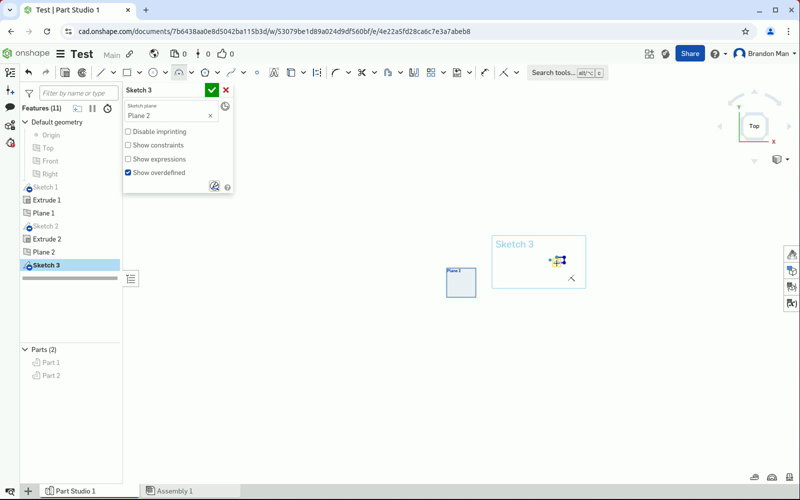
scroll(6)
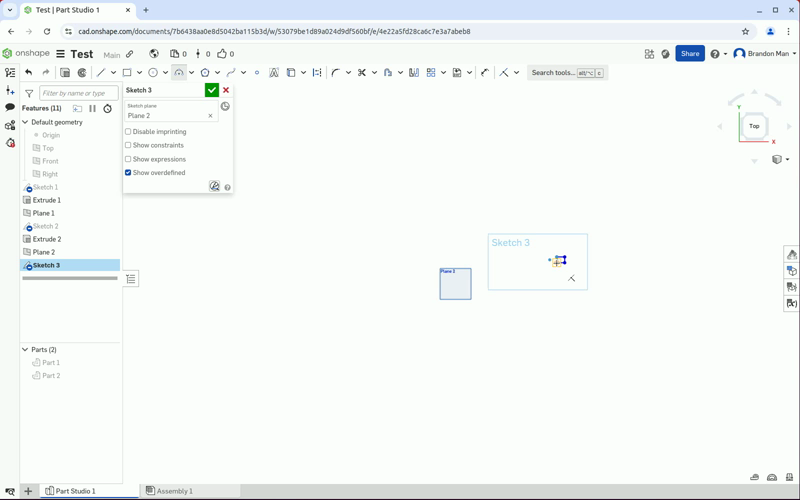
scroll(6)
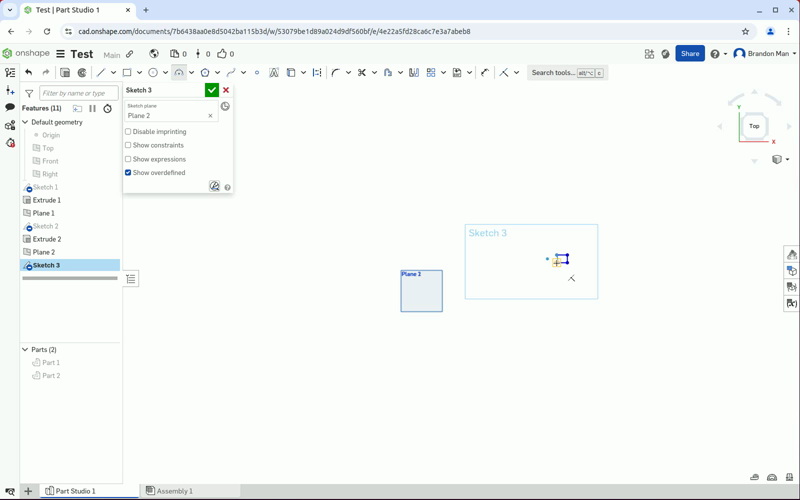
scroll(6)
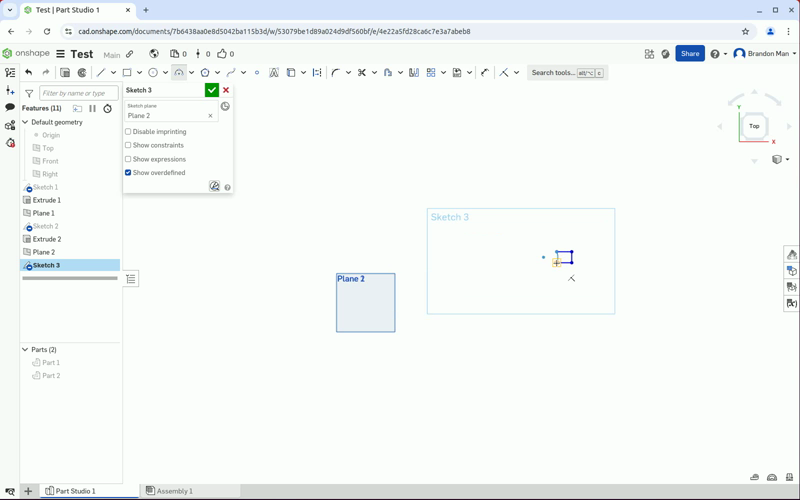
scroll(6)
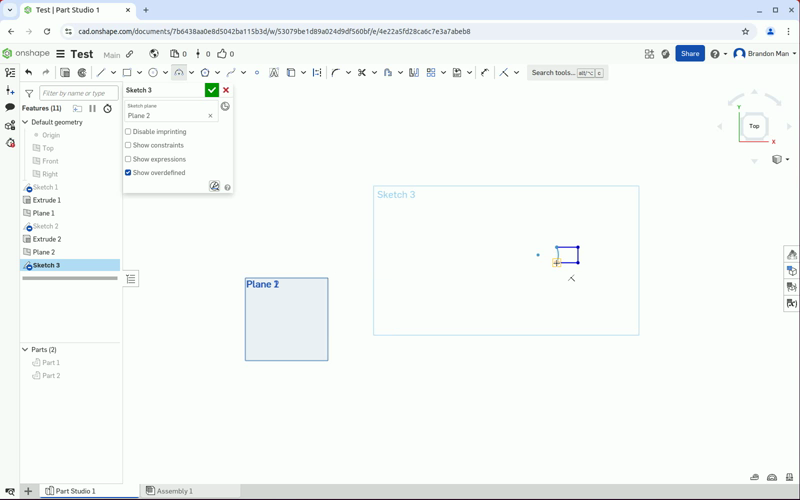
scroll(6)
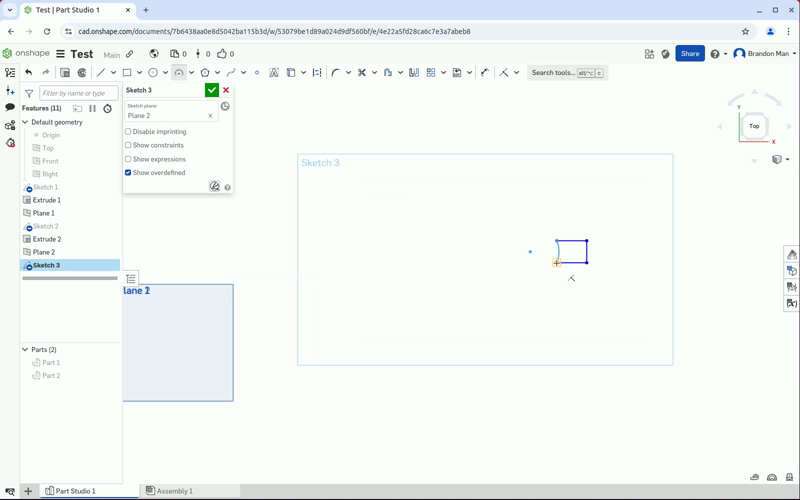
scroll(6)
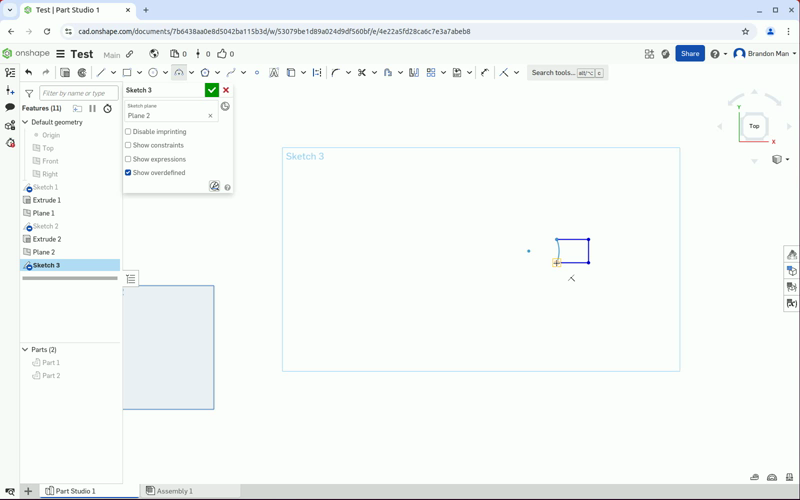
scroll(6)
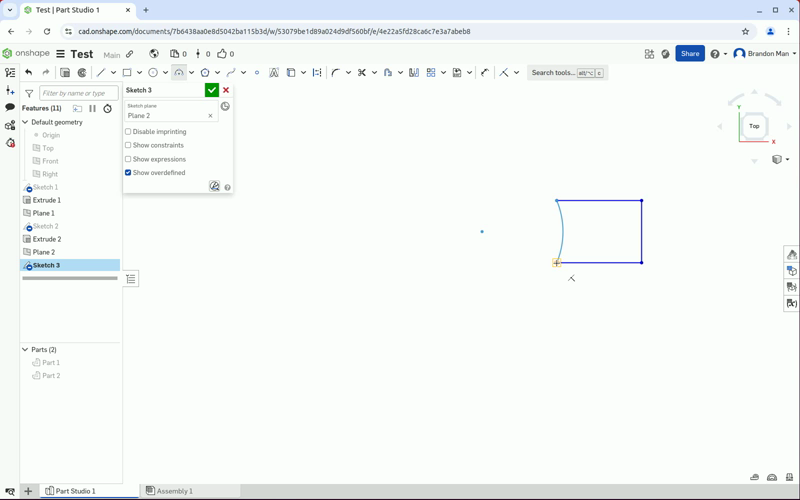
click(556, 262)
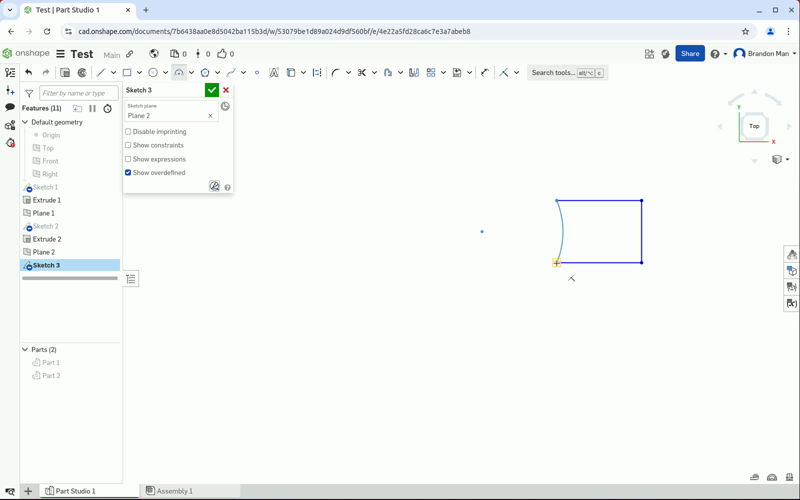
scroll(-6)
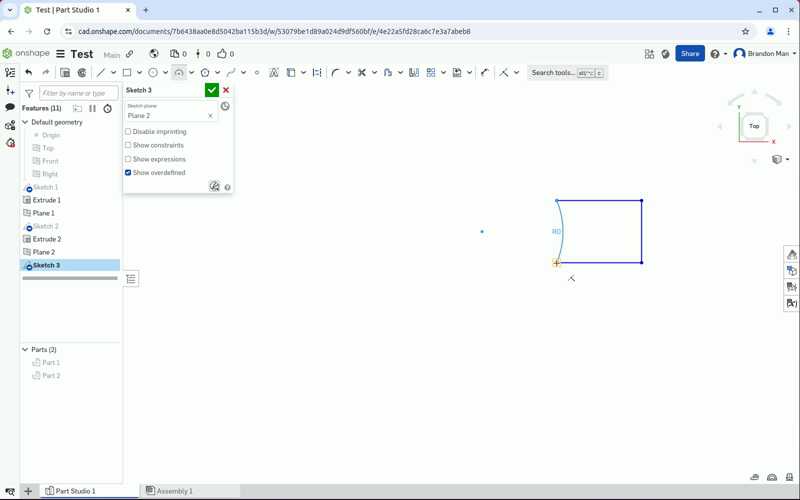
scroll(-6)
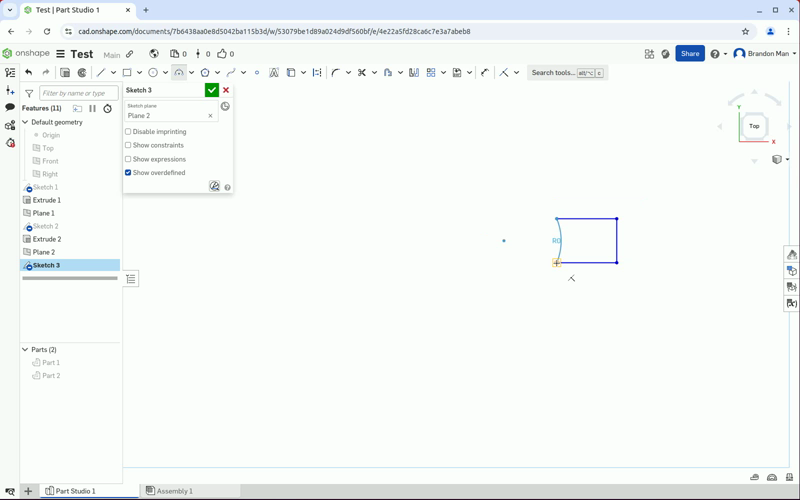
scroll(-6)
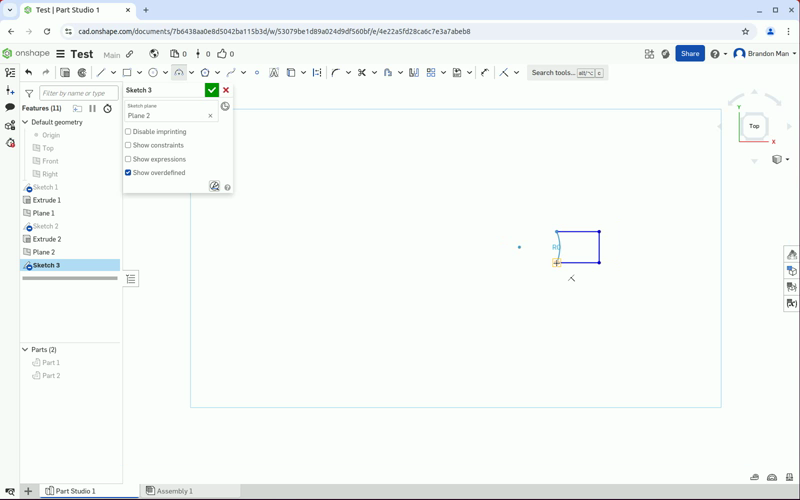
scroll(-6)
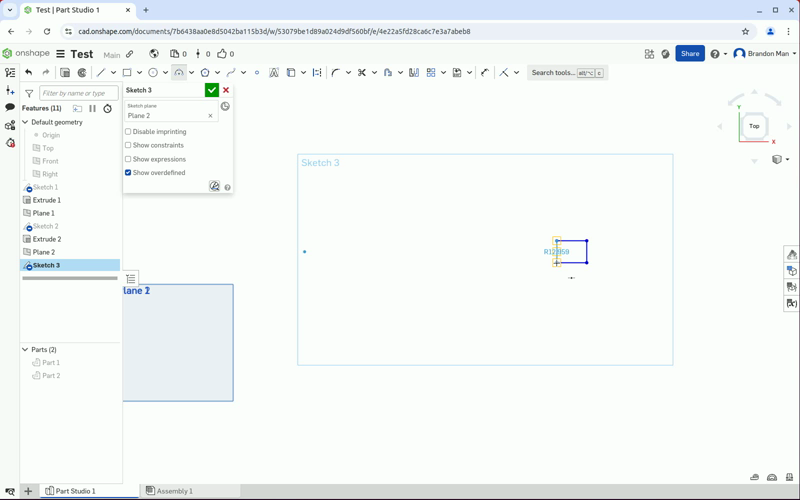
scroll(-6)
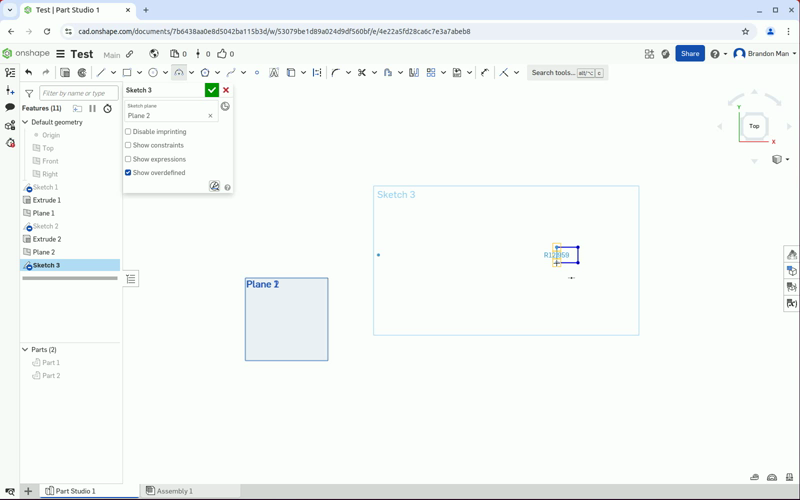
scroll(-6)
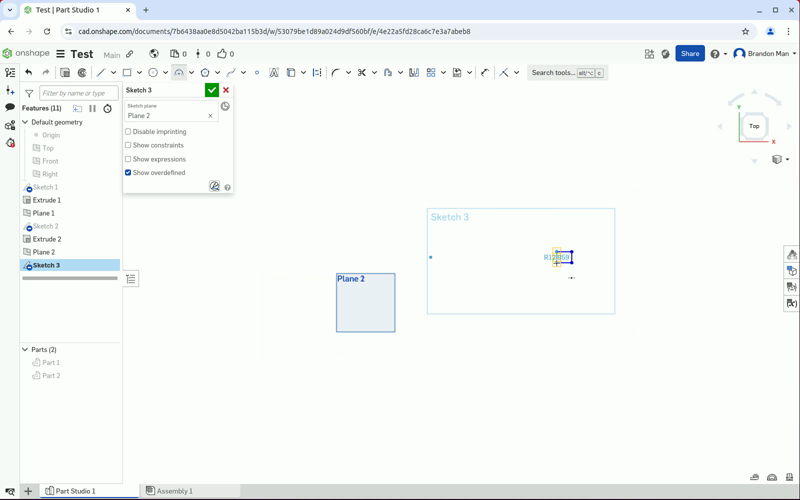
scroll(-6)
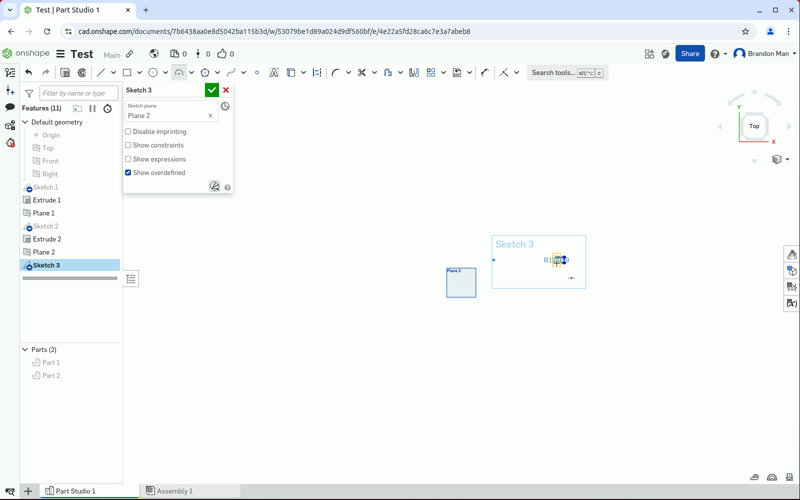
key_down(shift)
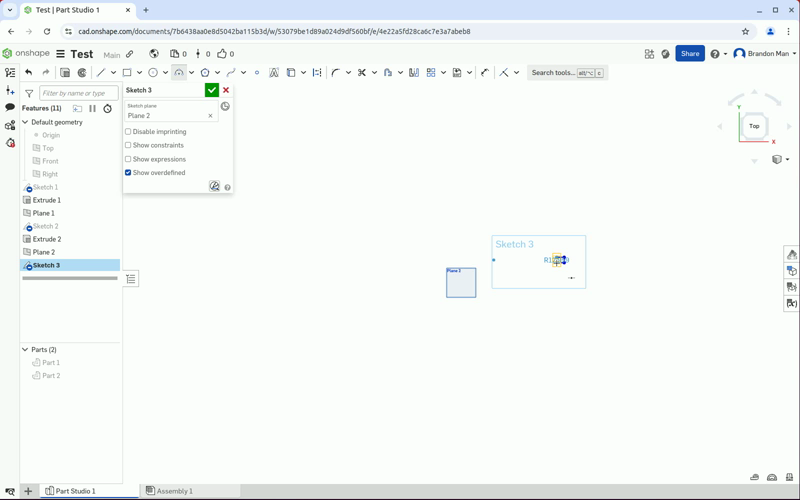
mouse_move(549, 260)
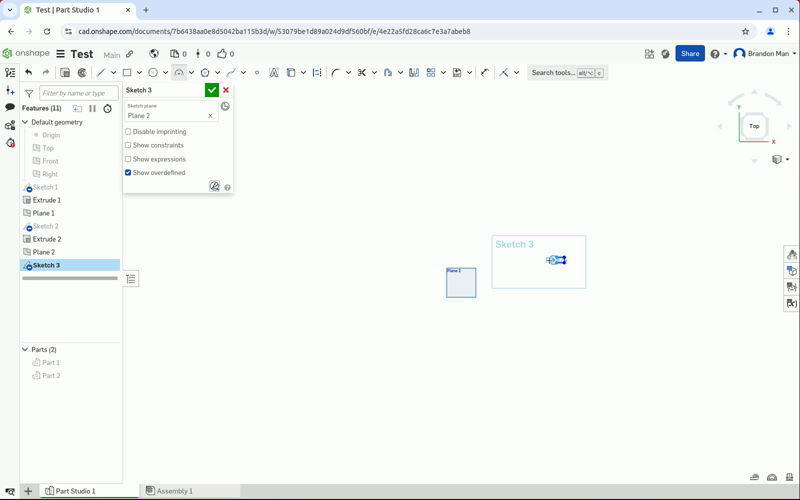
scroll(6)
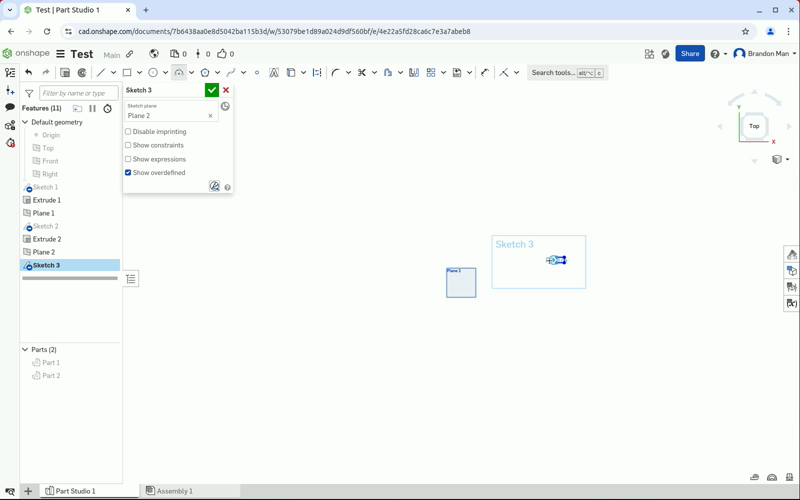
scroll(6)
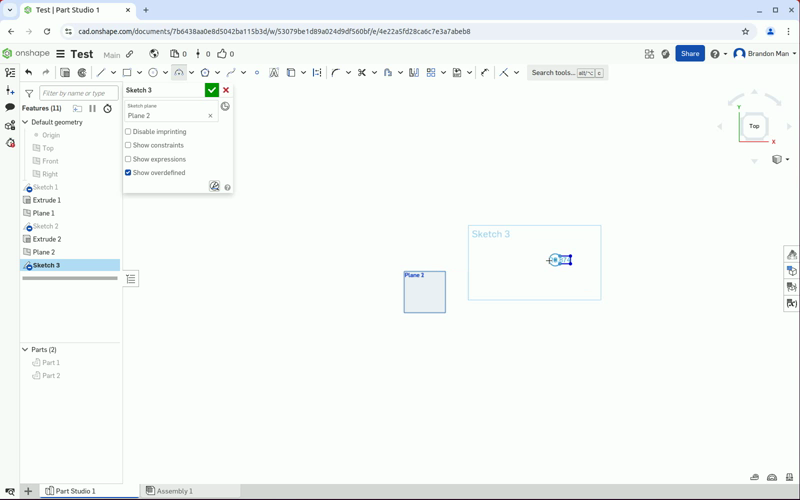
scroll(6)
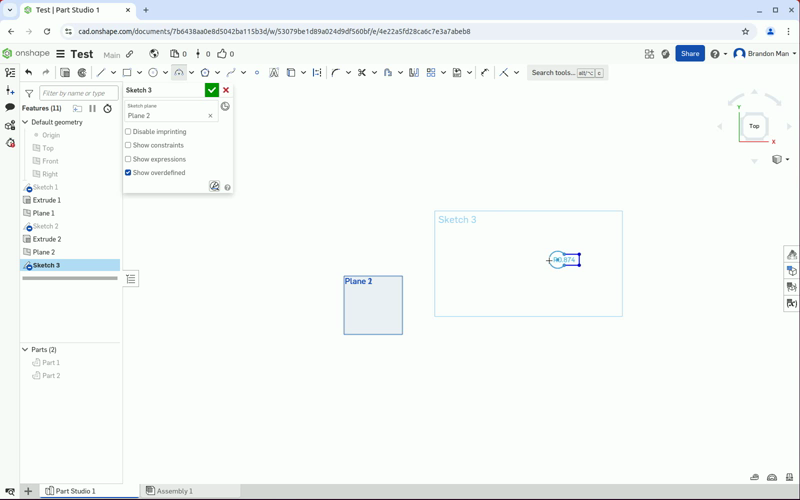
scroll(6)
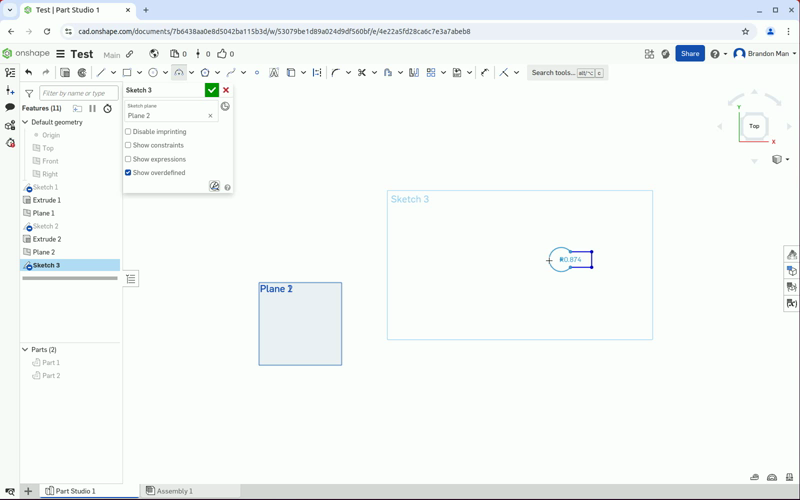
scroll(6)
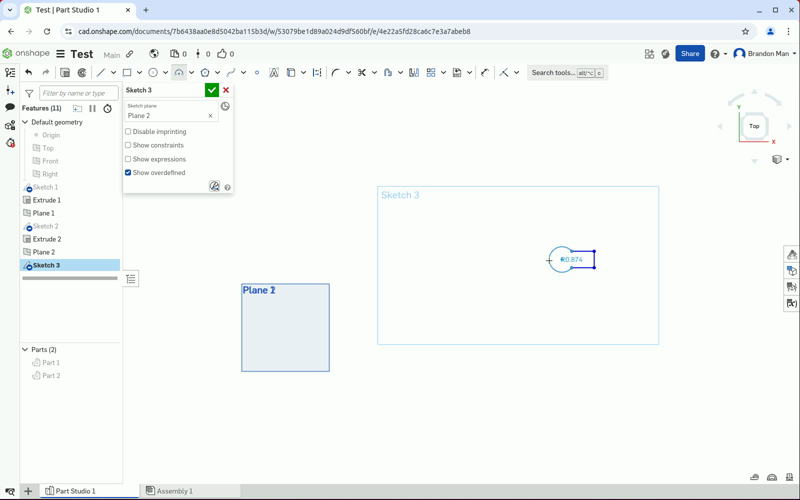
scroll(6)
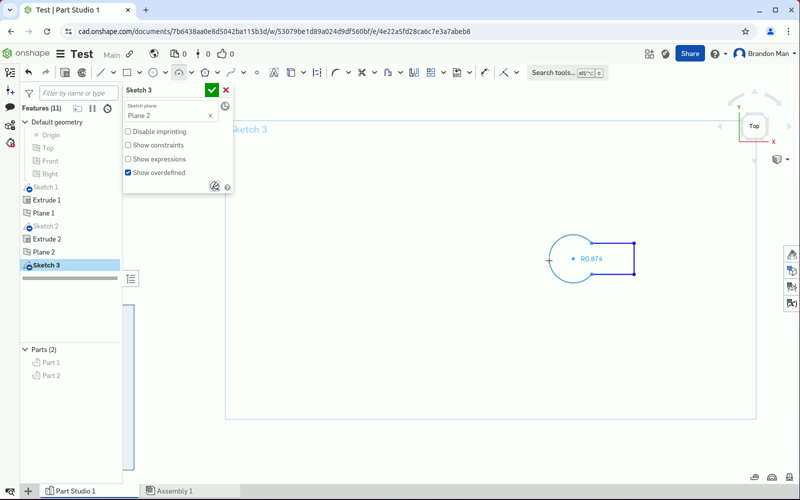
scroll(6)
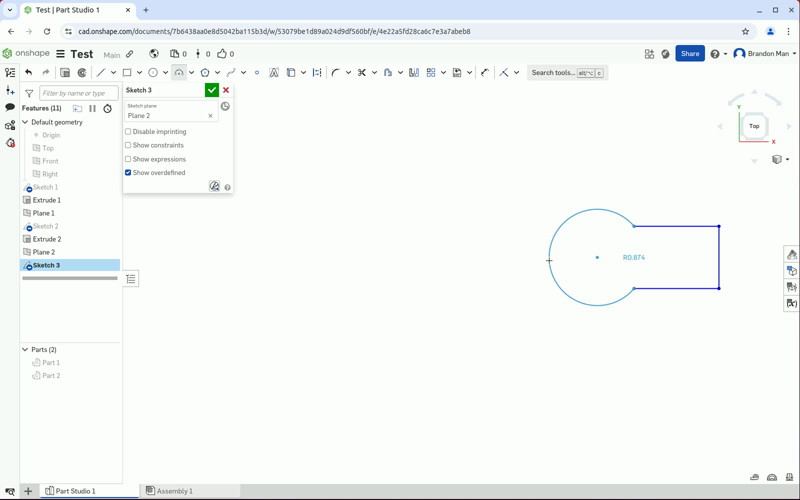
click(549, 260)
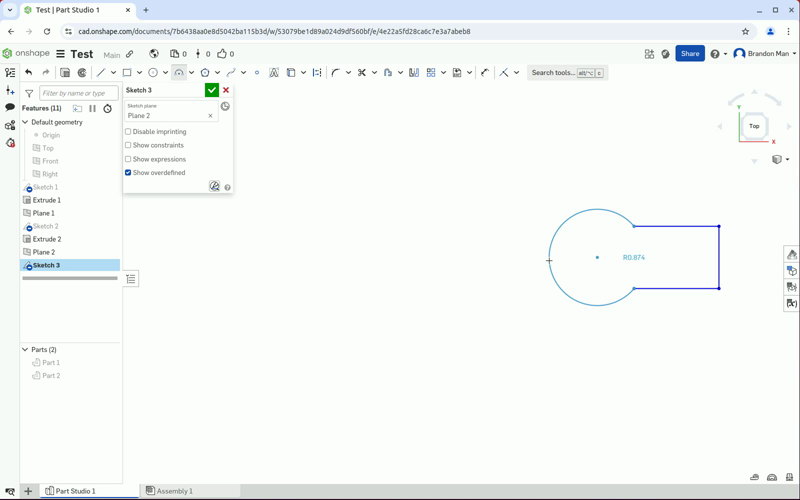
scroll(-6)
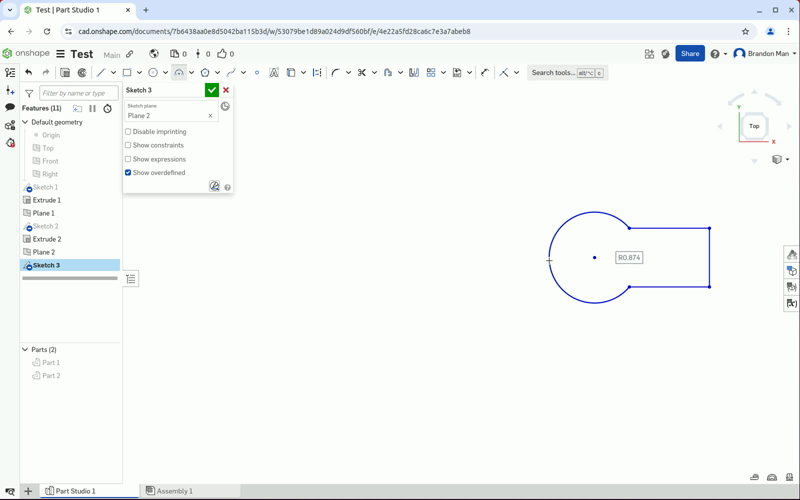
scroll(-6)
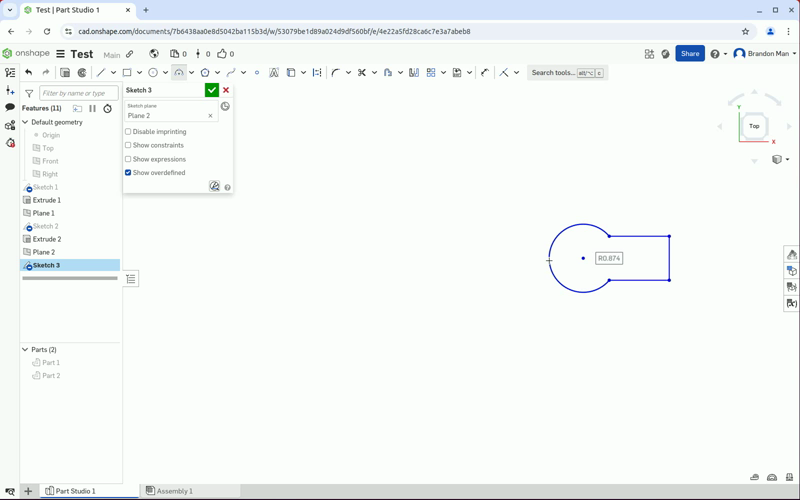
scroll(-6)
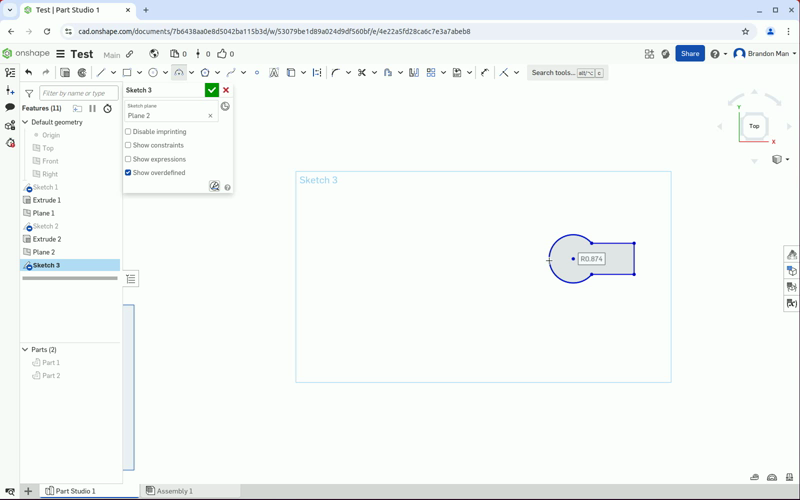
scroll(-6)
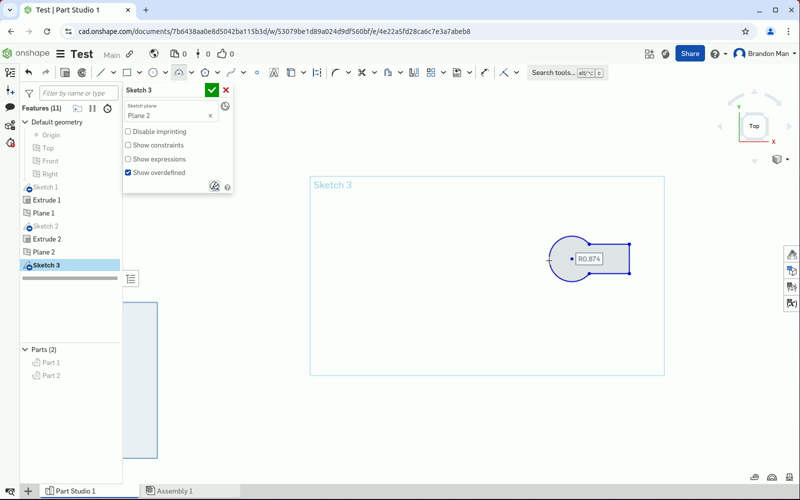
scroll(-6)
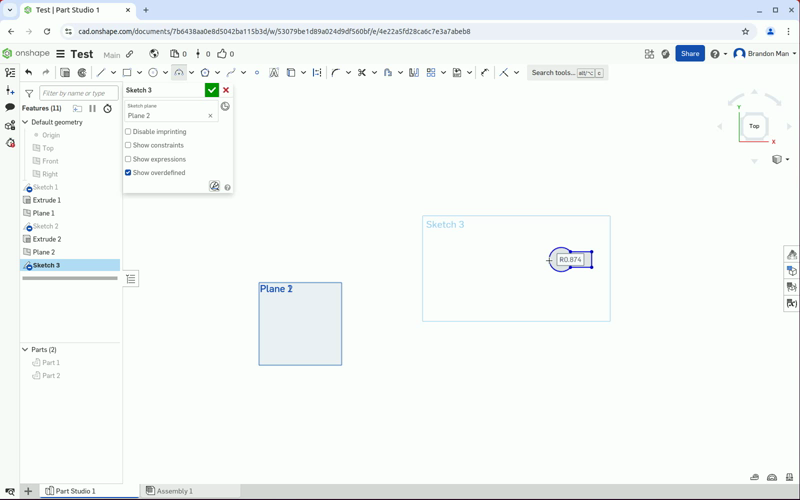
scroll(-6)
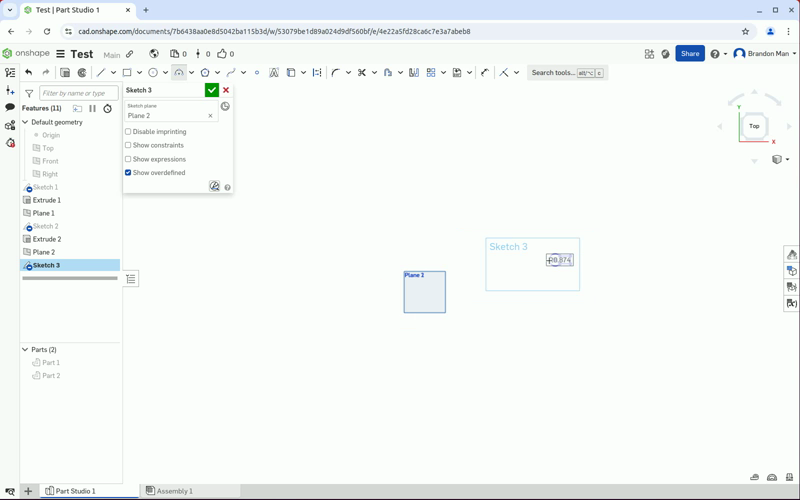
scroll(-6)
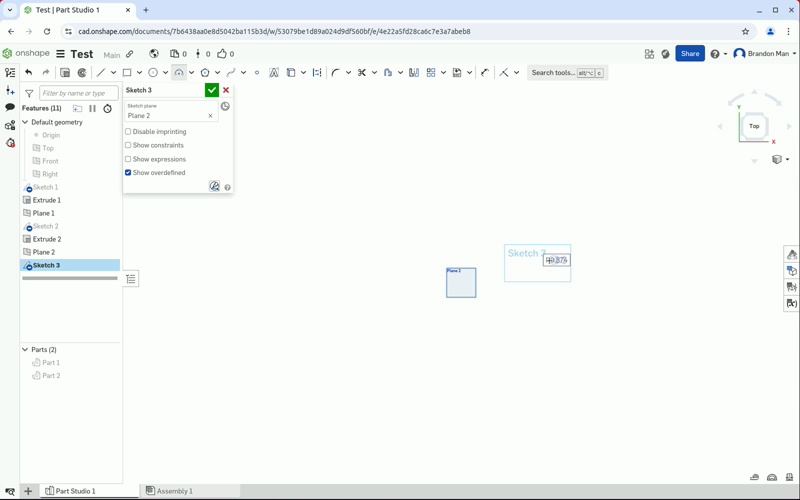
key_up(shift)
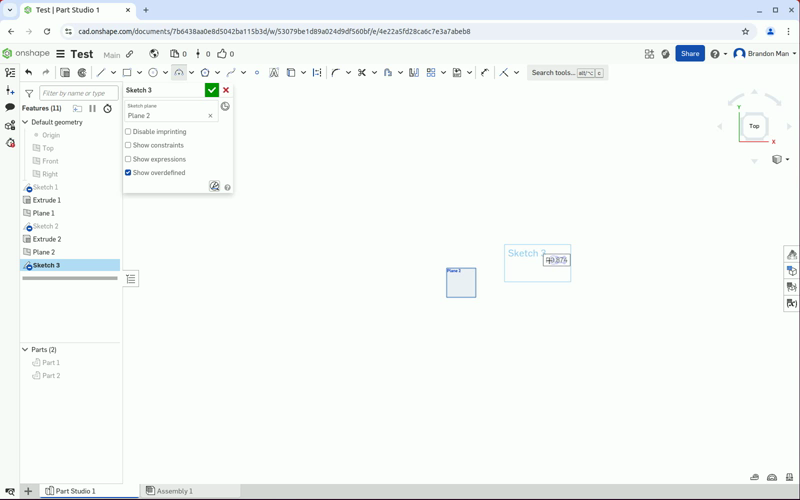
key(esc)
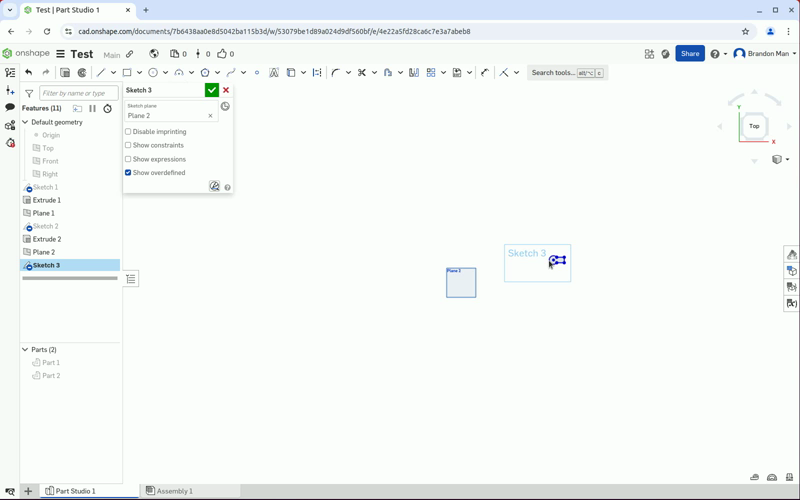
mouse_move(551, 259)
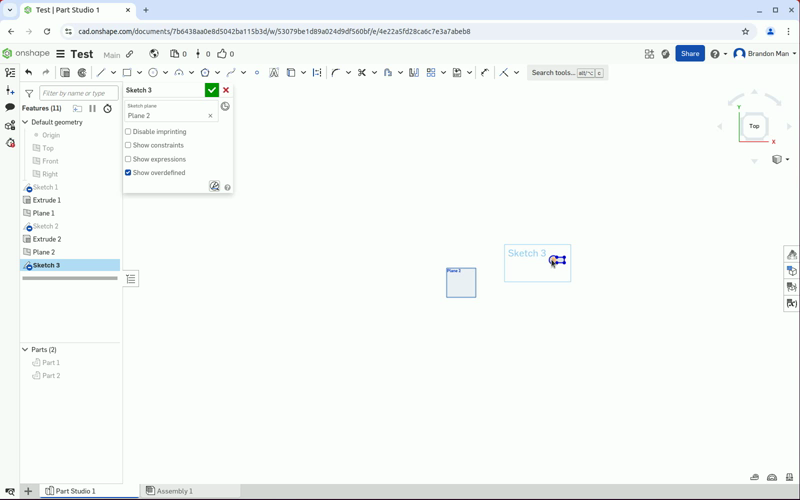
scroll(6)
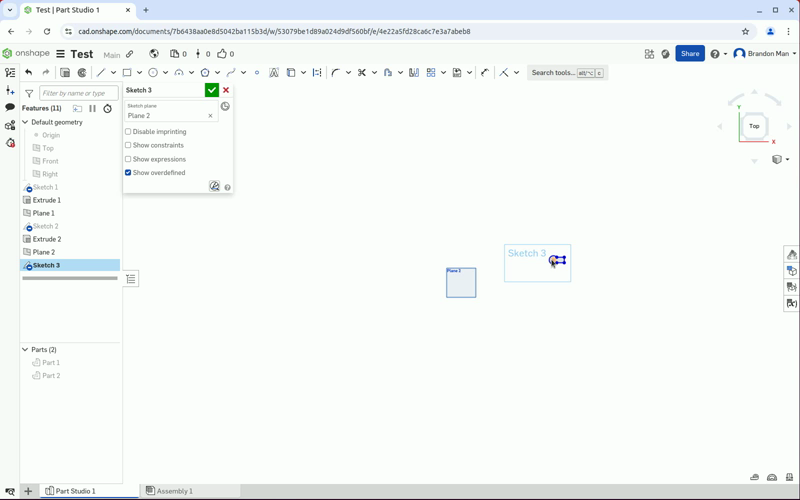
scroll(6)
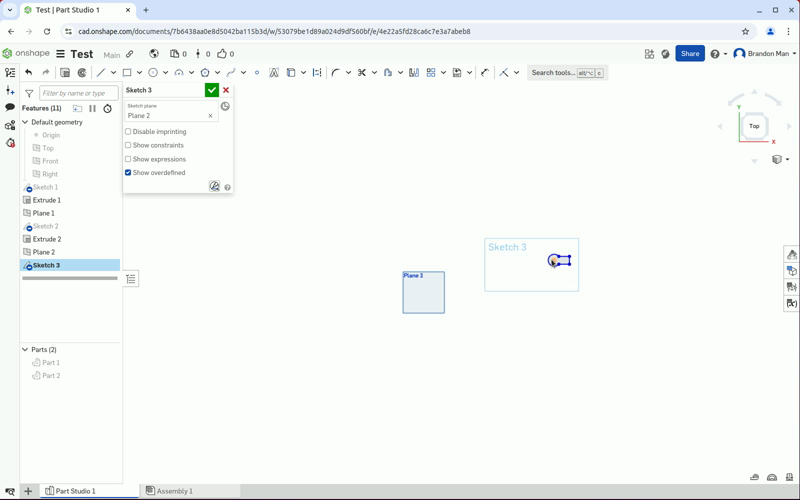
scroll(6)
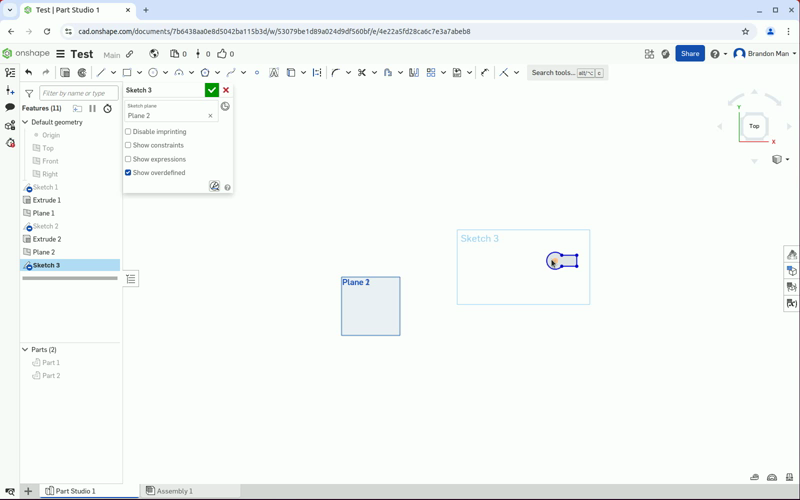
scroll(6)
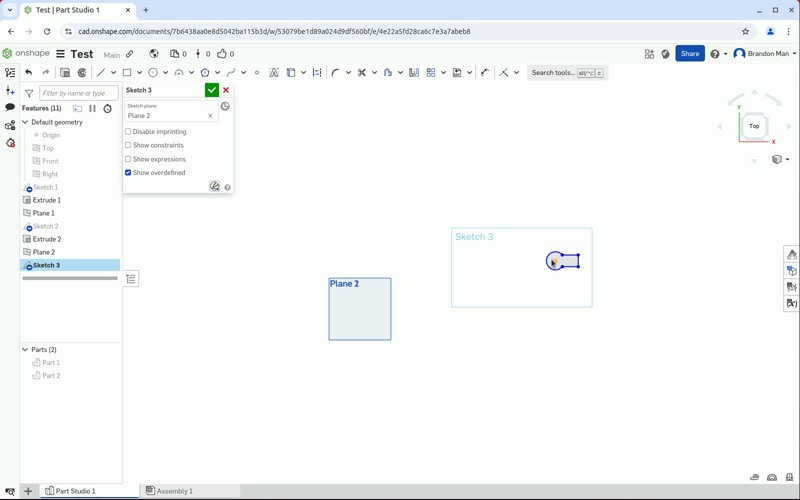
scroll(6)
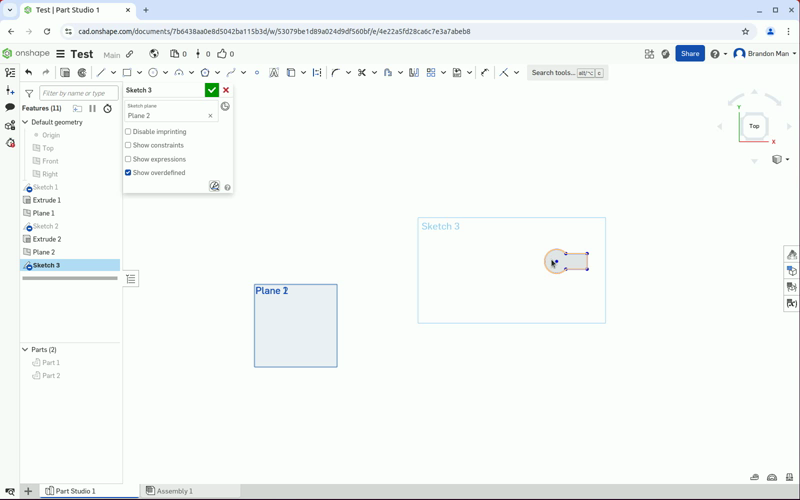
scroll(6)
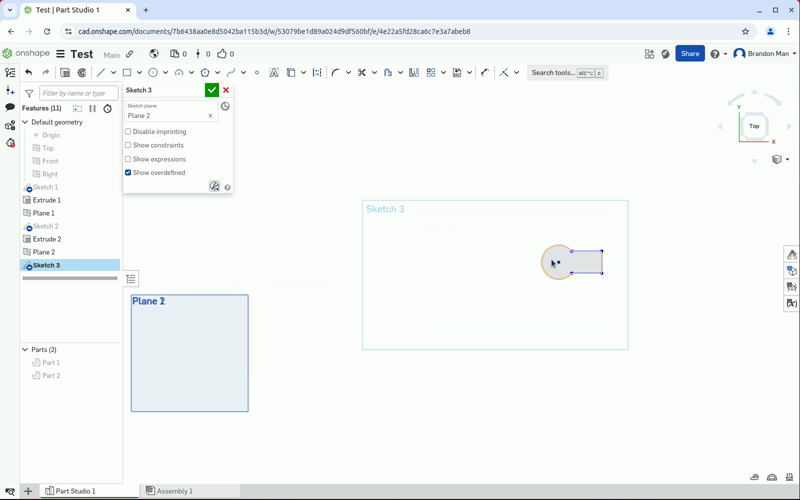
scroll(6)
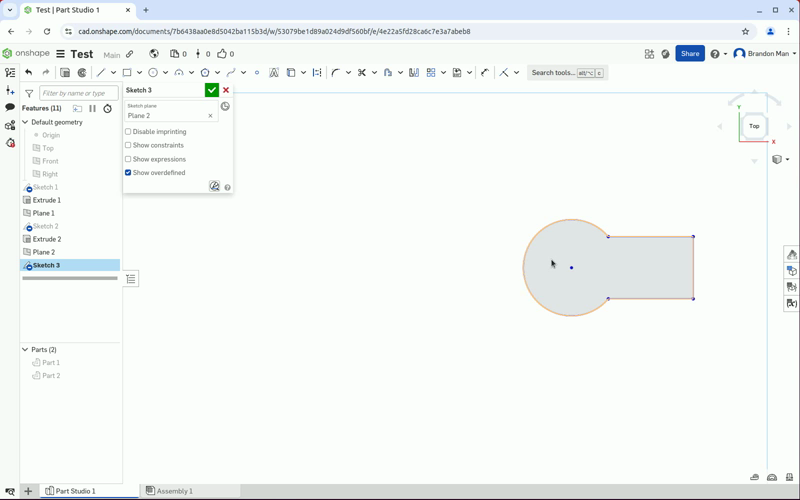
click(551, 259)
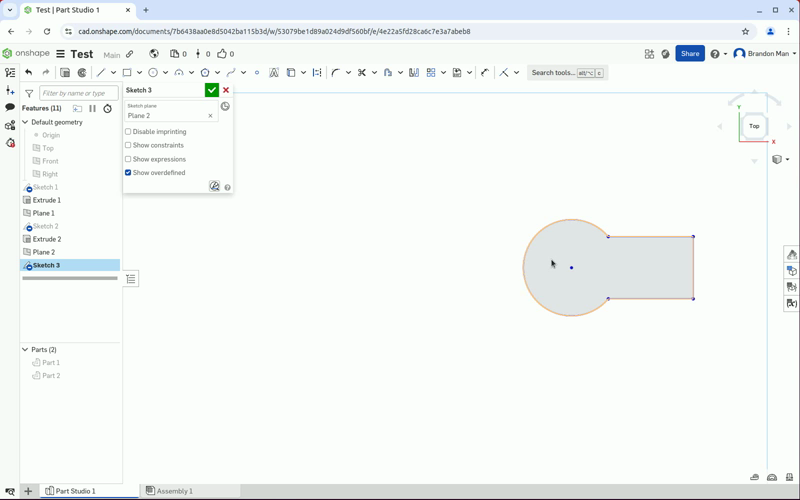
scroll(-6)
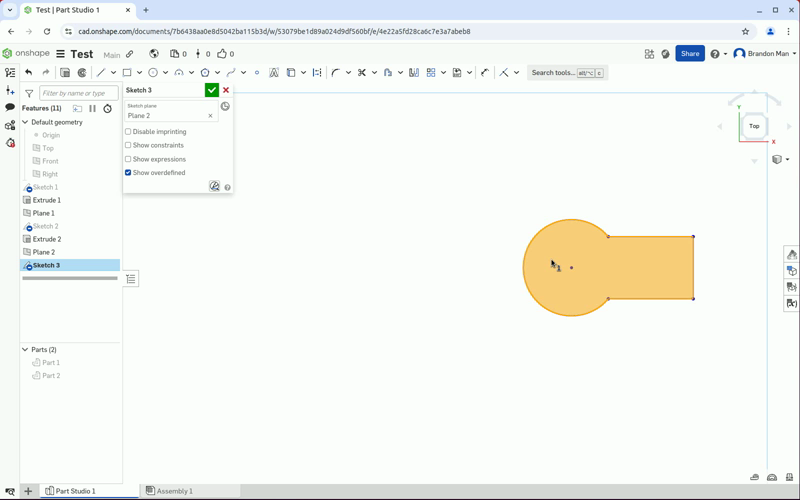
scroll(-6)
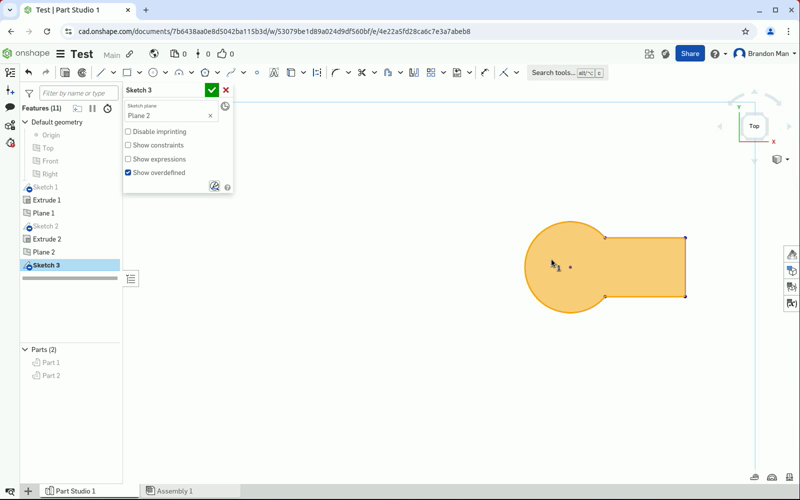
scroll(-6)
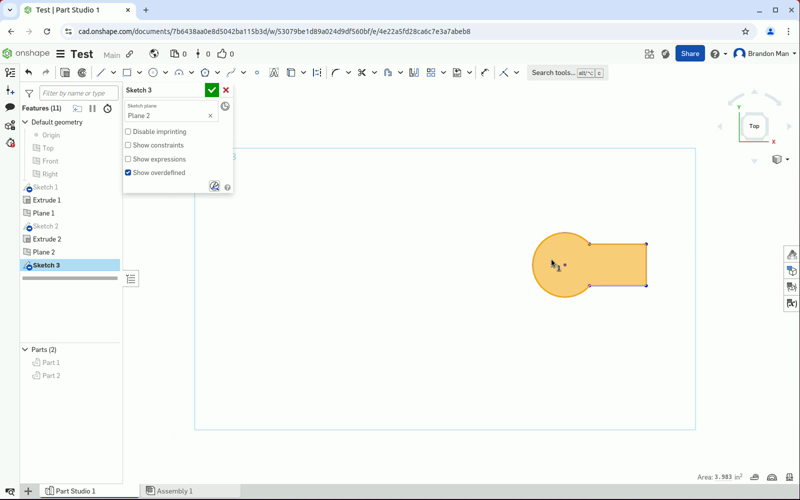
scroll(-6)
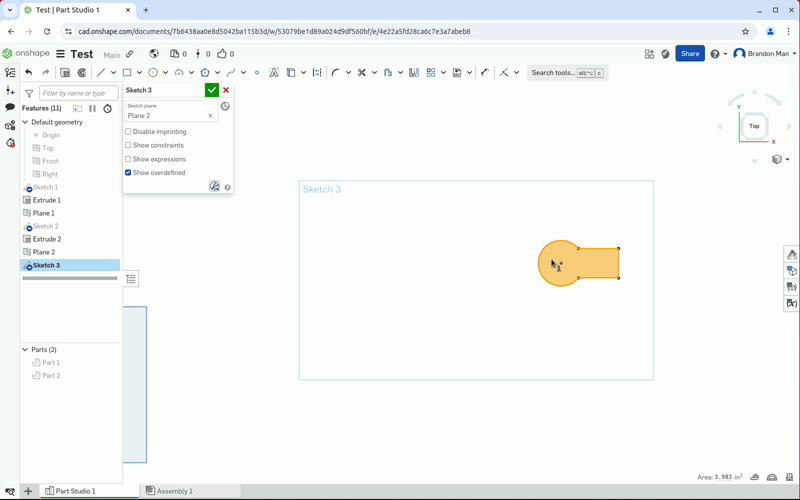
scroll(-6)
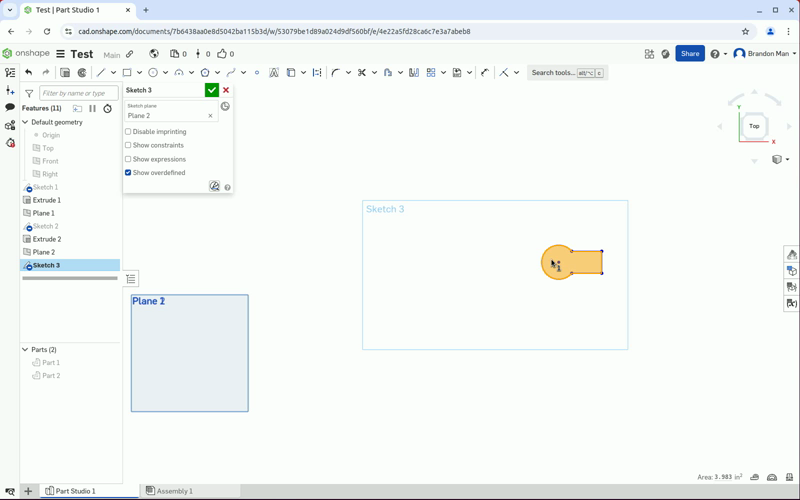
scroll(-6)
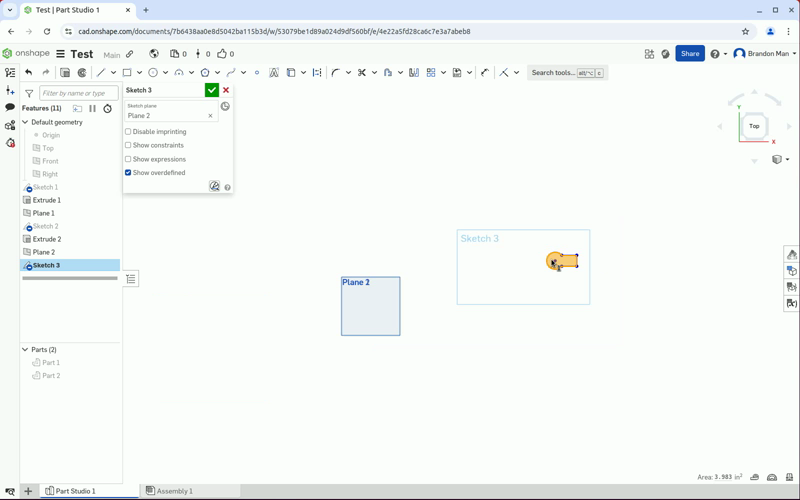
scroll(-6)
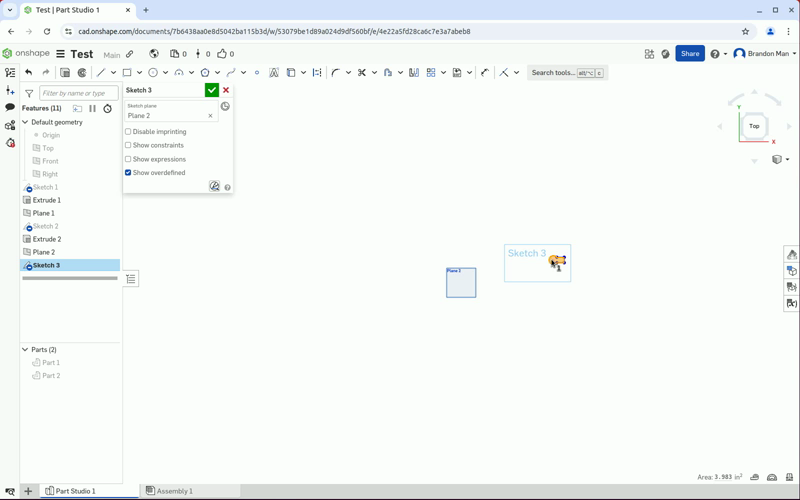
mouse_move(73, 352)
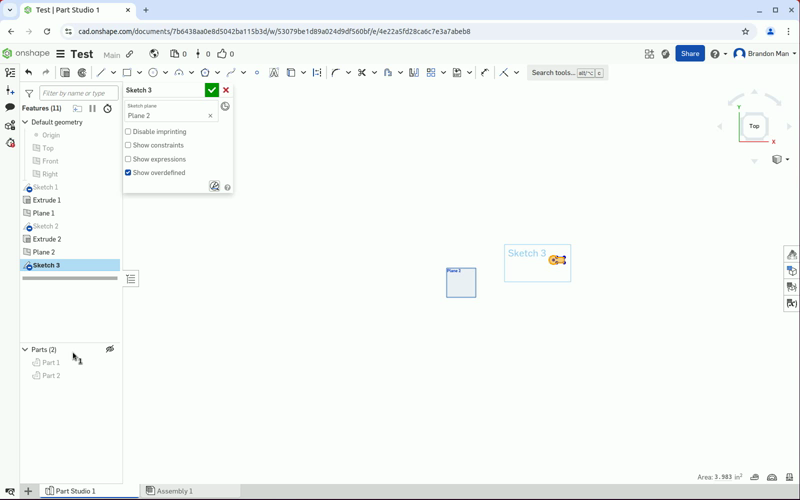
key(shift+y)
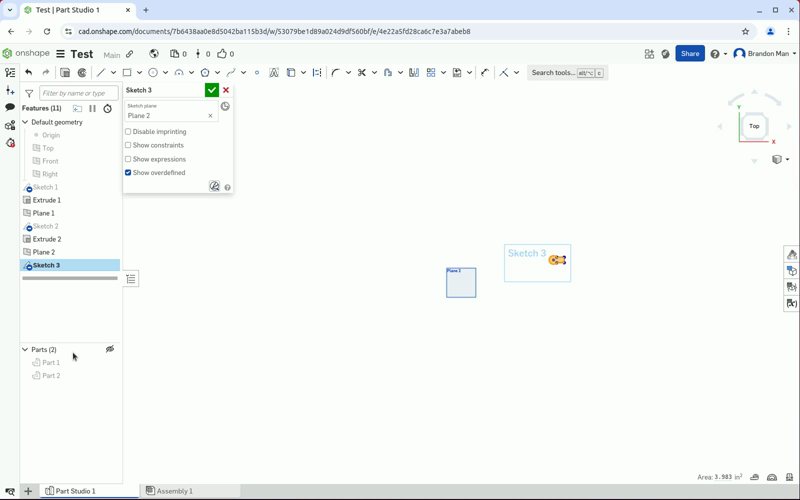
key(shift+e)
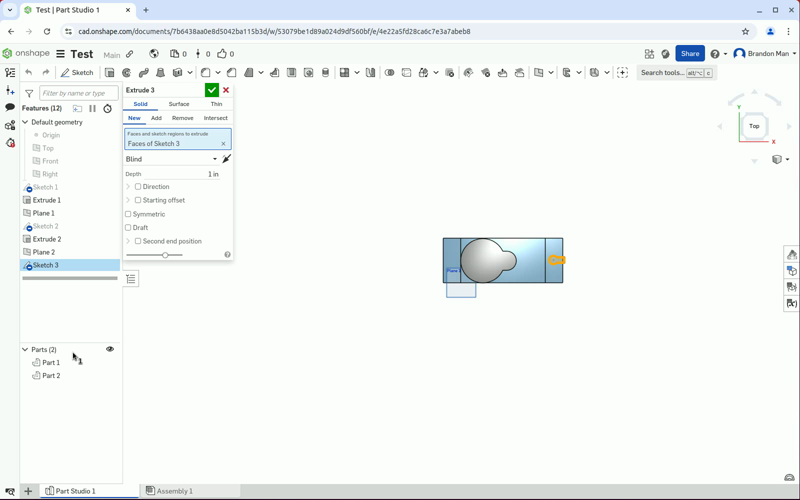
mouse_move(143, 106)
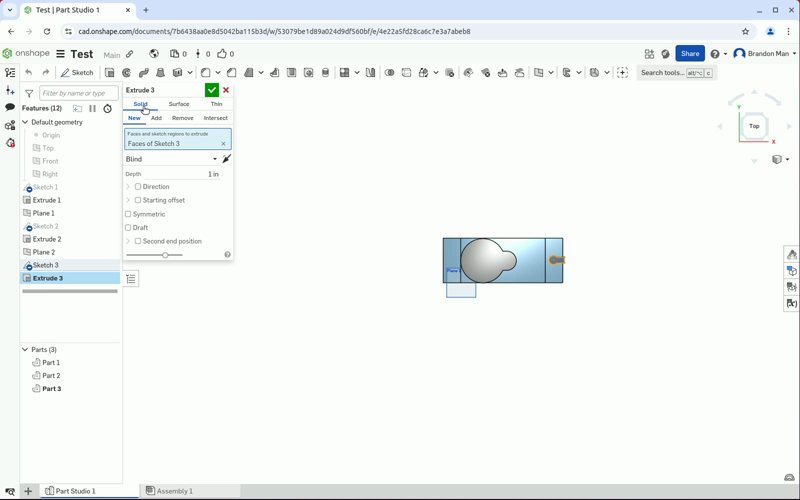
click(143, 106)
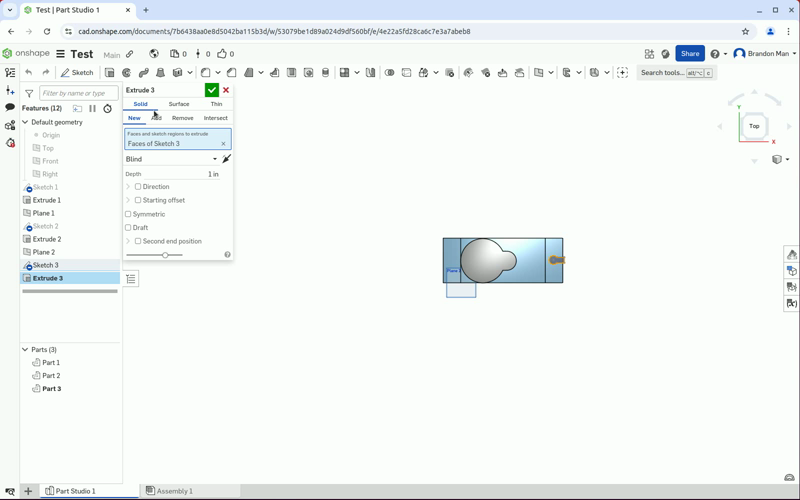
mouse_move(186, 120)
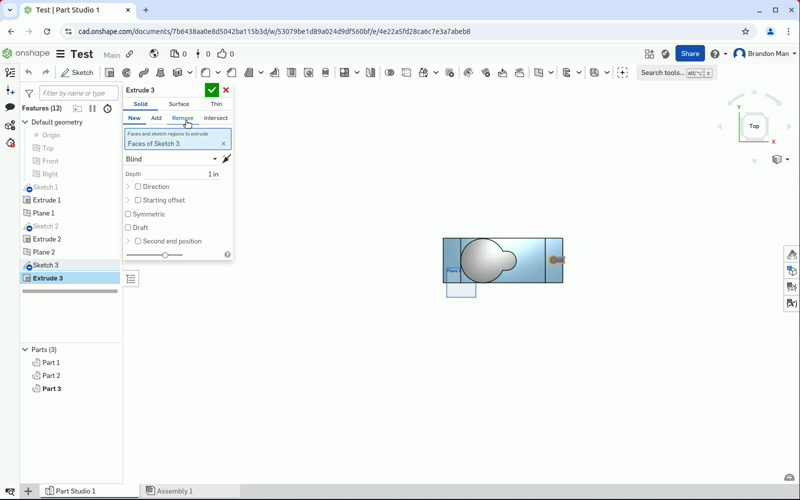
click(186, 120)
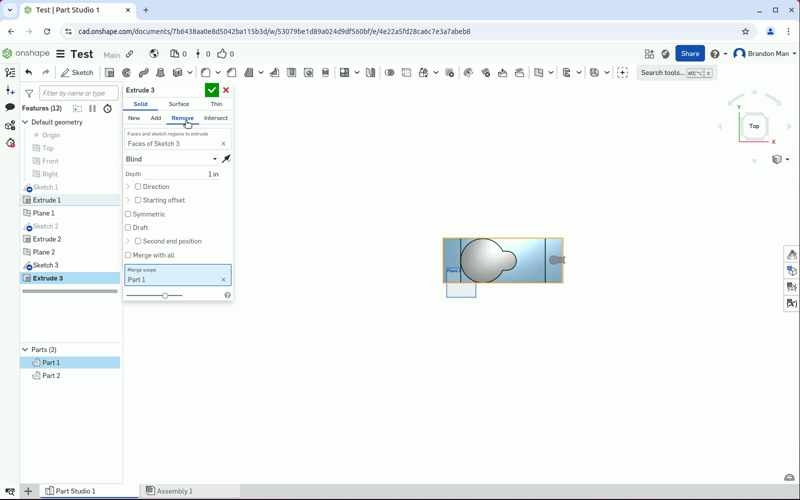
key(tab, 4)
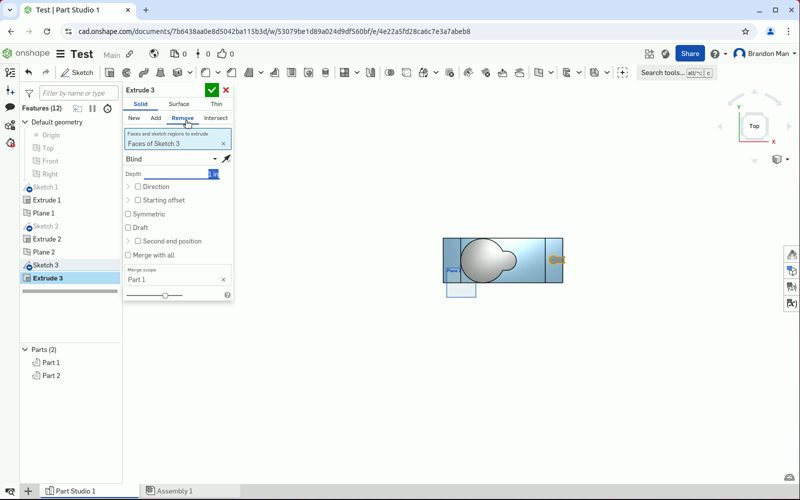
text(19.257)
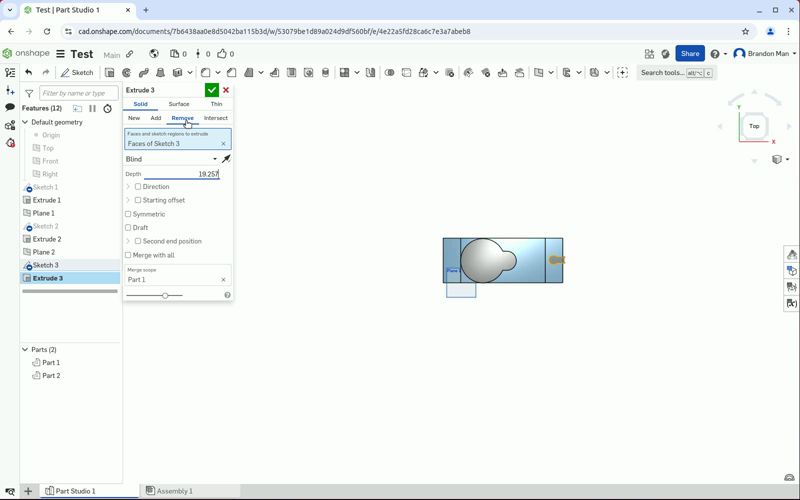
key(tab, 6)
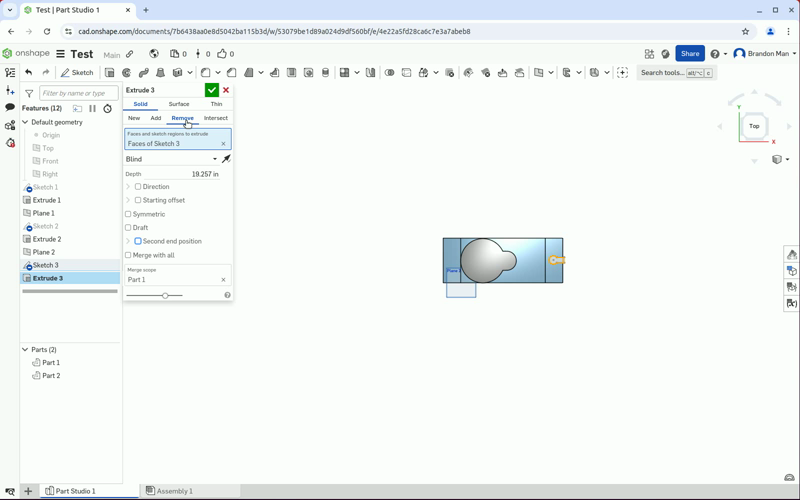
key(space)
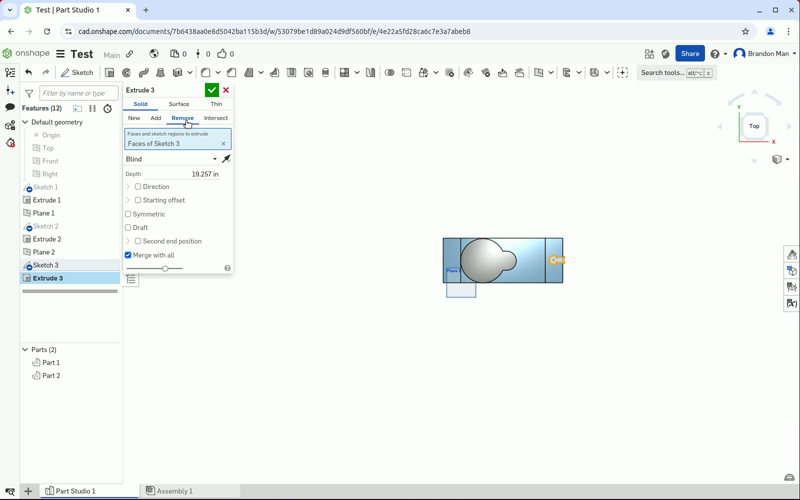
key(enter)
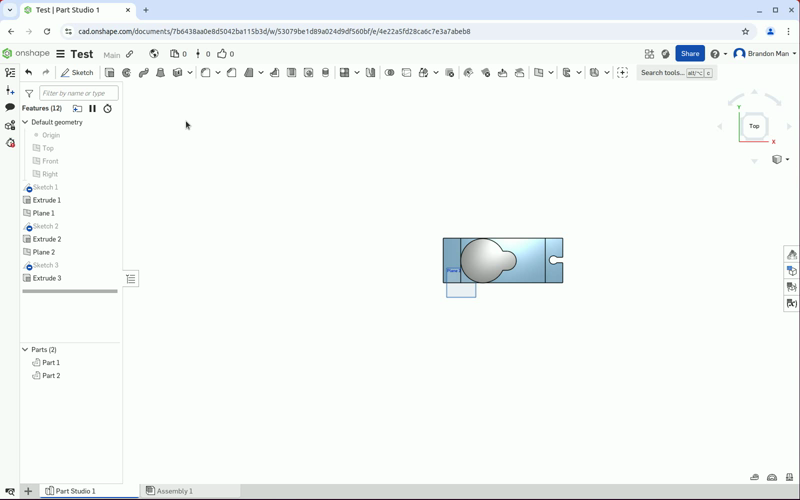
key(shift+h)
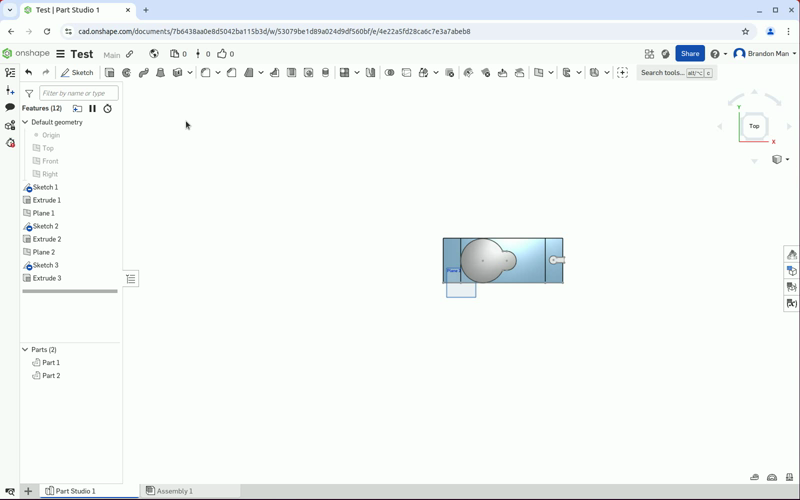
key(shift+h)
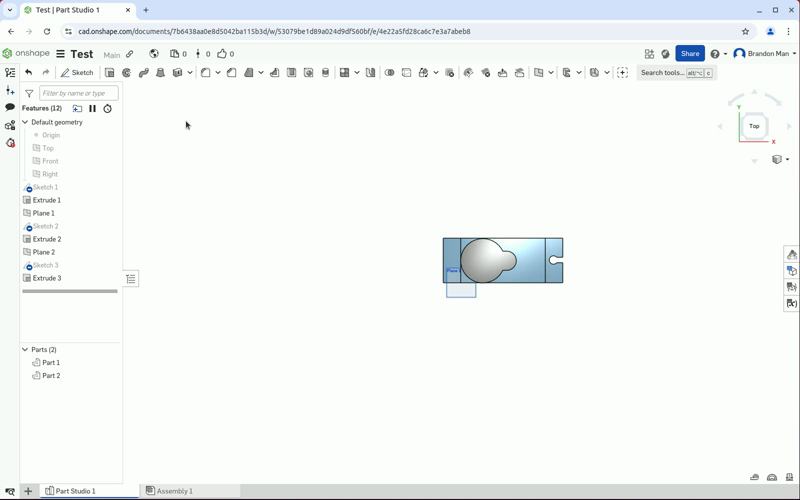
mouse_move(73, 189)
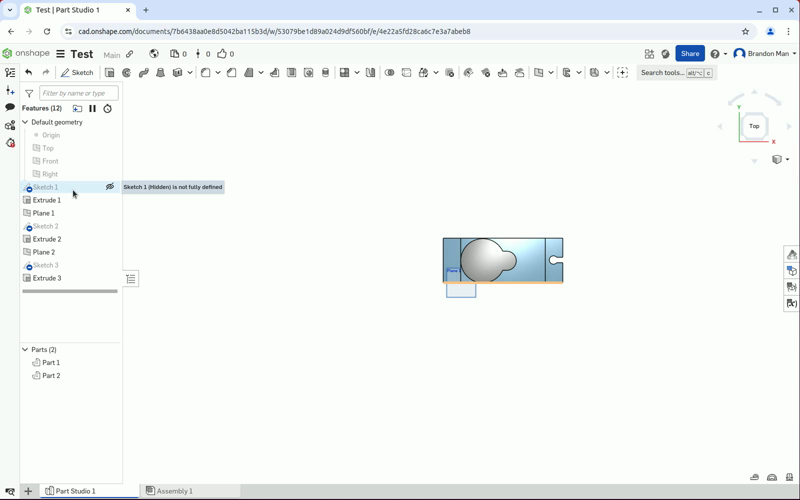
click(73, 189)
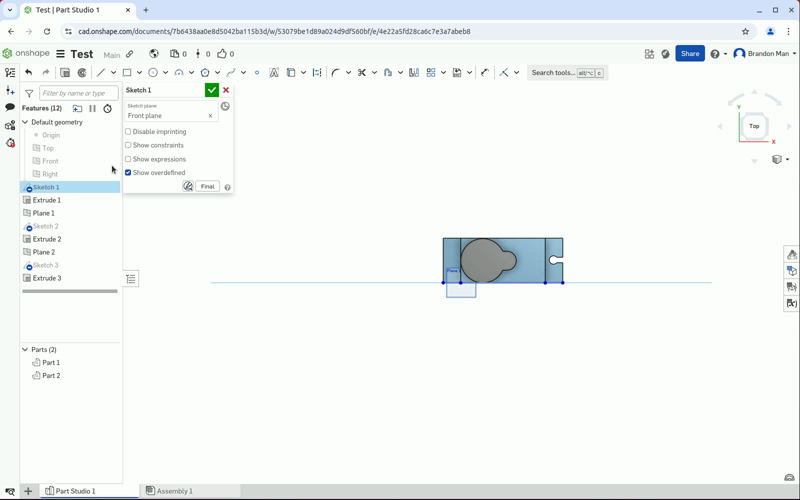
mouse_move(229, 92)
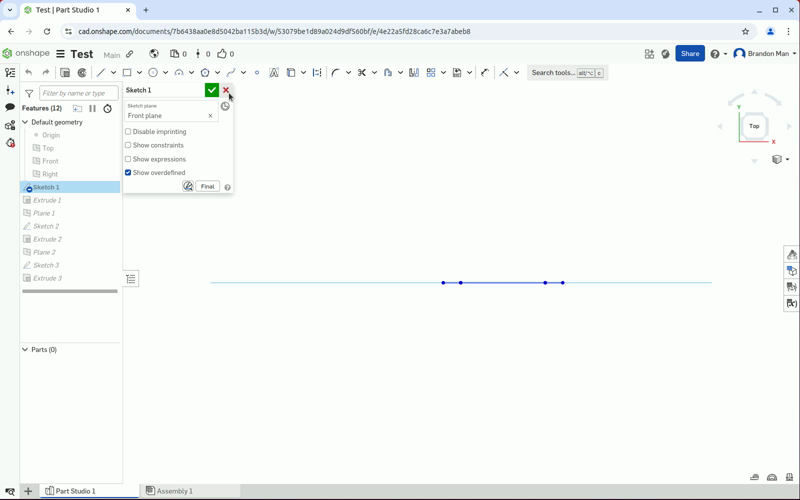
click(229, 92)
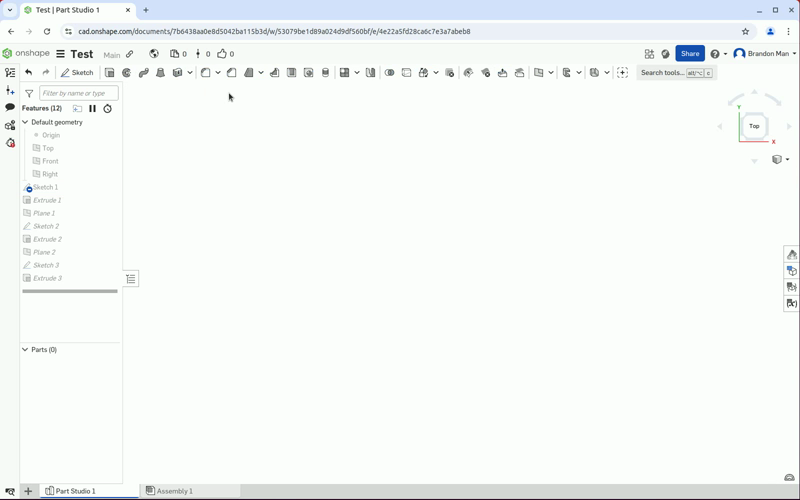
key(shift+s)
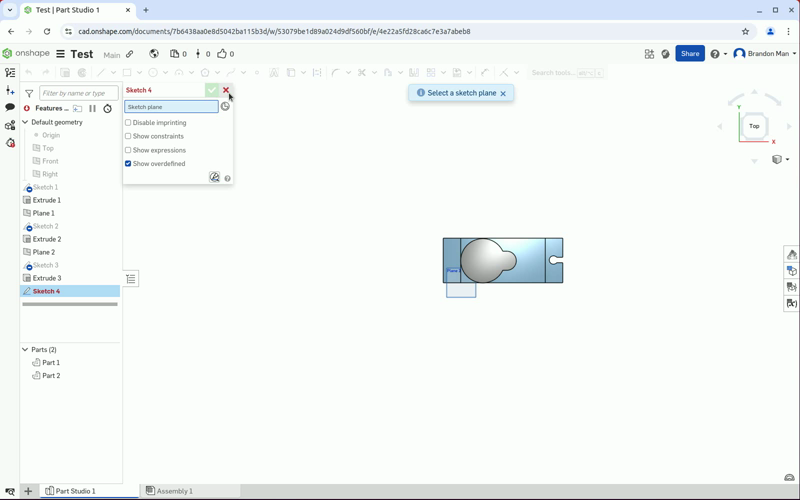
mouse_move(73, 254)
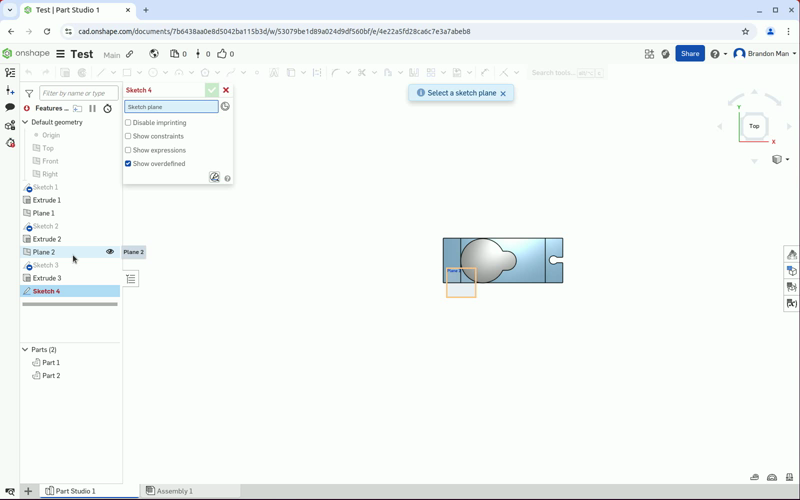
click(73, 254)
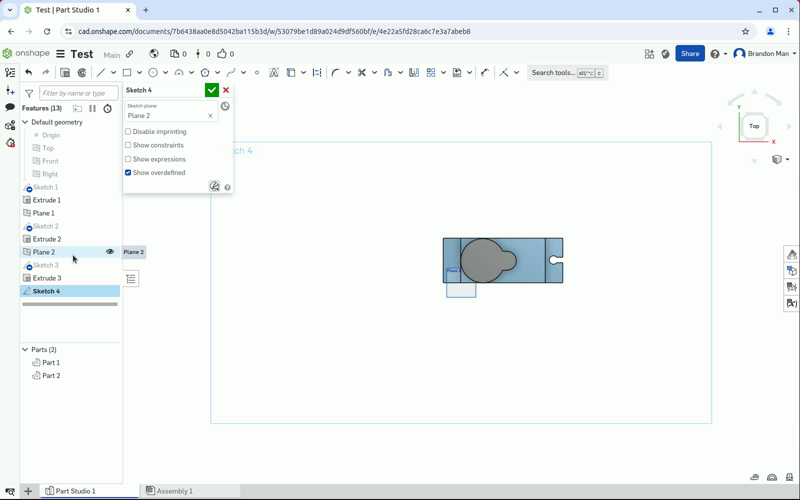
mouse_move(73, 352)
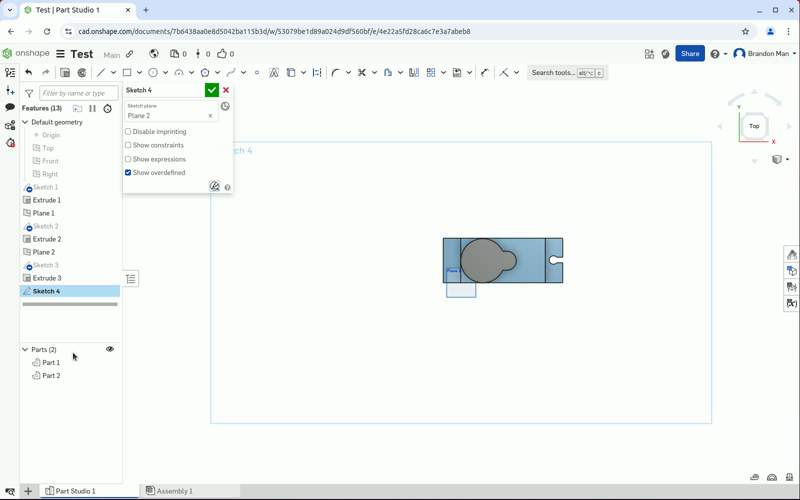
key(y)
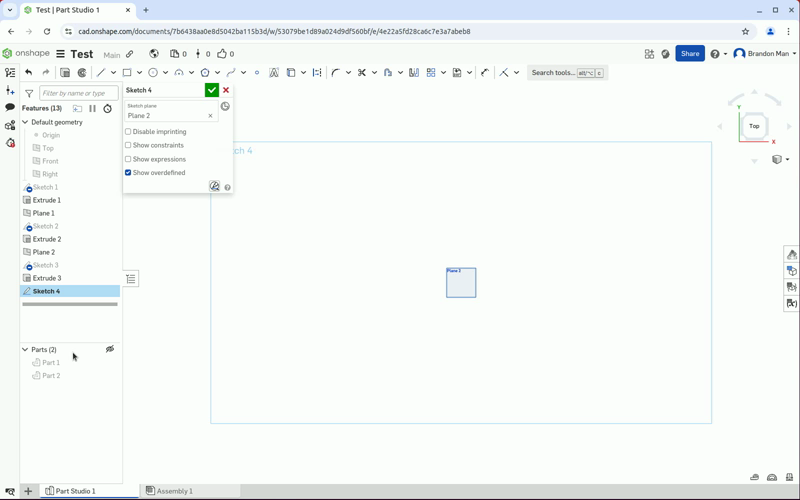
key(l)
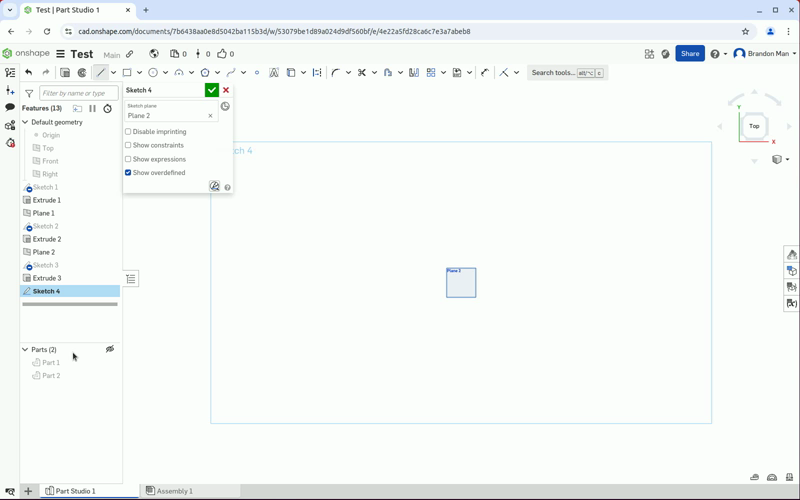
key_down(shift)
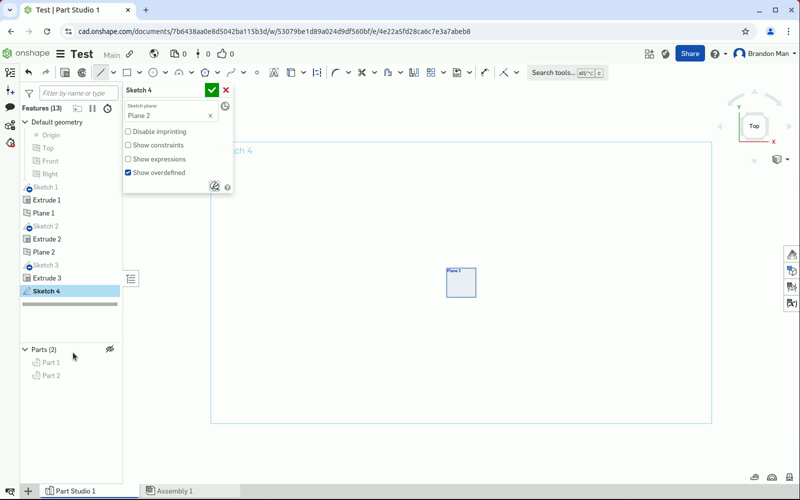
mouse_move(443, 262)
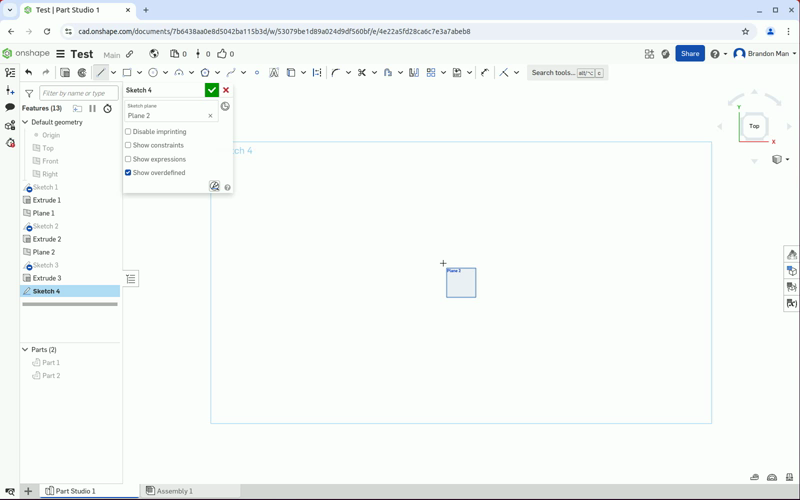
click(443, 262)
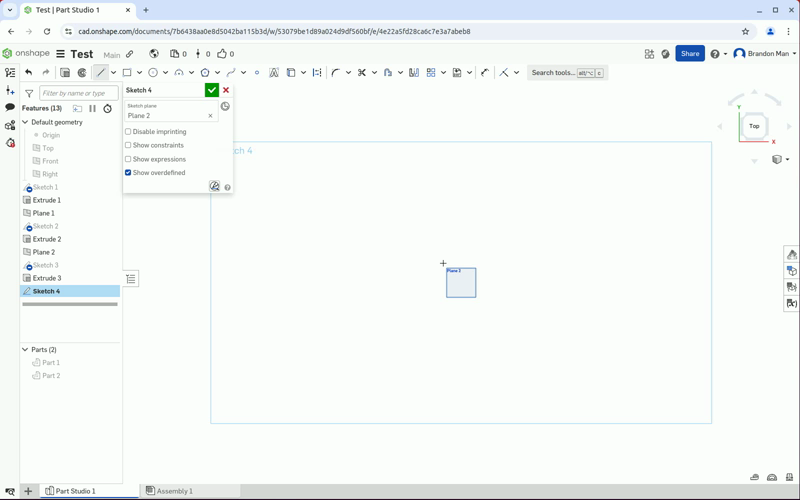
key_up(shift)
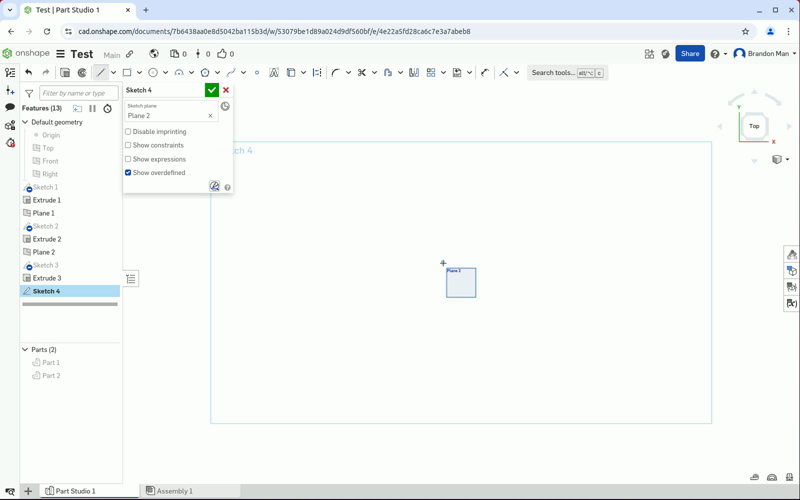
key_down(shift)
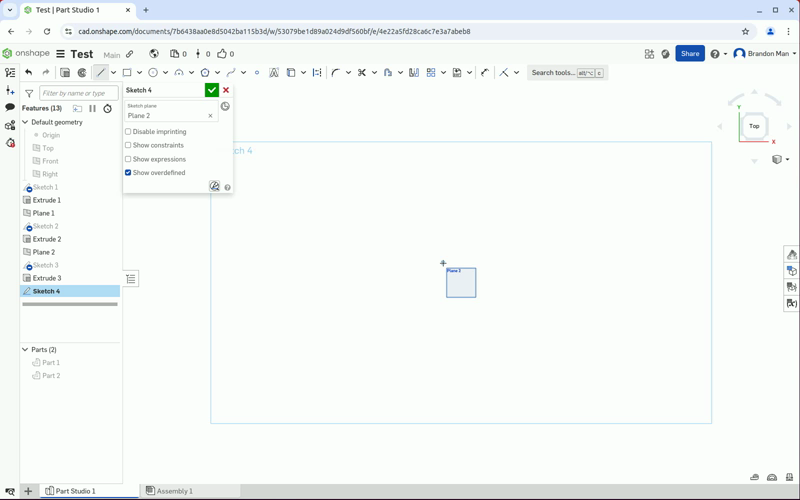
mouse_move(473, 262)
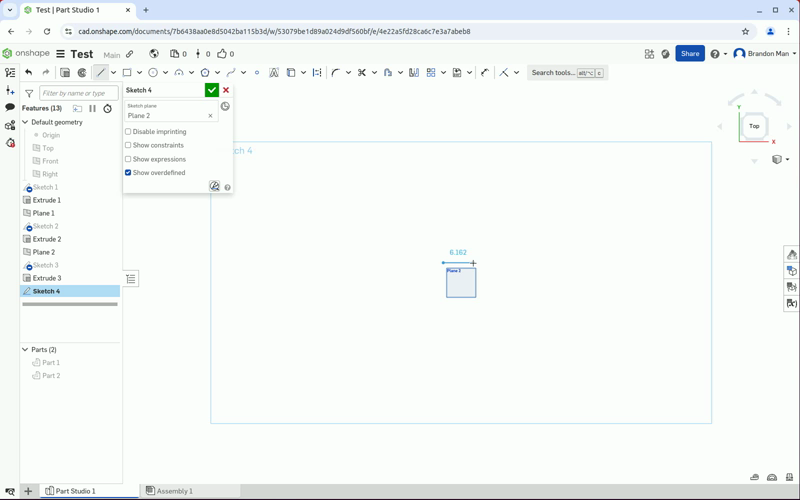
mouse_move(449, 262)
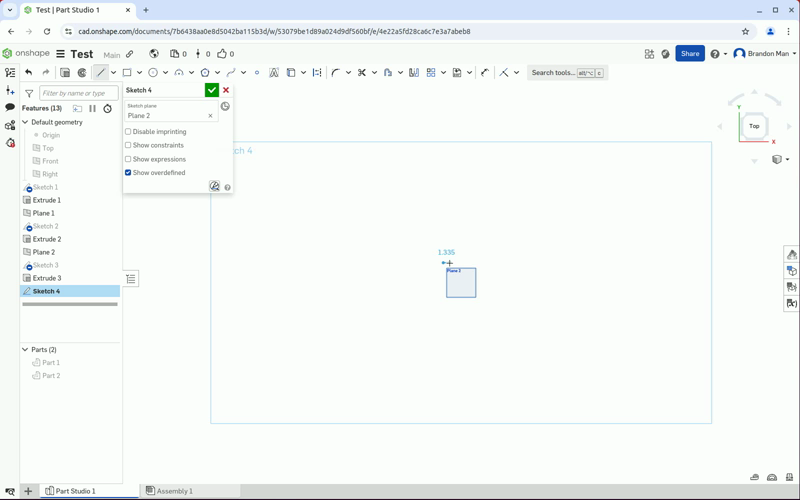
scroll(6)
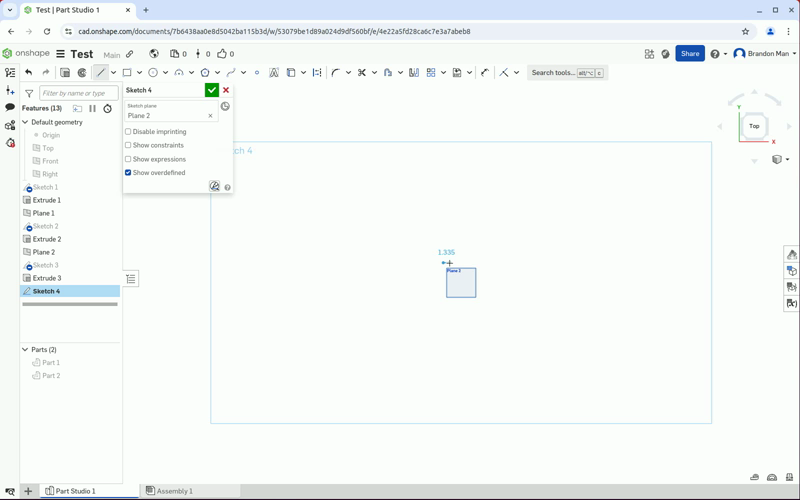
scroll(6)
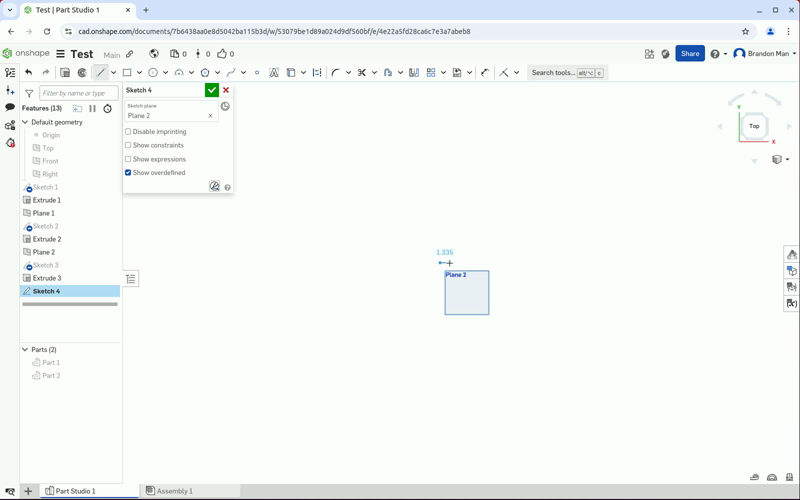
scroll(6)
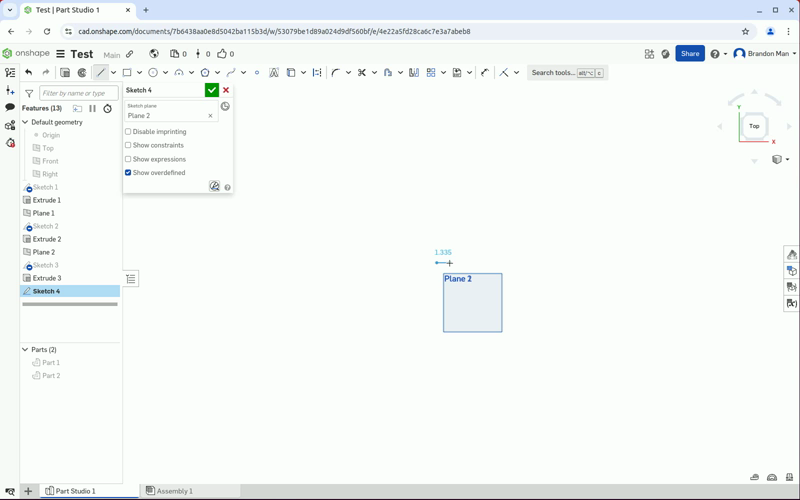
scroll(6)
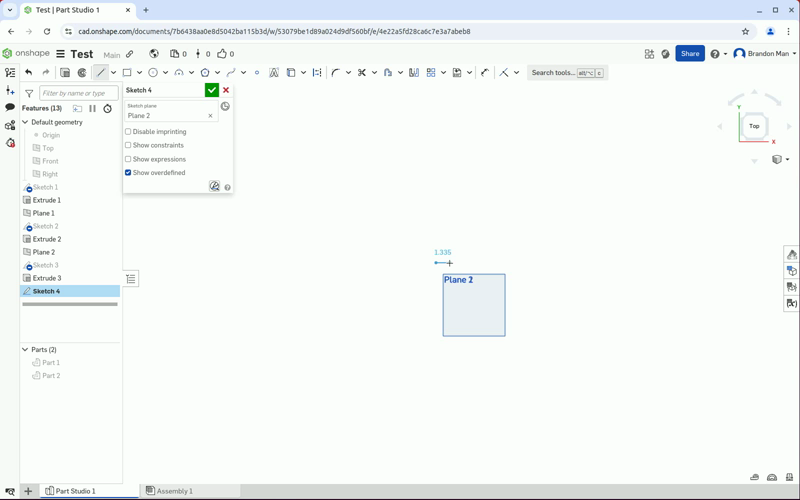
scroll(6)
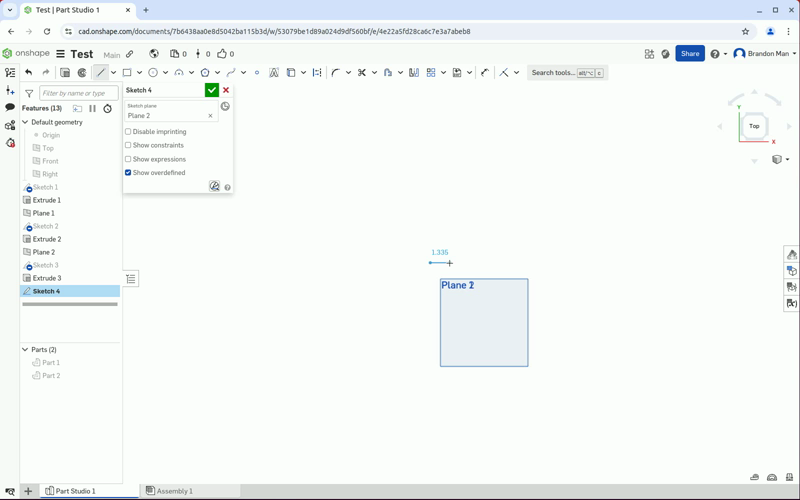
scroll(6)
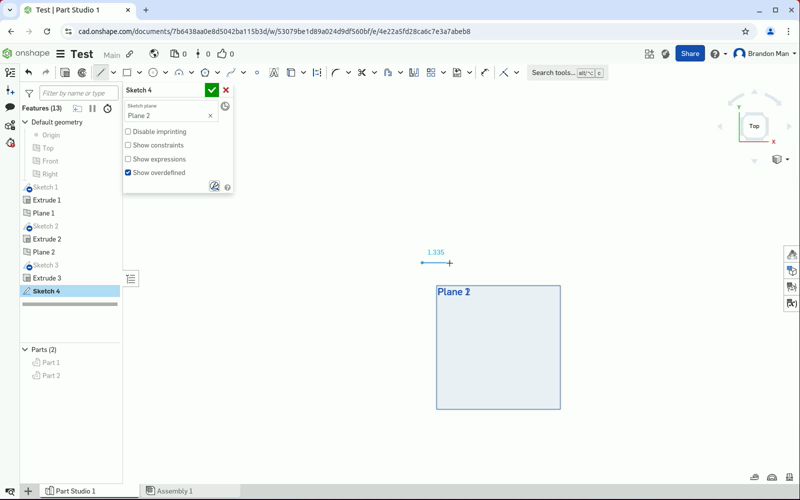
scroll(6)
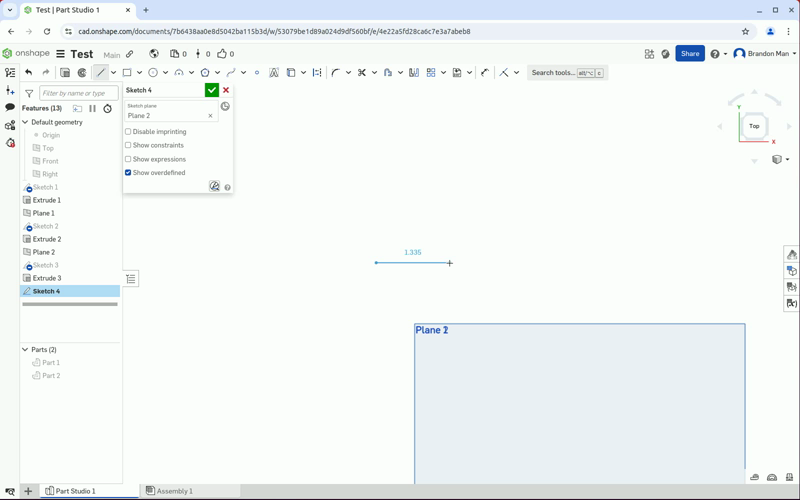
click(449, 262)
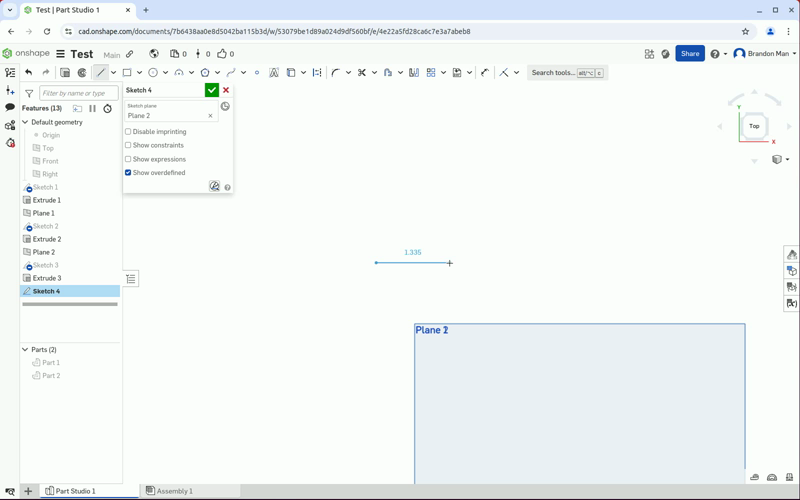
scroll(-6)
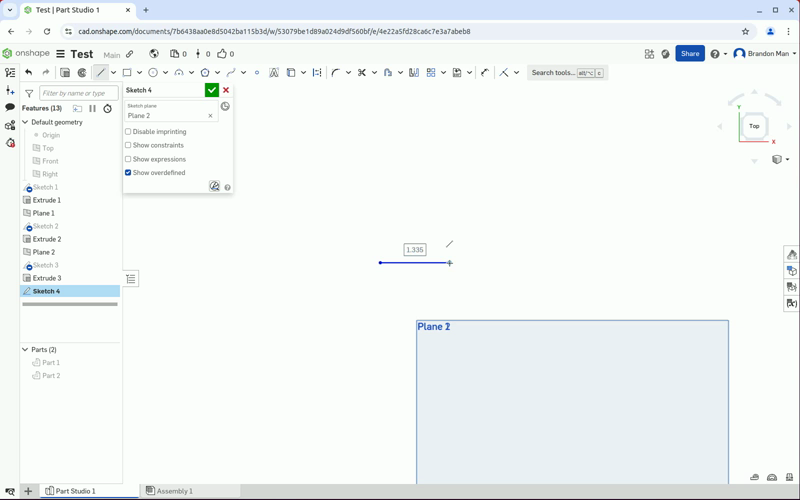
scroll(-6)
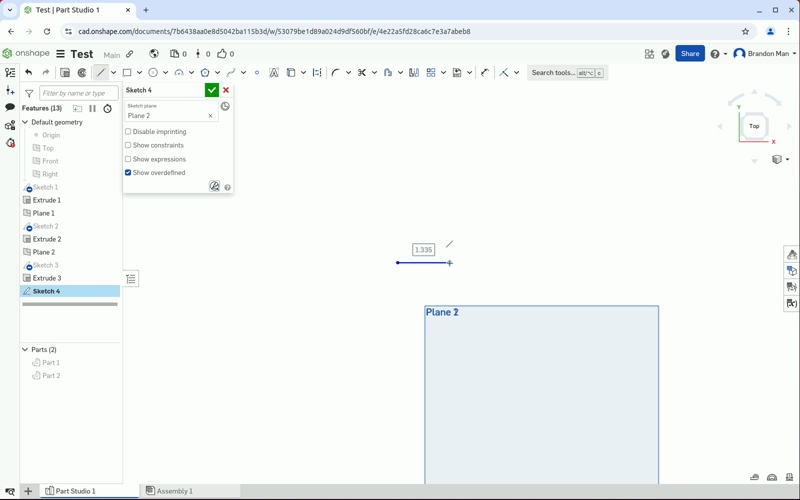
scroll(-6)
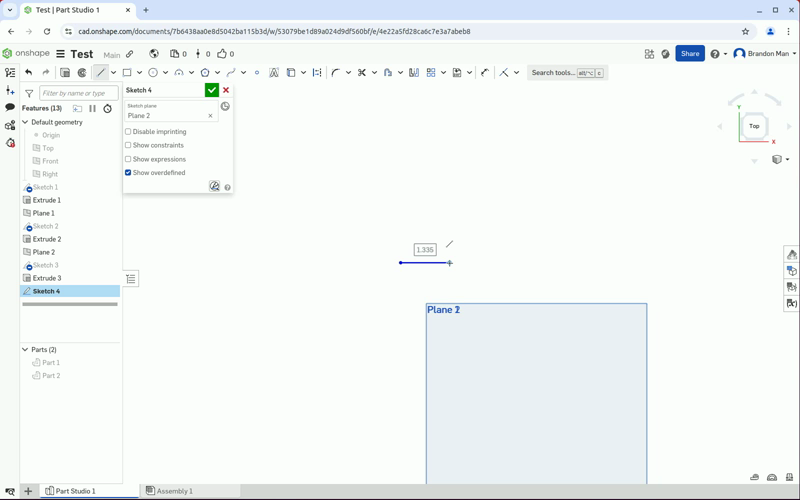
scroll(-6)
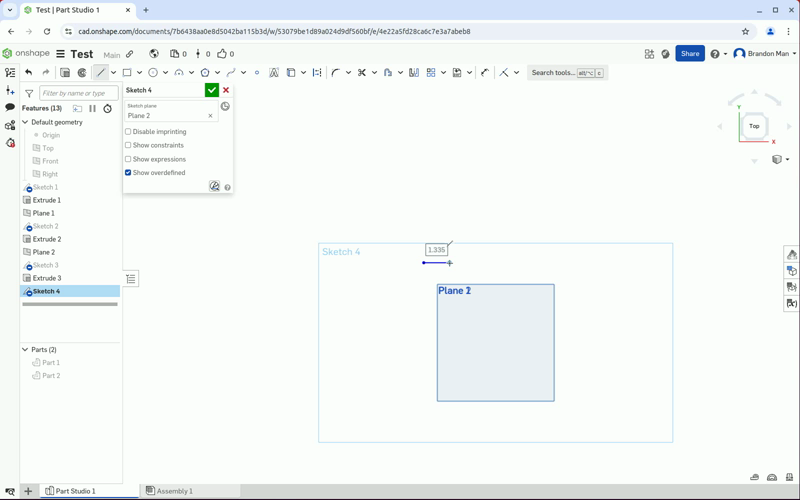
scroll(-6)
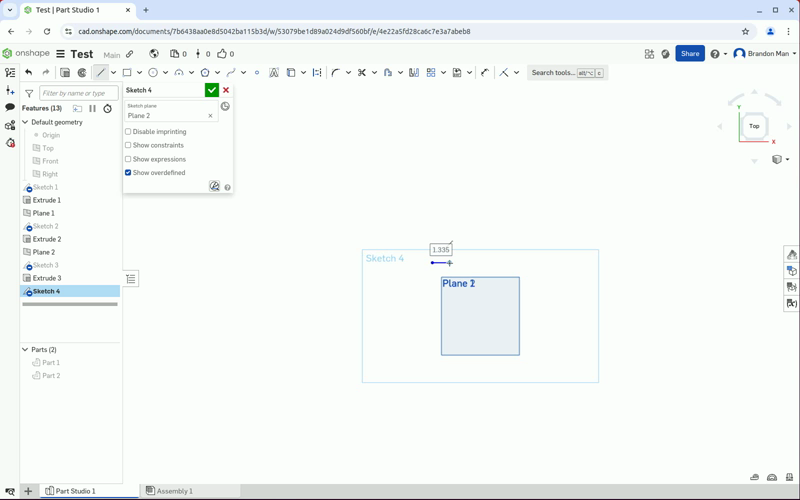
scroll(-6)
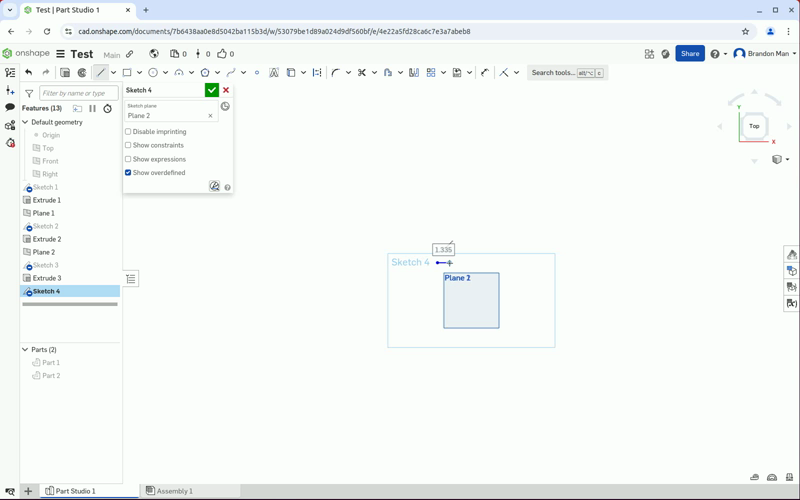
scroll(-6)
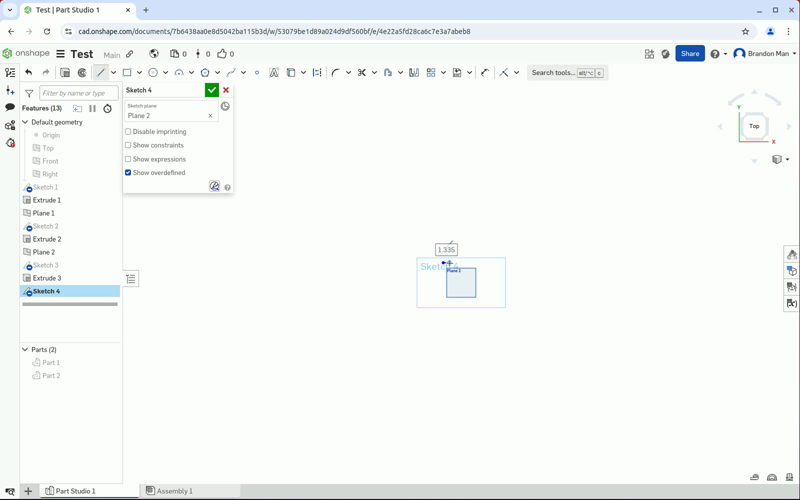
key_up(shift)
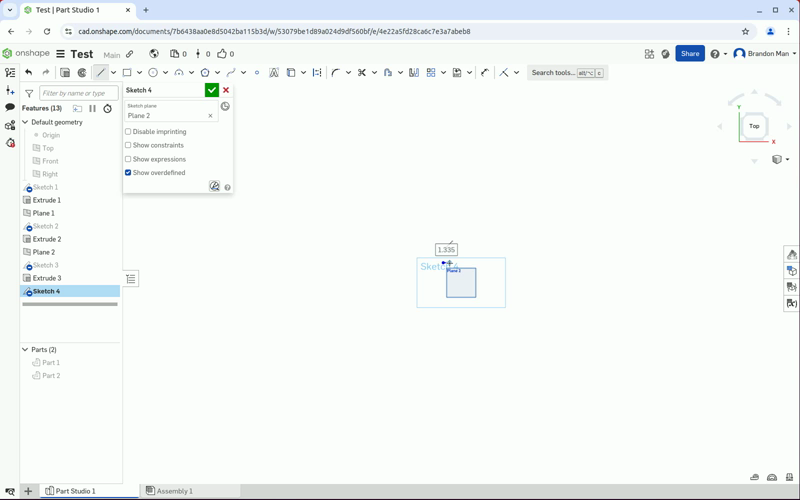
key(esc)
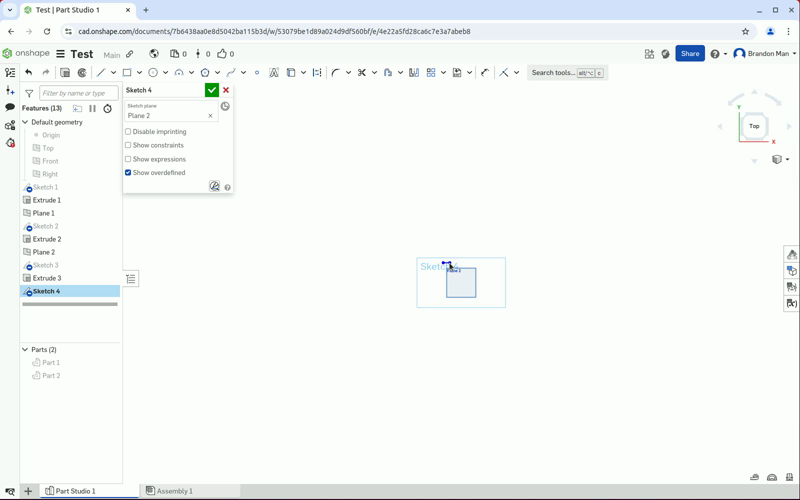
key(a)
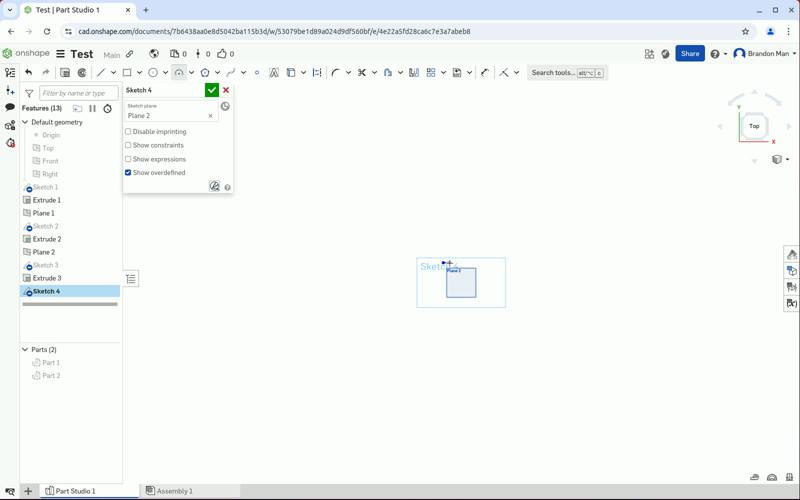
mouse_move(449, 262)
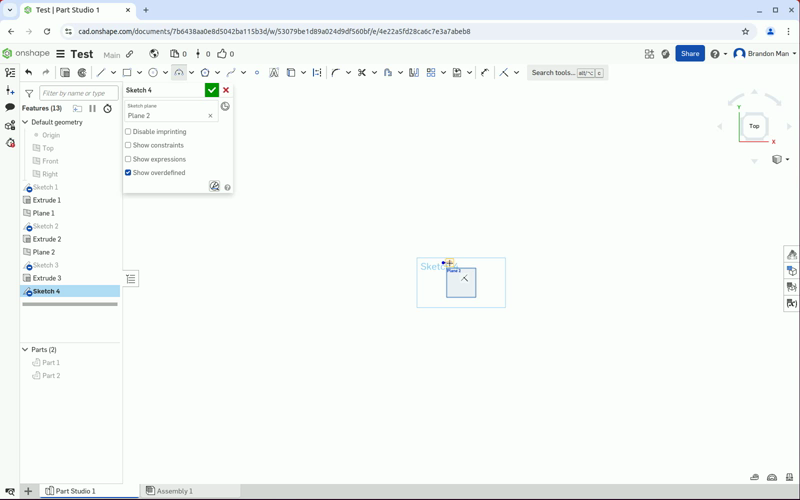
click(449, 262)
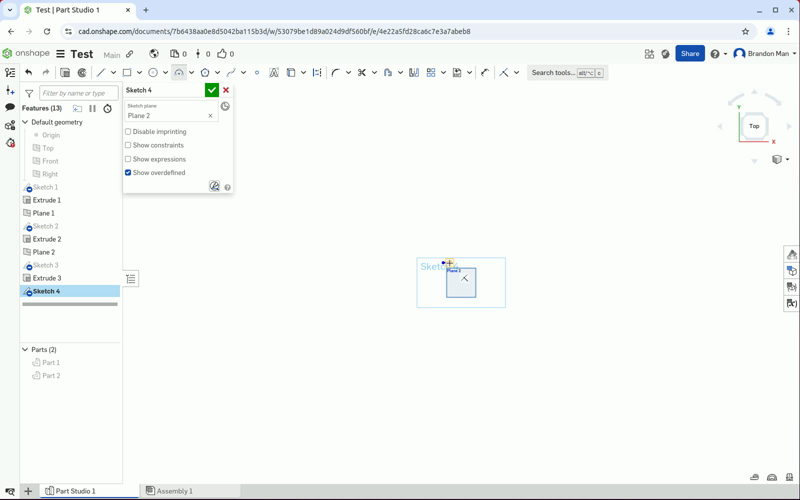
key_down(shift)
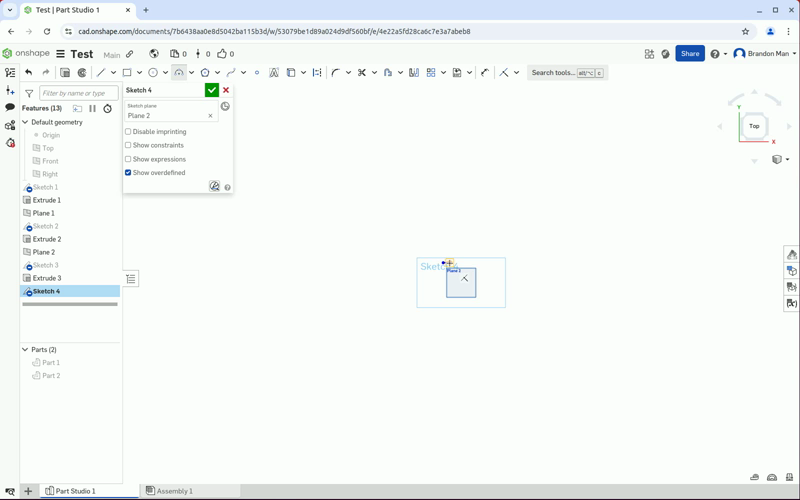
mouse_move(449, 257)
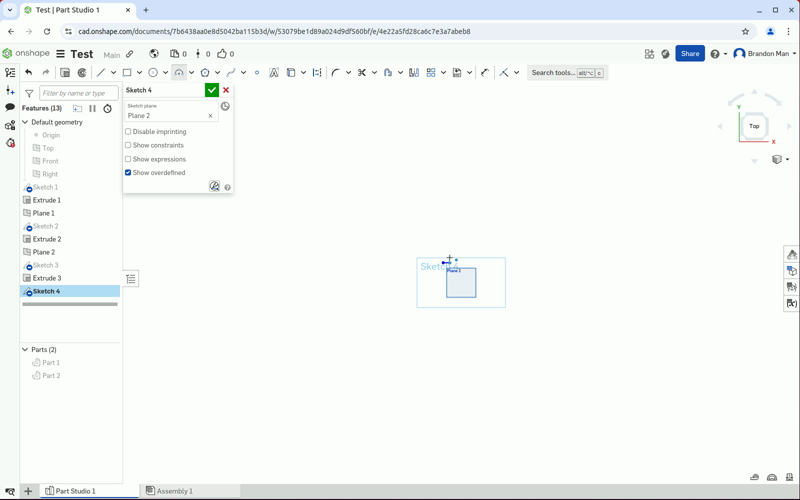
scroll(6)
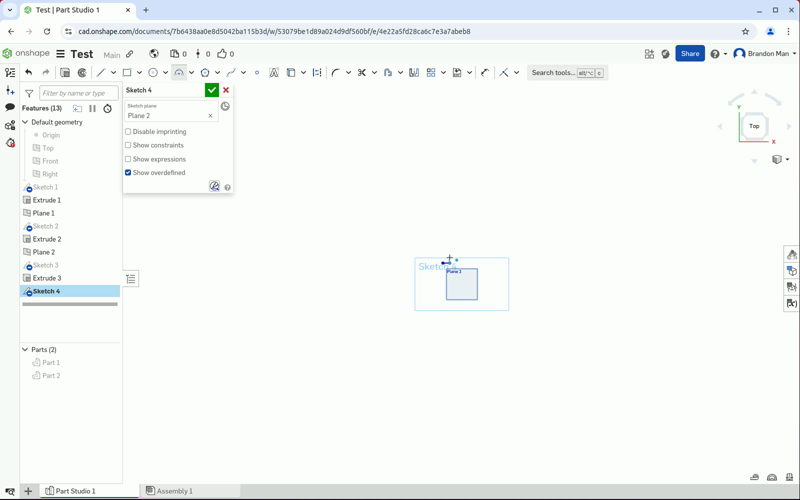
scroll(6)
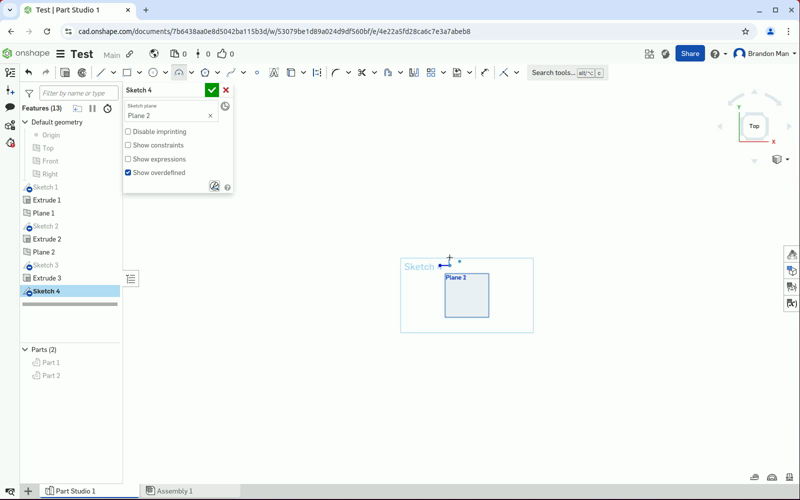
scroll(6)
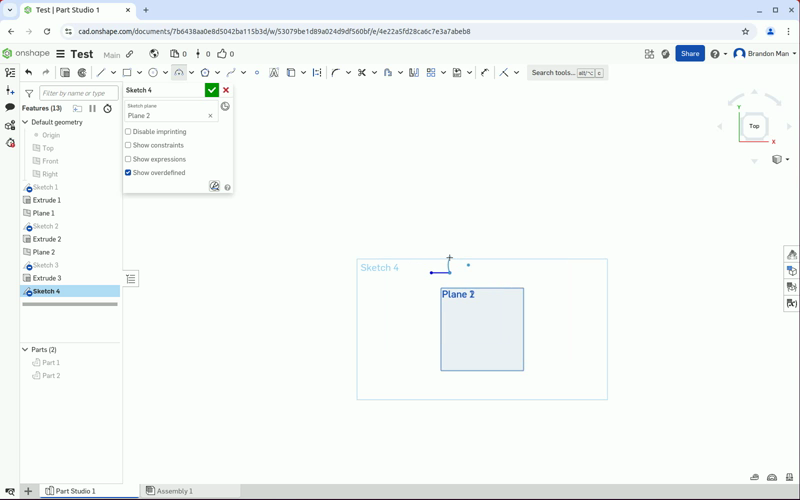
scroll(6)
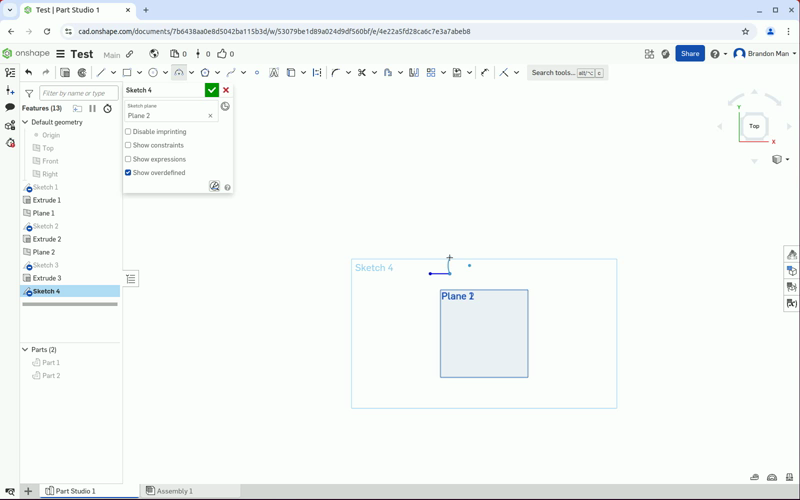
scroll(6)
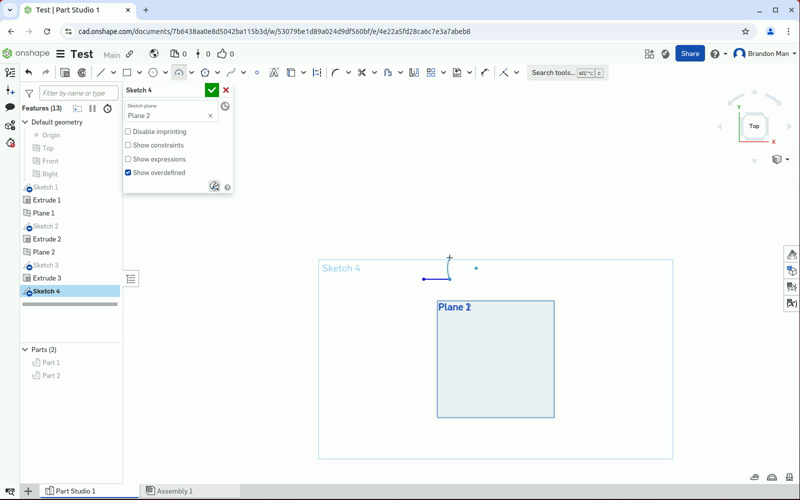
scroll(6)
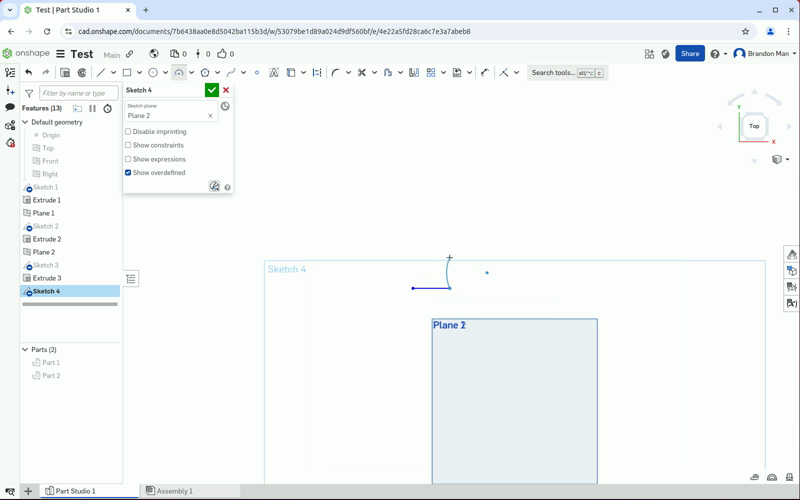
scroll(6)
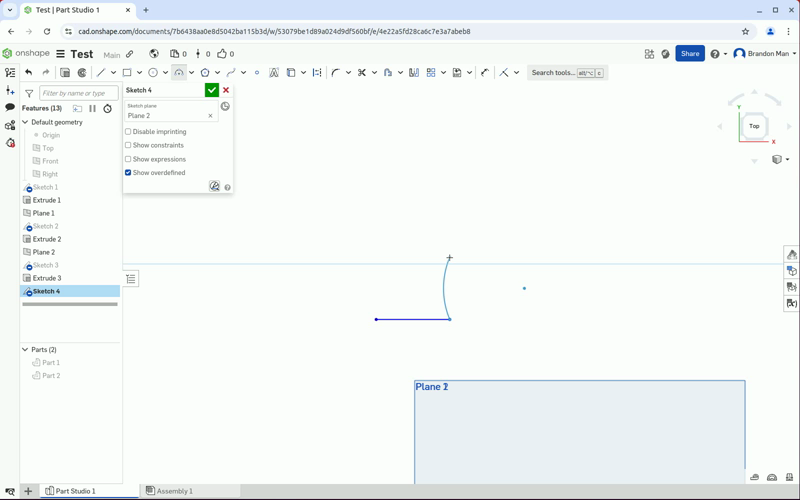
click(449, 257)
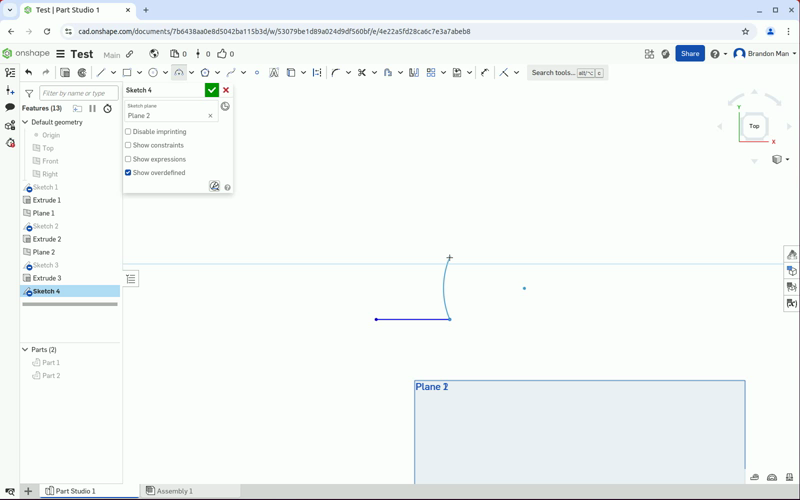
scroll(-6)
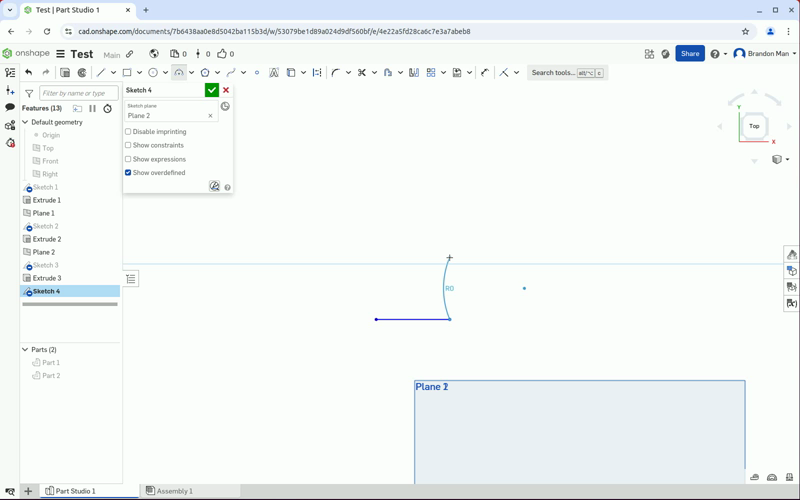
scroll(-6)
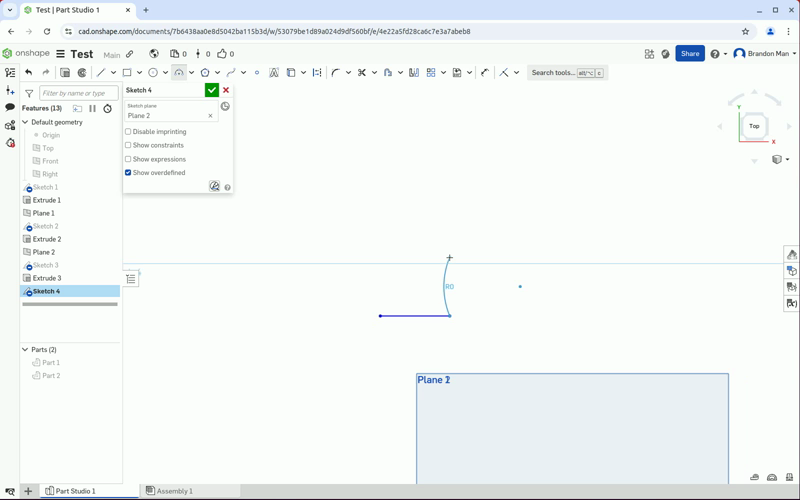
scroll(-6)
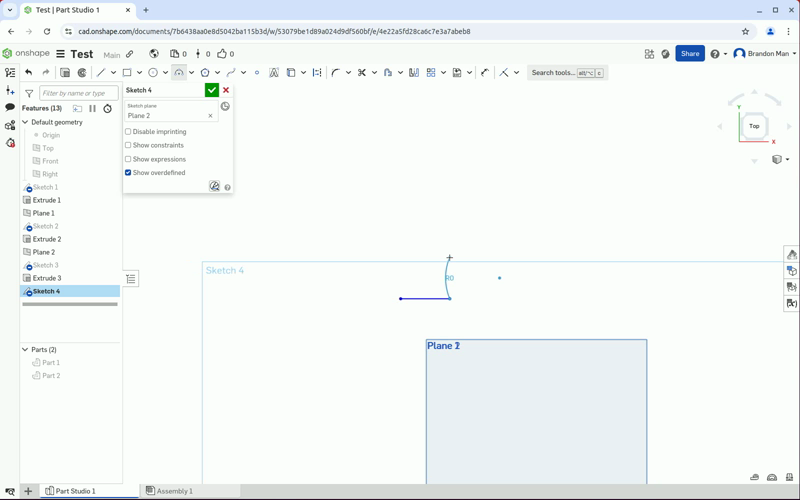
scroll(-6)
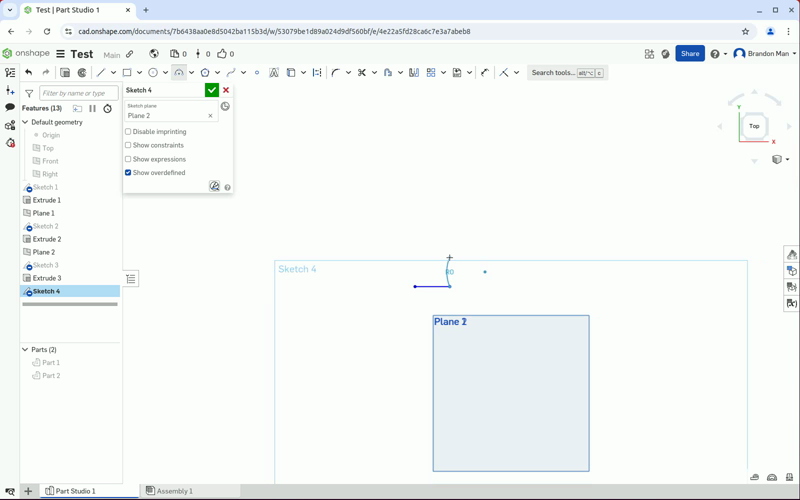
scroll(-6)
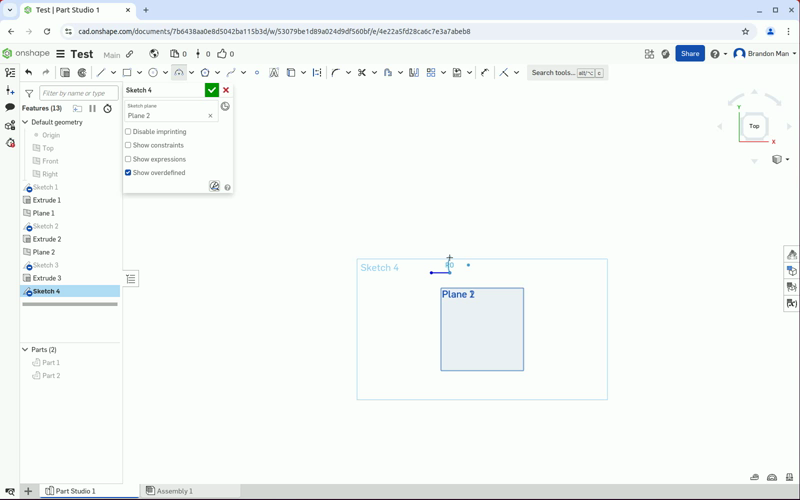
scroll(-6)
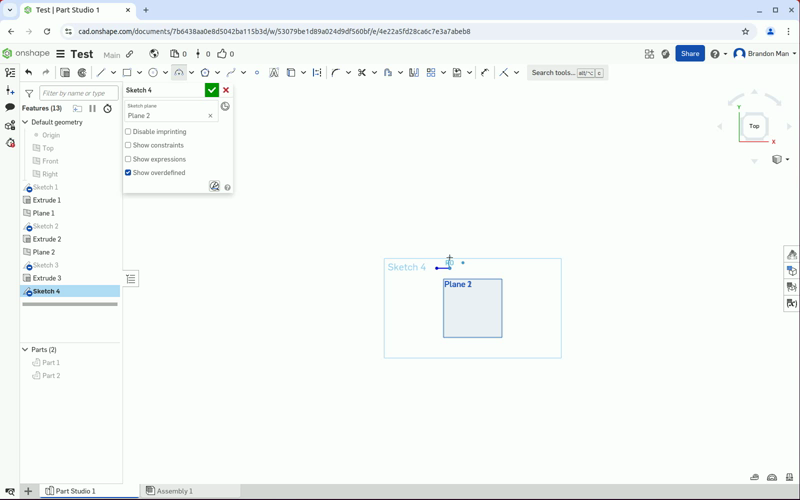
scroll(-6)
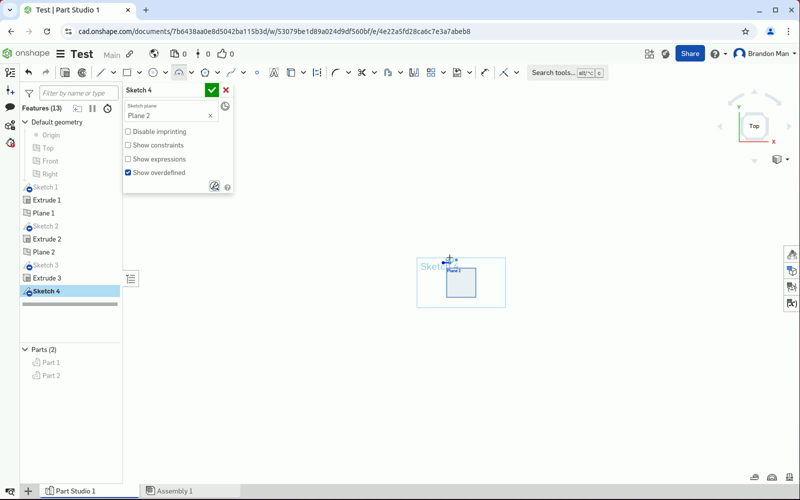
mouse_move(456, 260)
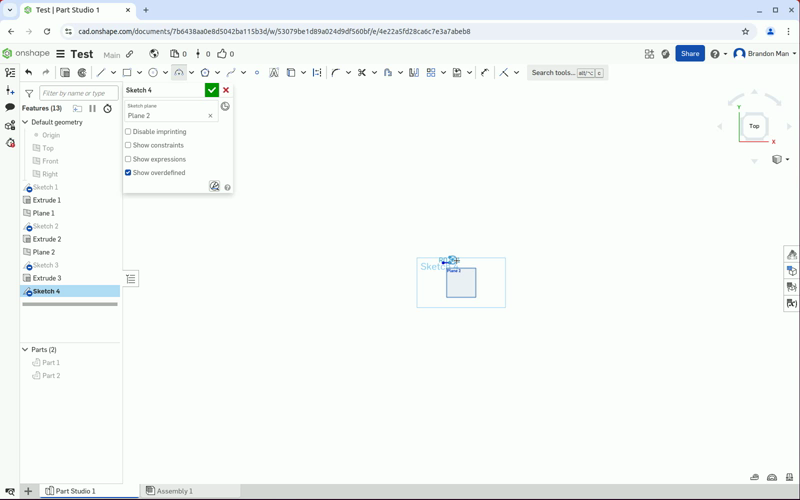
scroll(6)
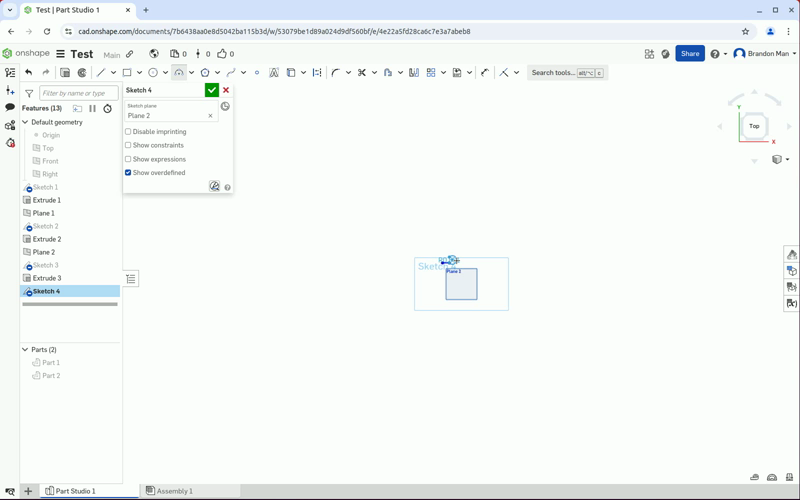
scroll(6)
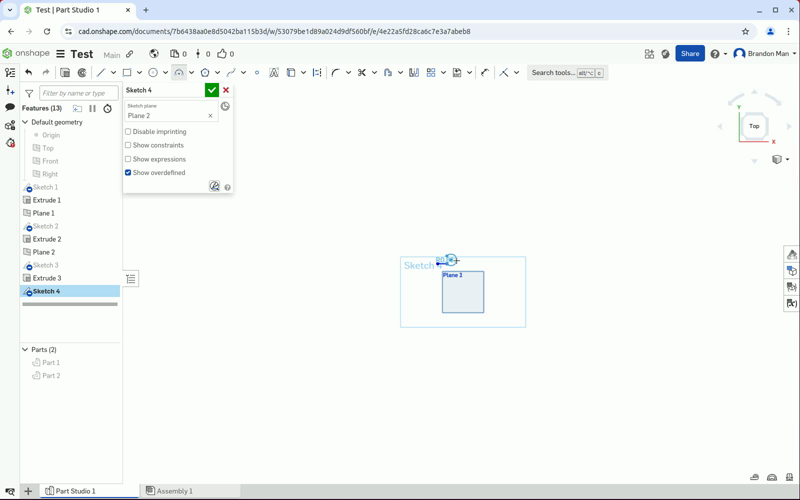
scroll(6)
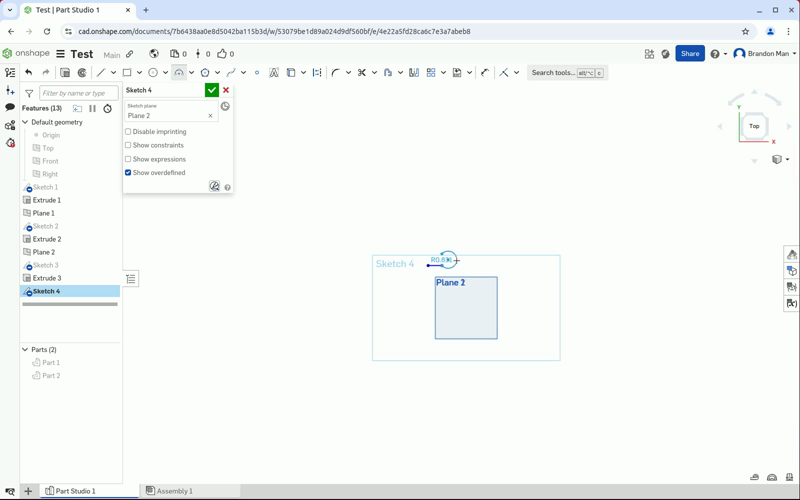
scroll(6)
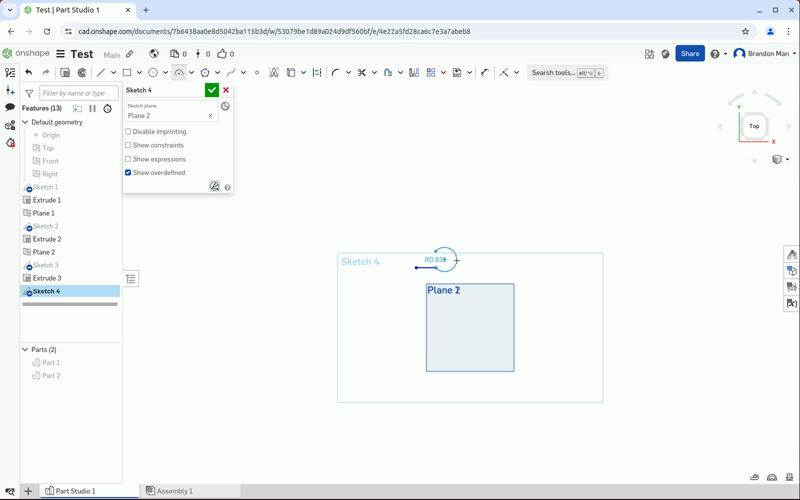
scroll(6)
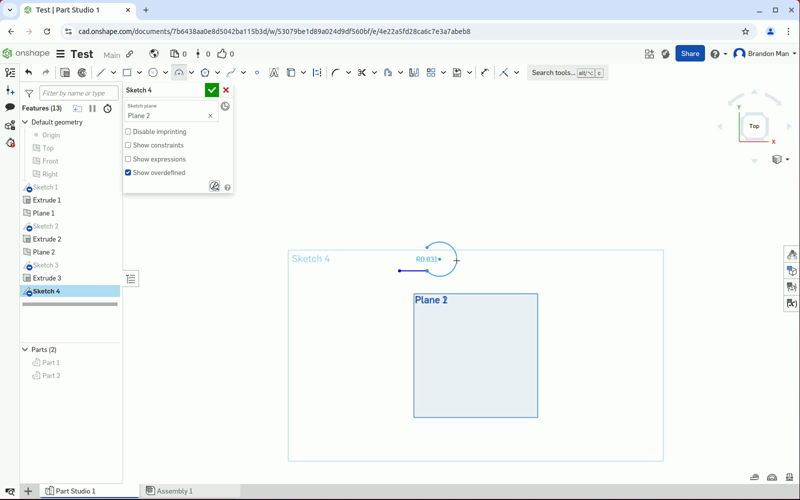
scroll(6)
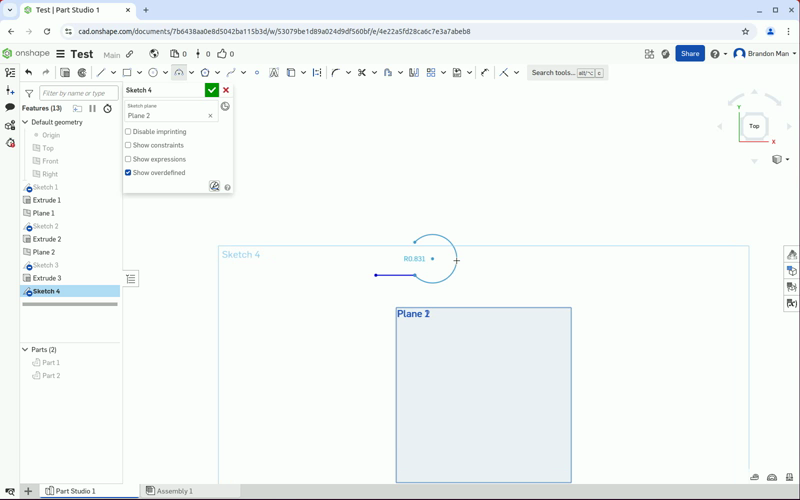
scroll(6)
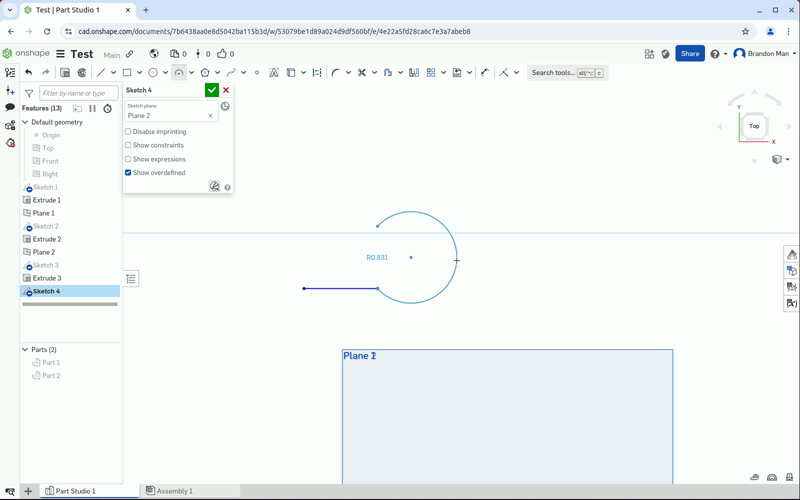
click(456, 260)
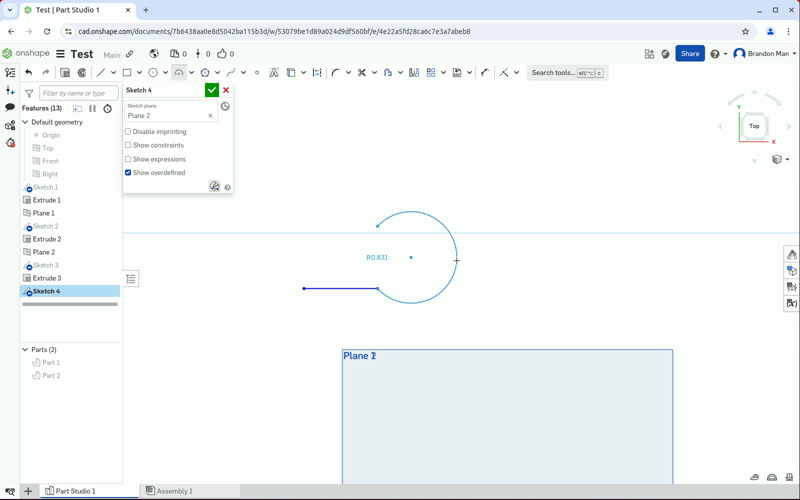
scroll(-6)
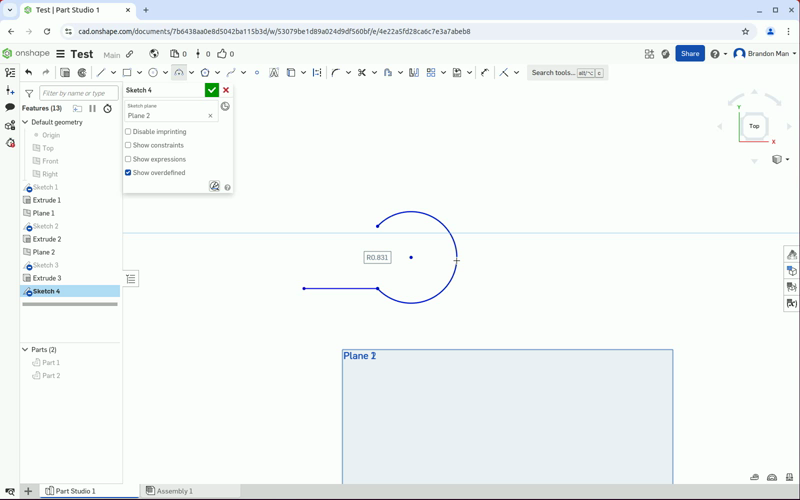
scroll(-6)
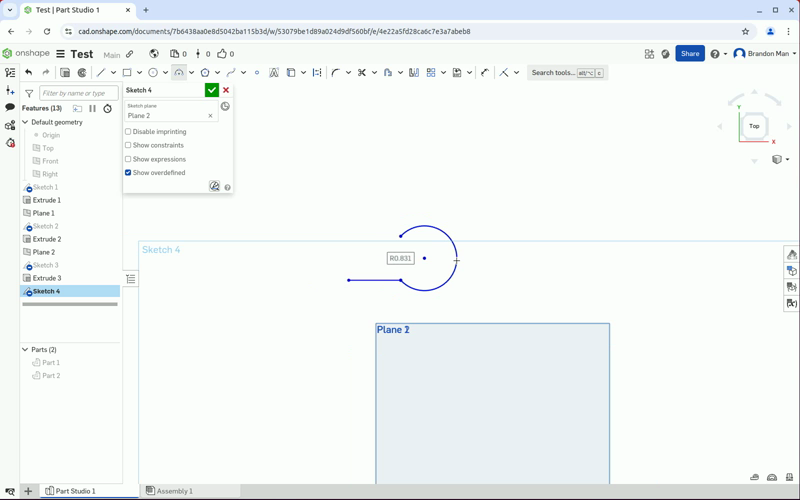
scroll(-6)
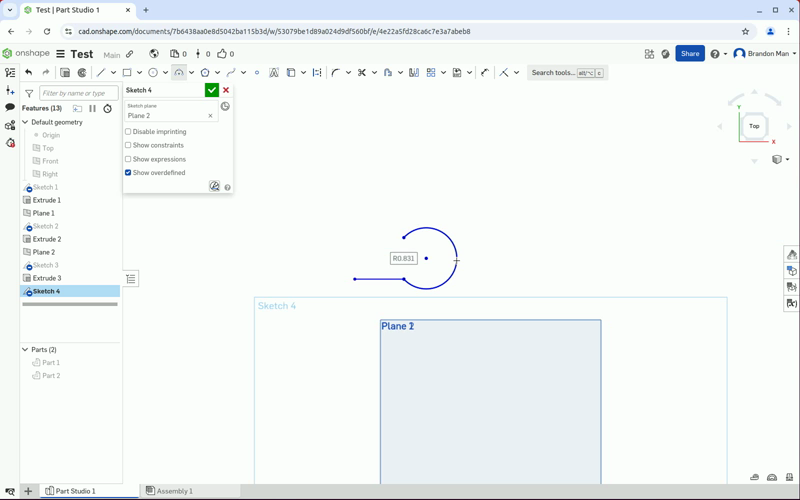
scroll(-6)
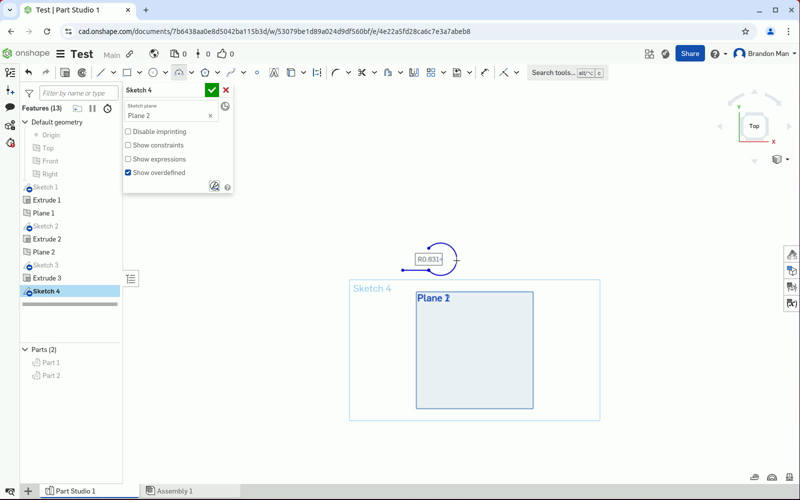
scroll(-6)
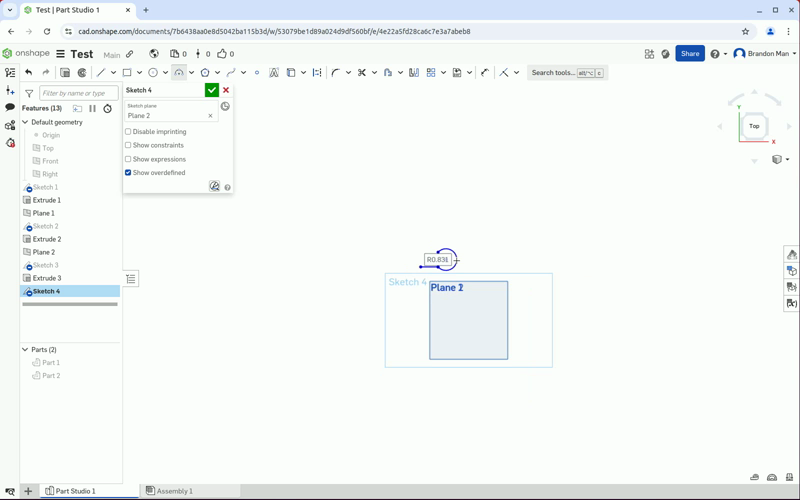
scroll(-6)
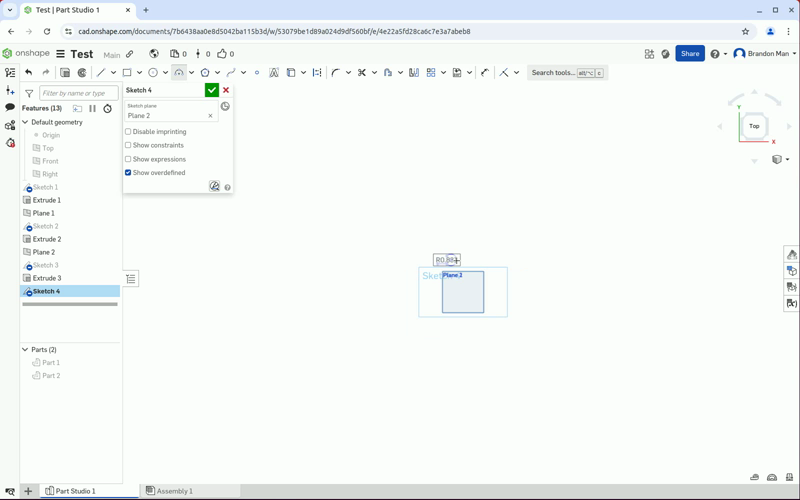
scroll(-6)
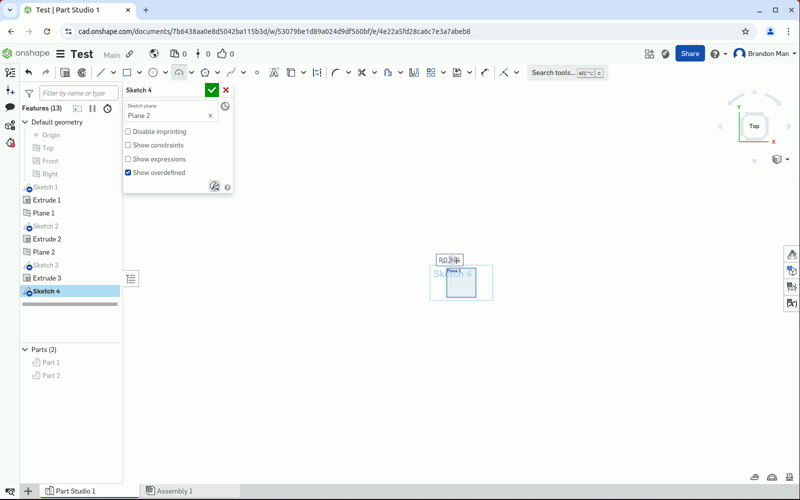
key_up(shift)
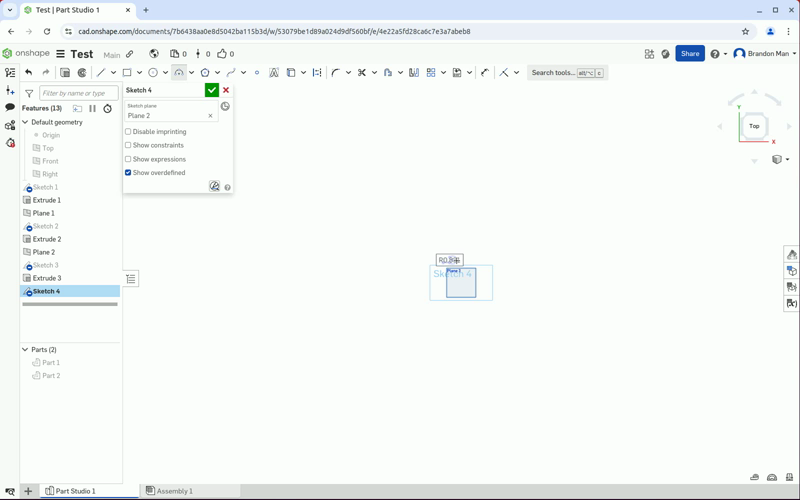
key(esc)
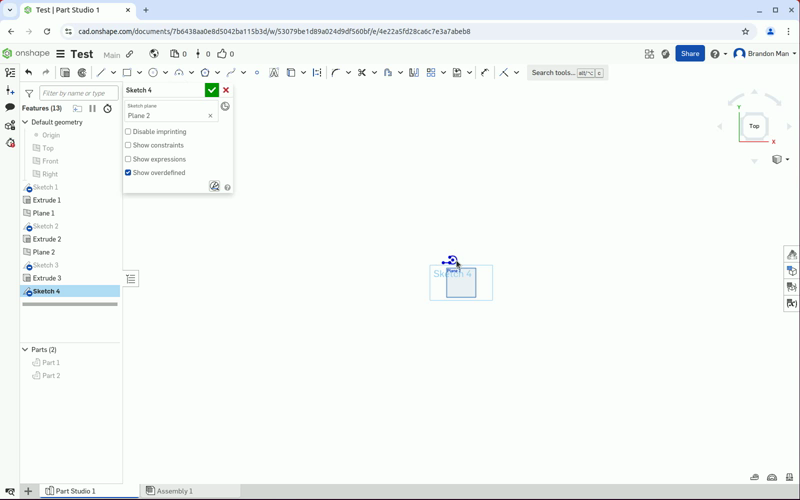
key(l)
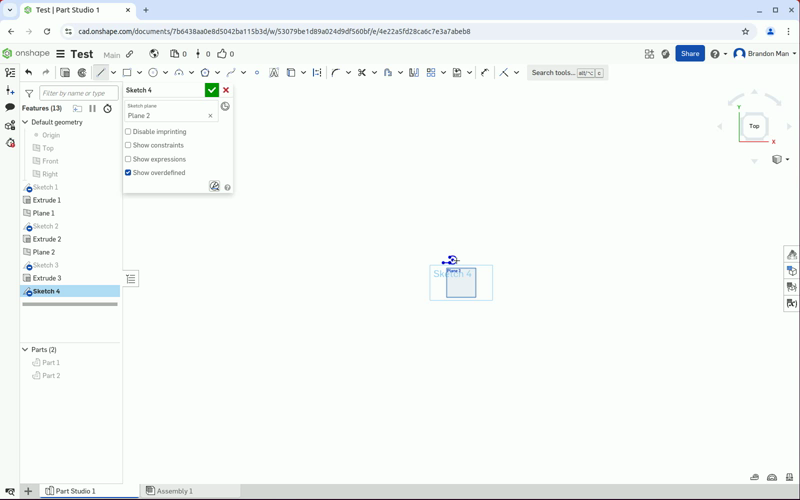
mouse_move(449, 257)
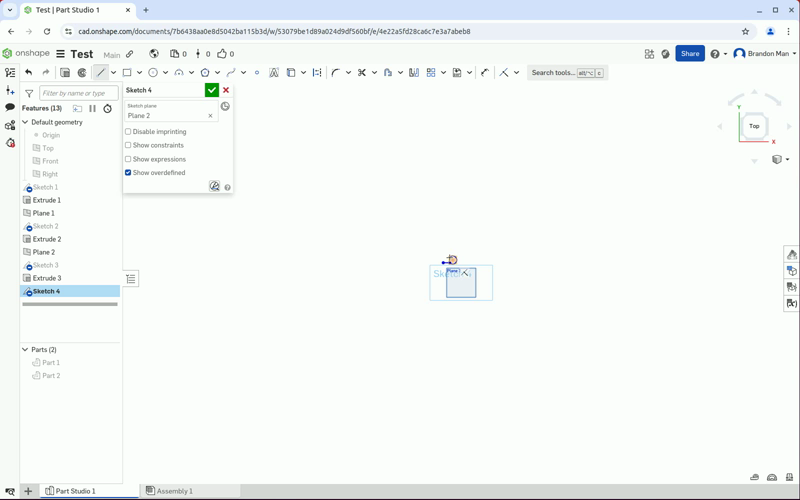
scroll(6)
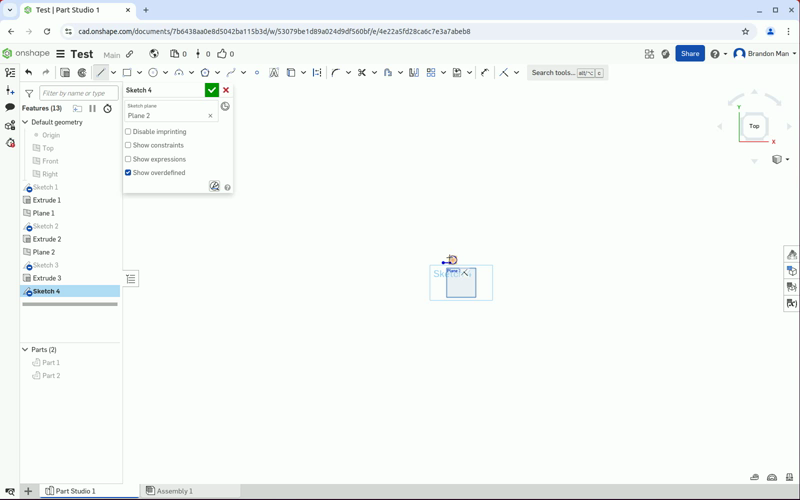
scroll(6)
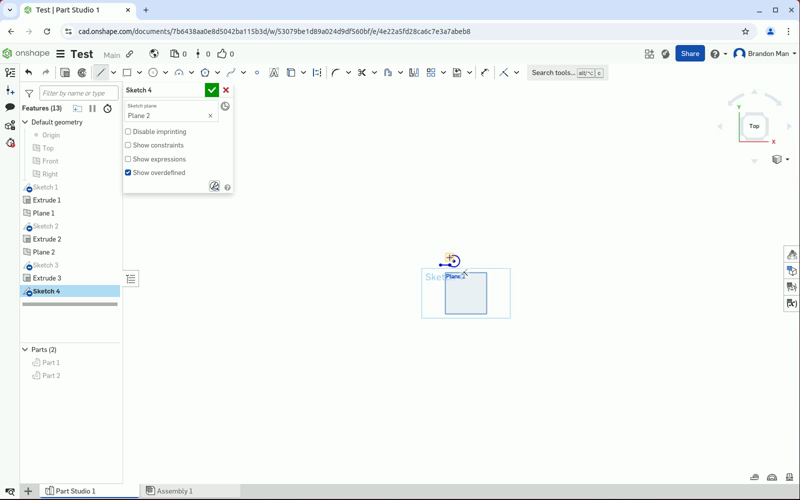
scroll(6)
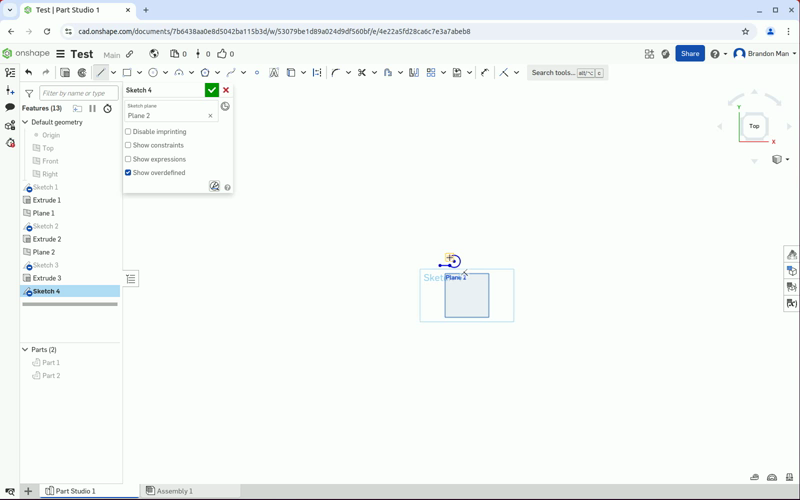
scroll(6)
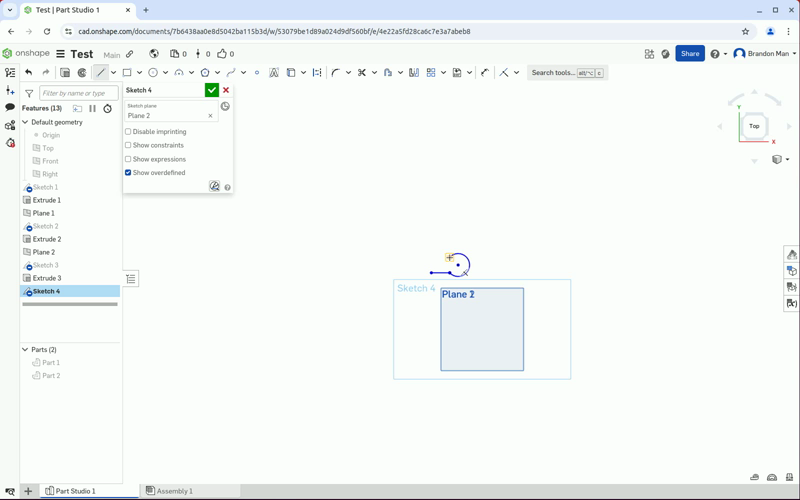
scroll(6)
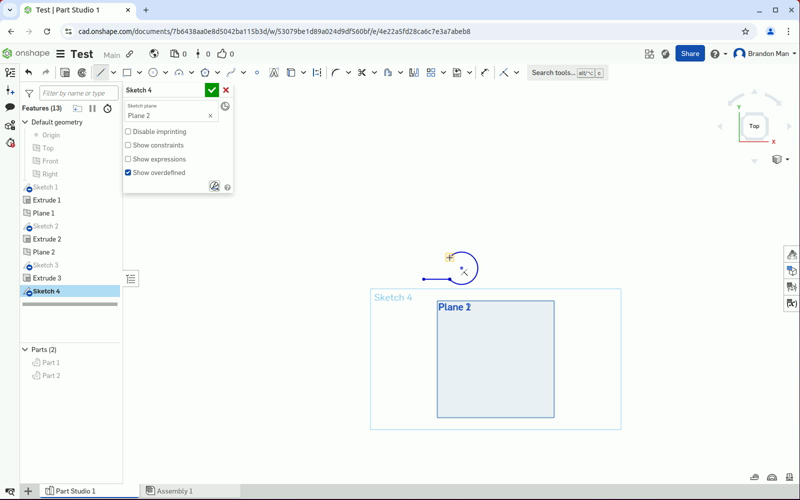
scroll(6)
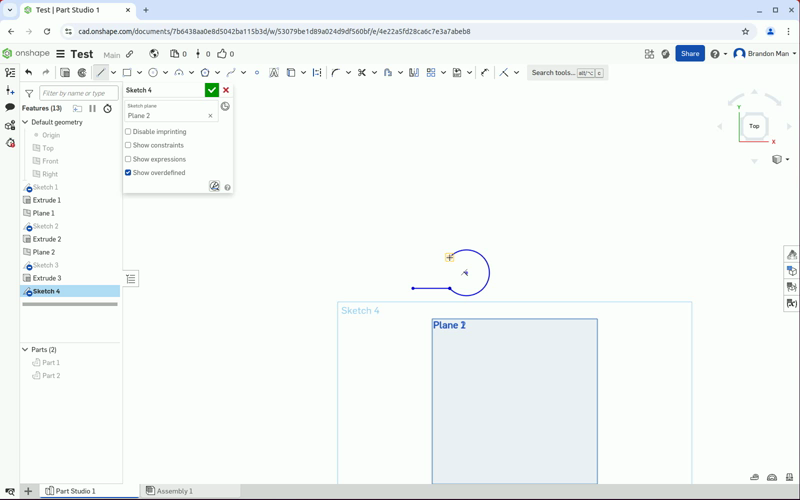
scroll(6)
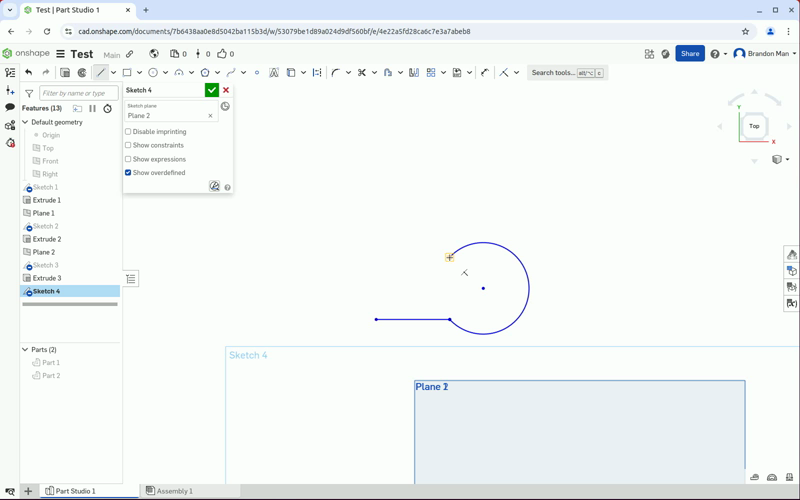
click(449, 257)
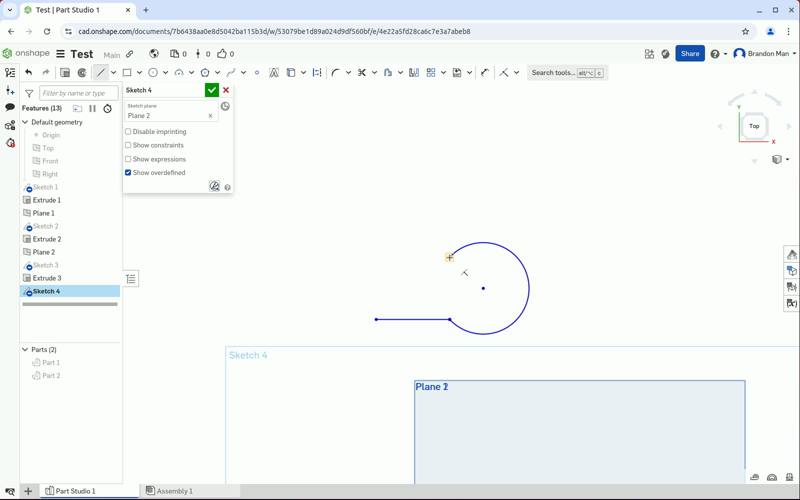
scroll(-6)
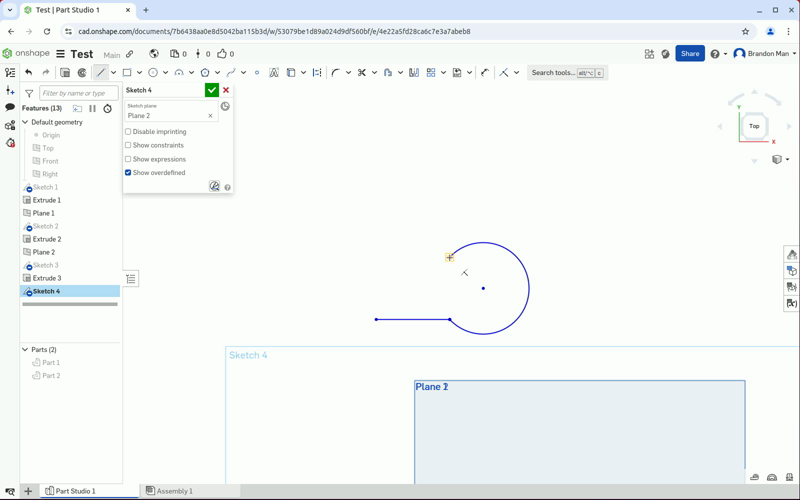
scroll(-6)
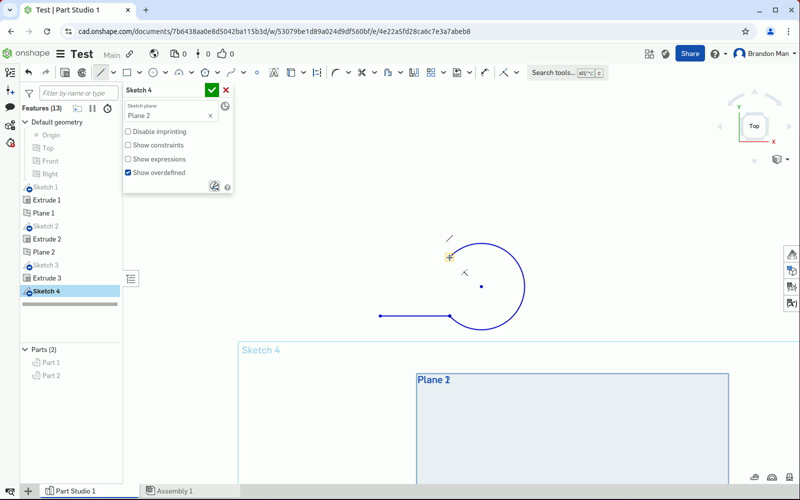
scroll(-6)
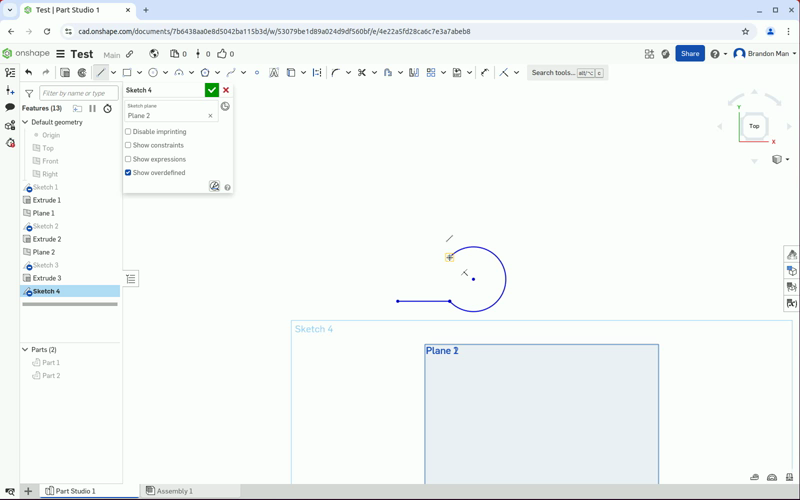
scroll(-6)
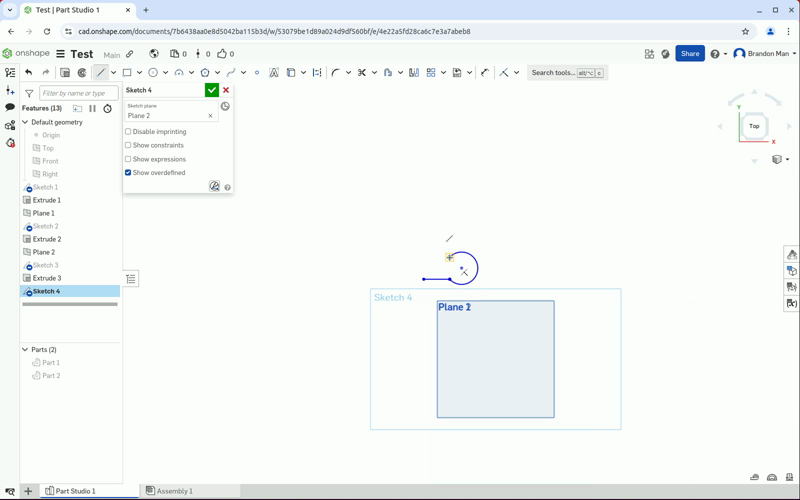
scroll(-6)
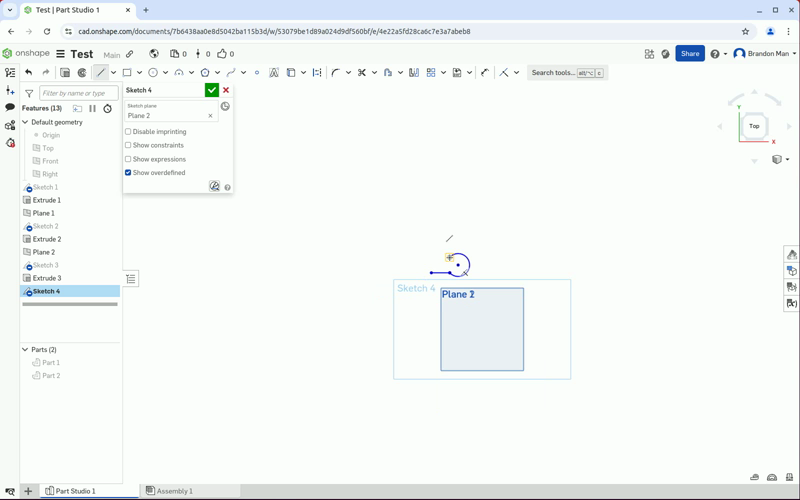
scroll(-6)
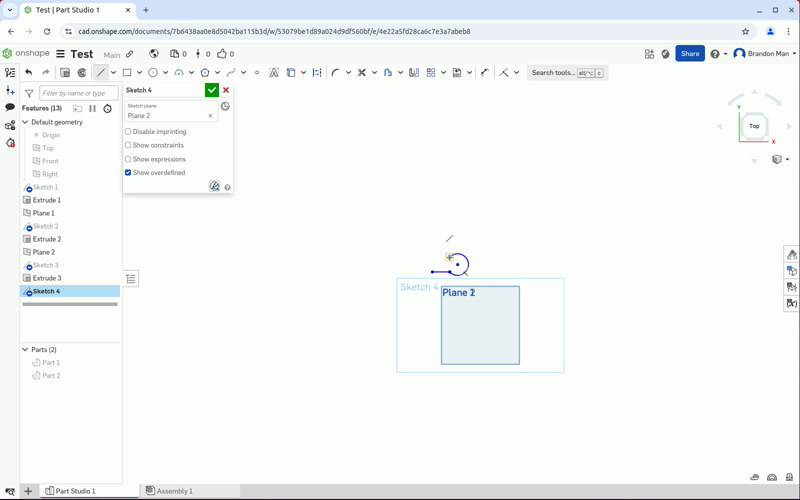
scroll(-6)
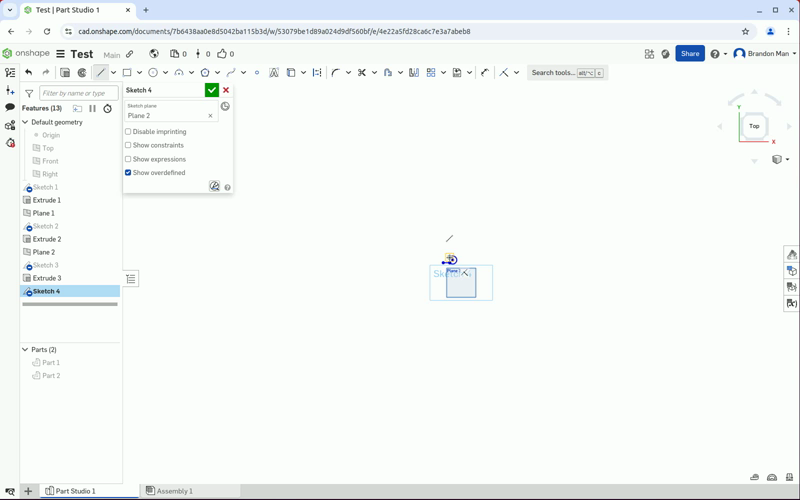
key_down(shift)
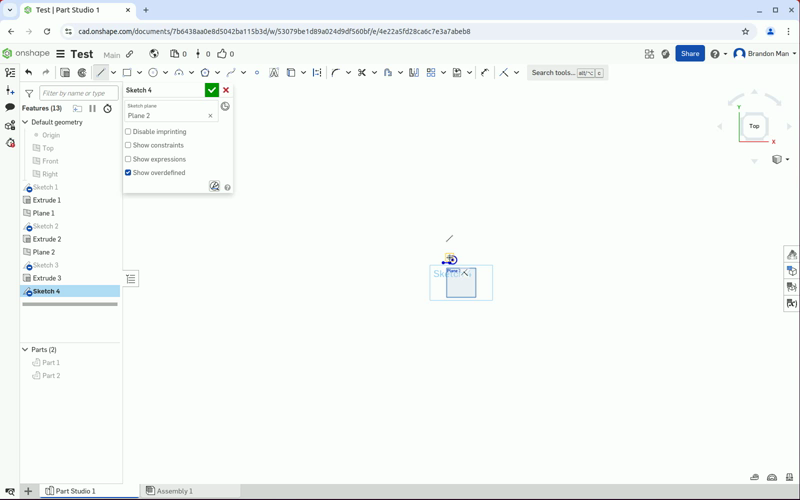
mouse_move(479, 257)
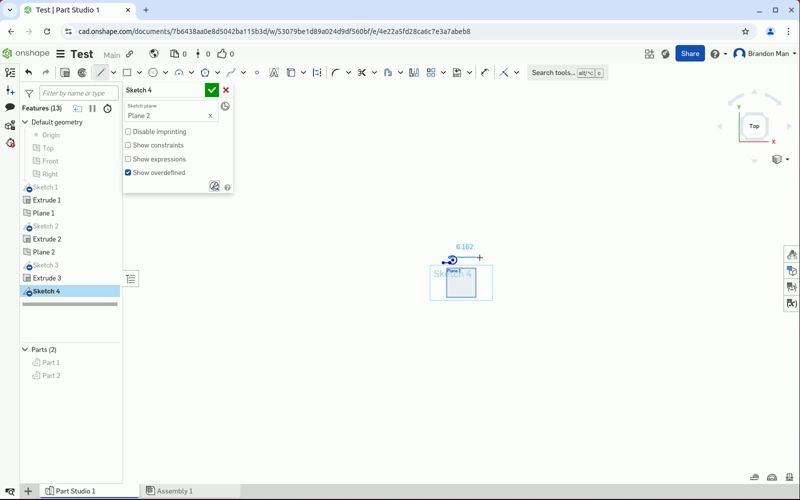
mouse_move(443, 257)
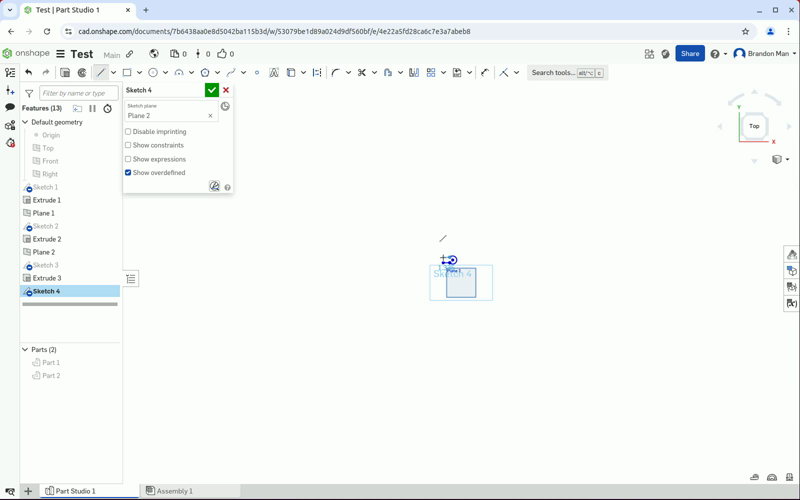
scroll(6)
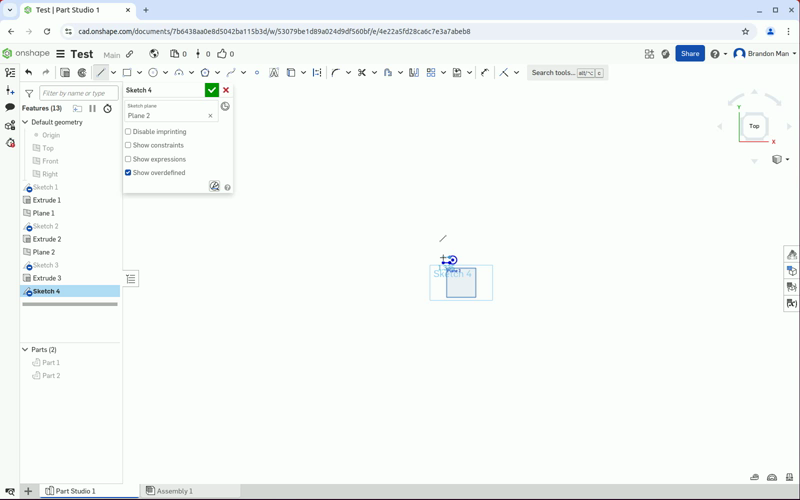
scroll(6)
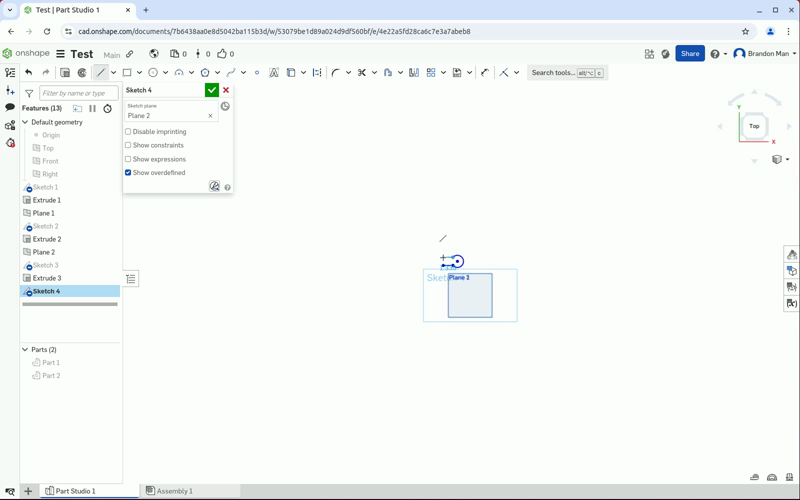
scroll(6)
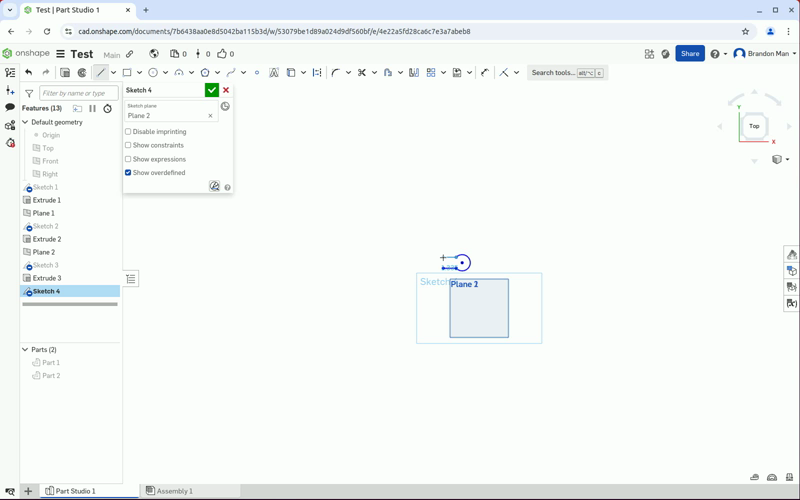
scroll(6)
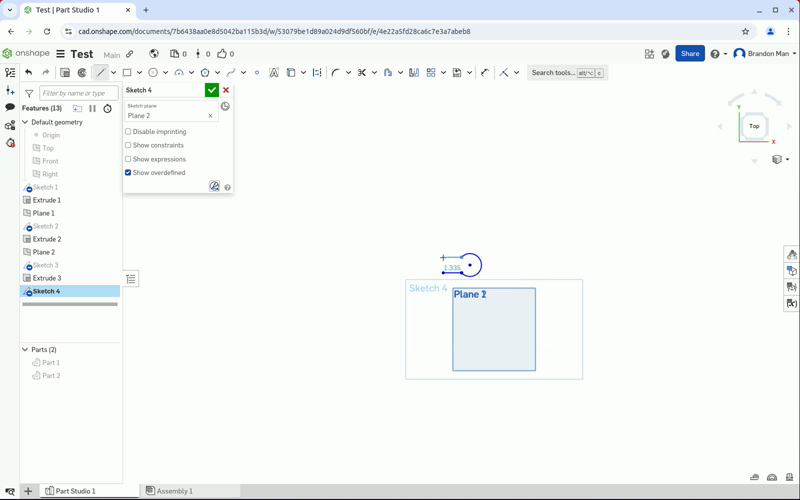
scroll(6)
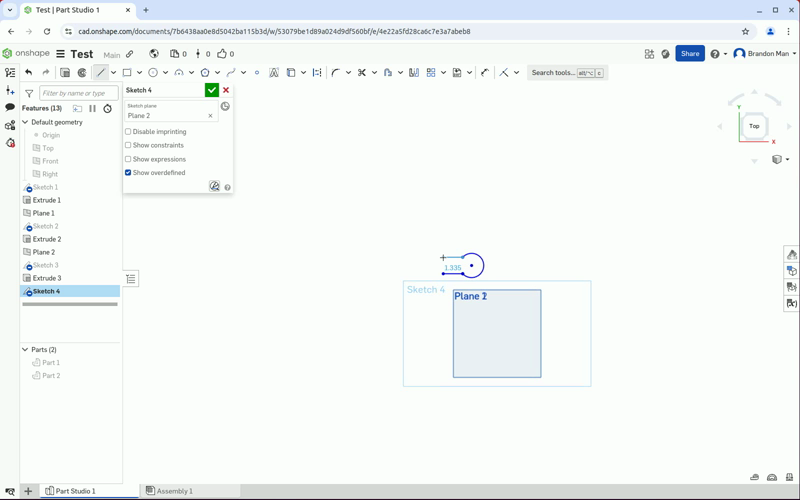
scroll(6)
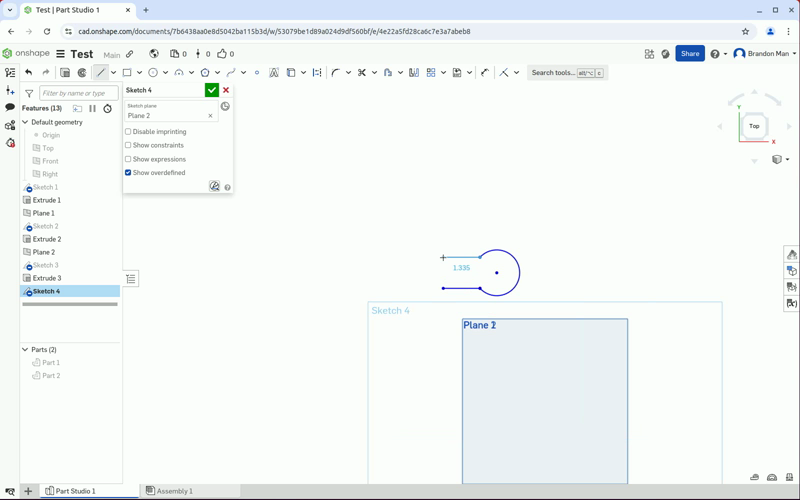
scroll(6)
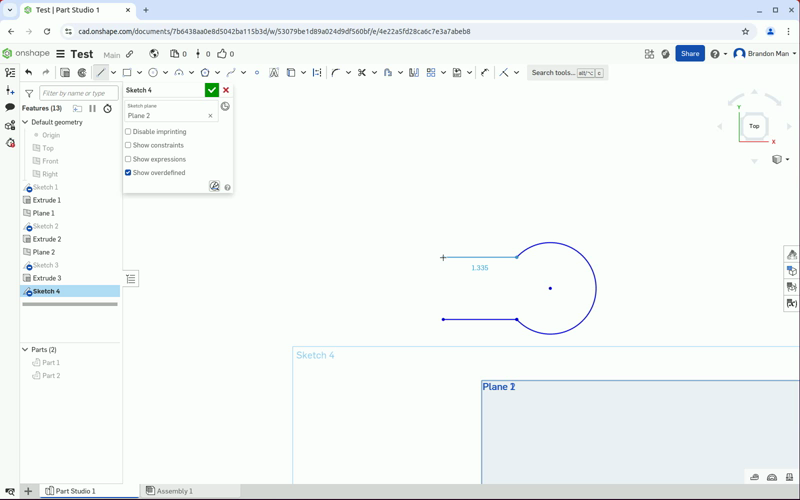
click(443, 257)
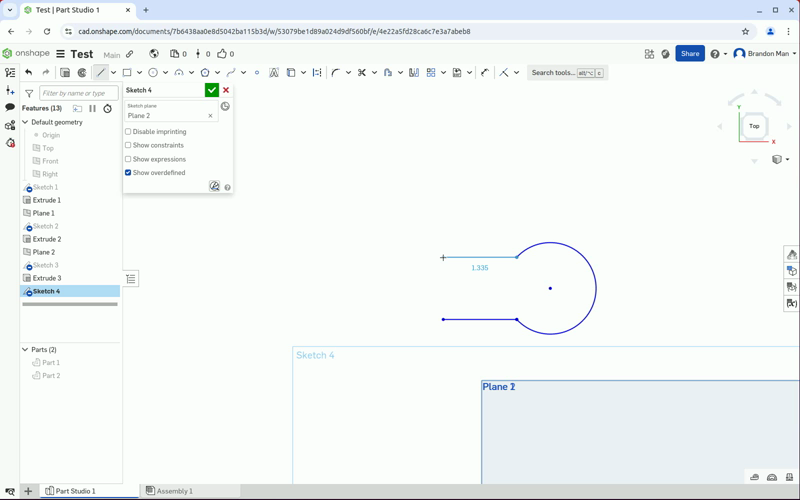
scroll(-6)
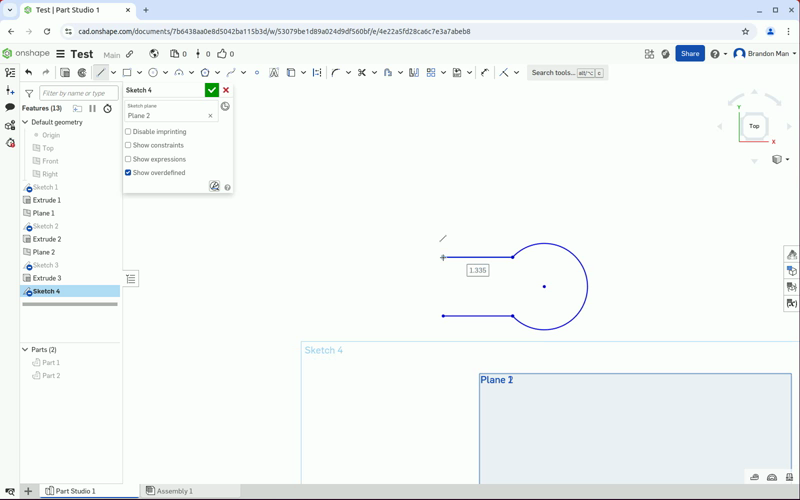
scroll(-6)
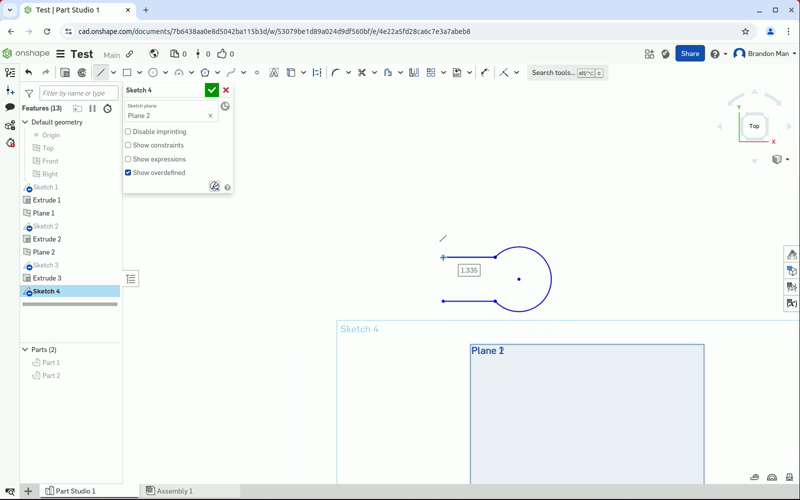
scroll(-6)
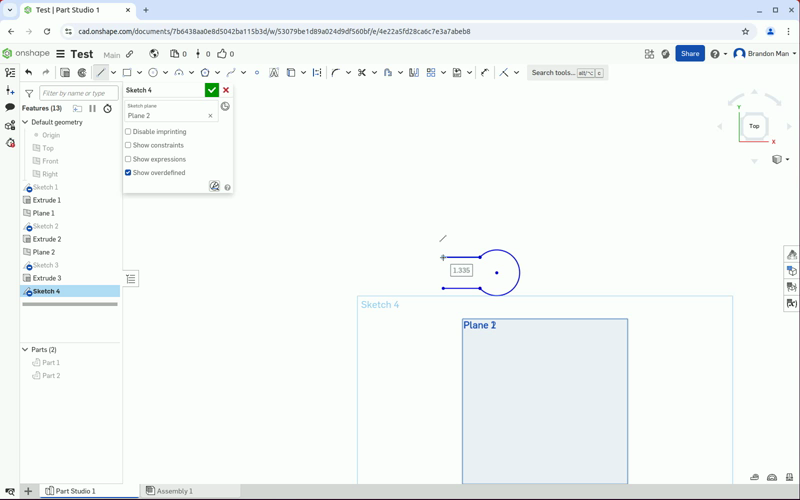
scroll(-6)
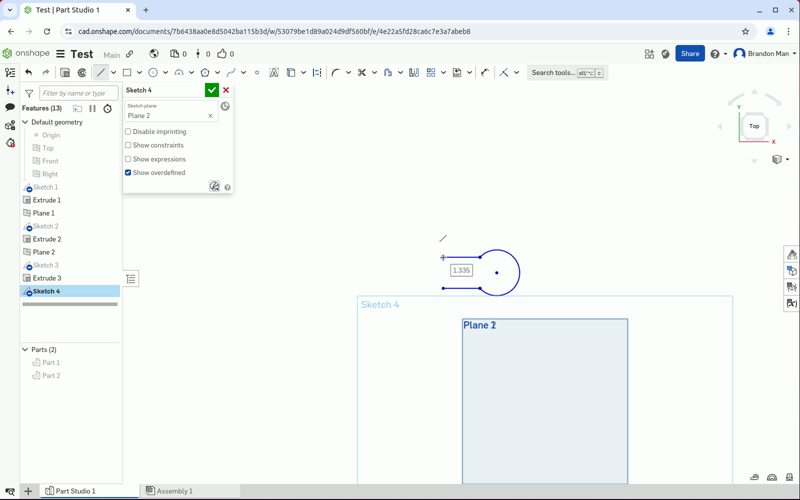
scroll(-6)
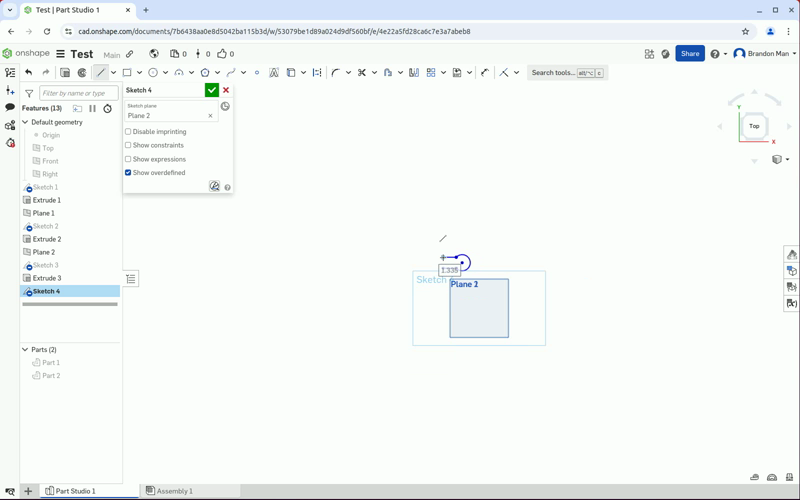
scroll(-6)
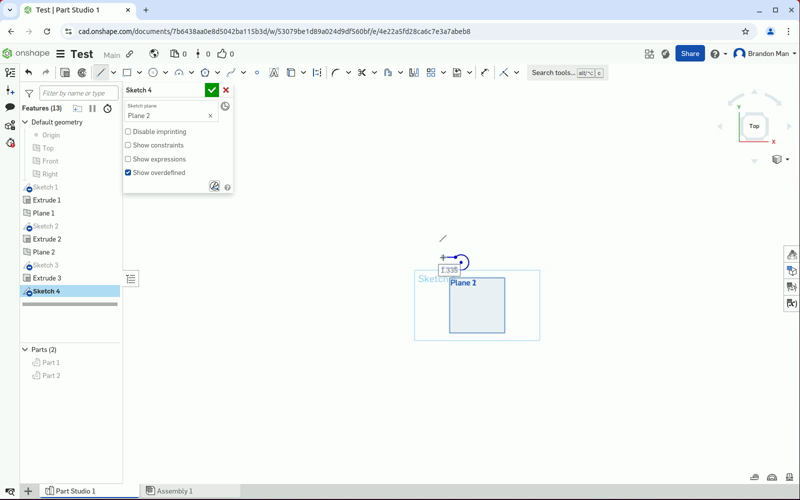
scroll(-6)
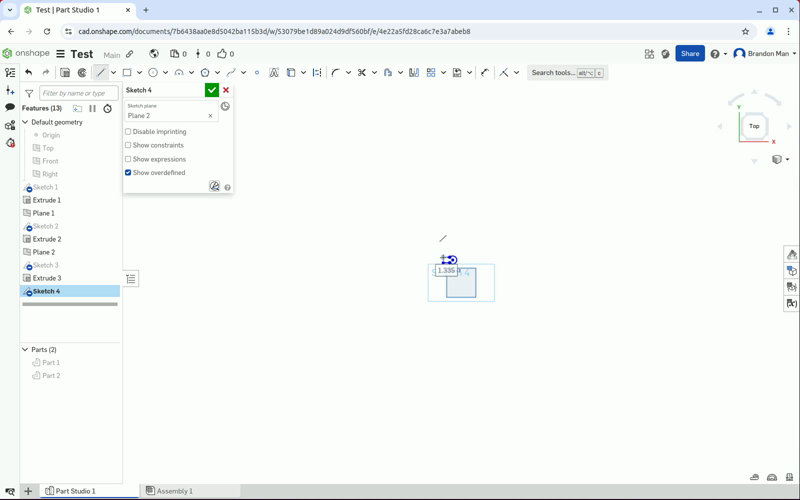
key_up(shift)
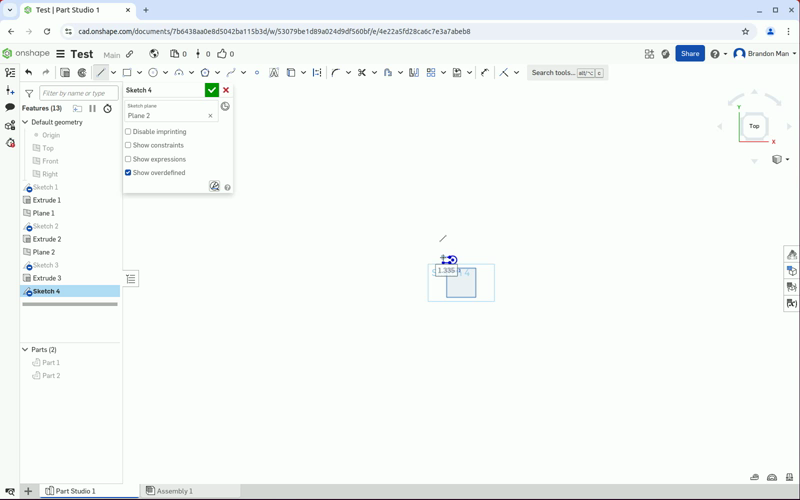
mouse_move(473, 257)
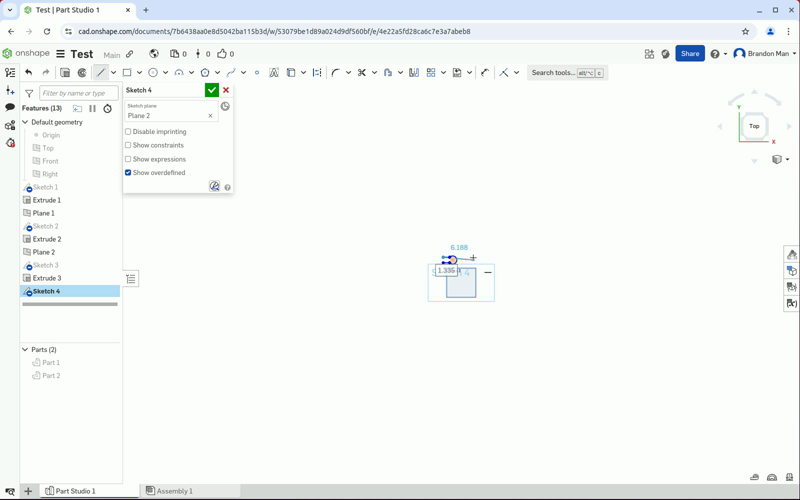
key_down(shift)
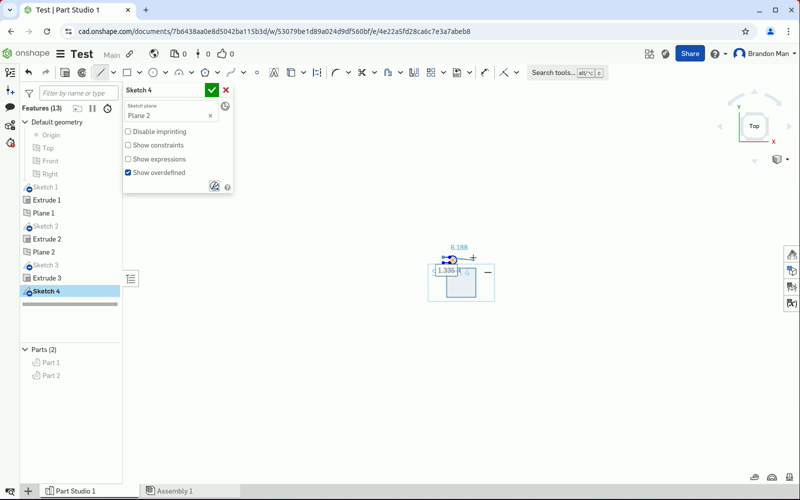
mouse_move(443, 262)
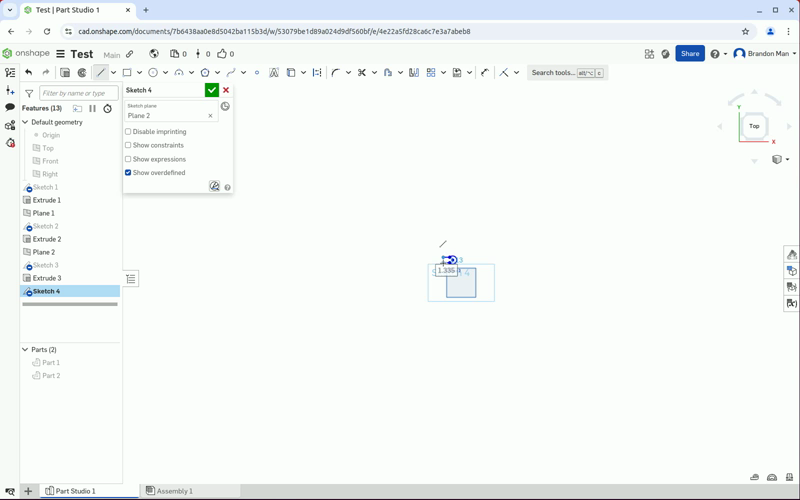
scroll(6)
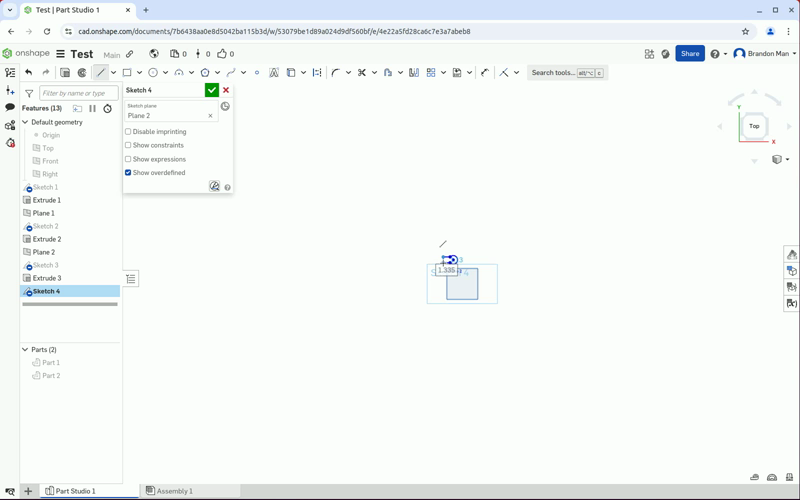
scroll(6)
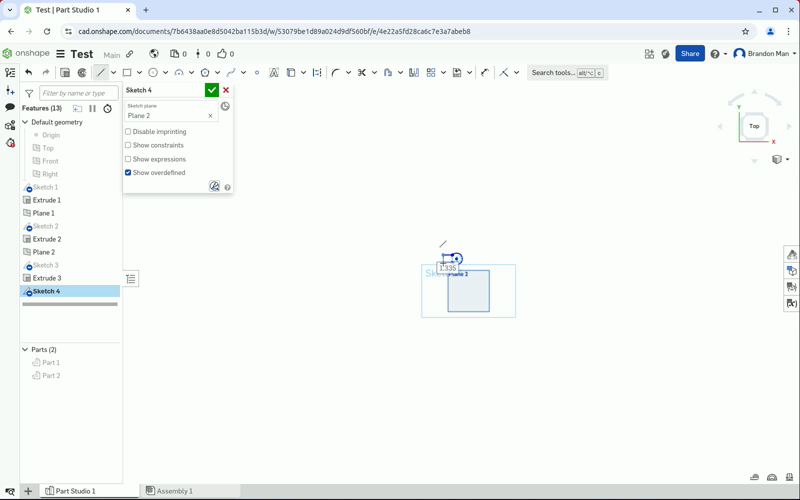
scroll(6)
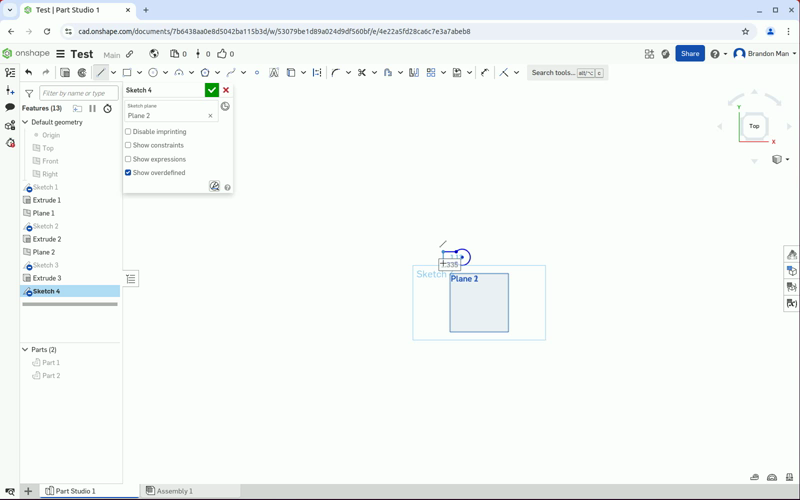
scroll(6)
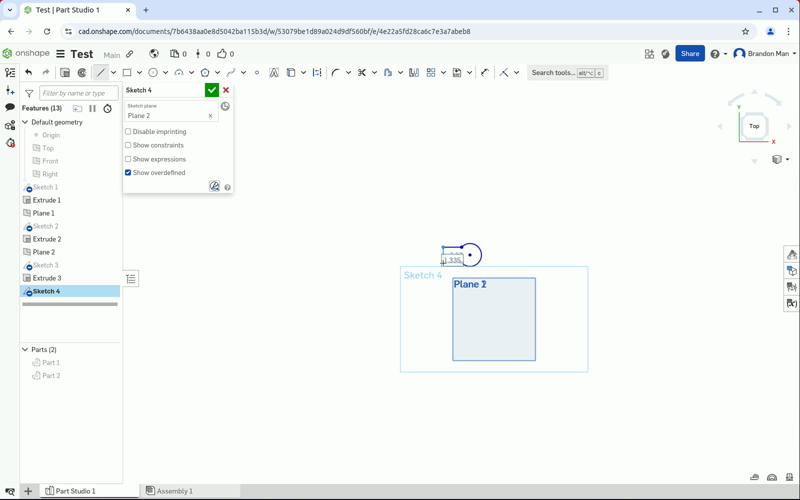
scroll(6)
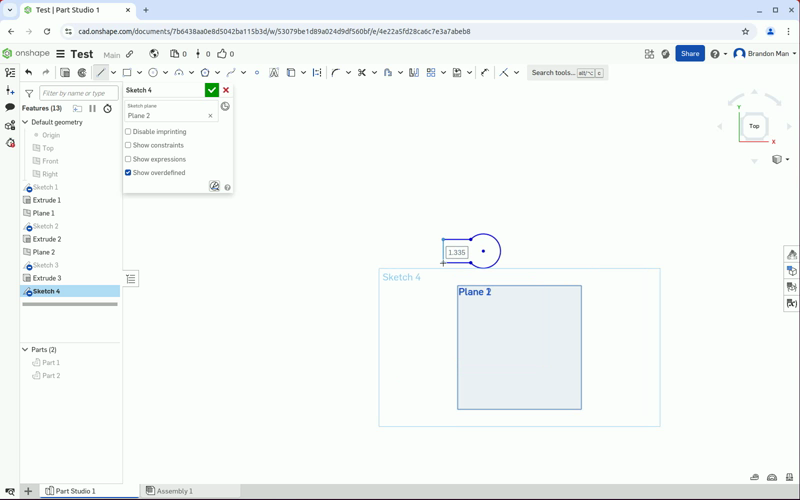
scroll(6)
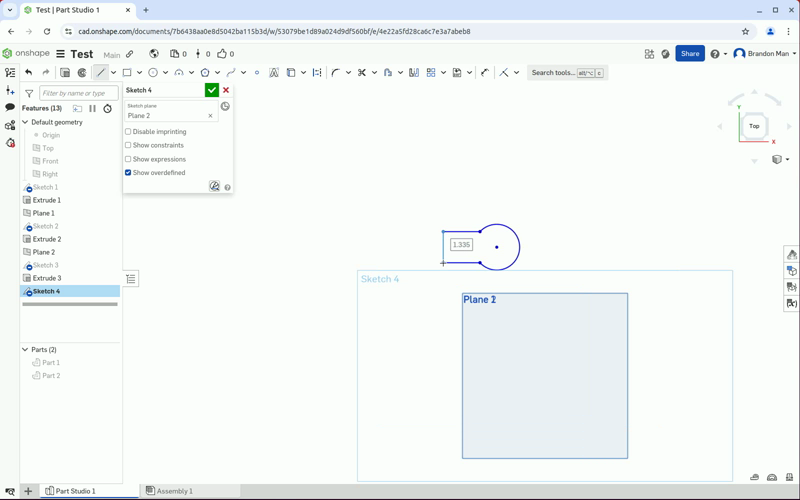
scroll(6)
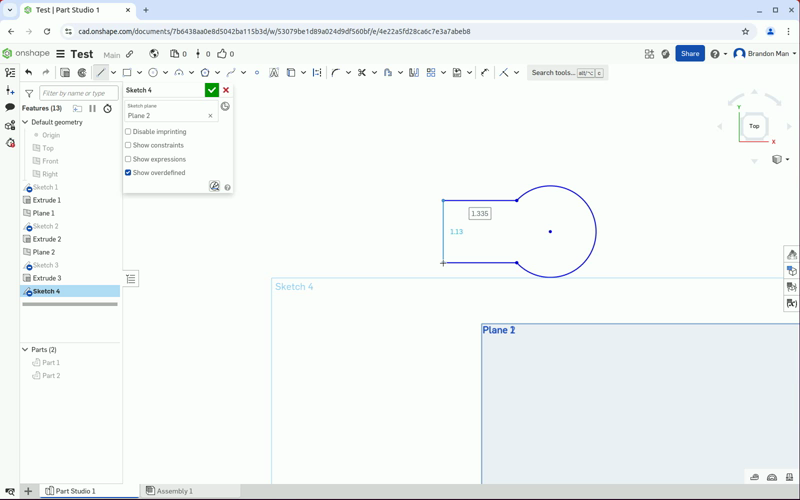
key_up(shift)
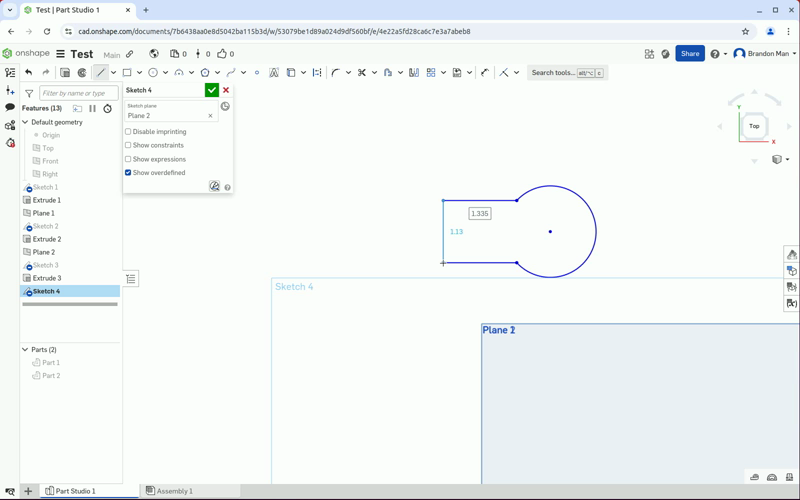
click(443, 262)
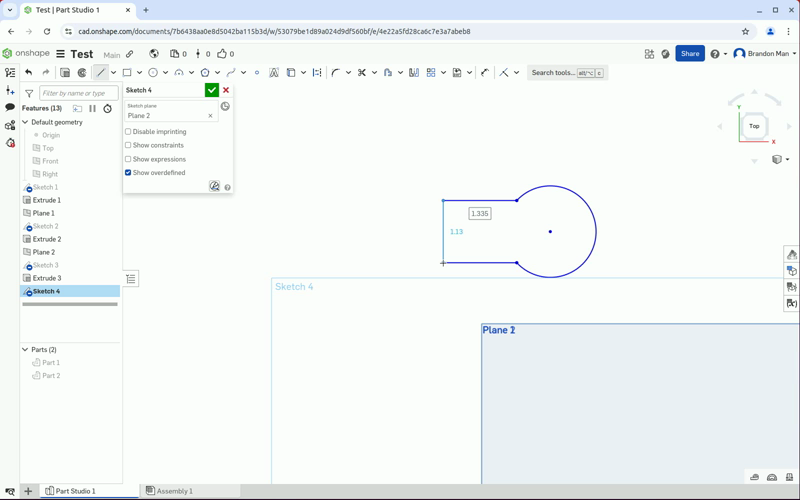
scroll(-6)
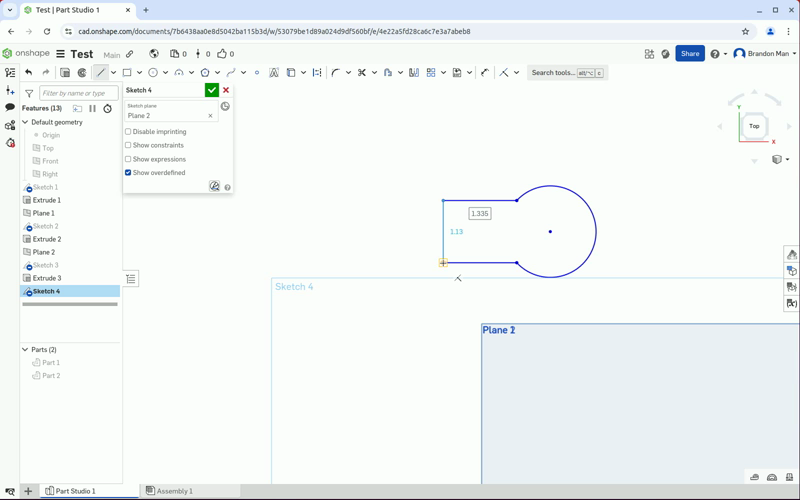
scroll(-6)
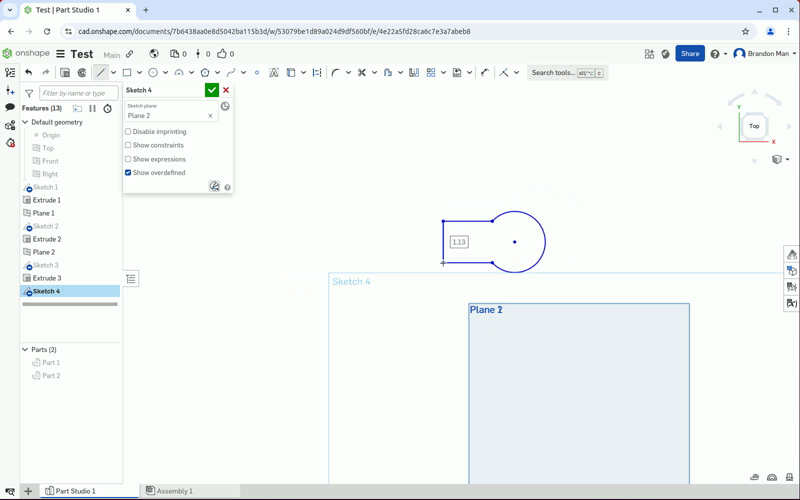
scroll(-6)
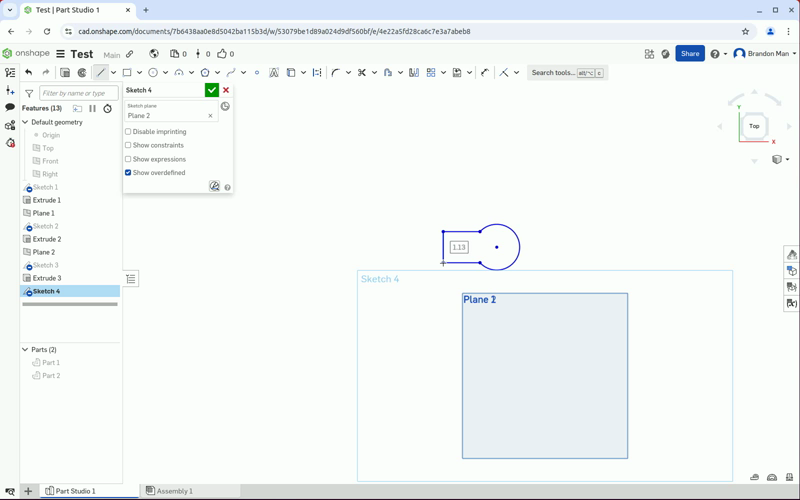
scroll(-6)
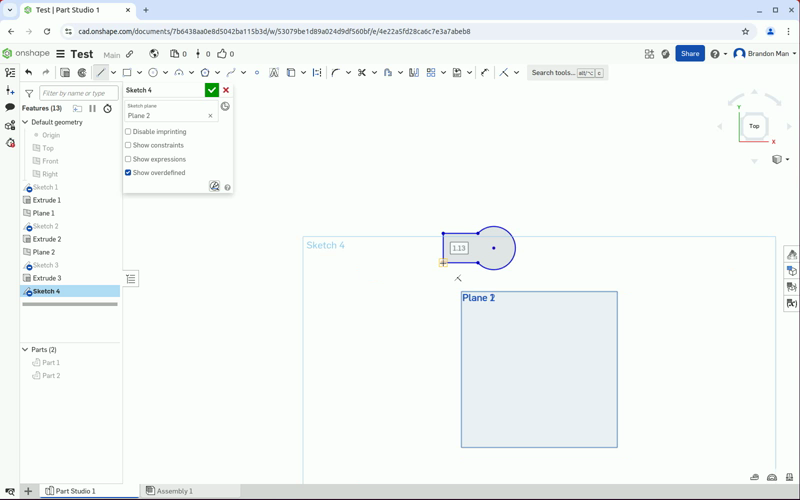
scroll(-6)
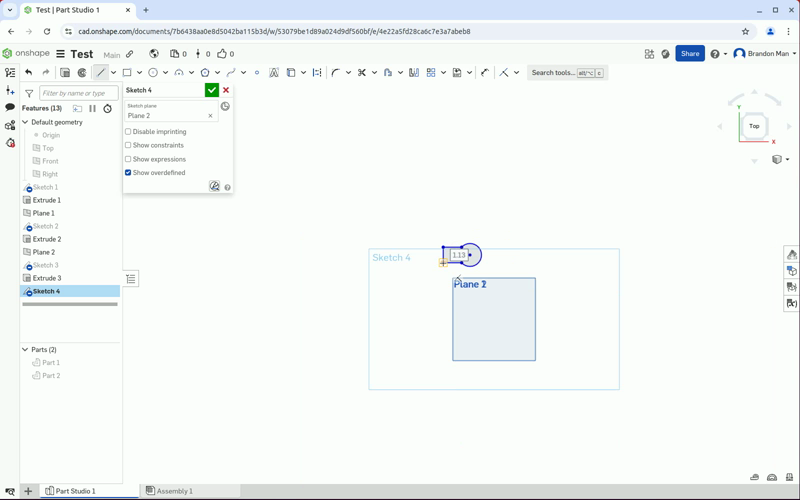
scroll(-6)
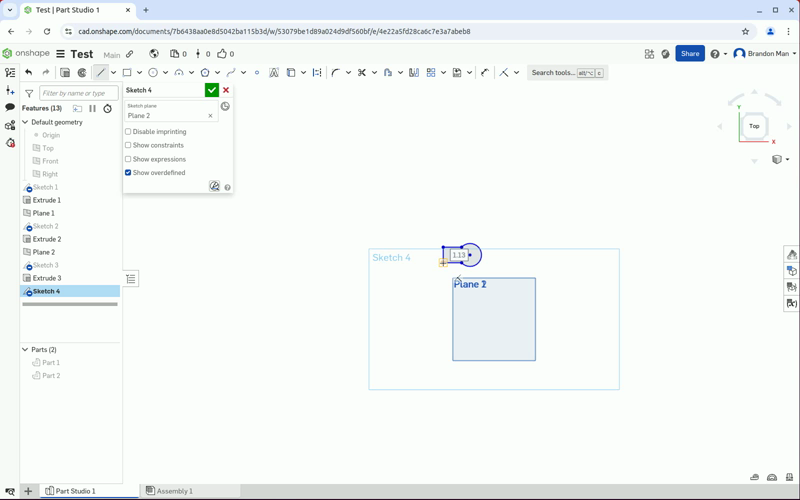
scroll(-6)
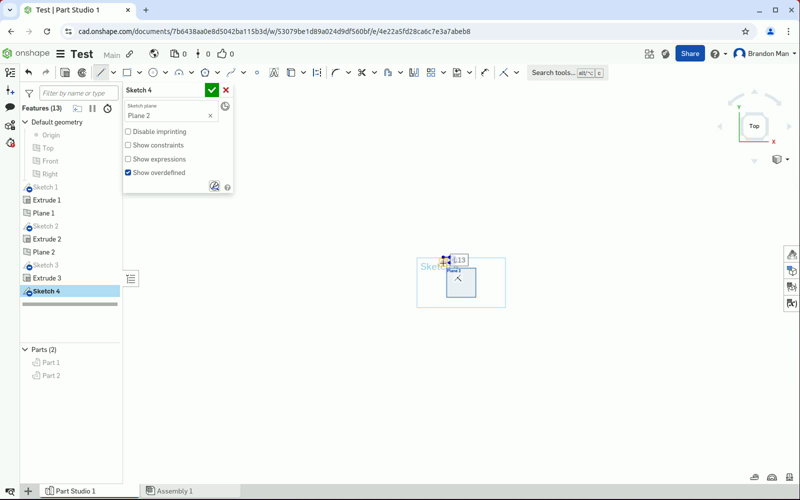
key(esc)
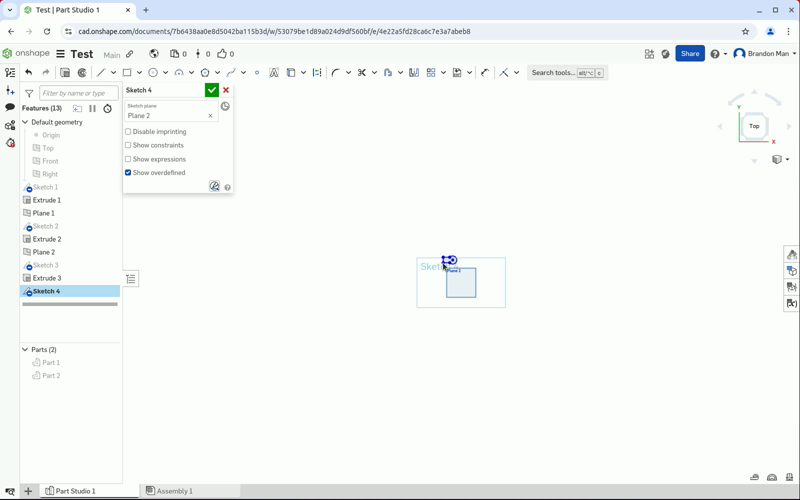
mouse_move(449, 262)
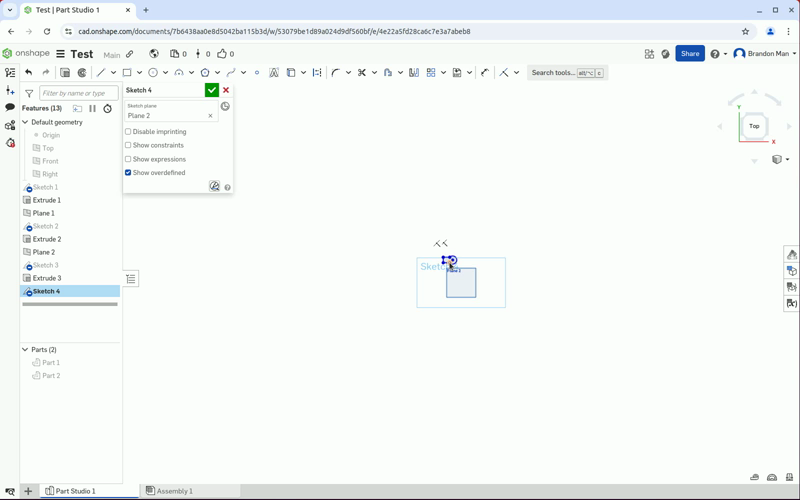
scroll(6)
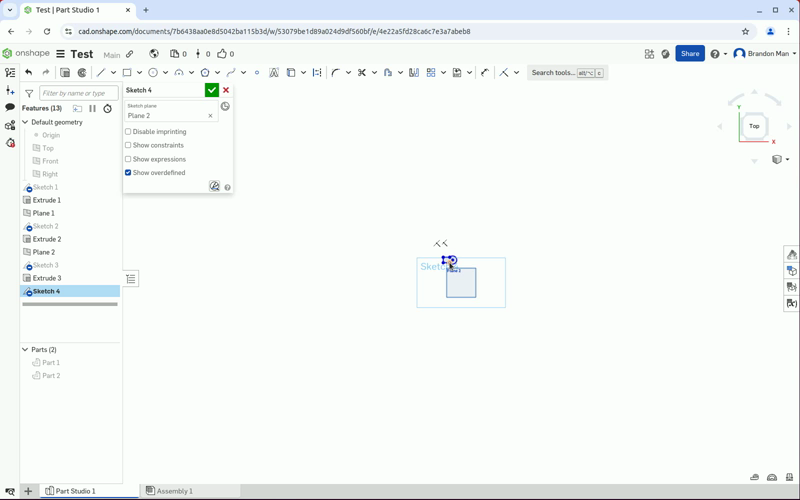
scroll(6)
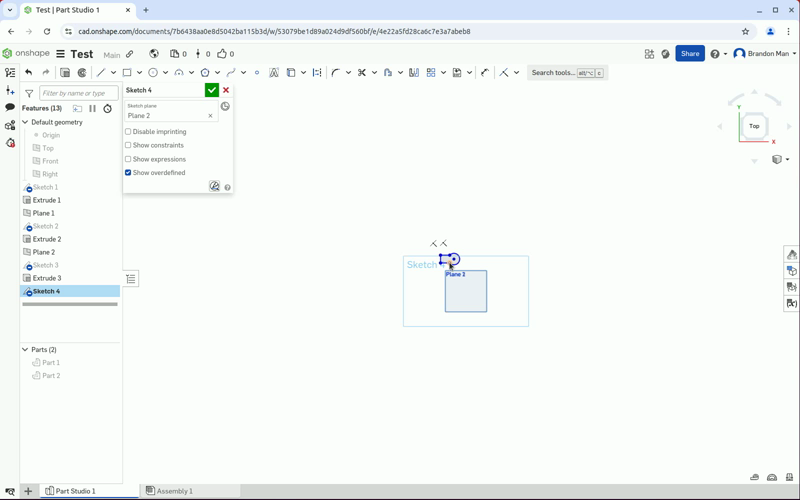
scroll(6)
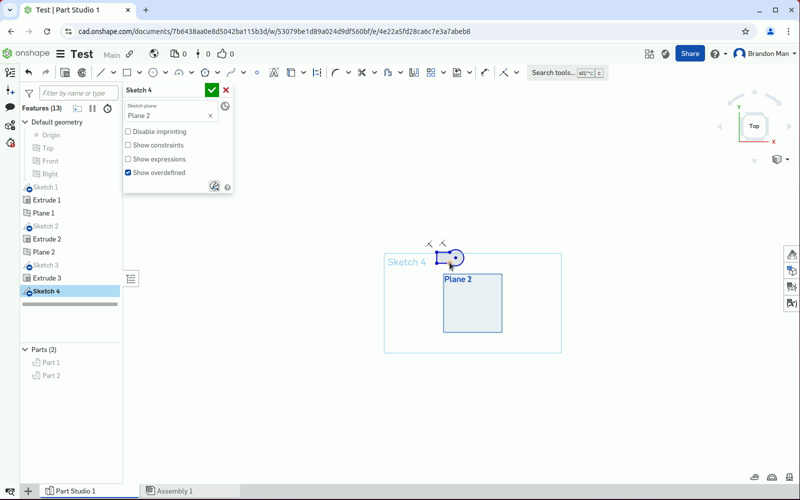
scroll(6)
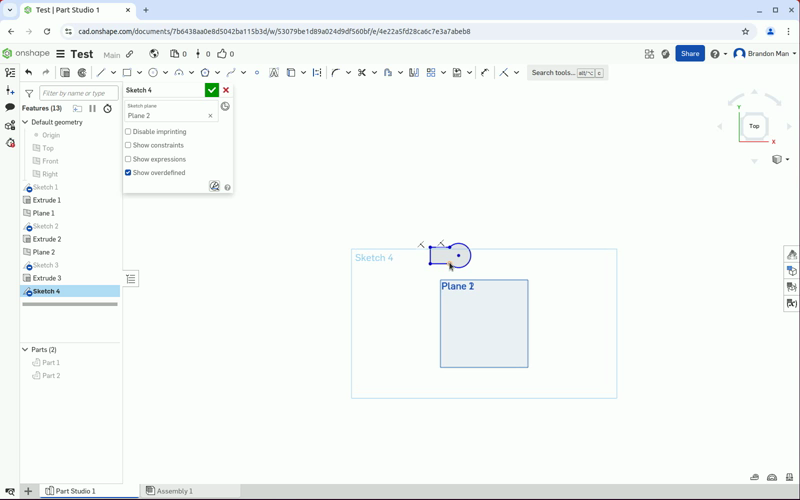
scroll(6)
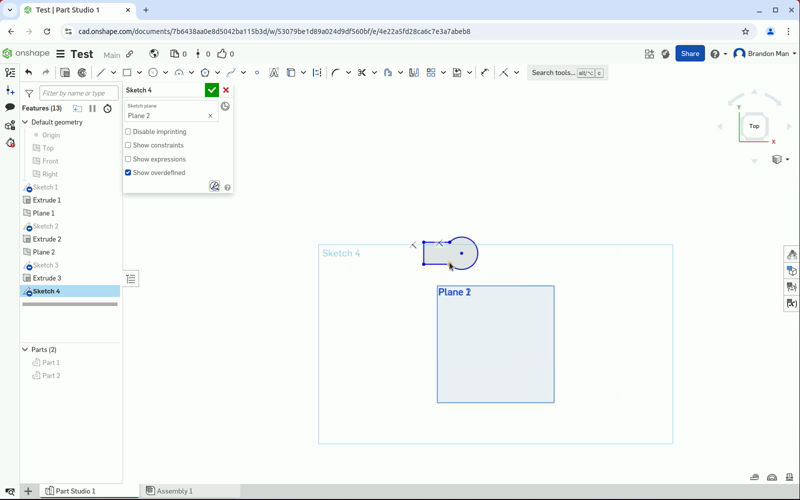
scroll(6)
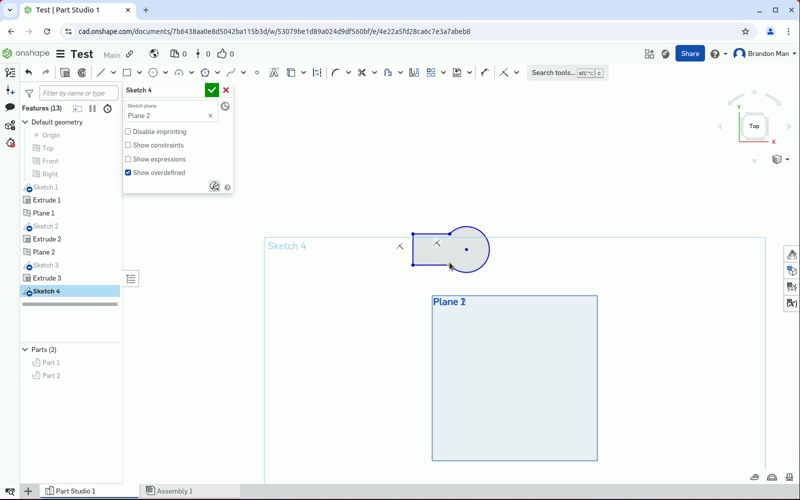
scroll(6)
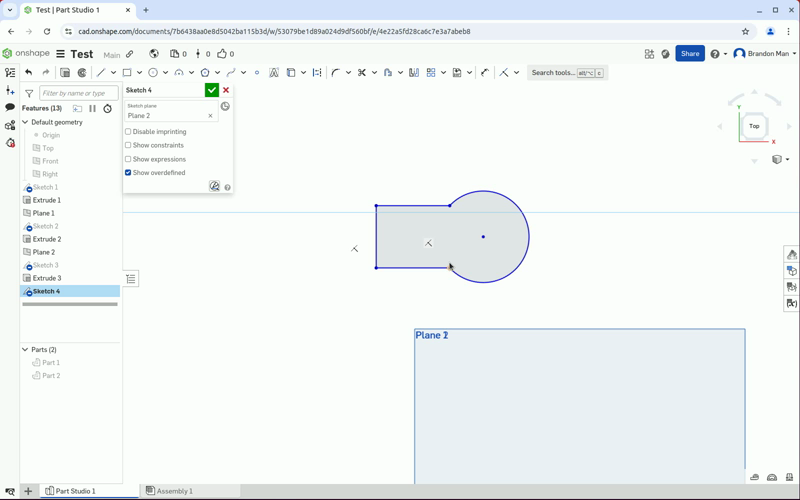
click(449, 262)
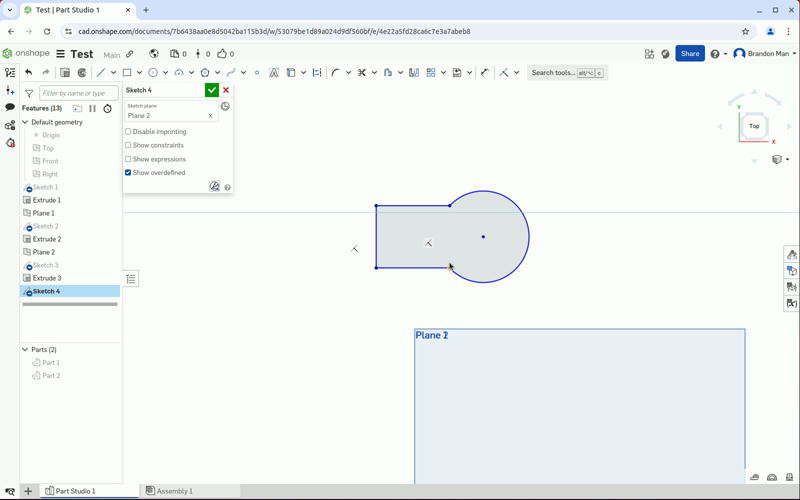
scroll(-6)
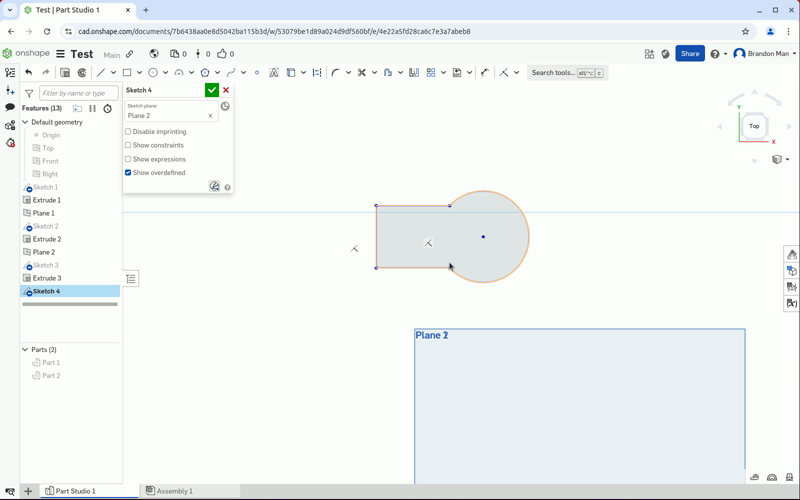
scroll(-6)
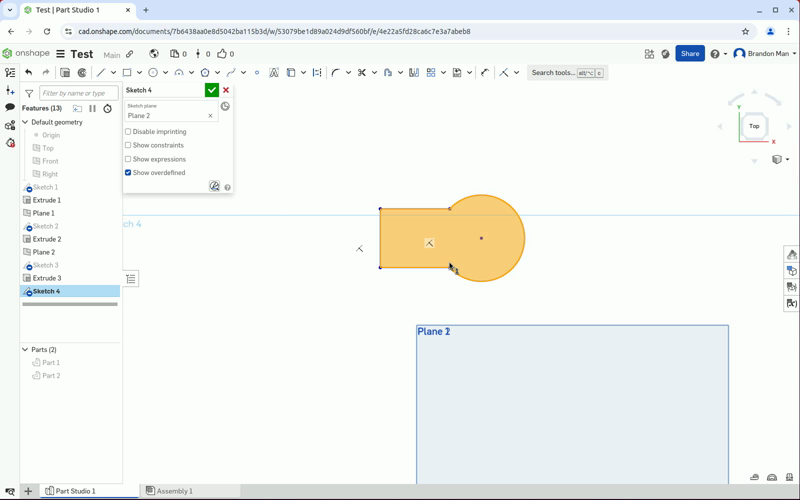
scroll(-6)
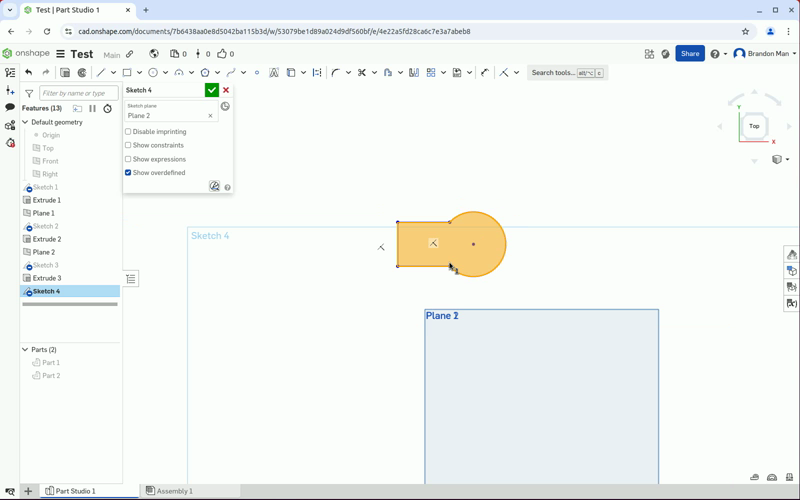
scroll(-6)
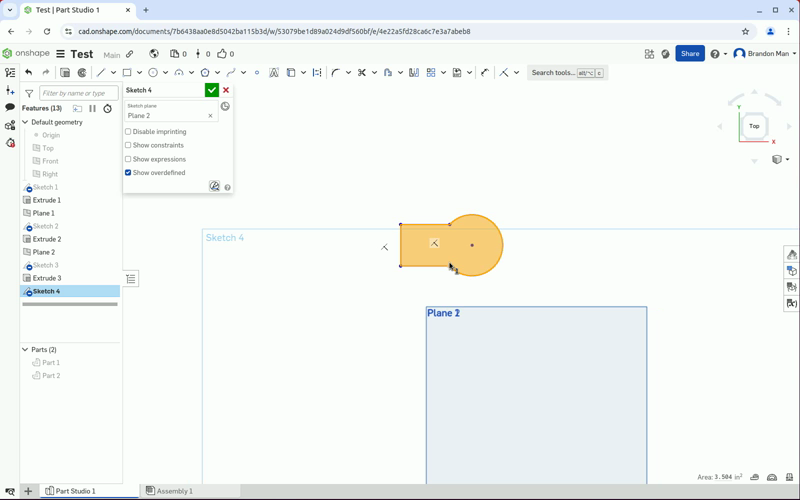
scroll(-6)
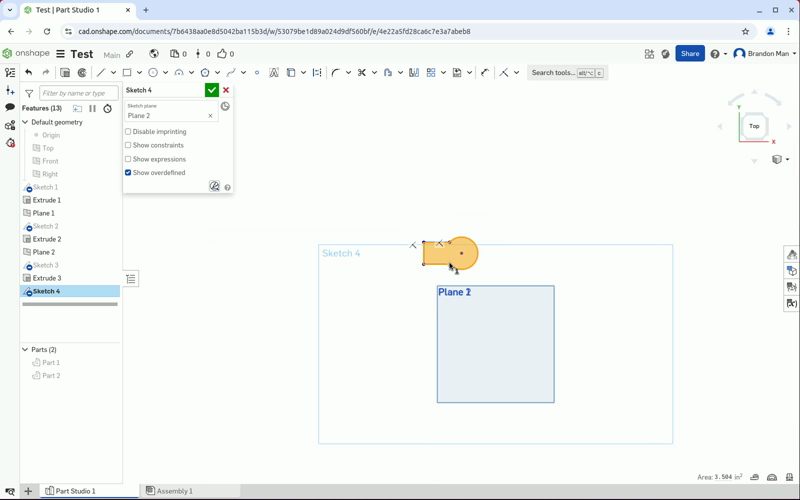
scroll(-6)
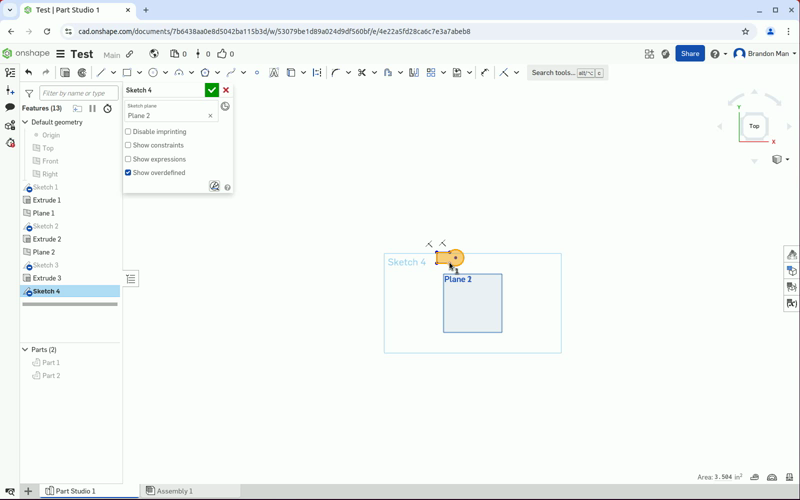
scroll(-6)
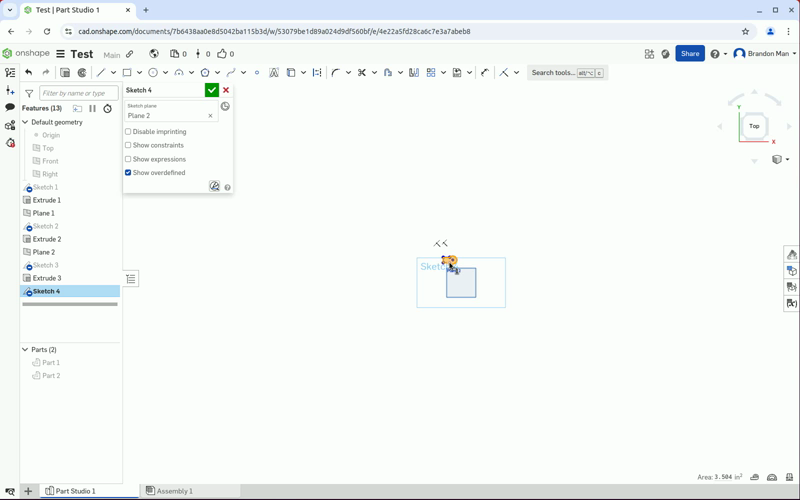
mouse_move(73, 352)
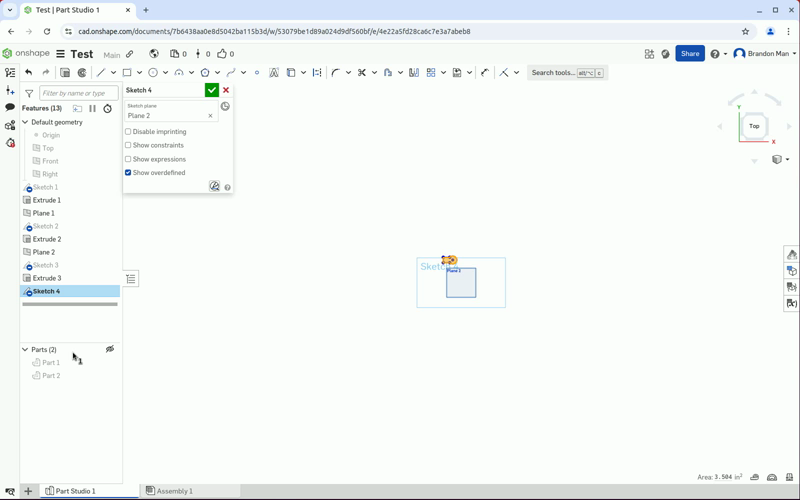
key(shift+y)
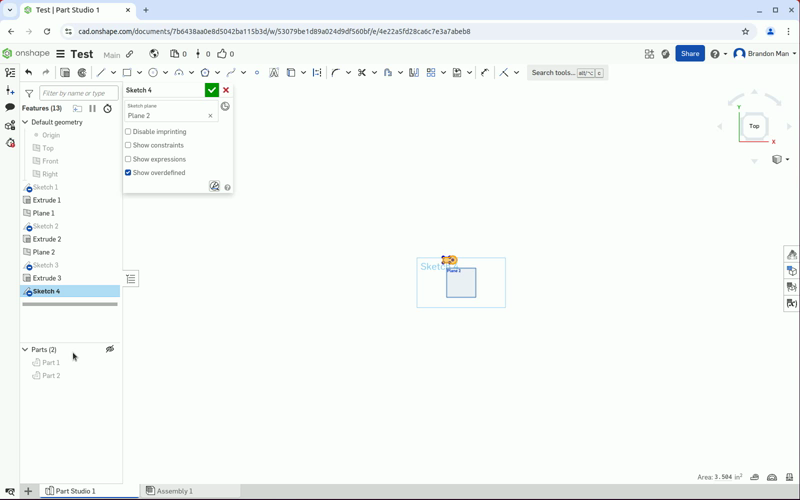
key(shift+e)
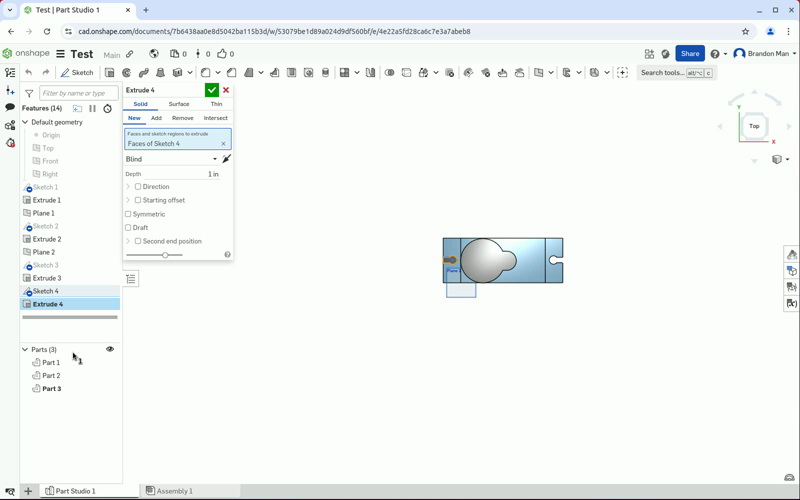
mouse_move(143, 106)
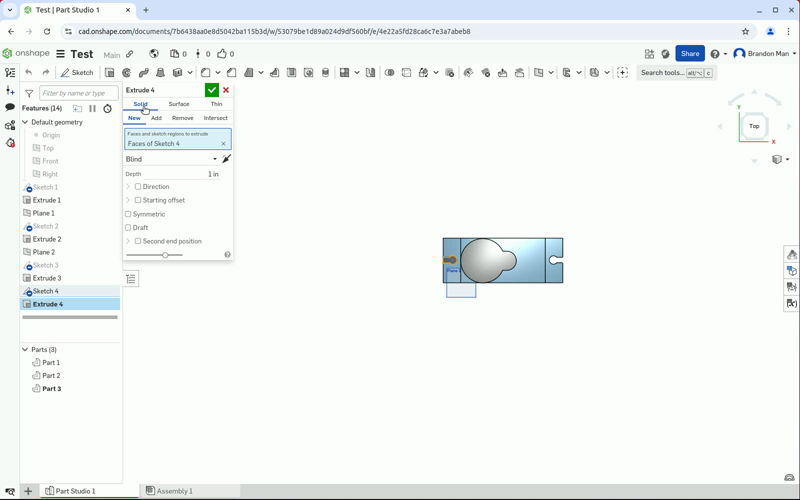
click(143, 106)
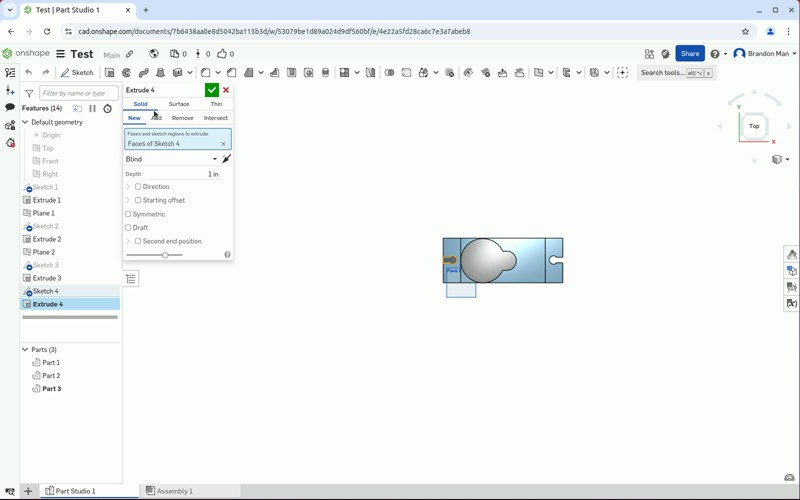
mouse_move(186, 120)
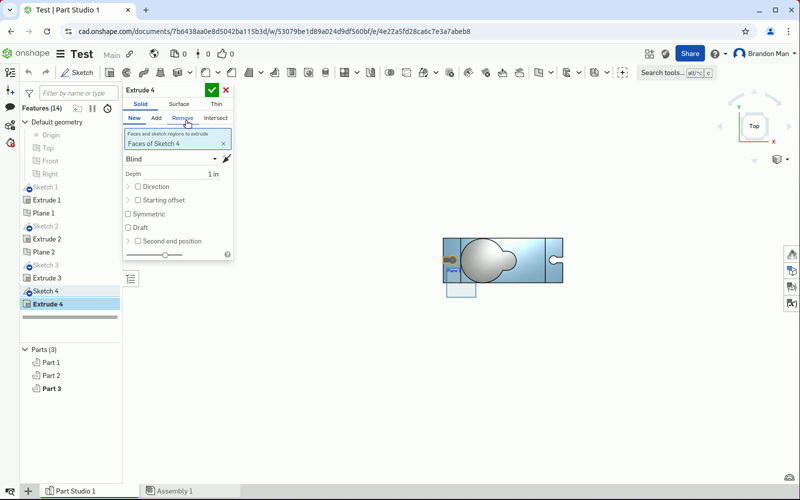
click(186, 120)
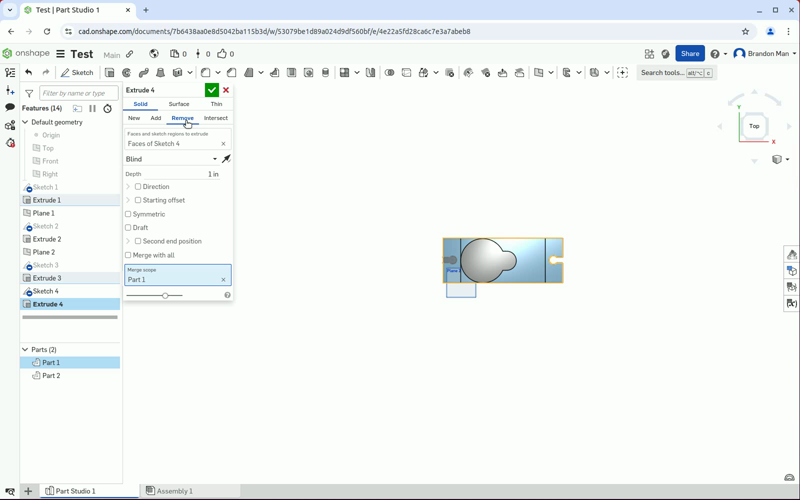
key(tab, 4)
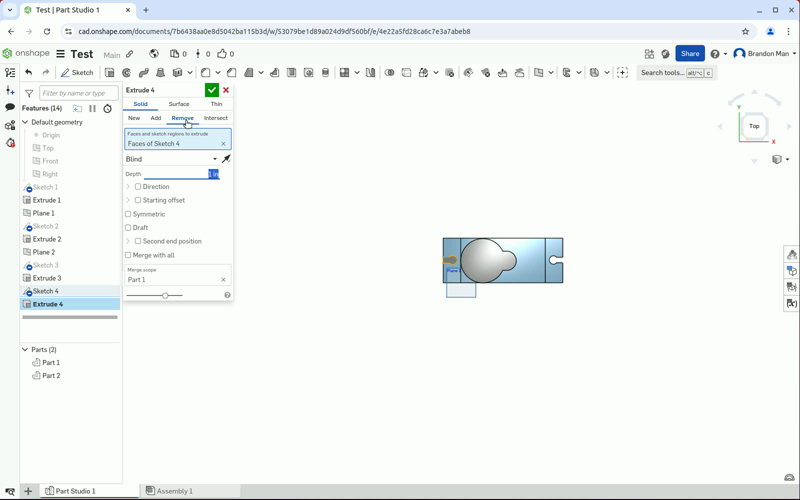
text(19.257)
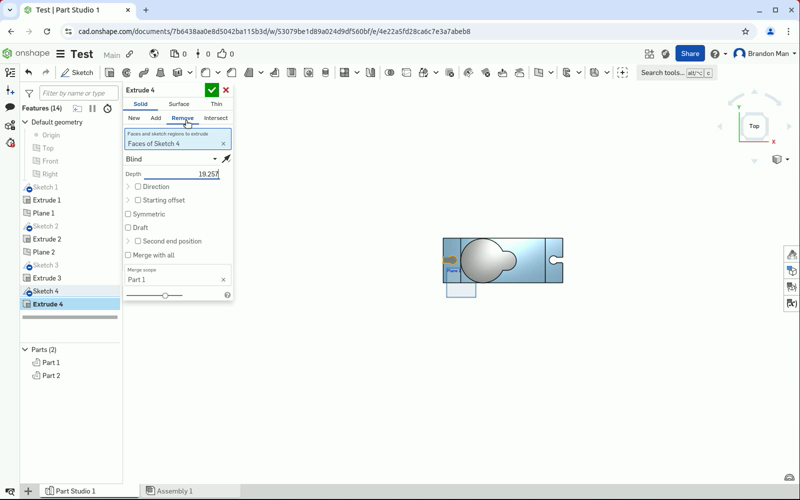
key(tab, 6)
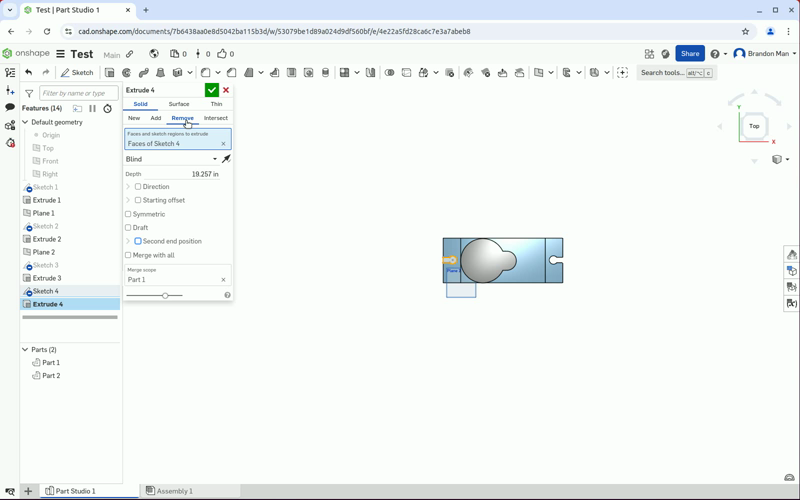
key(space)
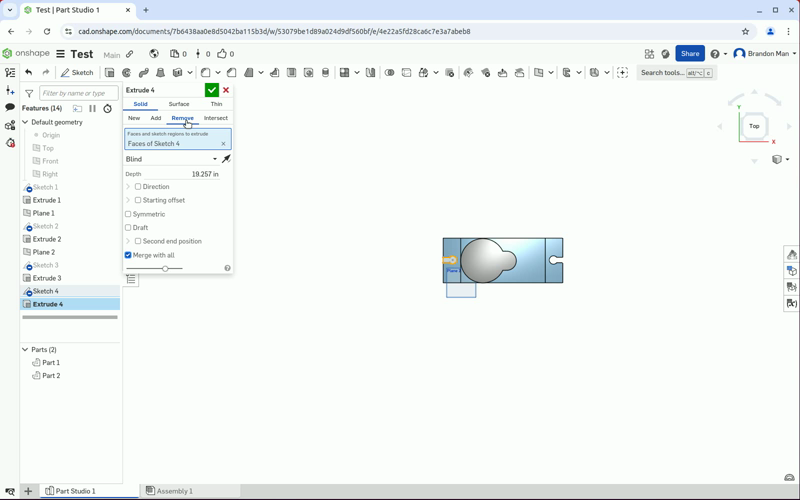
key(enter)
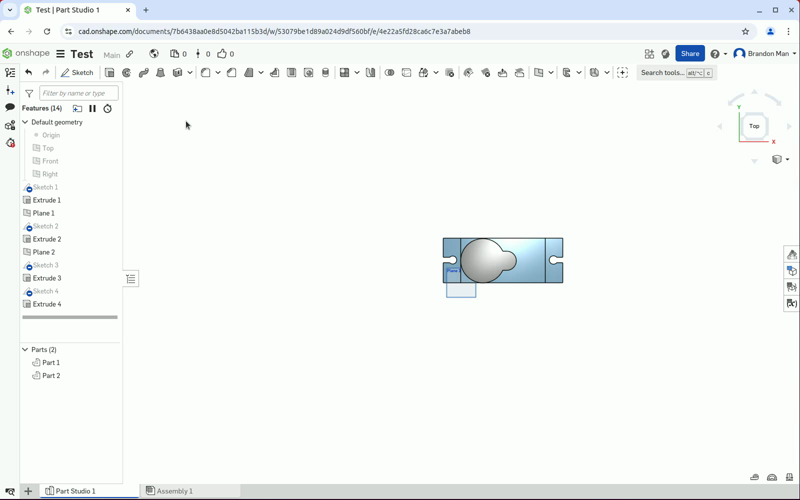
key(shift+h)
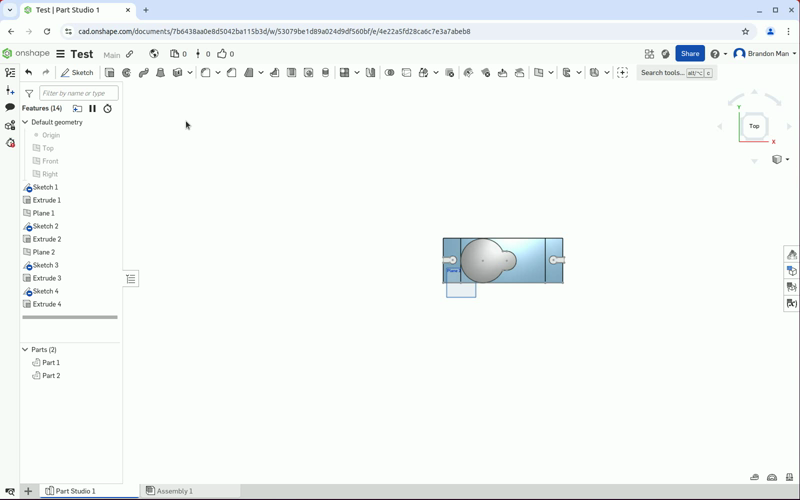
key(shift+h)
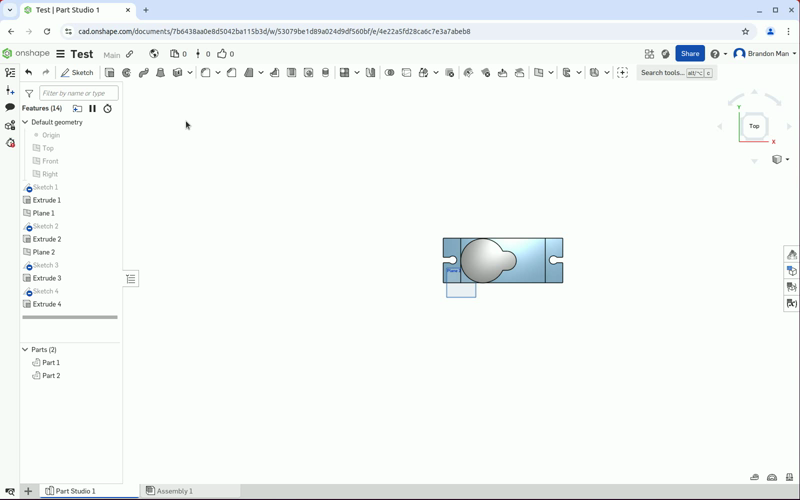
mouse_move(73, 189)
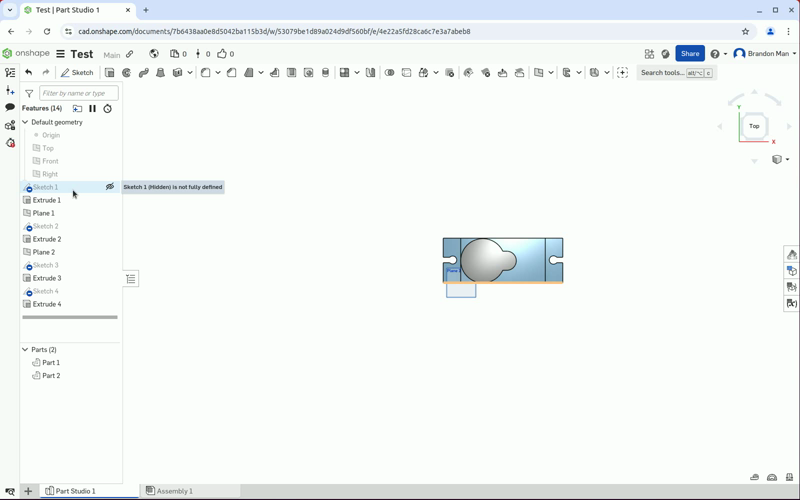
click(73, 189)
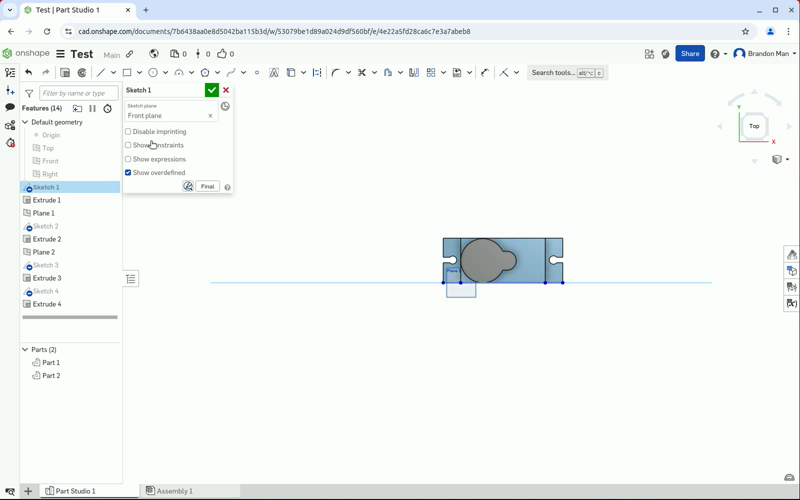
mouse_move(229, 92)
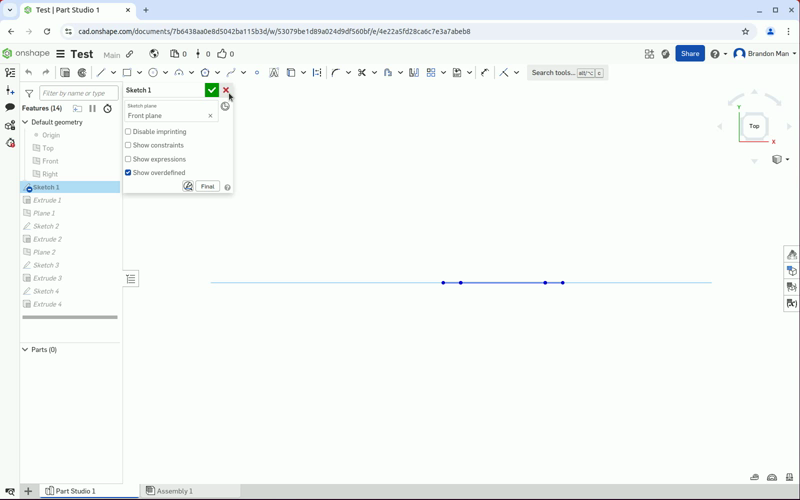
click(229, 92)
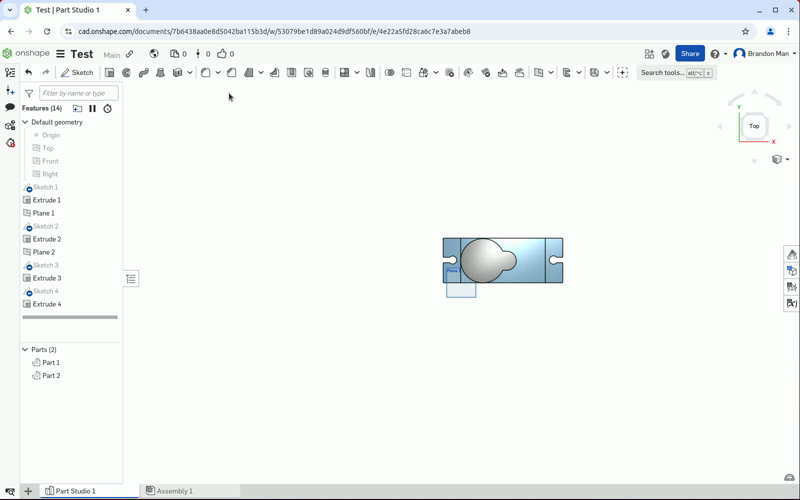
mouse_move(541, 75)
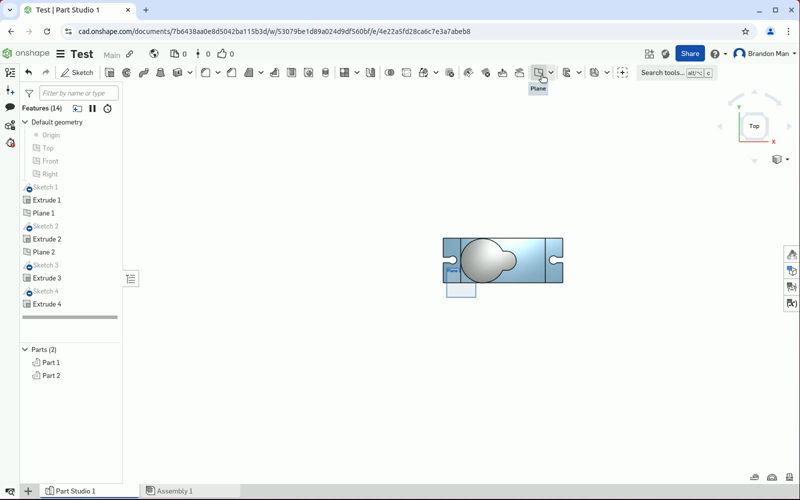
click(541, 75)
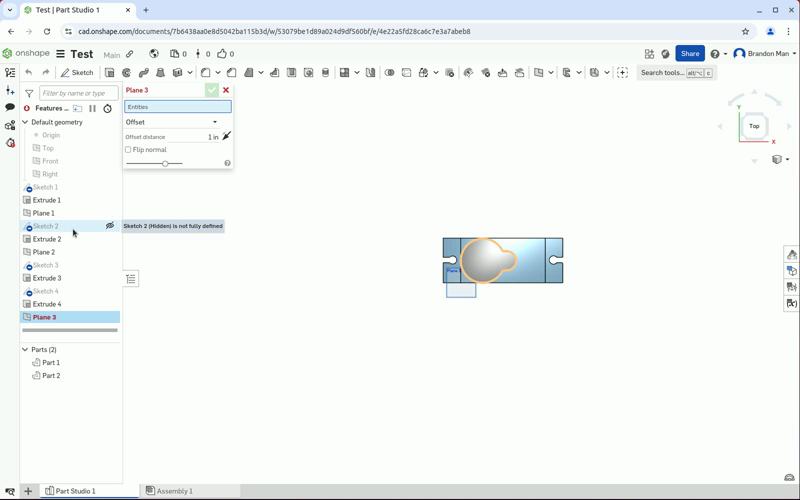
scroll(3)
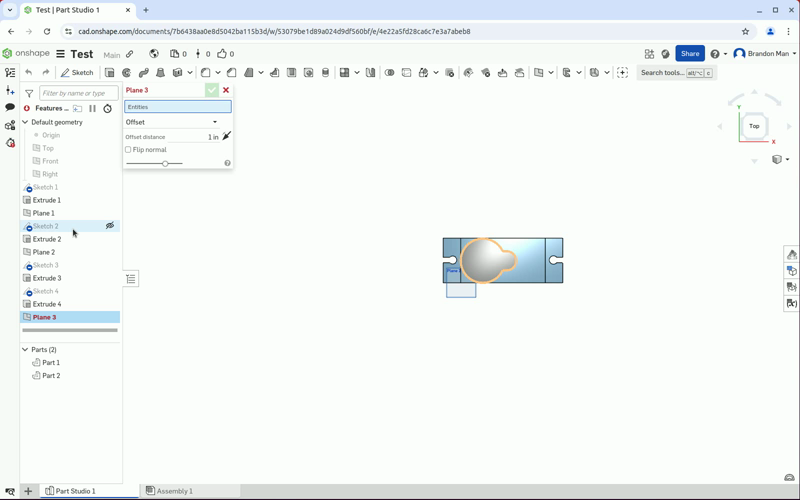
mouse_move(73, 150)
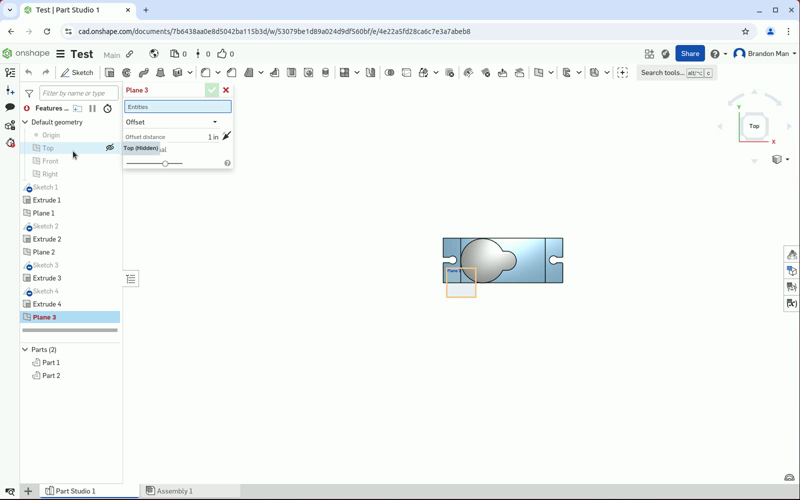
click(73, 150)
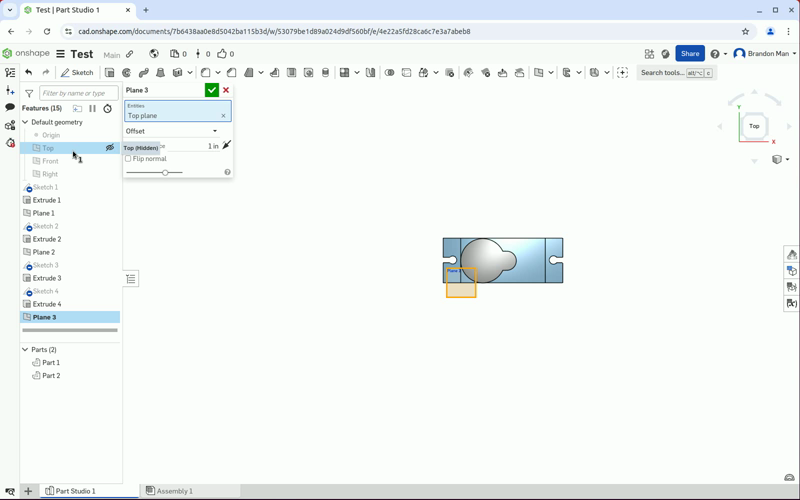
key(tab, 2)
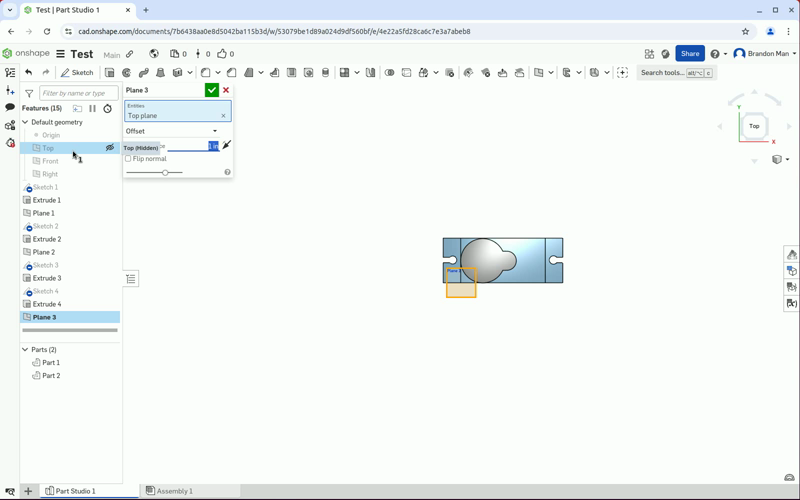
text(20.705)
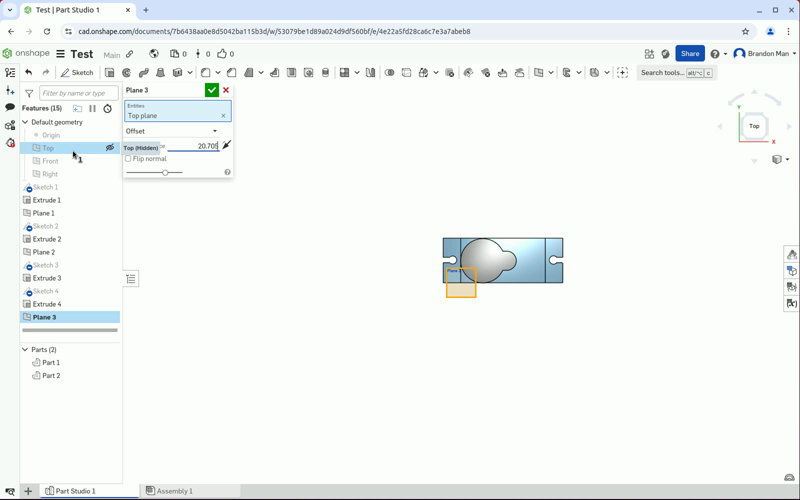
key(enter, 2)
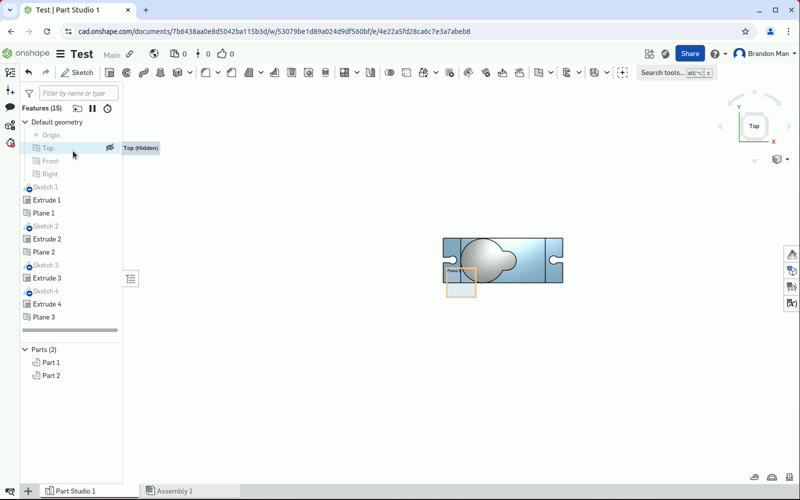
key(shift+s)
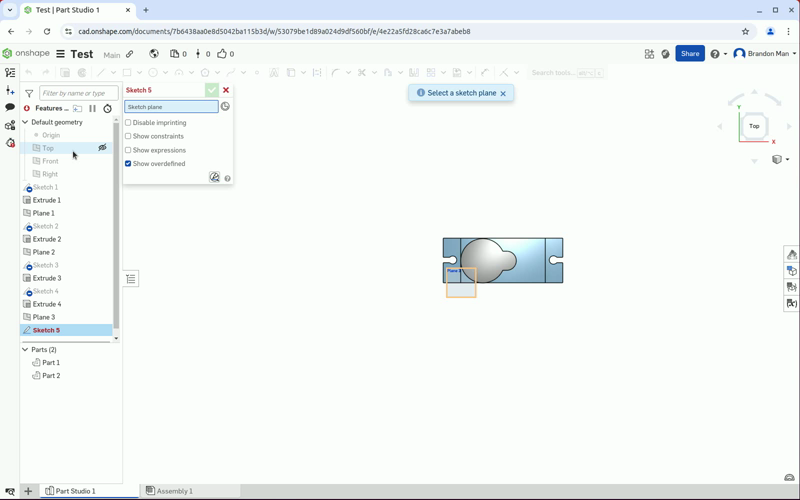
mouse_move(69, 319)
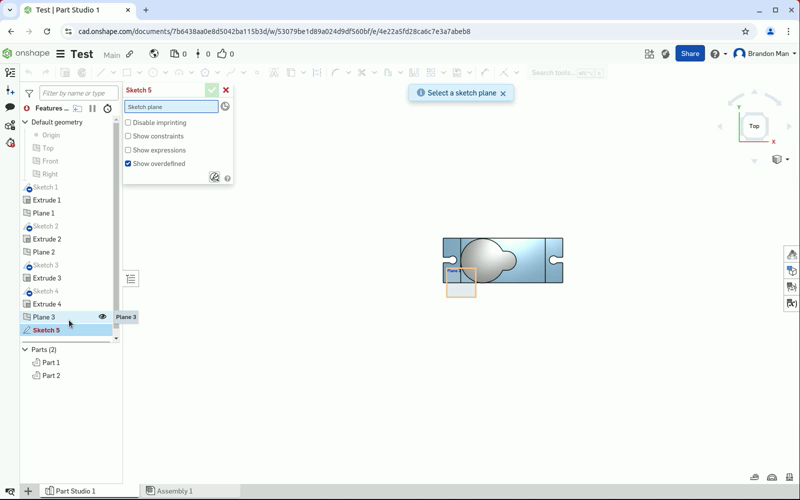
click(69, 319)
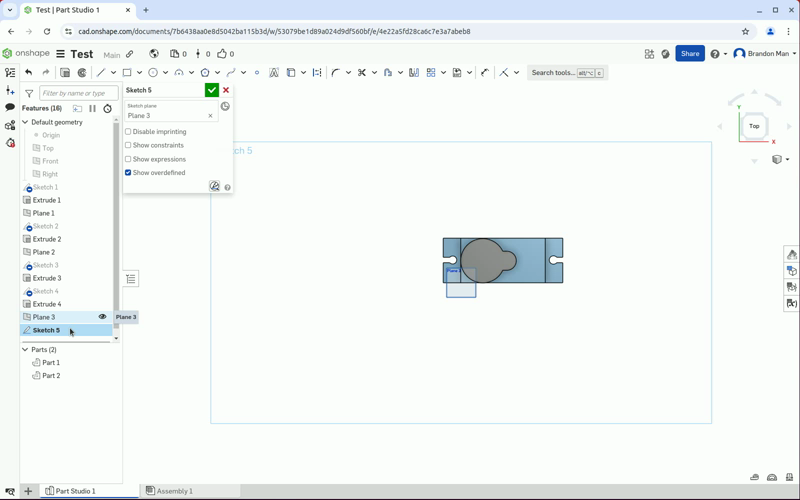
mouse_move(73, 352)
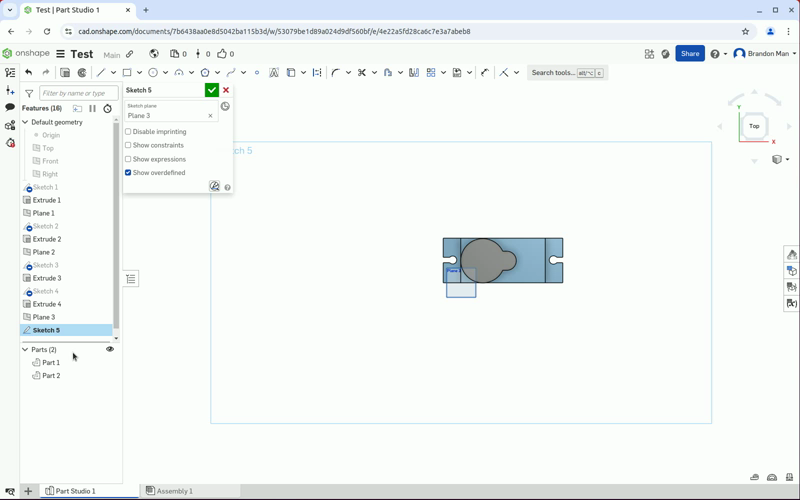
key(y)
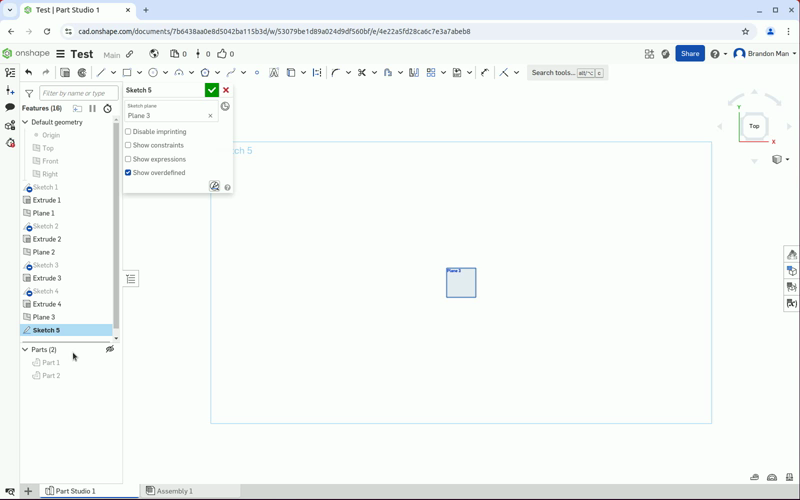
key(c)
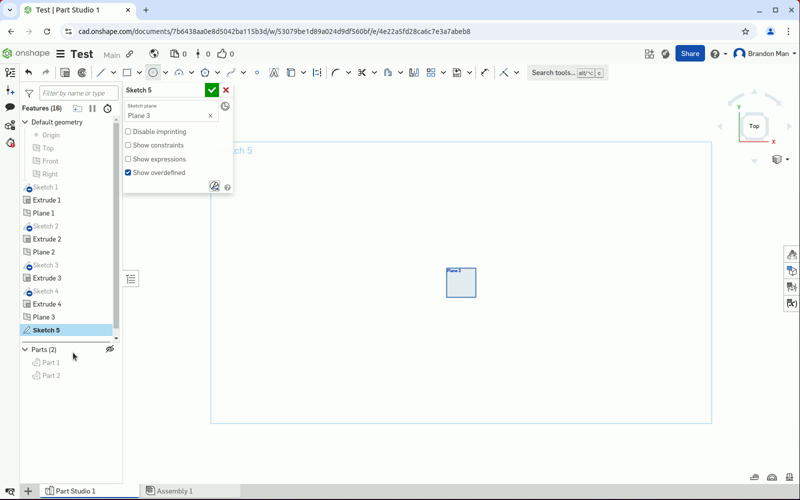
key_down(shift)
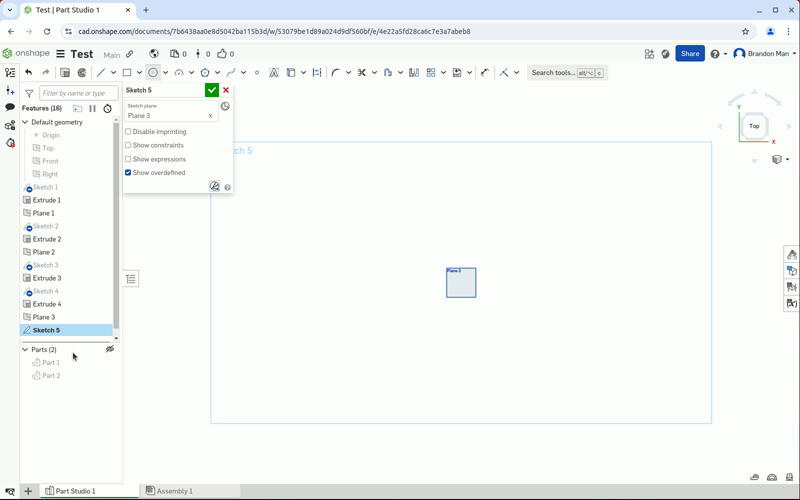
mouse_move(484, 260)
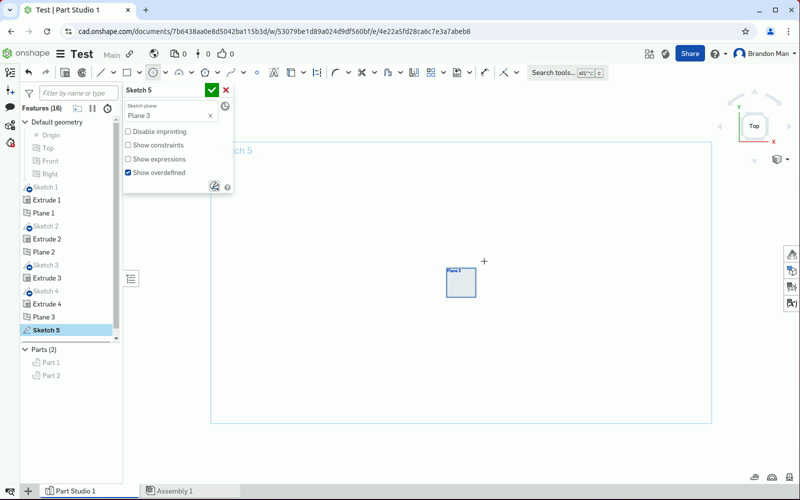
click(484, 260)
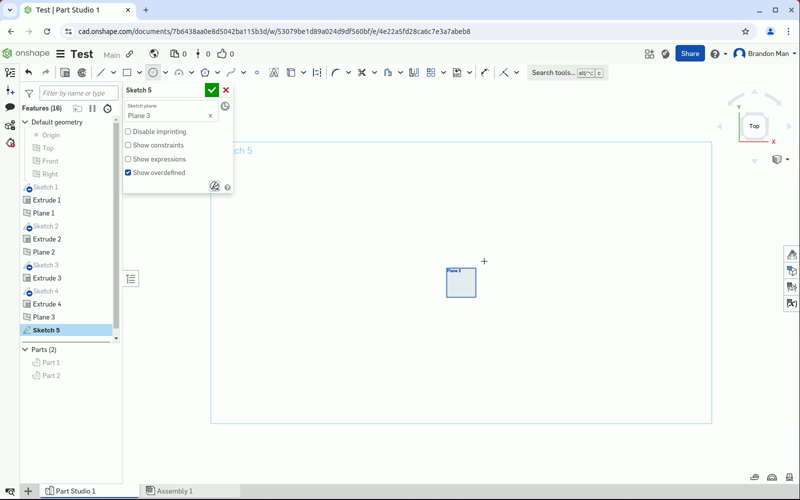
key_up(shift)
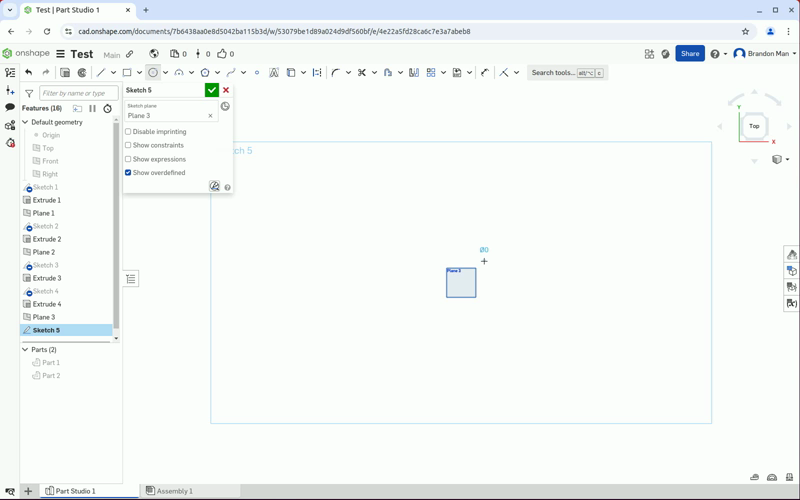
mouse_move(493, 260)
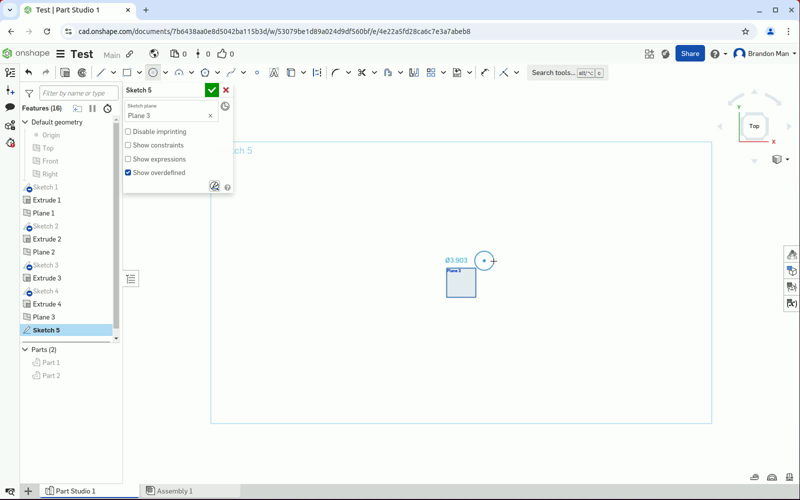
click(493, 260)
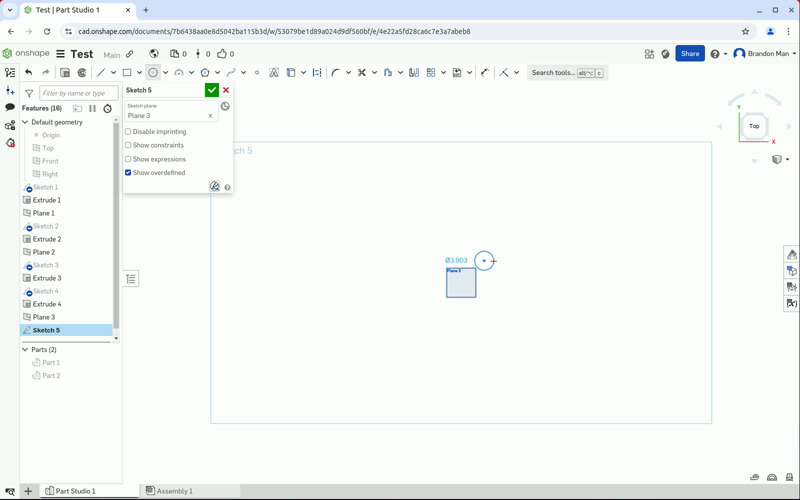
key(esc)
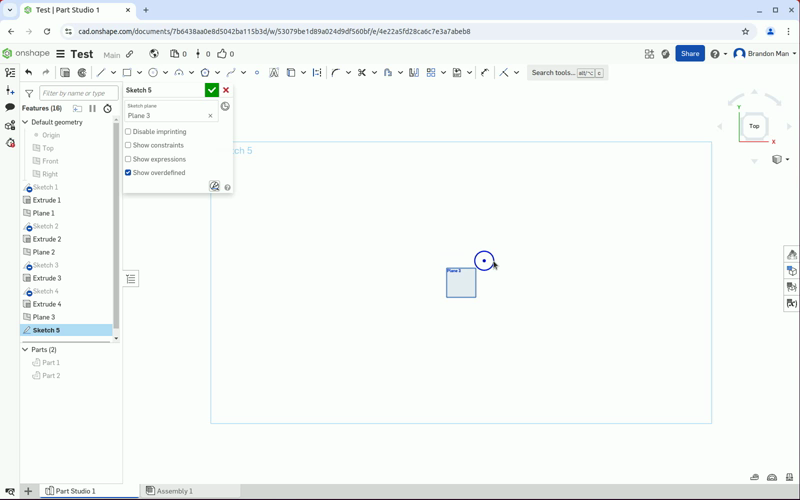
mouse_move(478, 265)
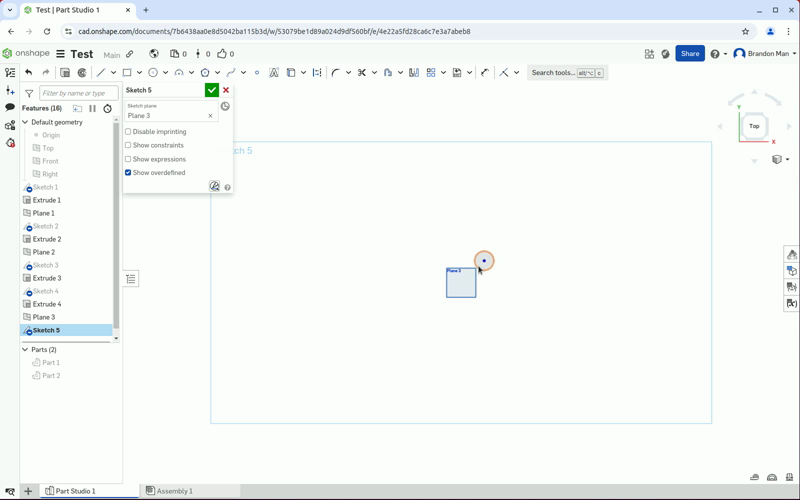
scroll(6)
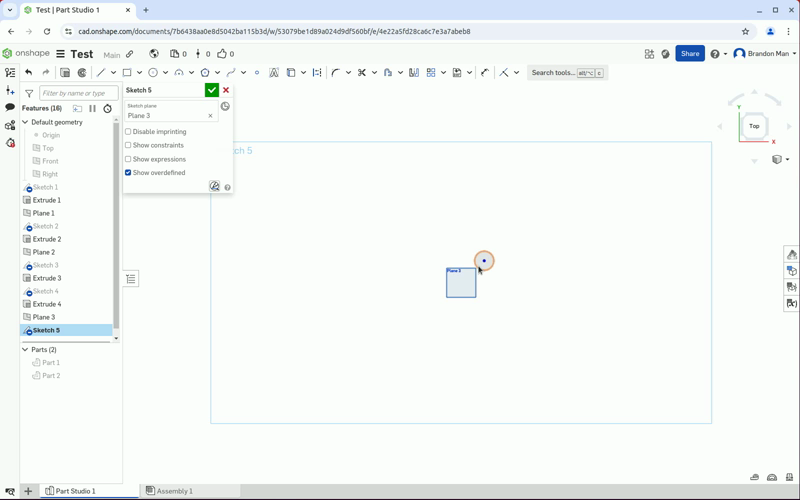
scroll(6)
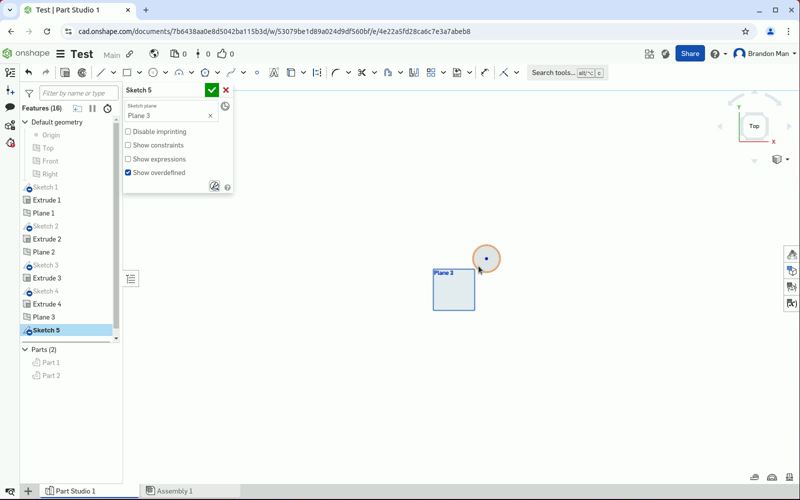
scroll(6)
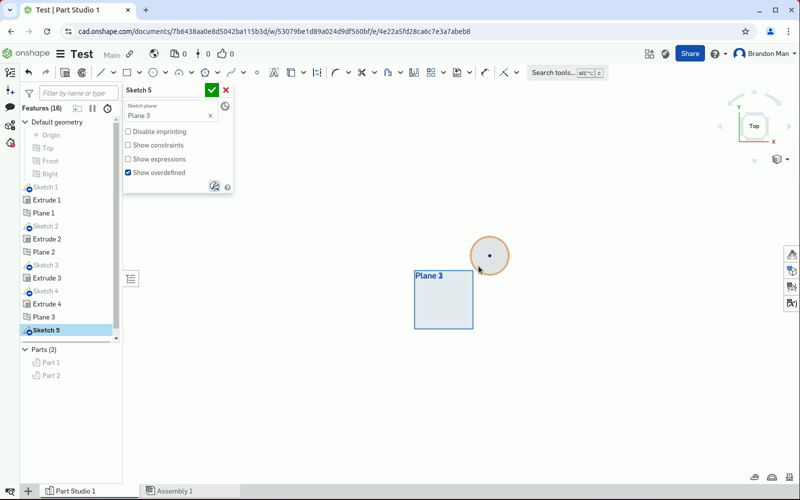
scroll(6)
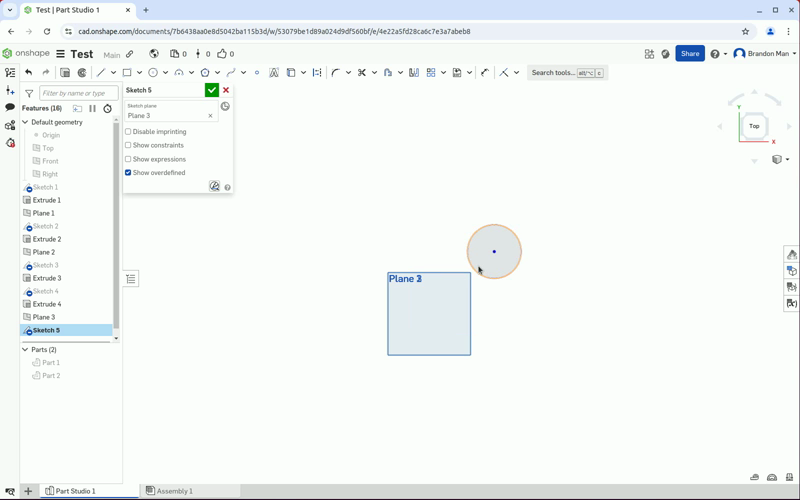
scroll(6)
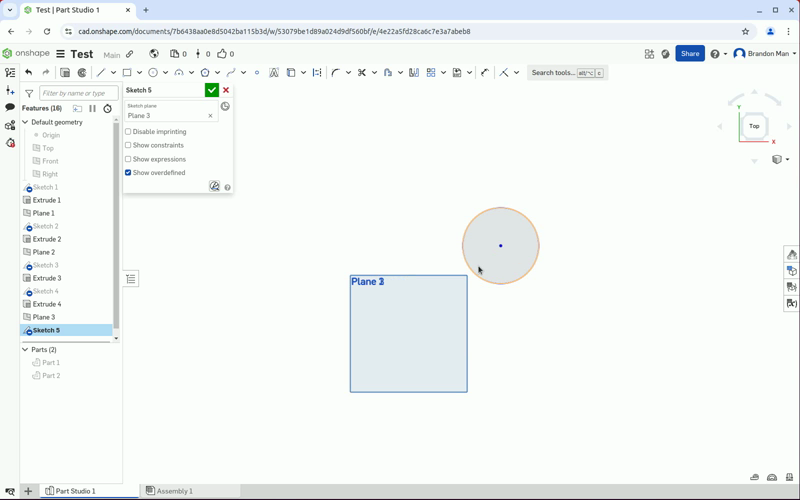
scroll(6)
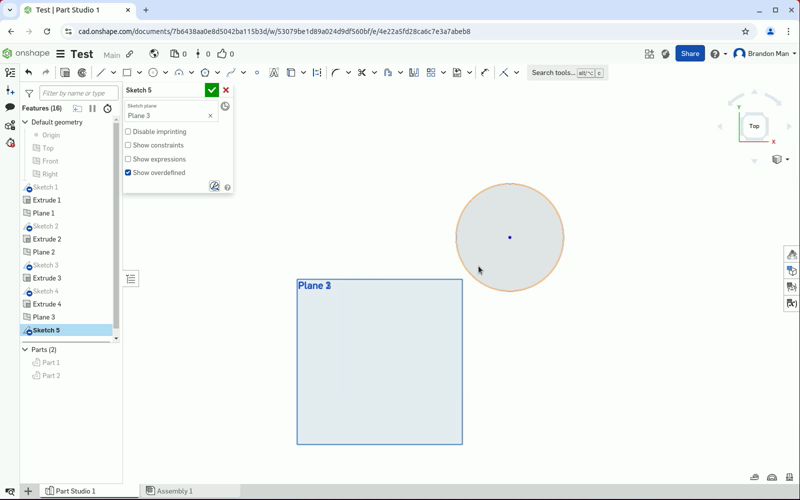
scroll(6)
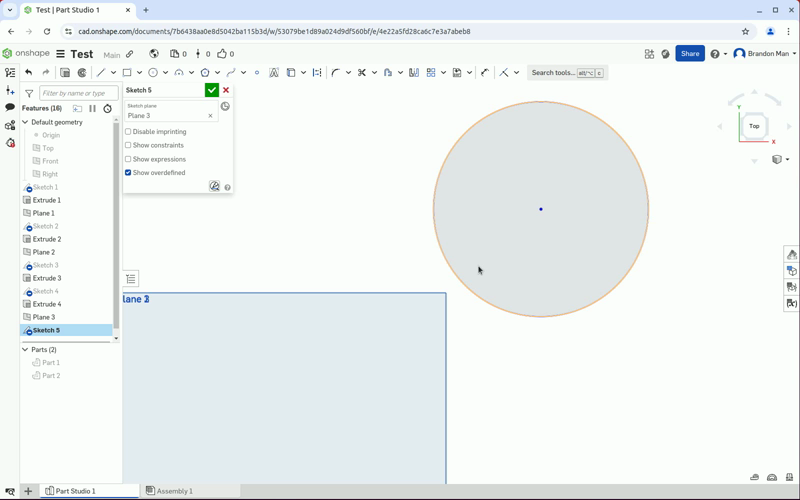
click(478, 265)
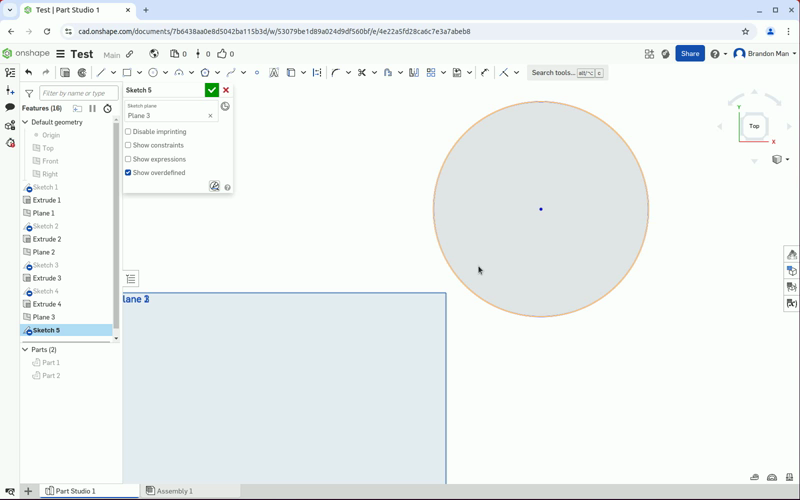
scroll(-6)
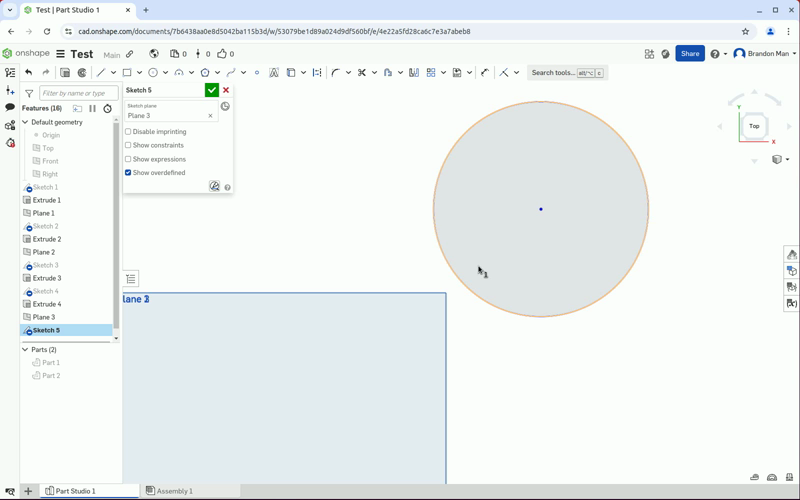
scroll(-6)
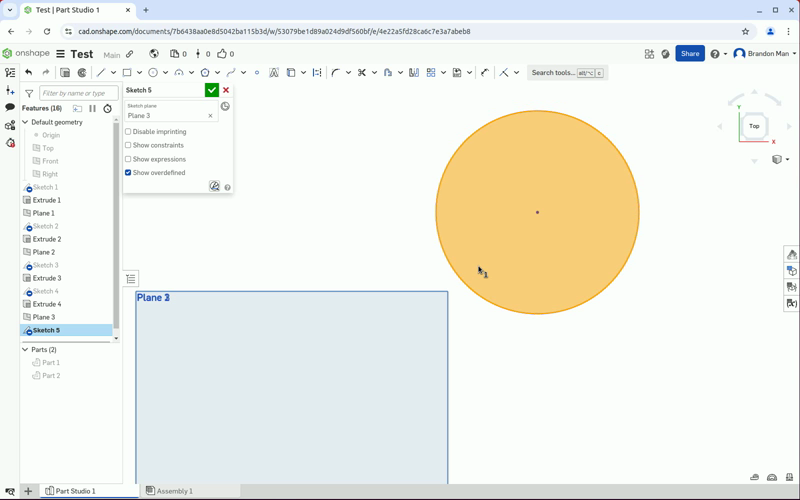
scroll(-6)
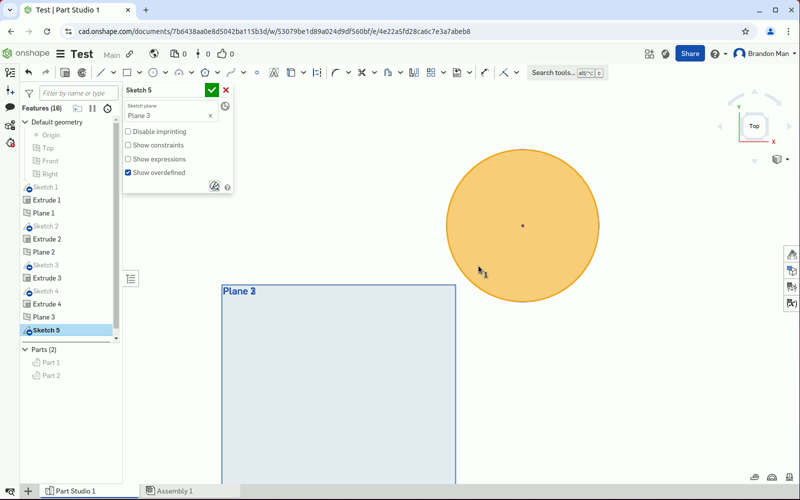
scroll(-6)
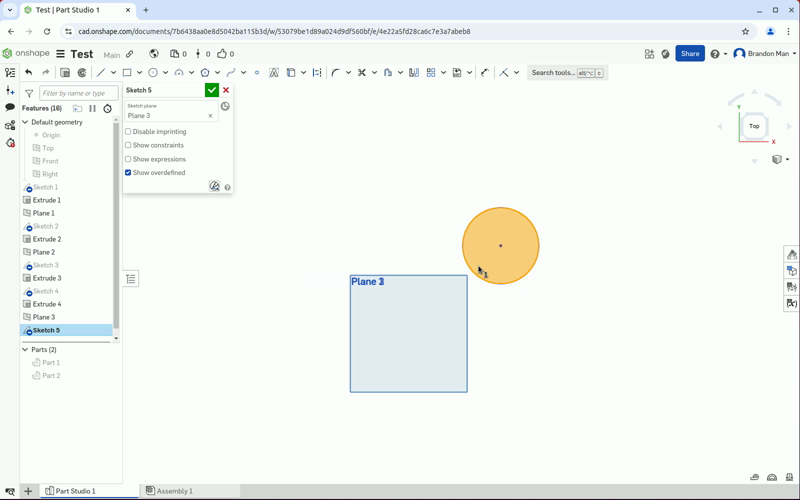
scroll(-6)
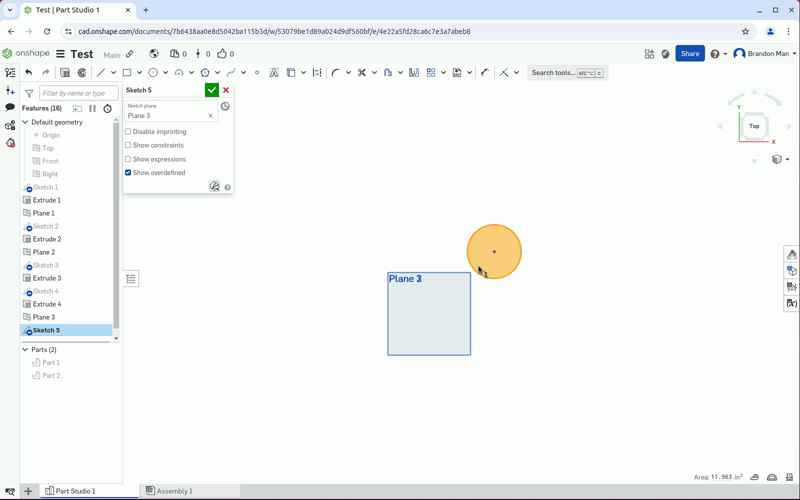
scroll(-6)
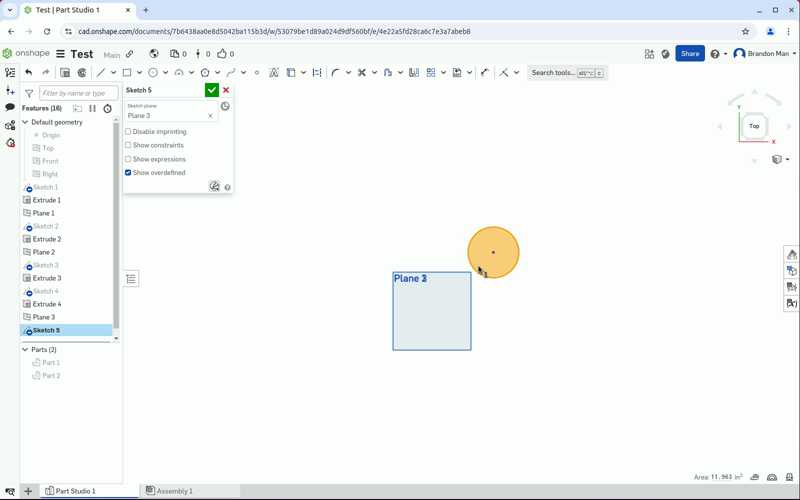
scroll(-6)
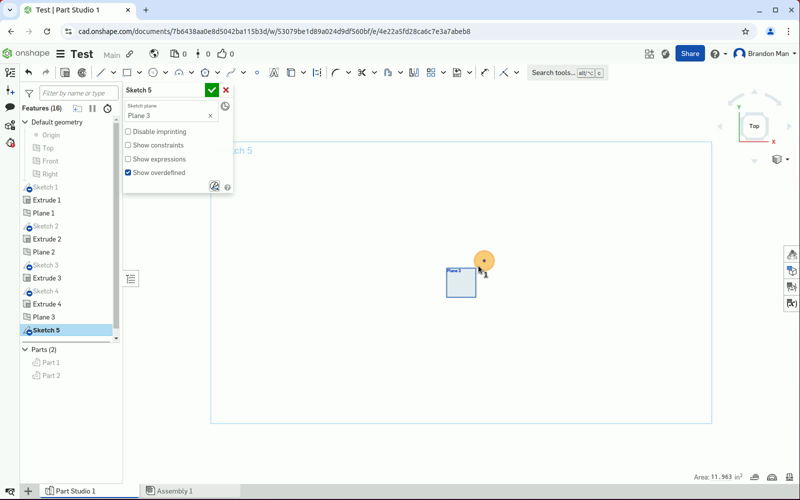
mouse_move(73, 352)
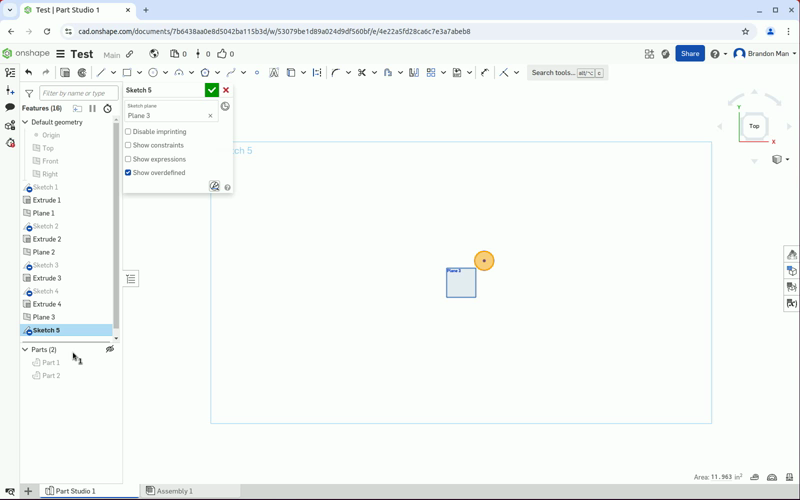
key(shift+y)
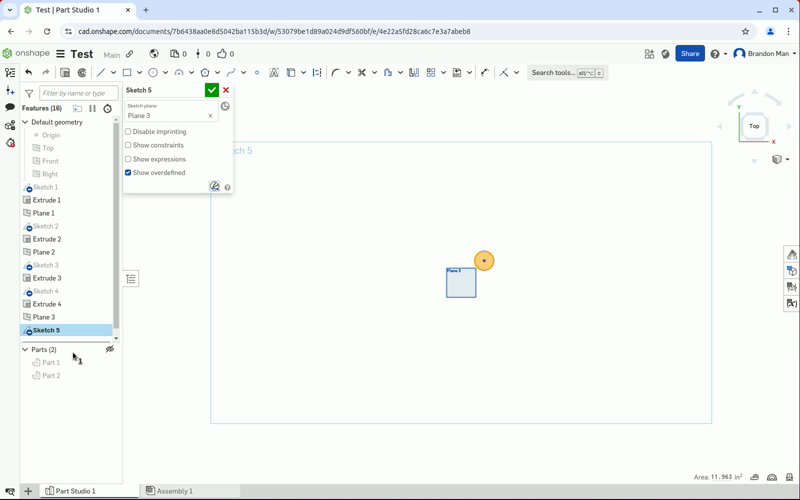
key(shift+e)
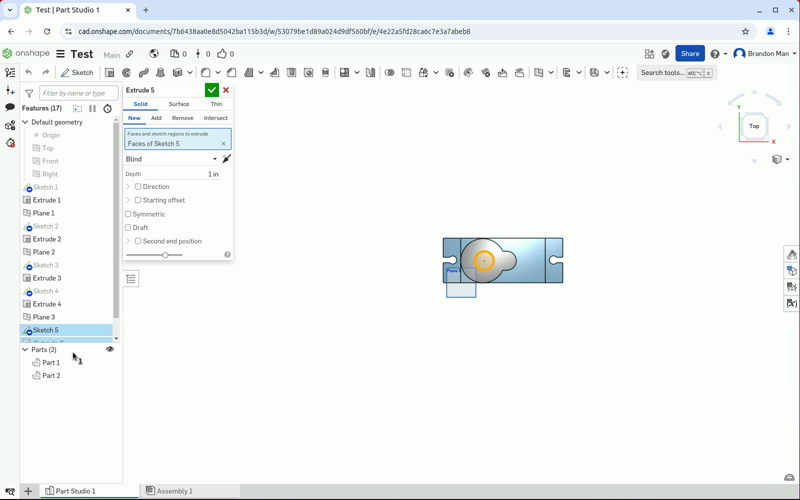
mouse_move(143, 106)
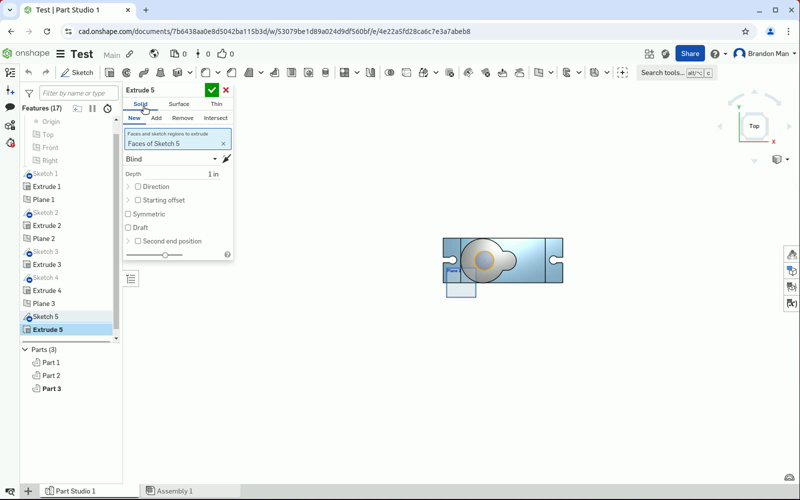
click(143, 106)
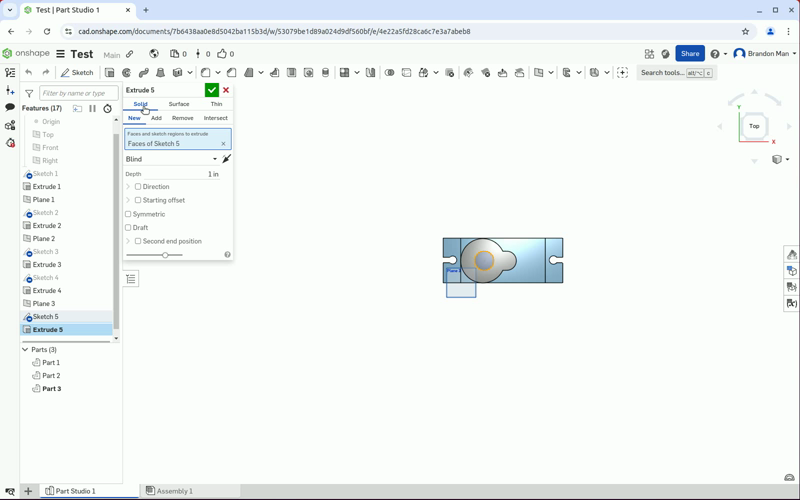
mouse_move(137, 120)
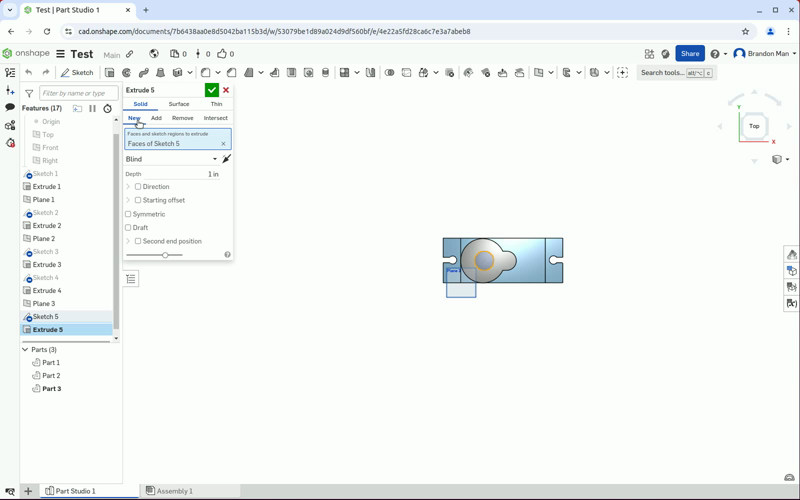
click(137, 120)
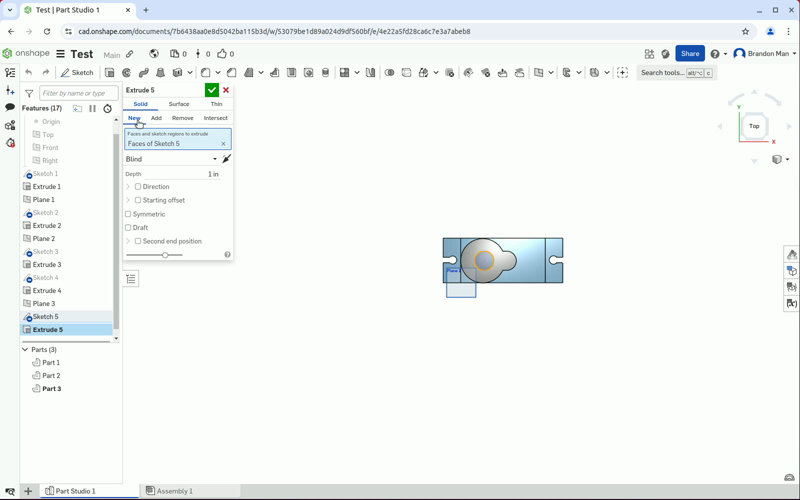
key(tab, 4)
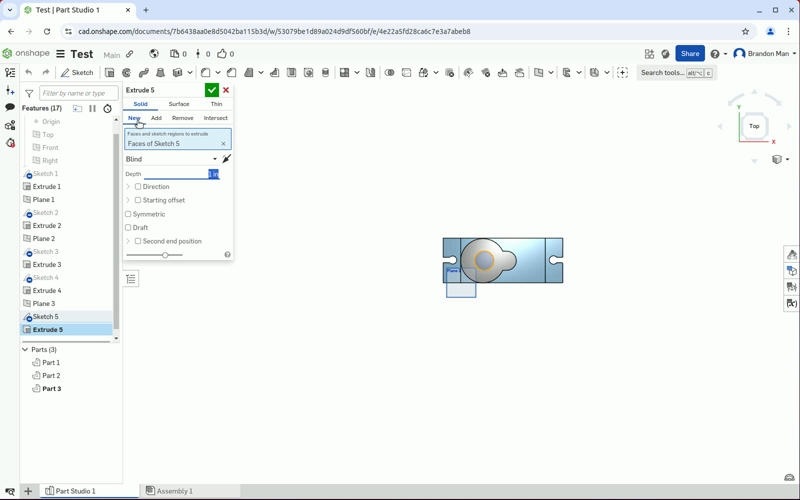
text(2.407)
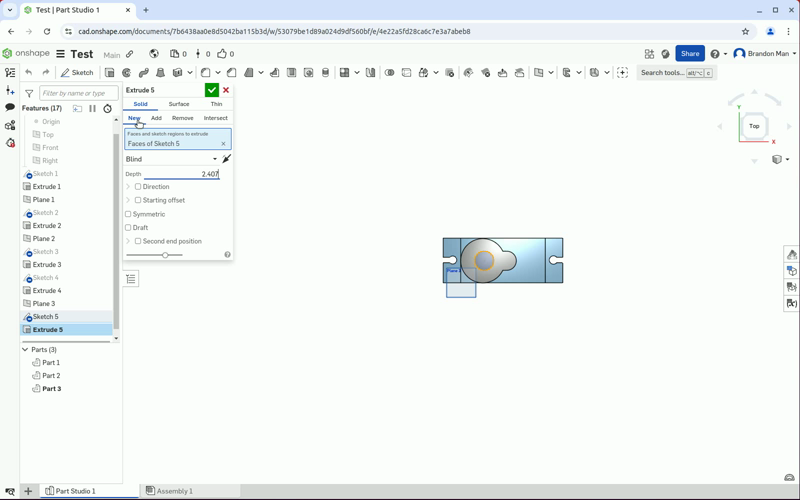
key(enter)
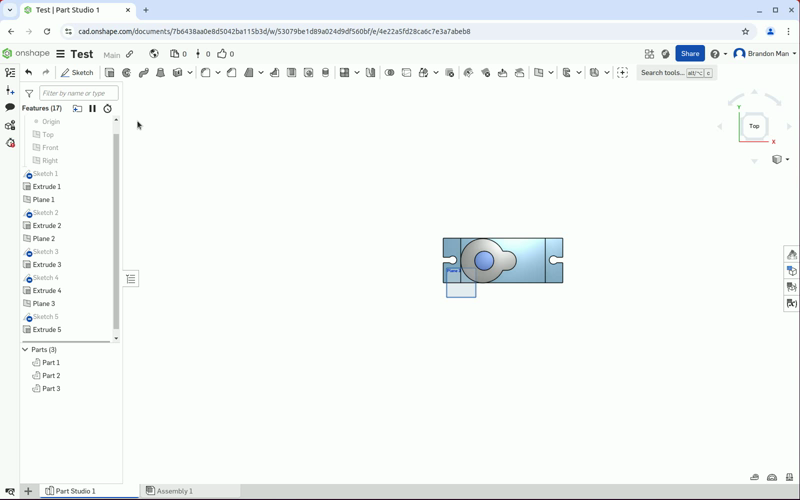
key(shift+h)
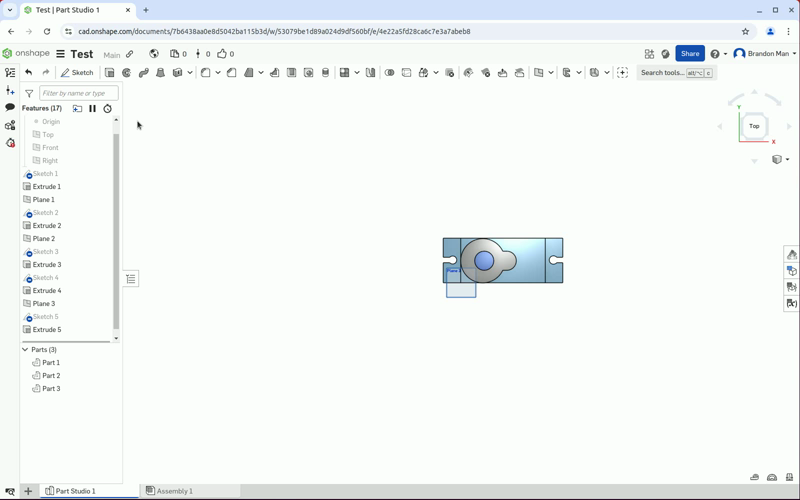
key(shift+h)
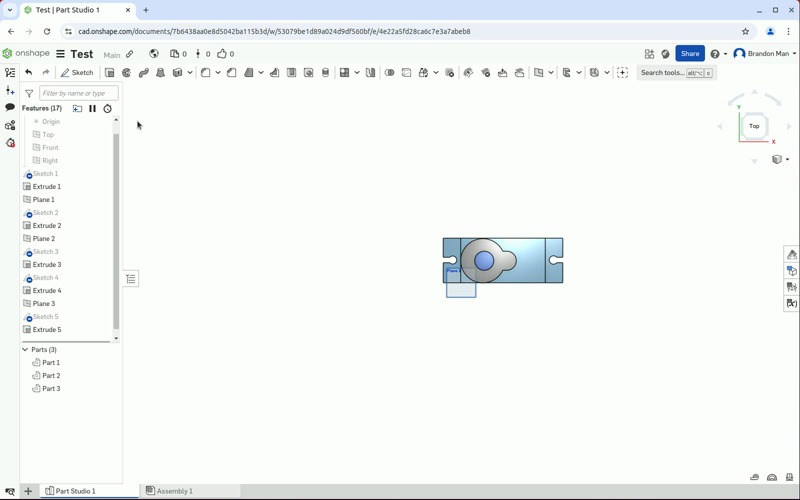
mouse_move(69, 176)
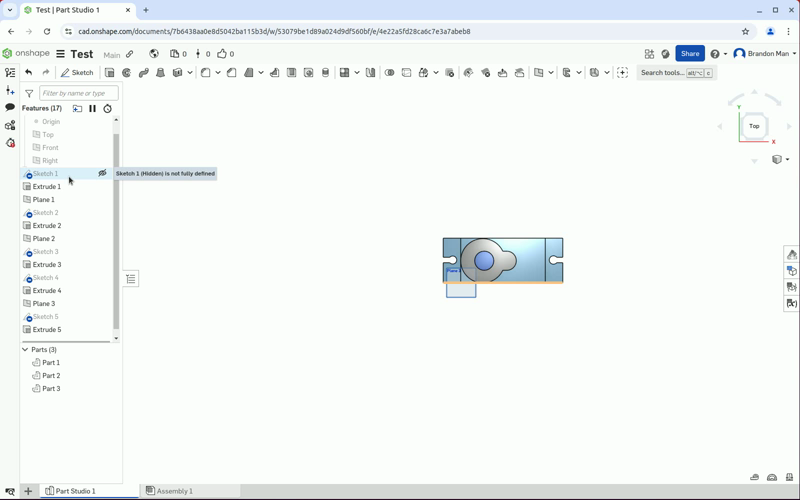
click(69, 176)
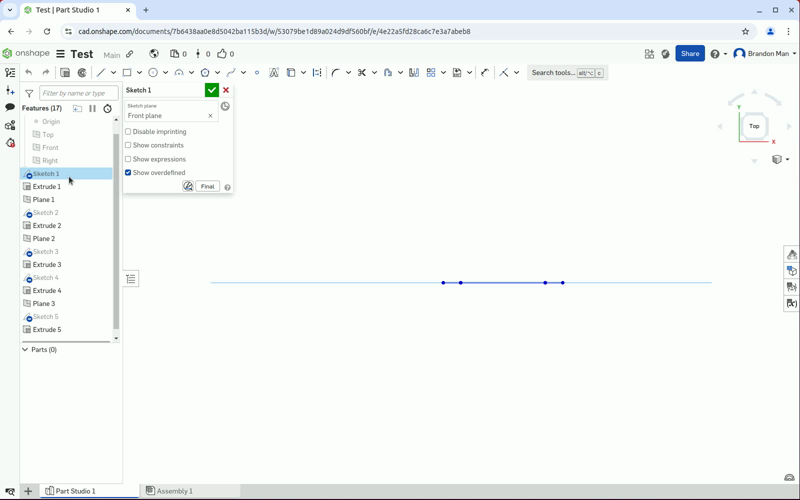
mouse_move(229, 92)
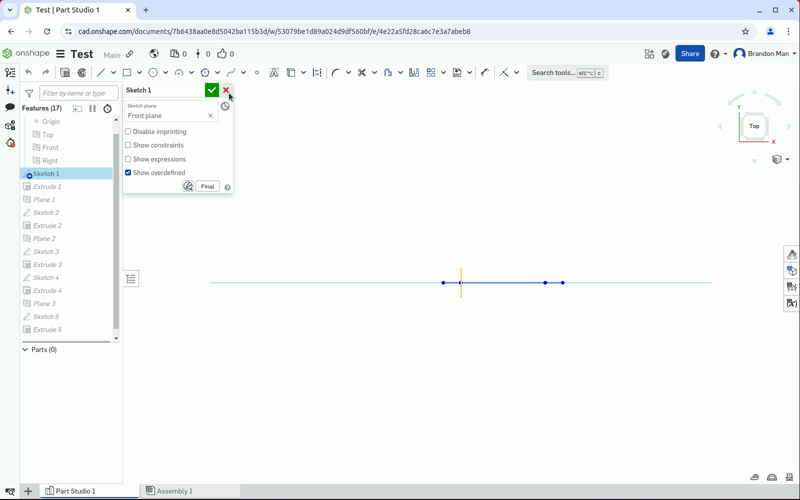
click(229, 92)
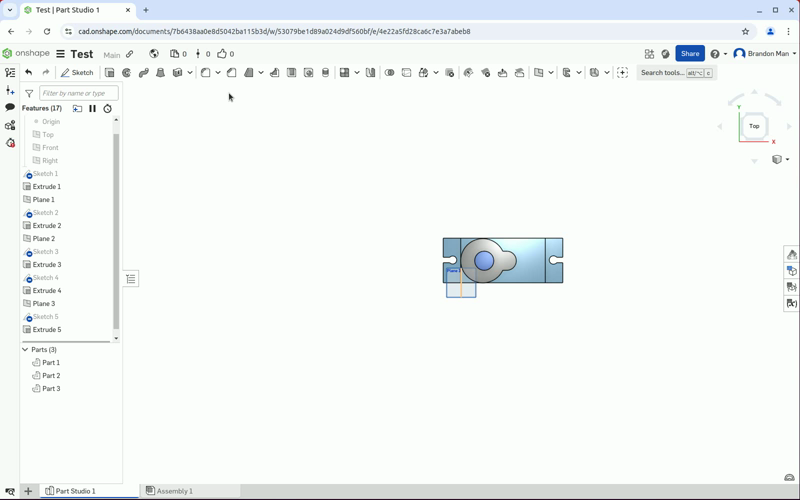
mouse_move(541, 75)
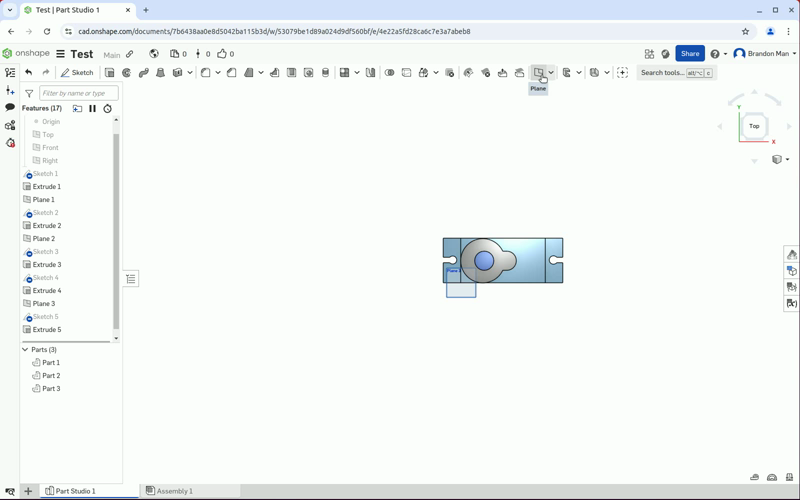
click(541, 75)
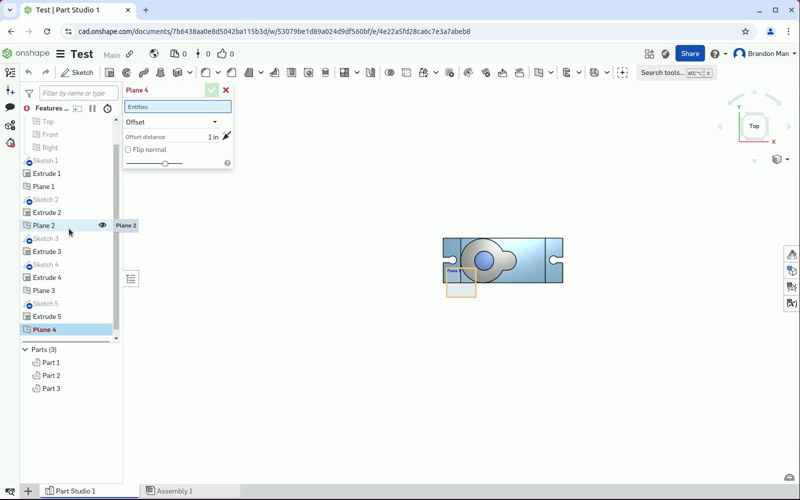
scroll(3)
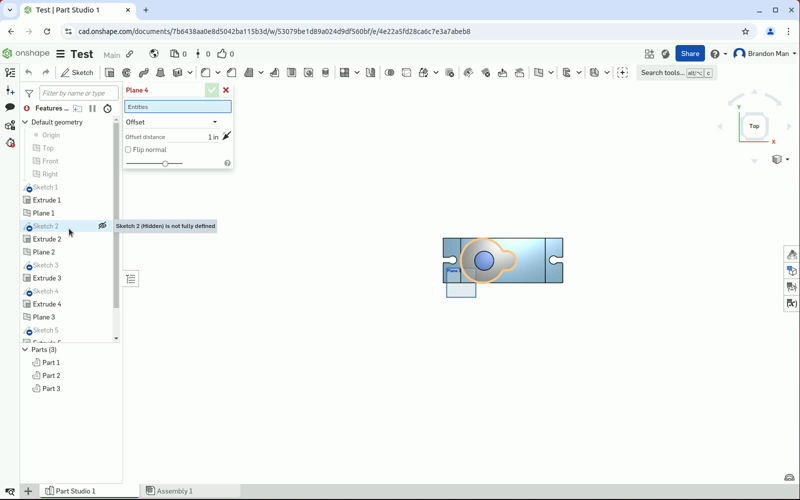
mouse_move(69, 150)
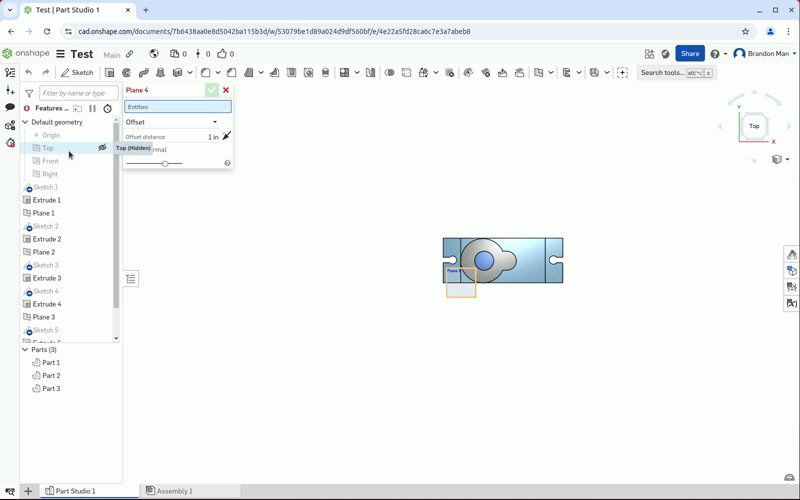
click(69, 150)
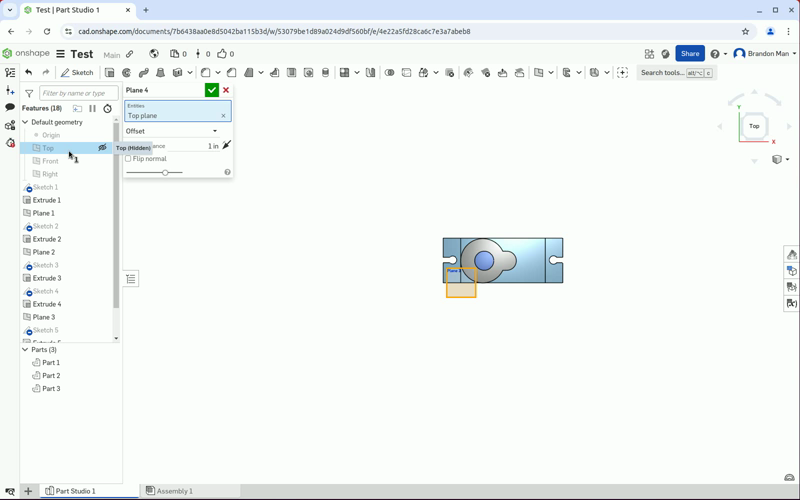
key(tab, 2)
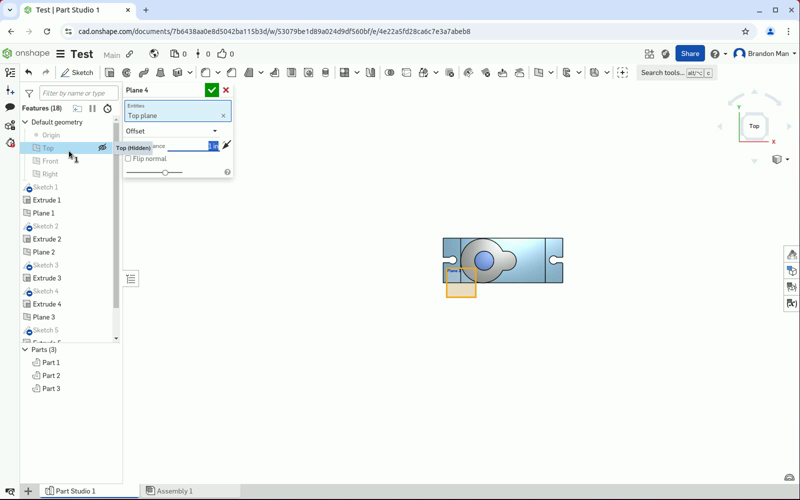
text(23.108)
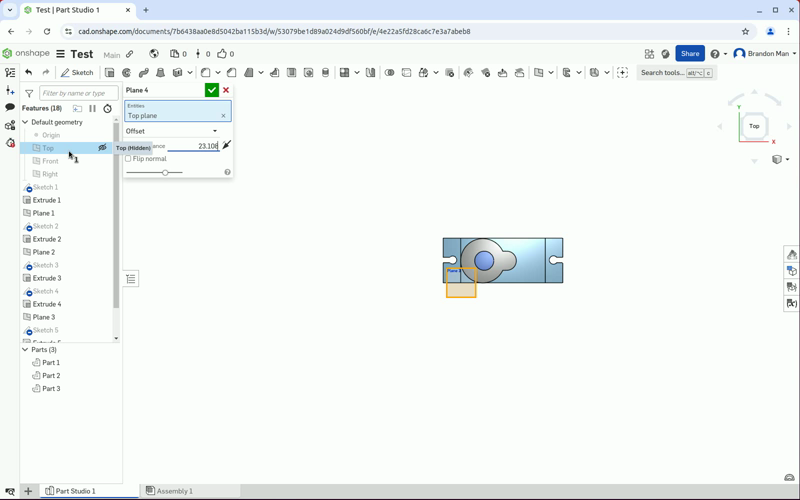
key(enter, 2)
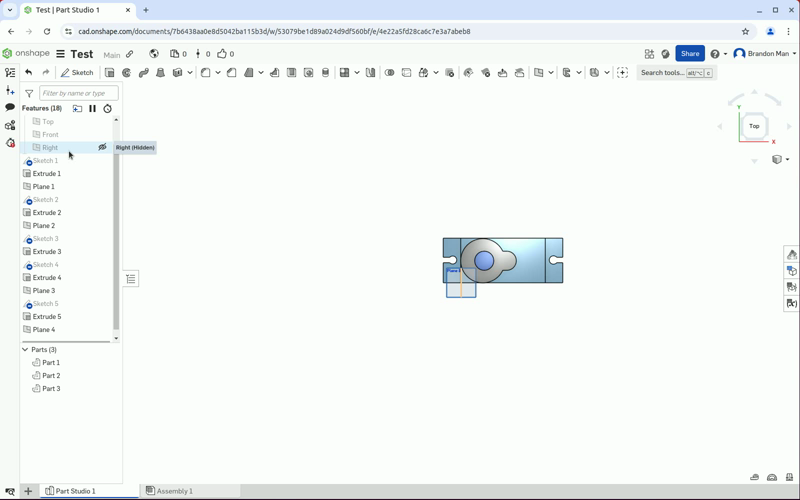
key(shift+s)
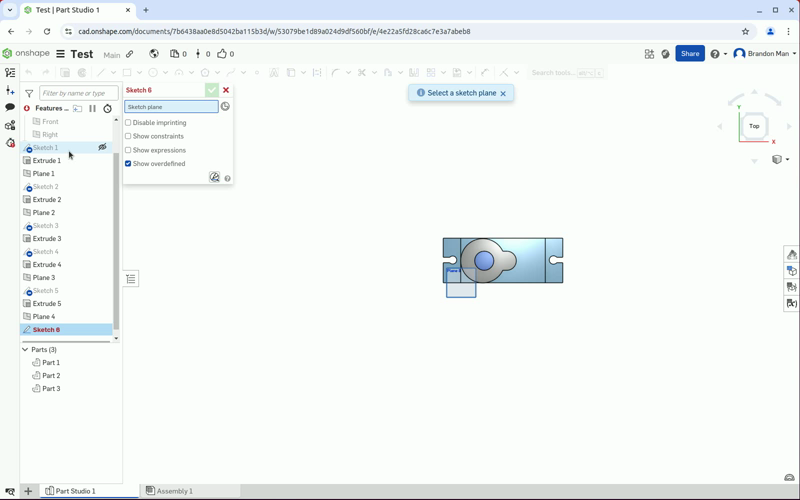
mouse_move(69, 319)
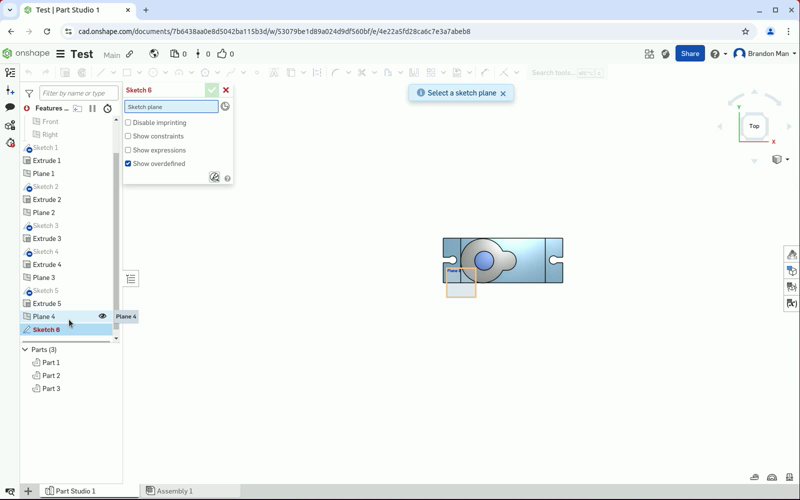
click(69, 319)
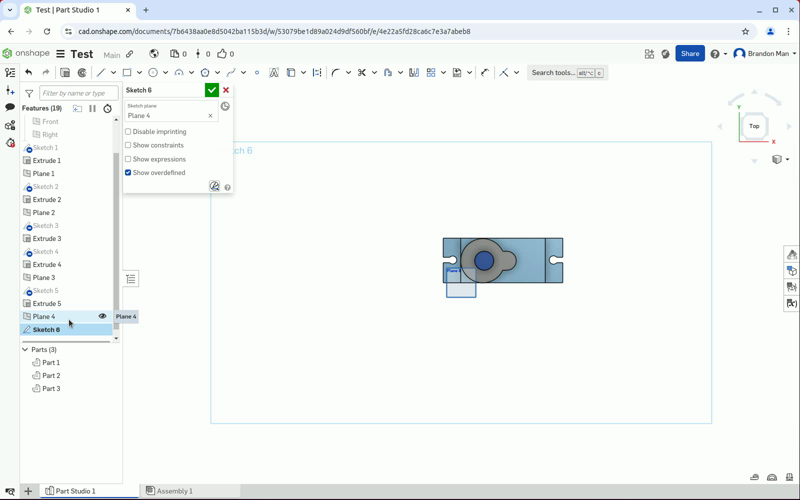
mouse_move(73, 352)
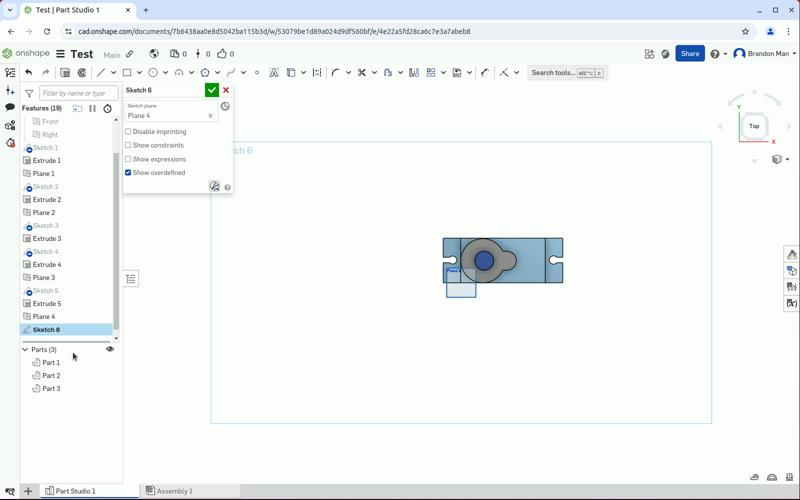
key(y)
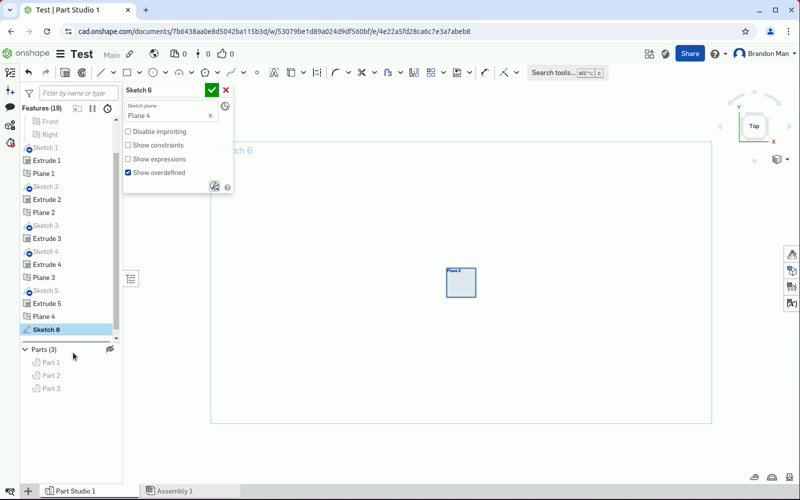
key(c)
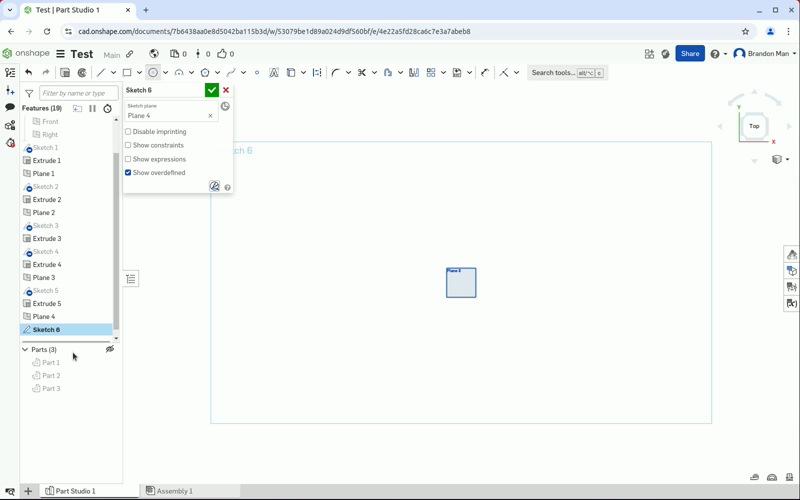
key_down(shift)
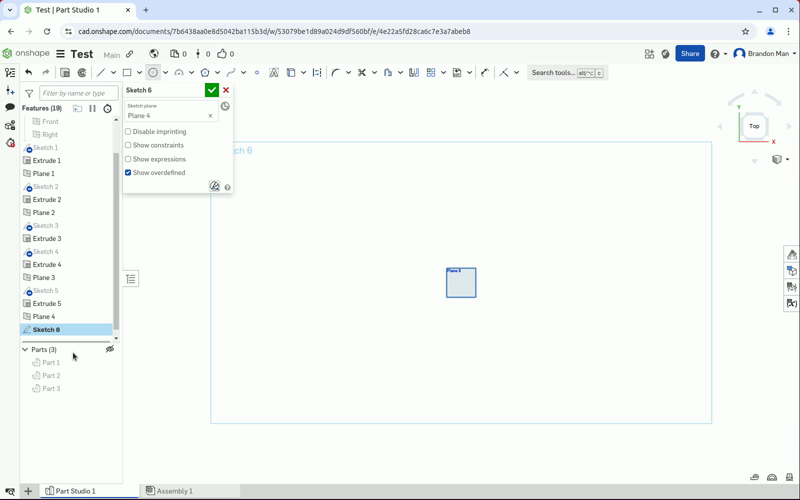
mouse_move(483, 260)
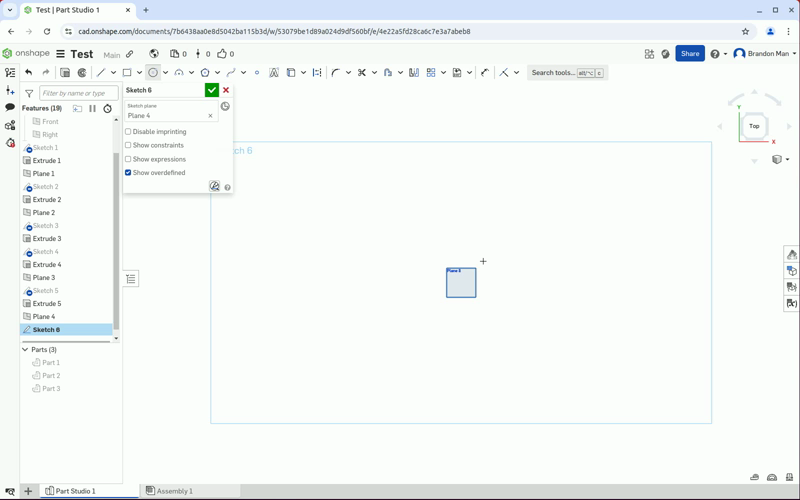
click(483, 260)
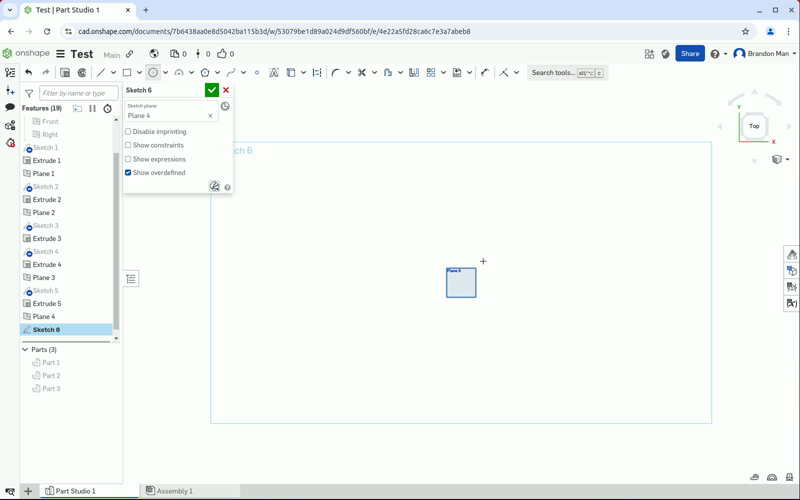
key_up(shift)
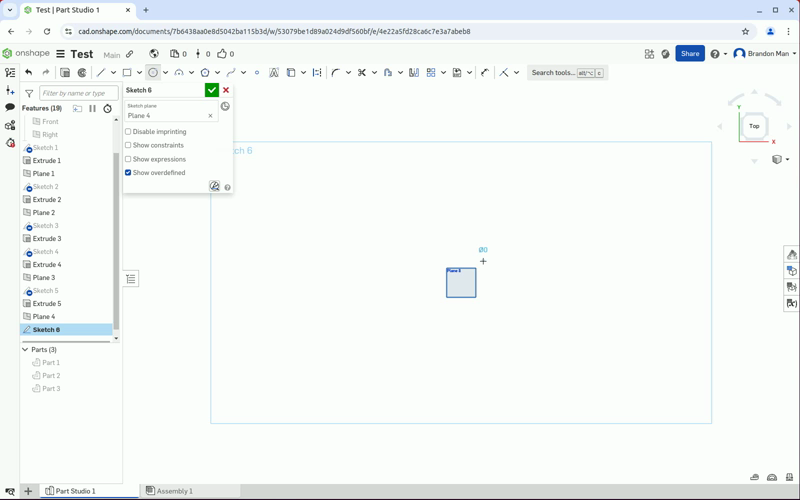
mouse_move(486, 260)
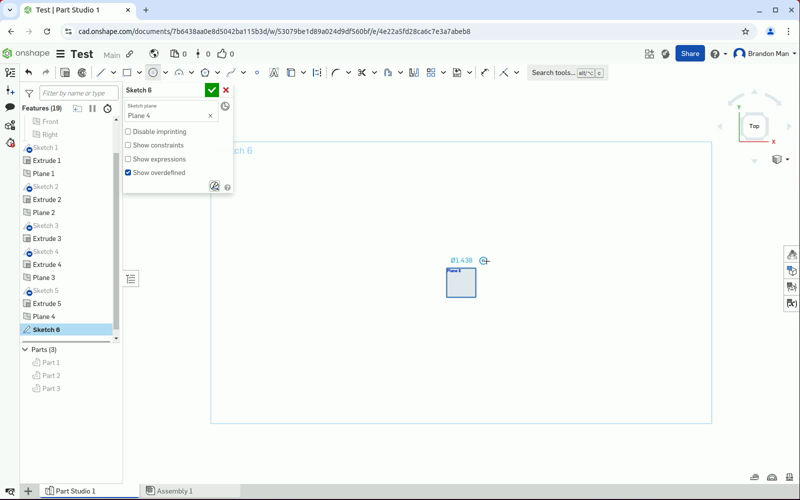
click(486, 260)
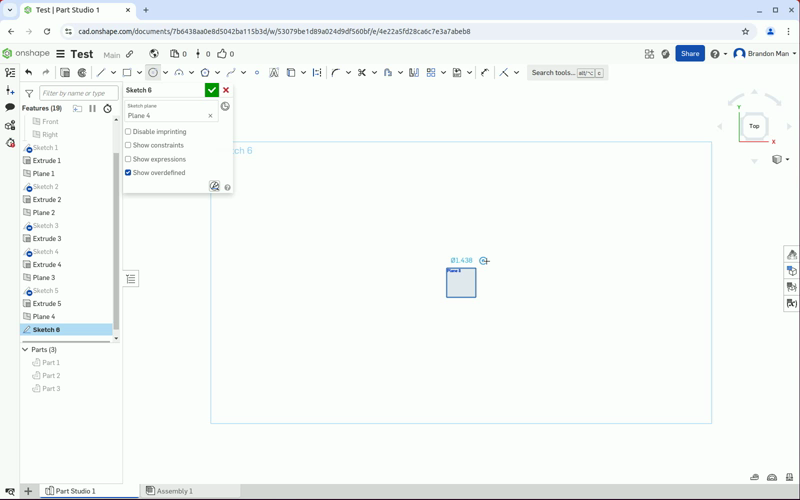
key(esc)
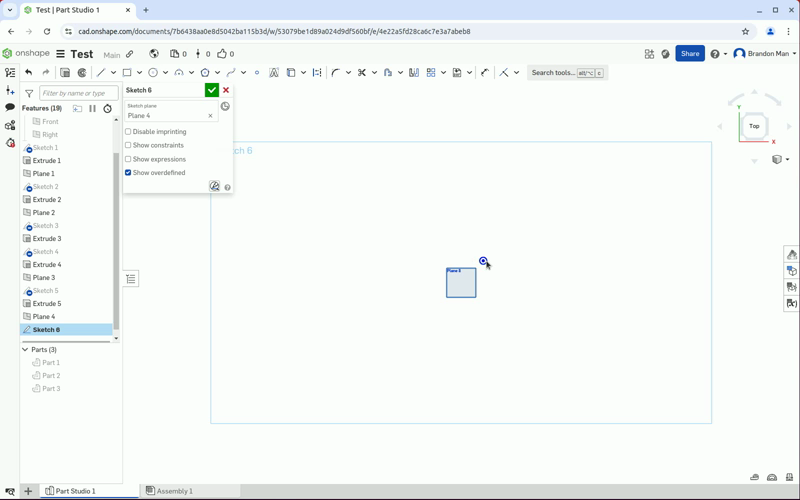
mouse_move(481, 262)
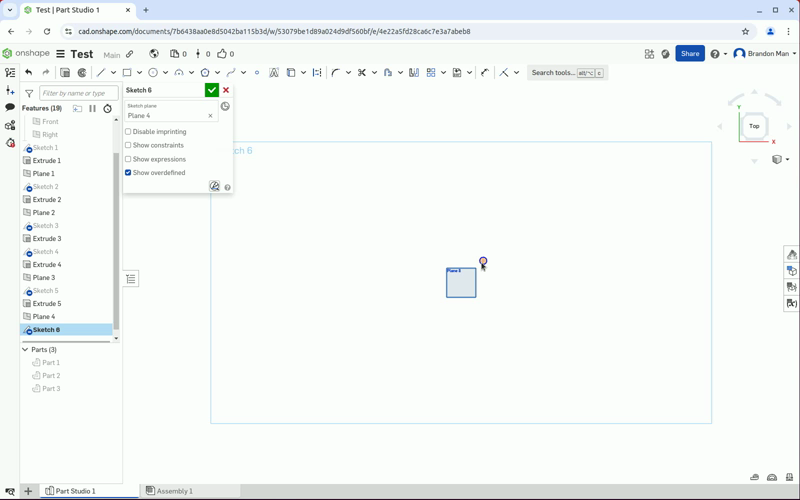
scroll(6)
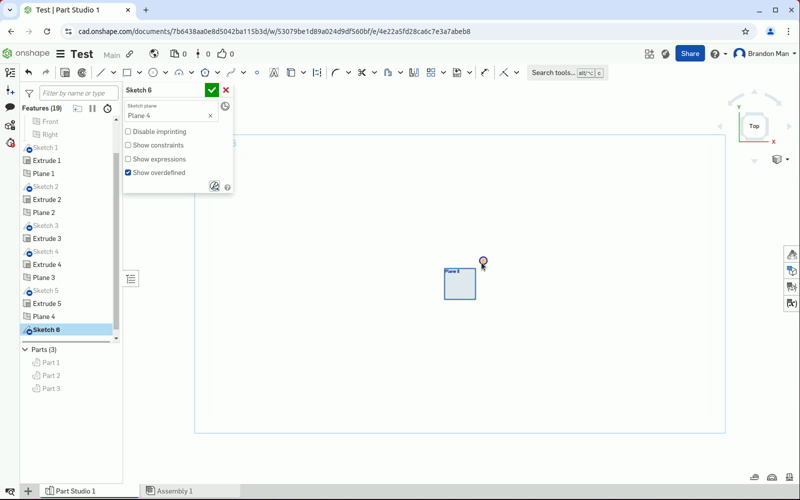
scroll(6)
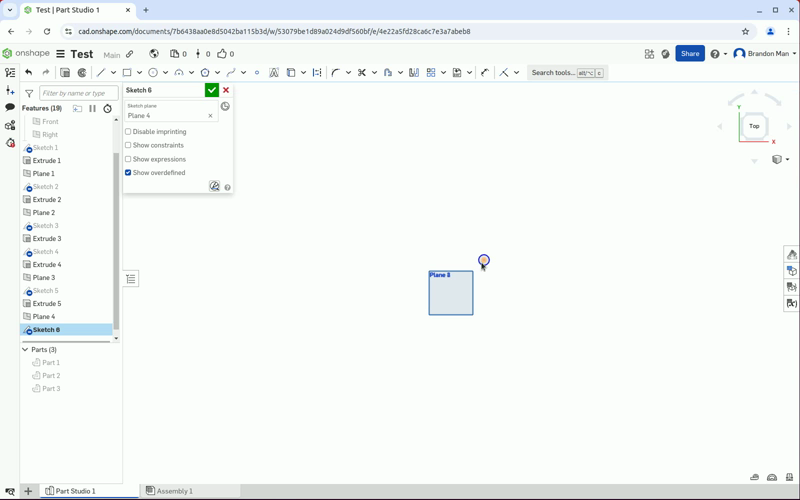
scroll(6)
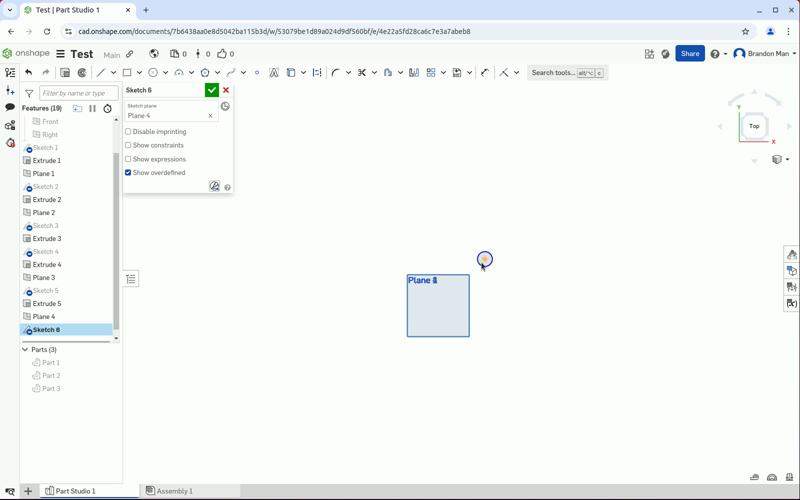
scroll(6)
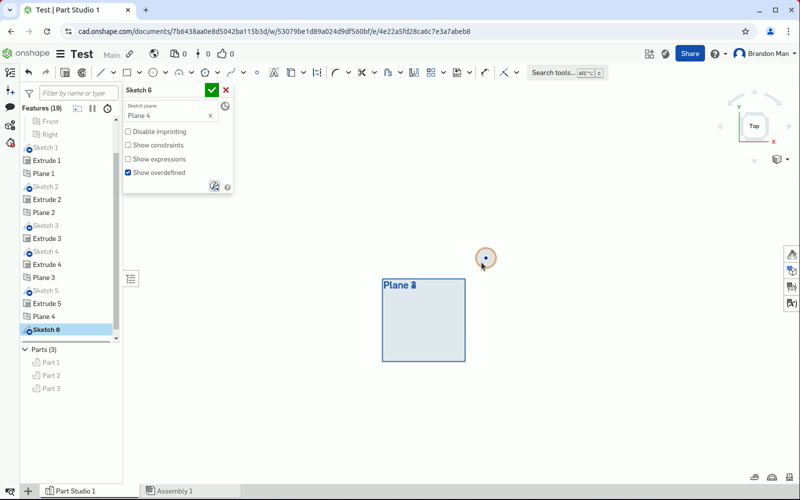
scroll(6)
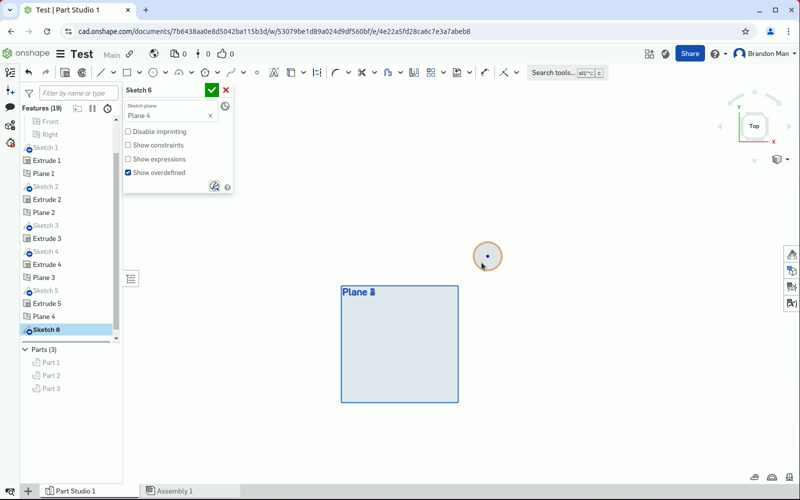
scroll(6)
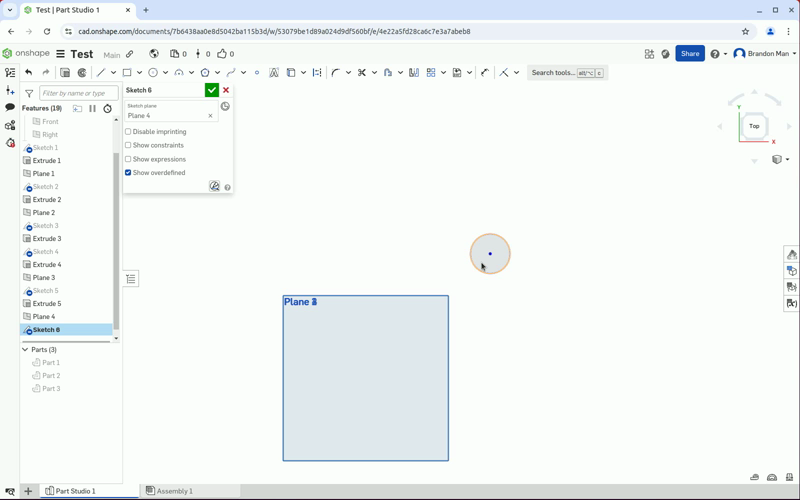
scroll(6)
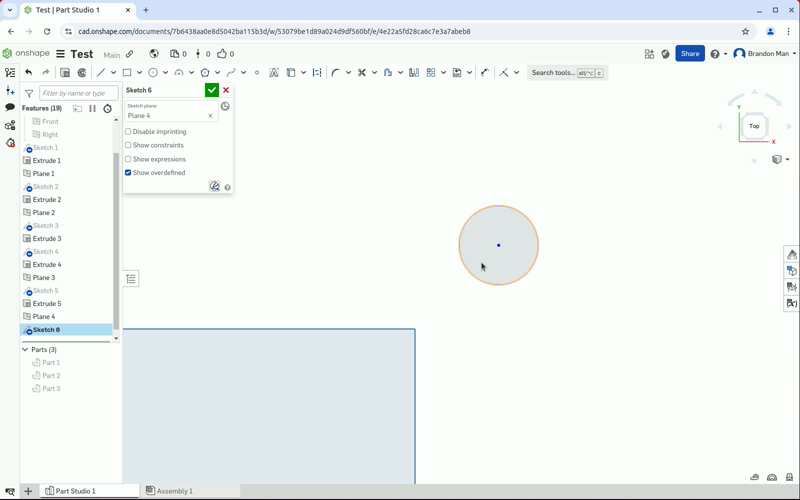
click(481, 262)
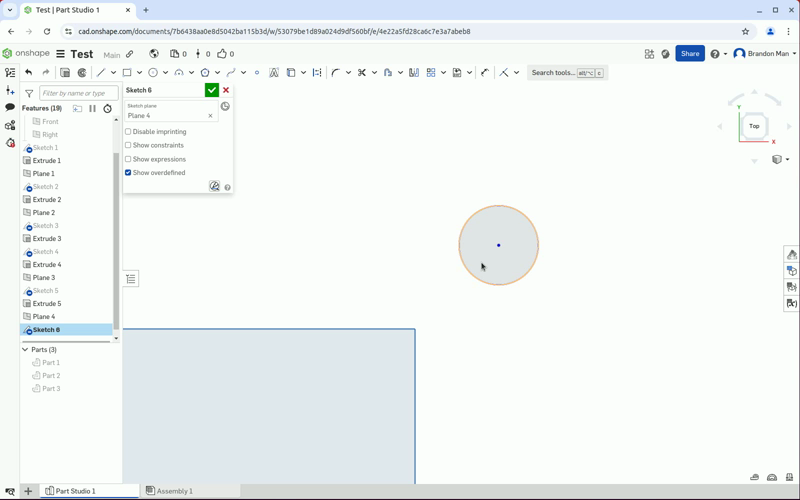
scroll(-6)
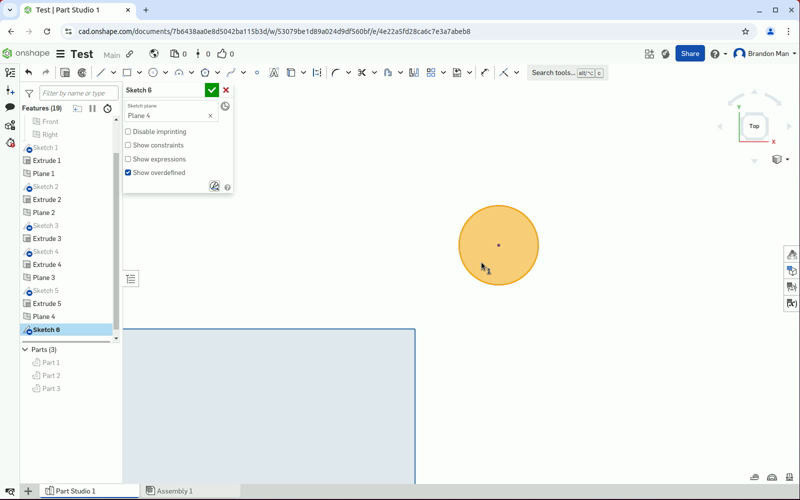
scroll(-6)
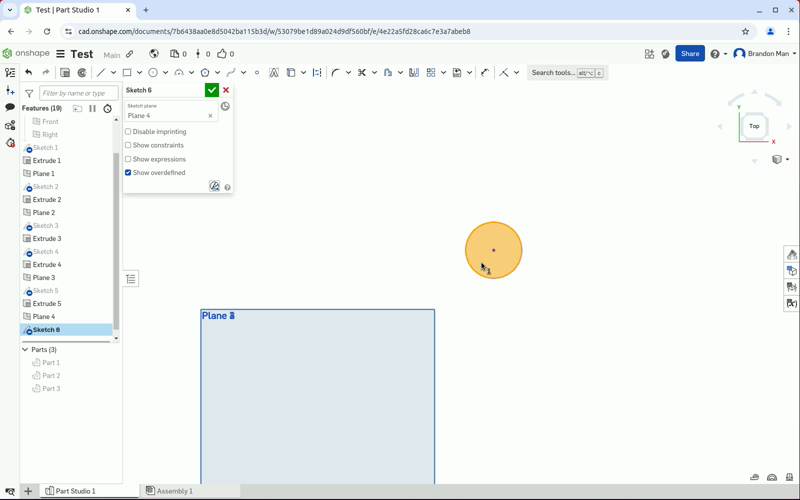
scroll(-6)
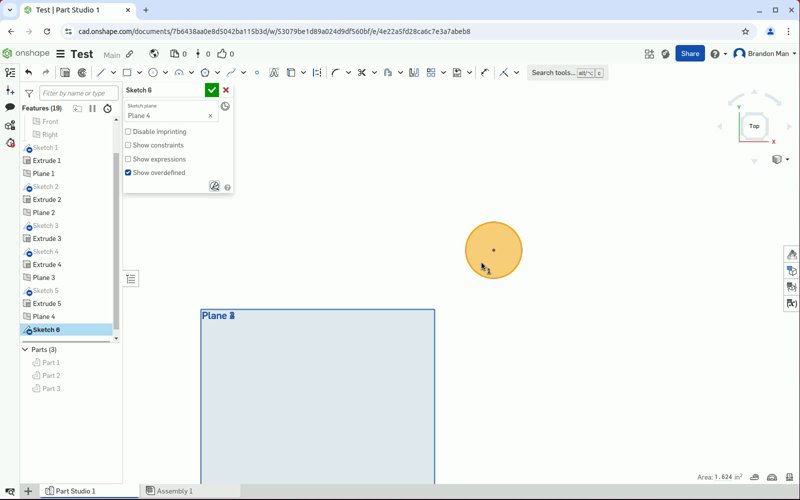
scroll(-6)
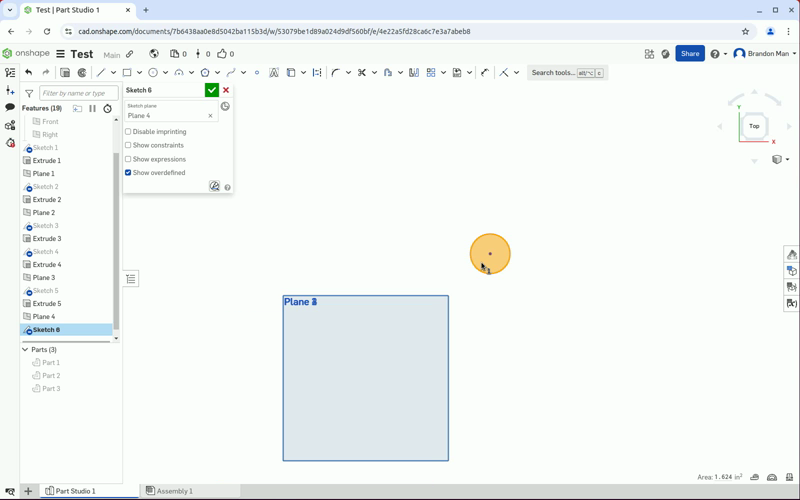
scroll(-6)
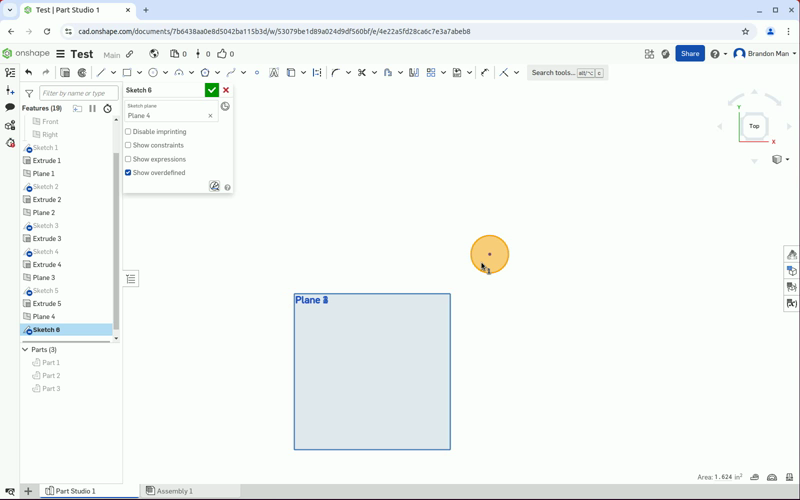
scroll(-6)
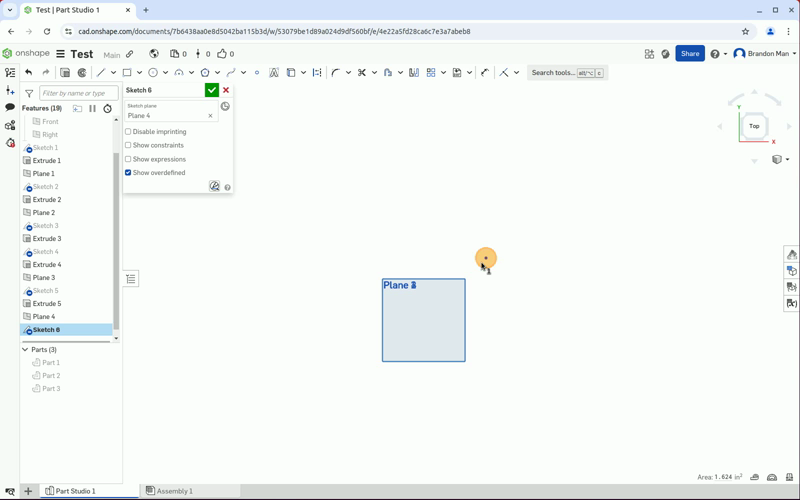
scroll(-6)
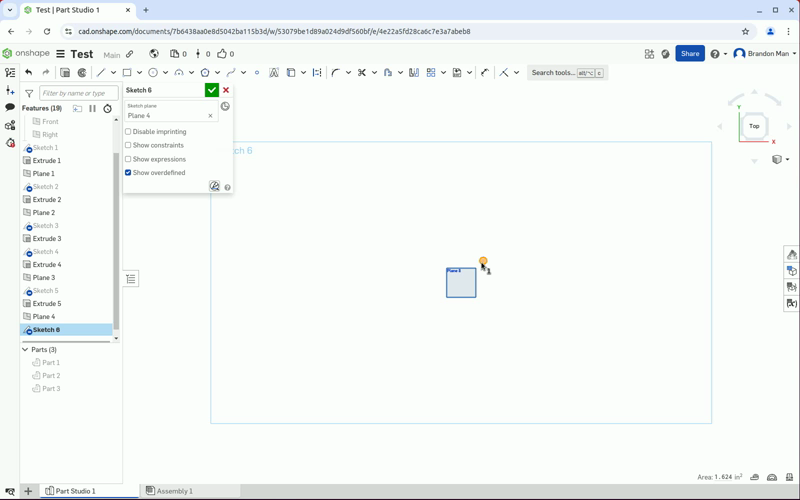
mouse_move(73, 352)
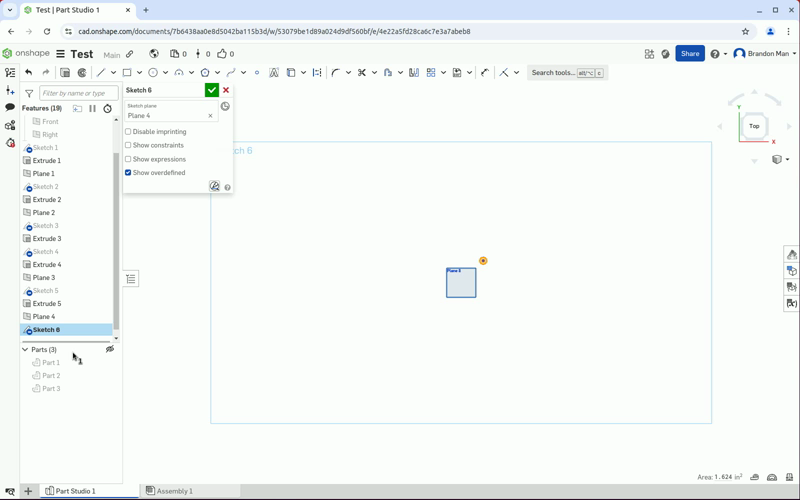
key(shift+y)
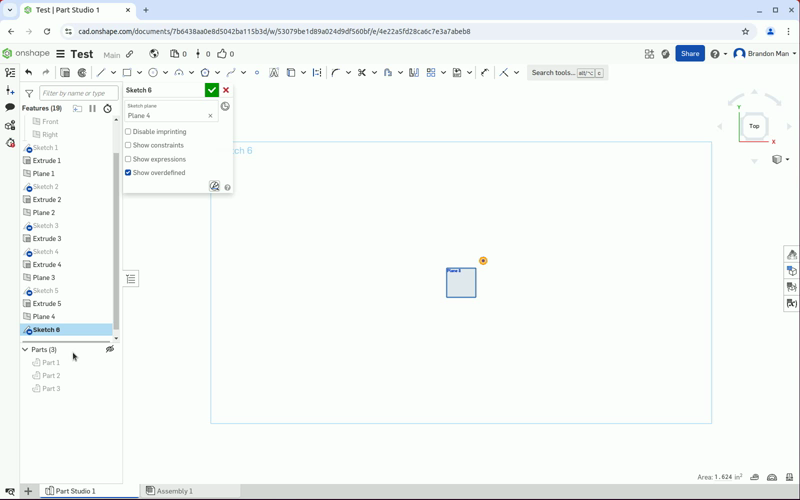
key(shift+e)
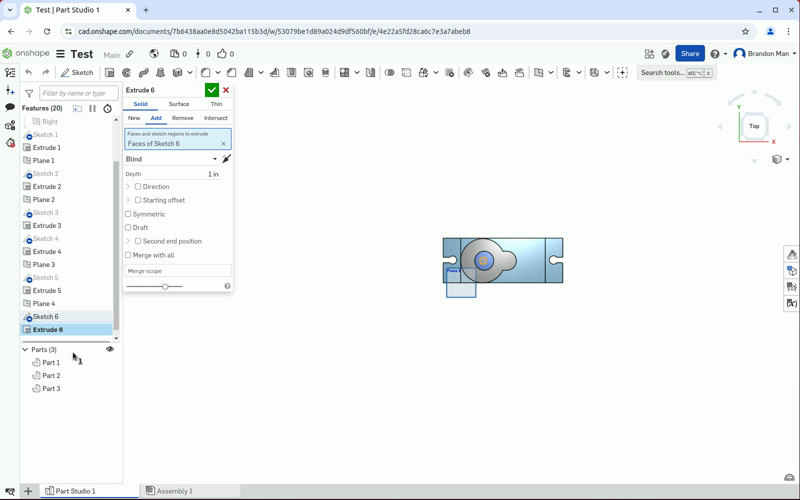
mouse_move(143, 106)
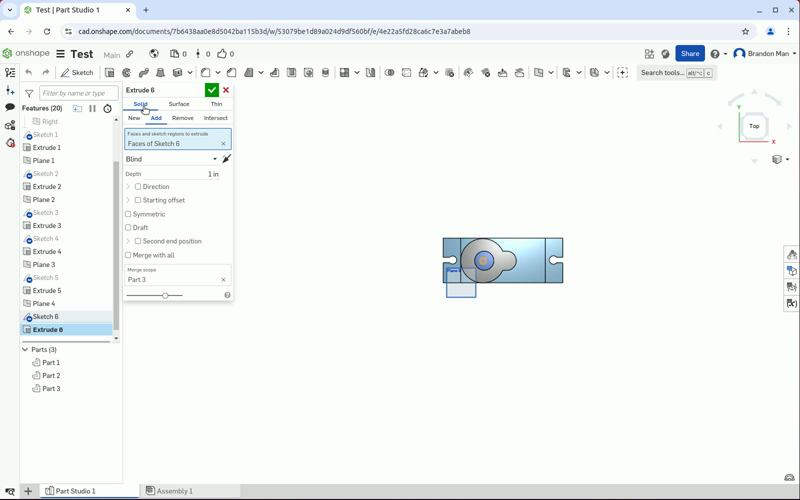
click(143, 106)
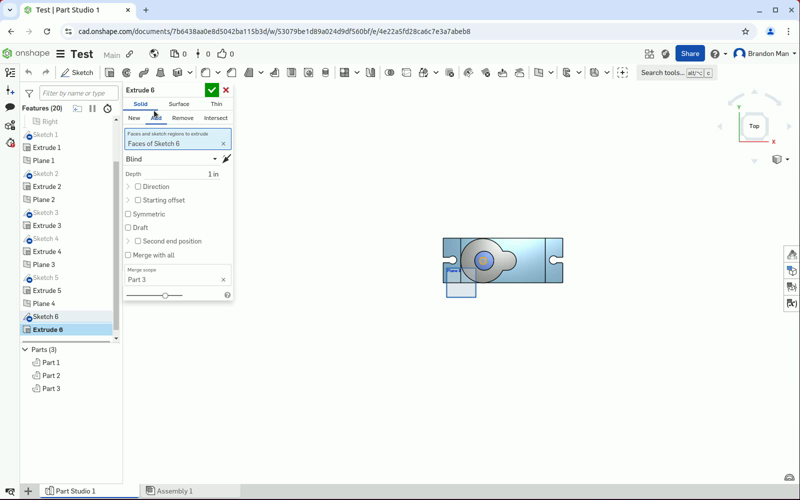
mouse_move(186, 120)
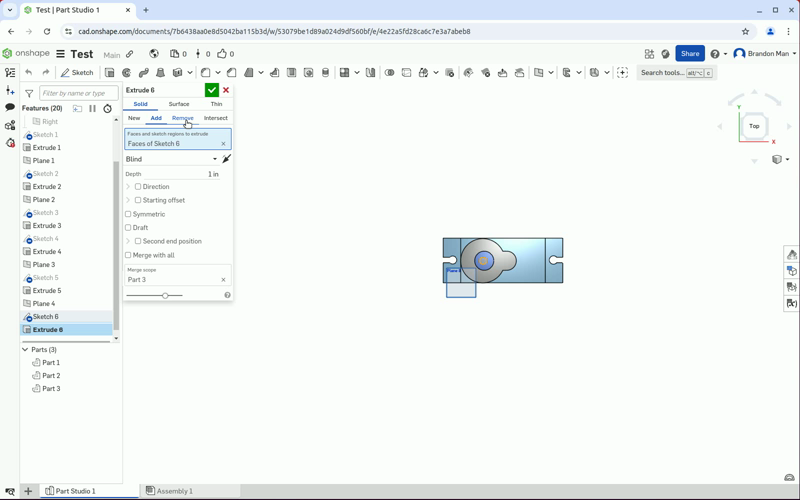
click(186, 120)
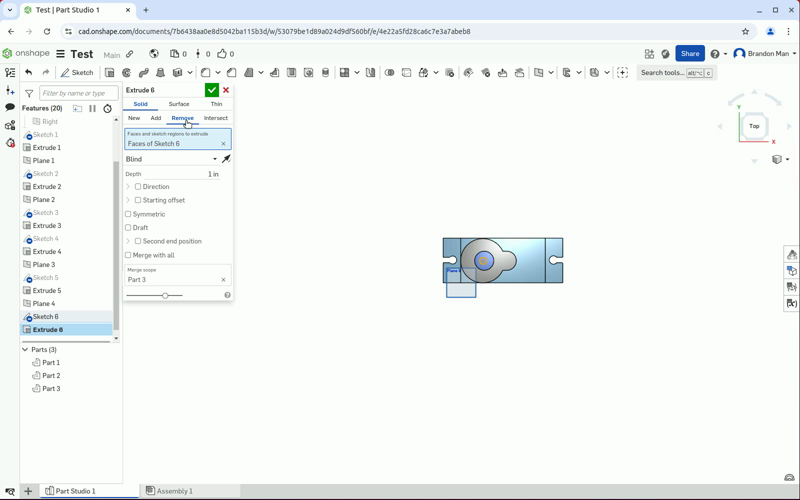
key(tab, 4)
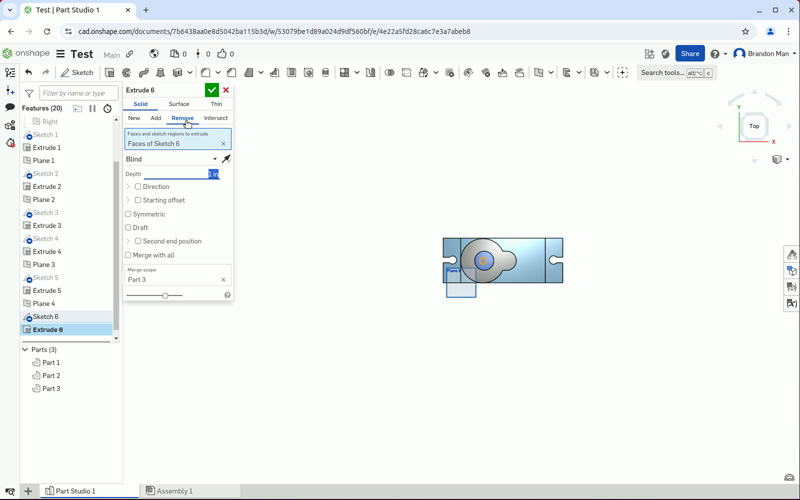
text(1.204)
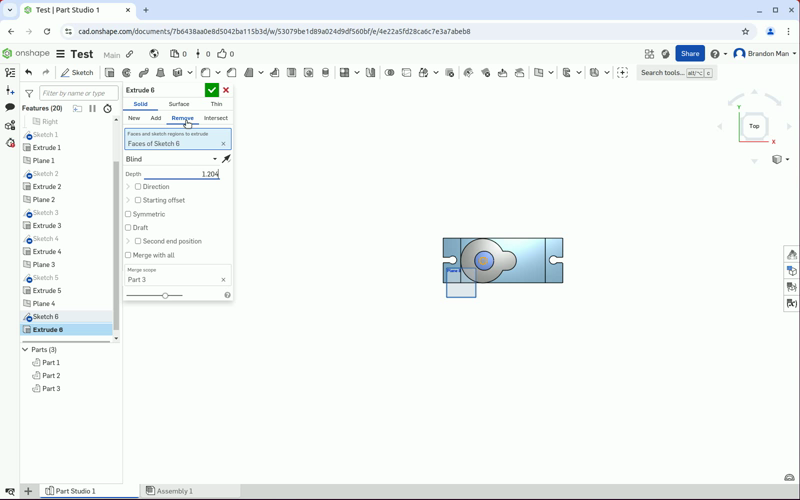
key(tab, 6)
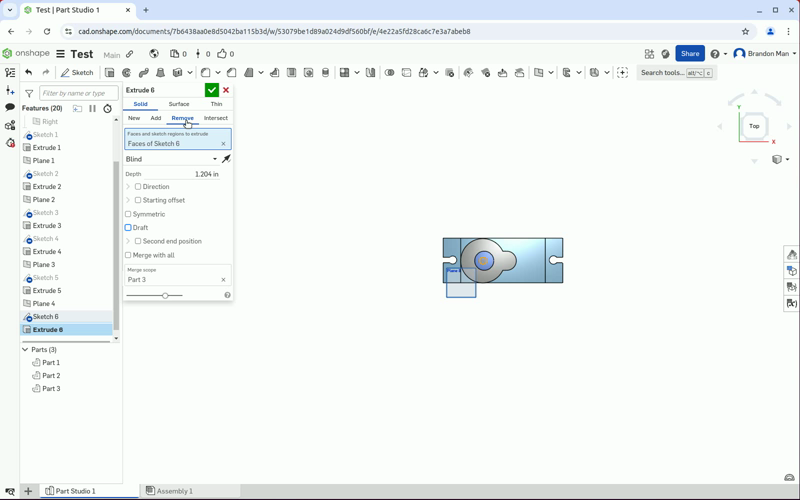
key(space)
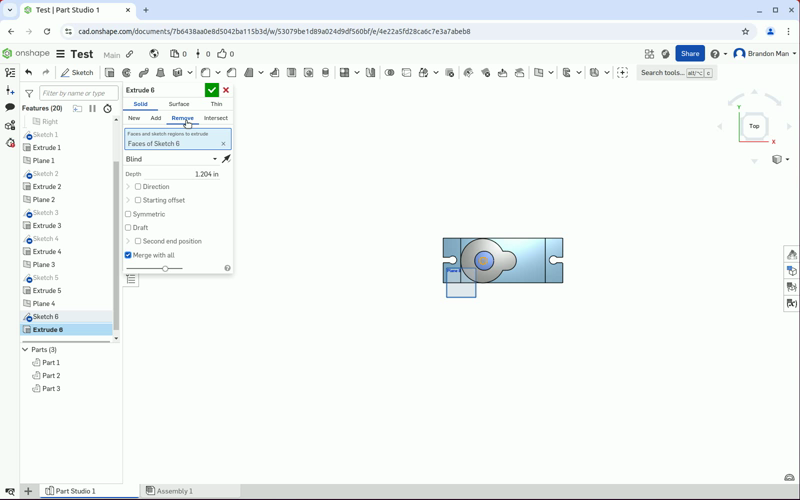
key(enter)
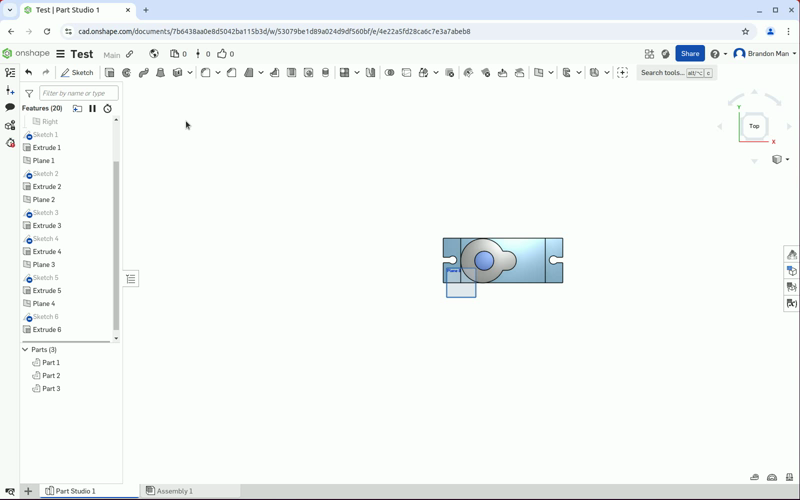
key(shift+h)
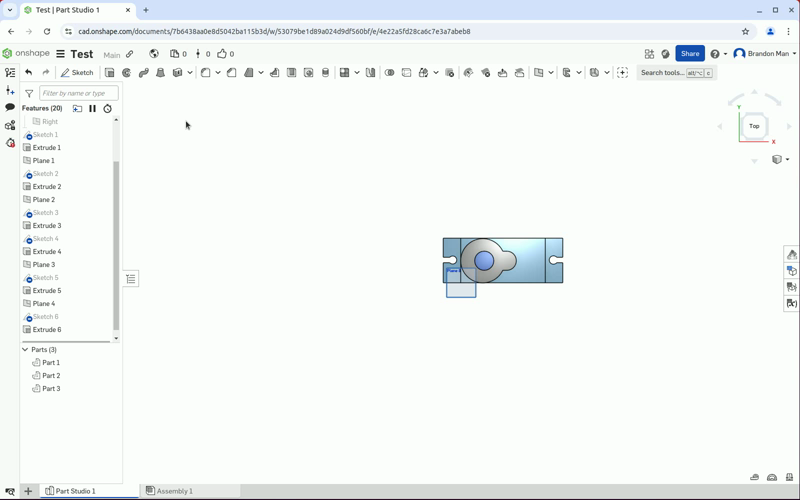
key(shift+h)
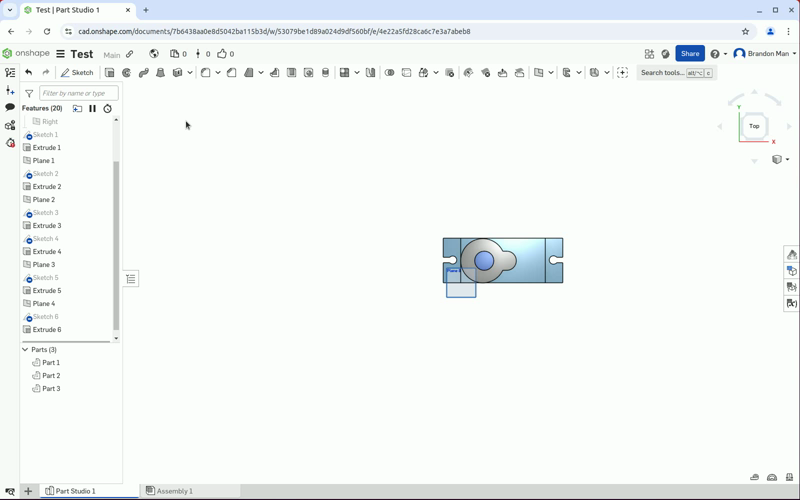
key(shift+7)
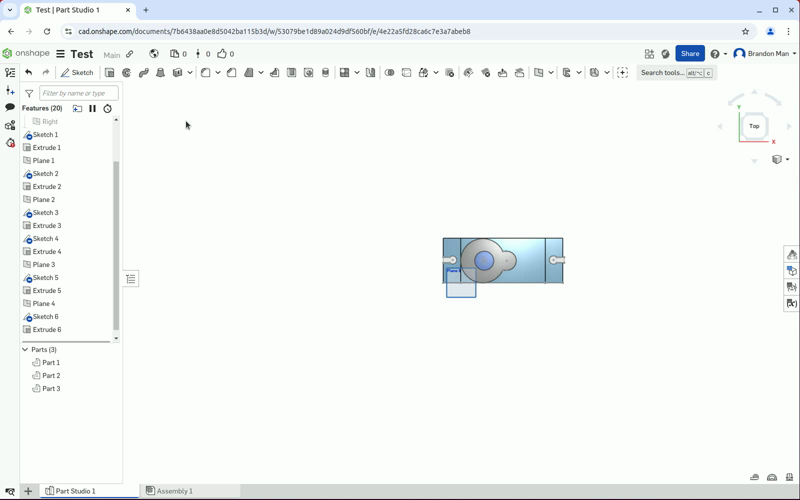
key(up, 3)
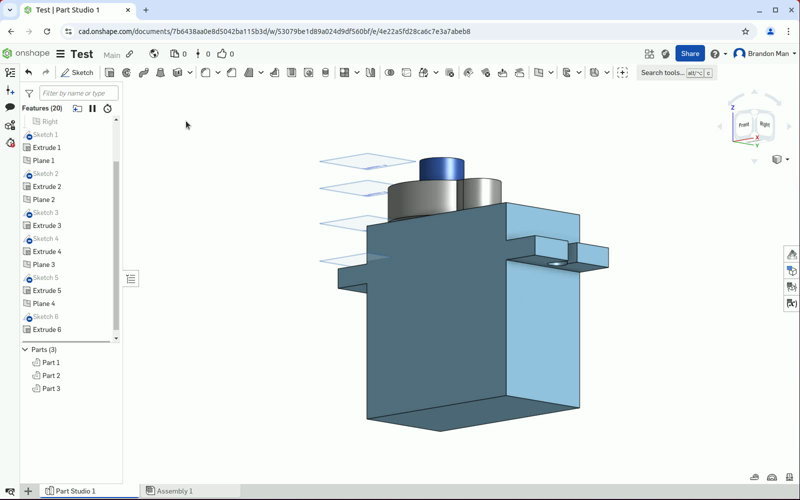
key(left, 3)
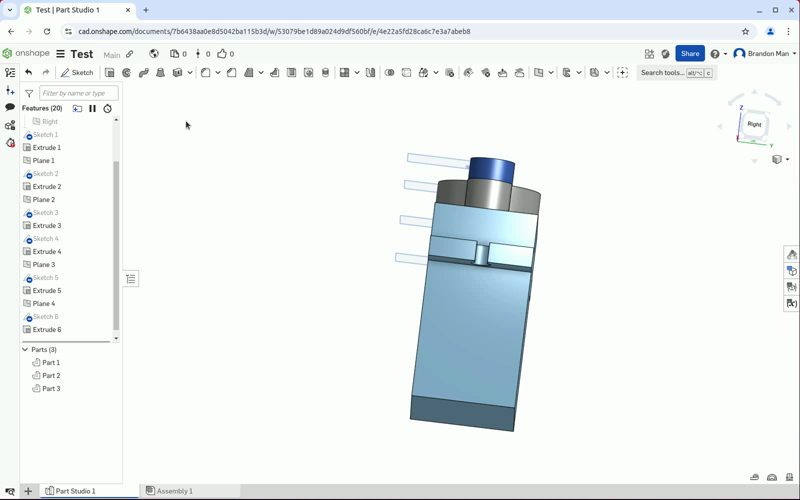
key(right, 3)
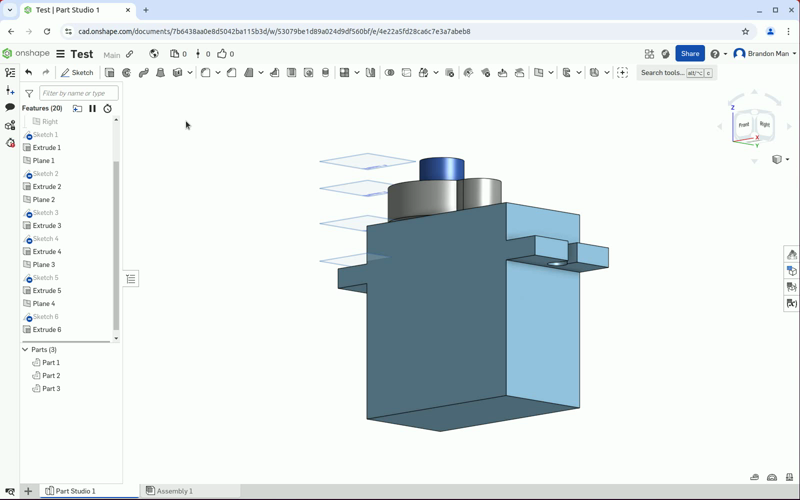
key(down, 3)
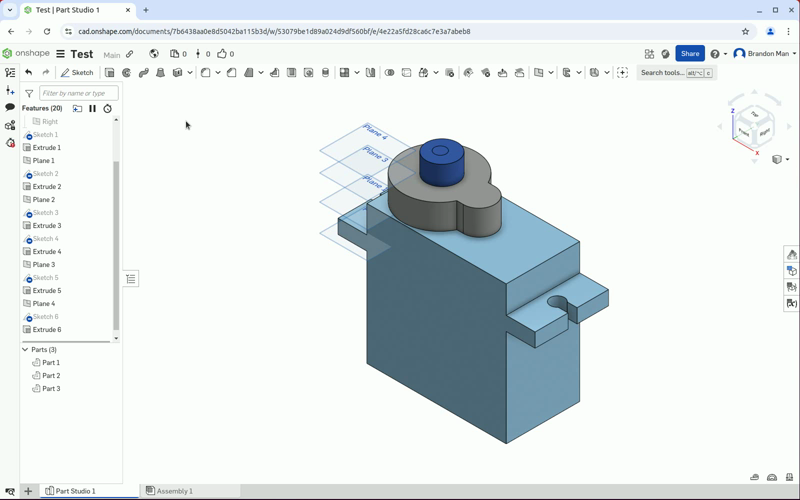
mouse_move(69, 137)
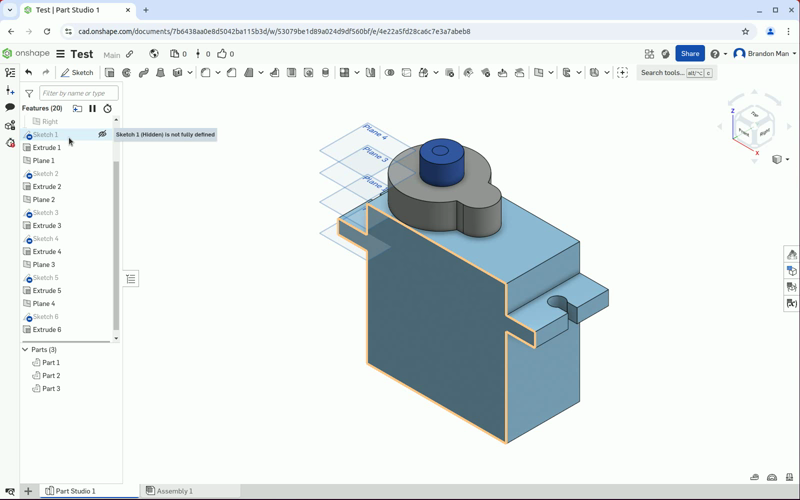
click(69, 137)